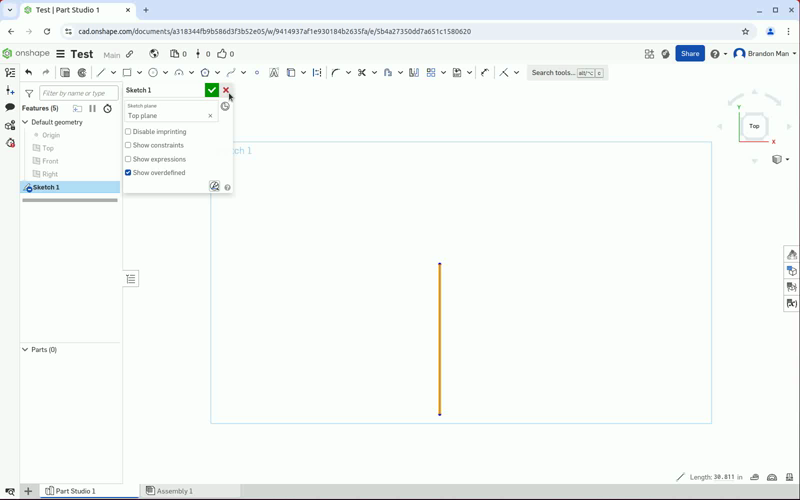
key(shift+h)
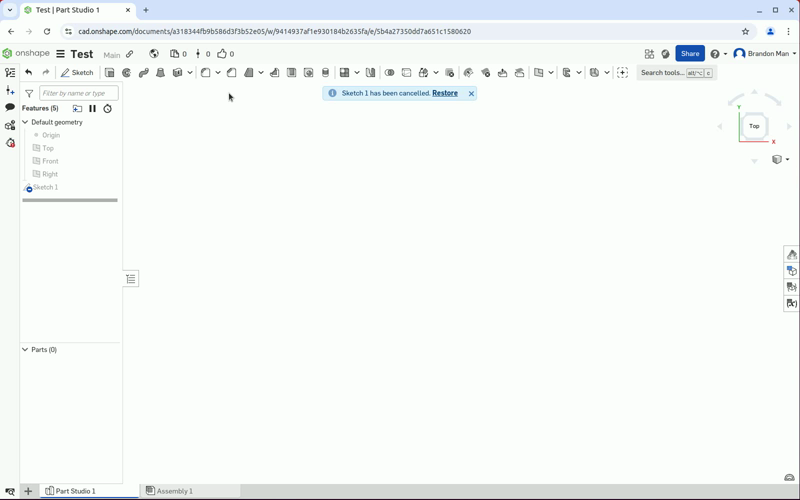
mouse_move(73, 352)
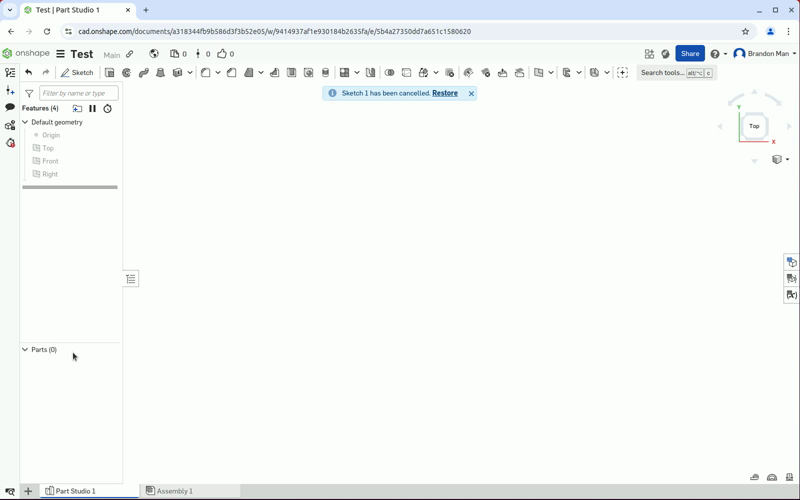
key(y)
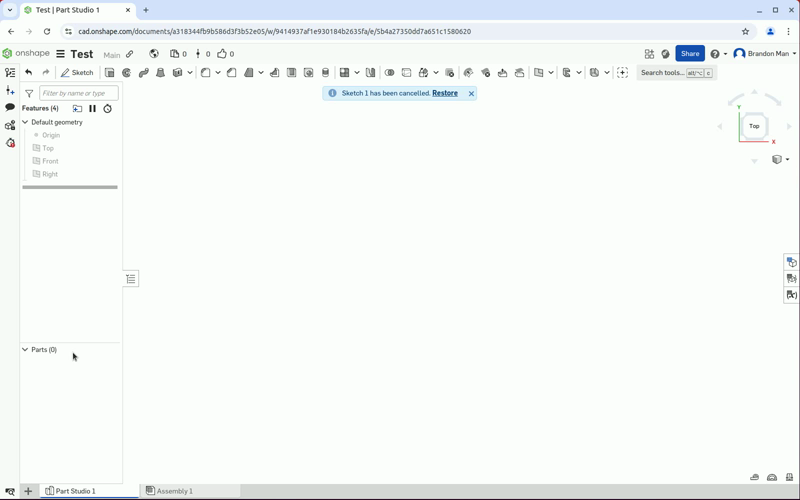
key(shift+p)
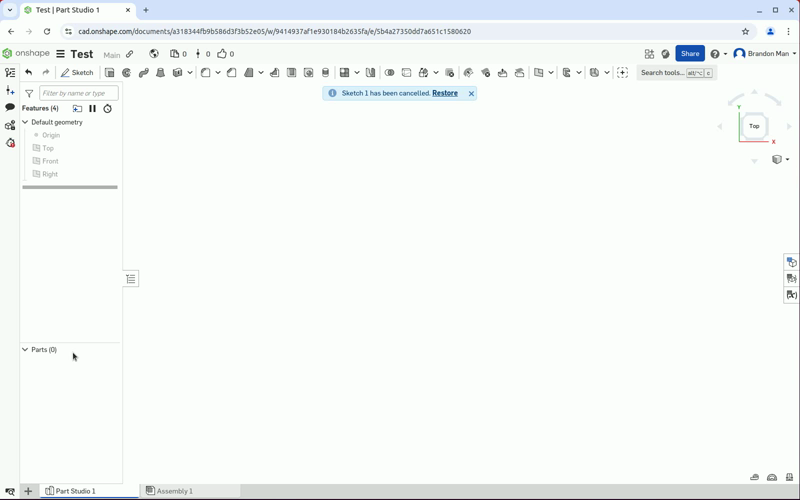
key(space)
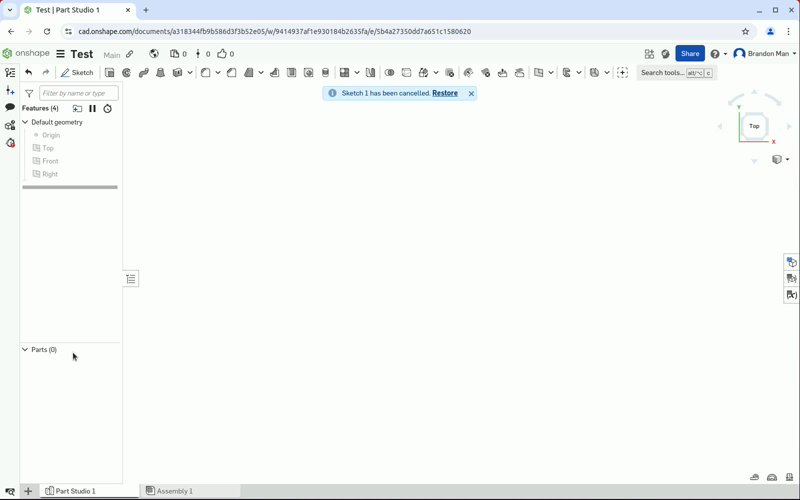
key_down(shift)
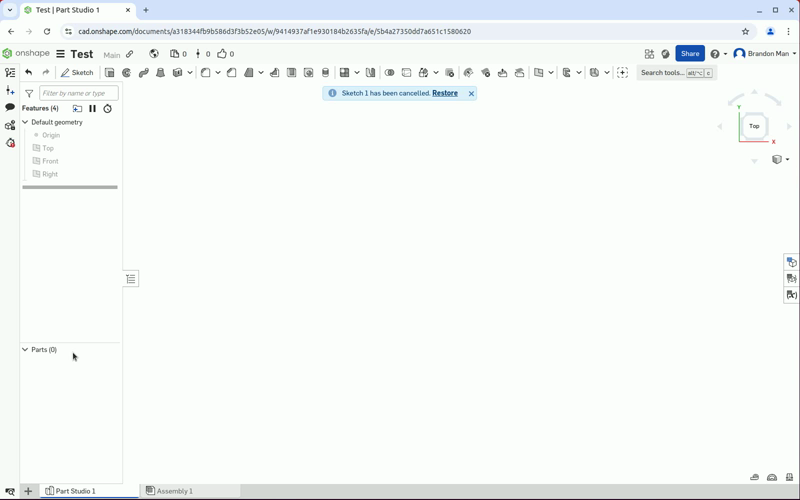
key(up)
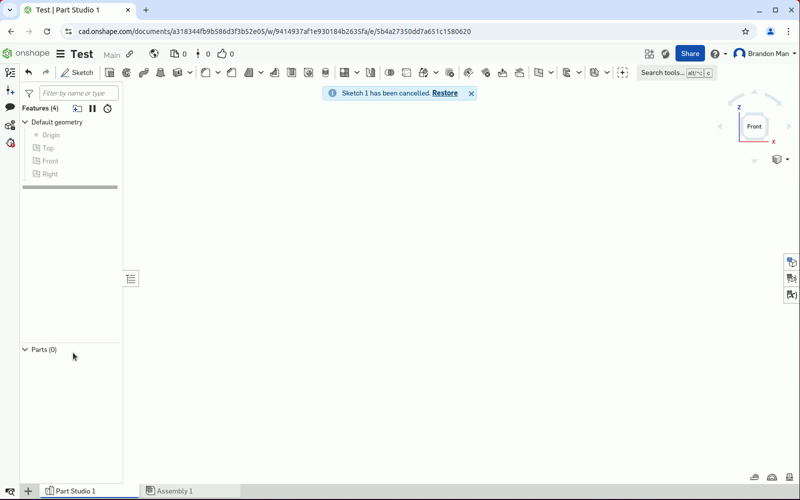
key_up(shift)
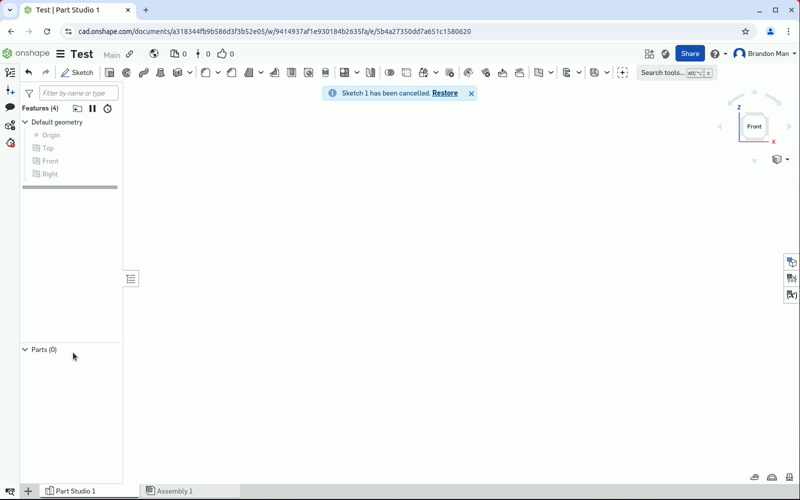
mouse_move(73, 352)
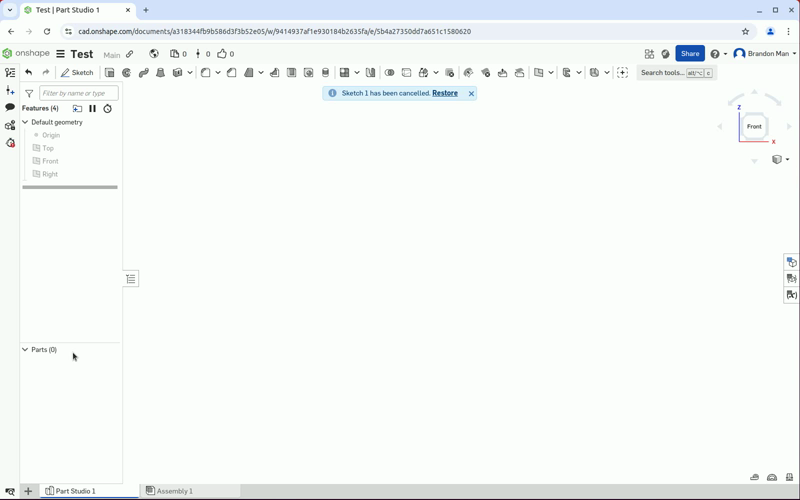
key(shift+y)
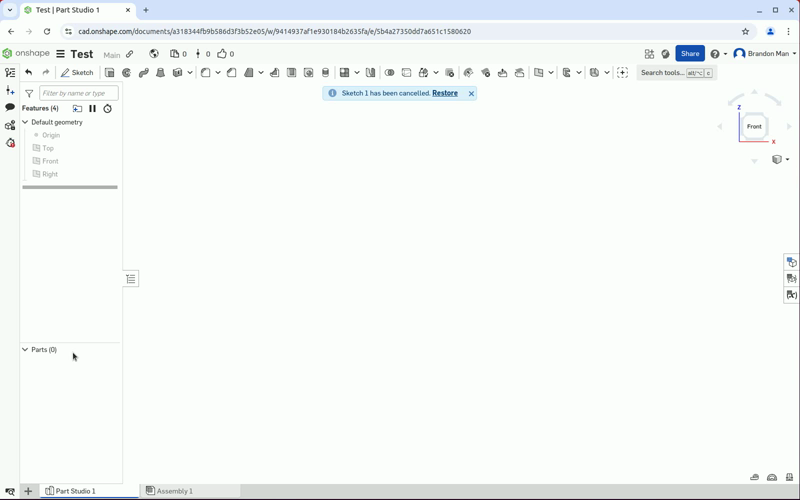
key(shift+s)
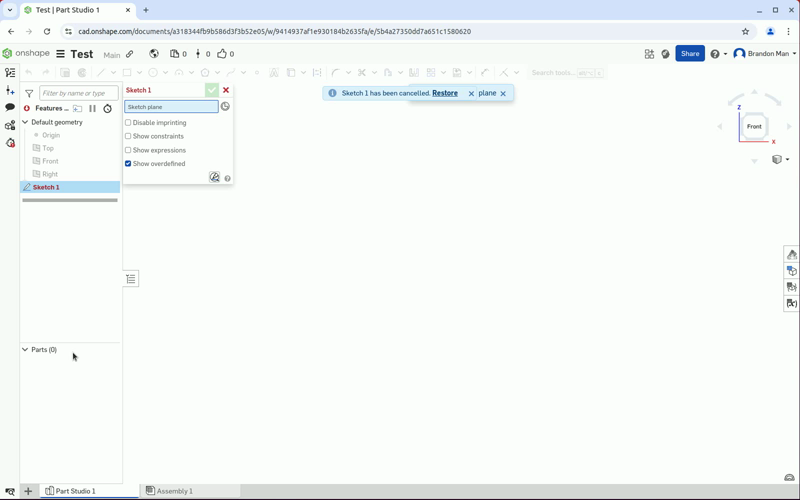
mouse_move(73, 163)
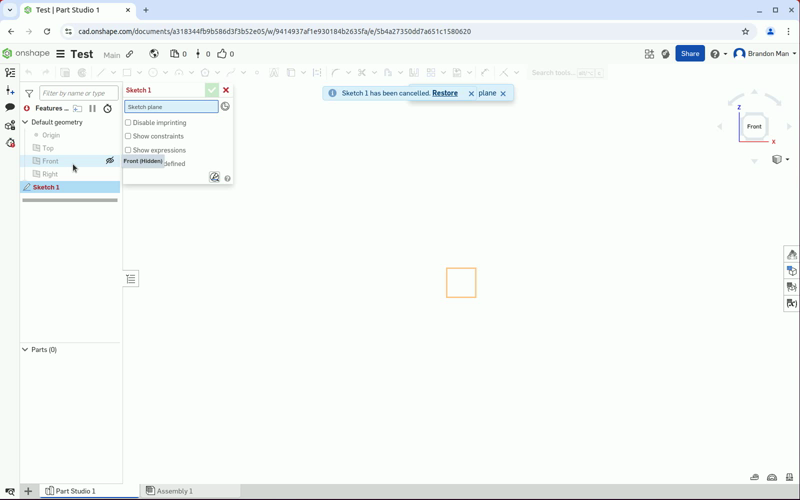
click(73, 163)
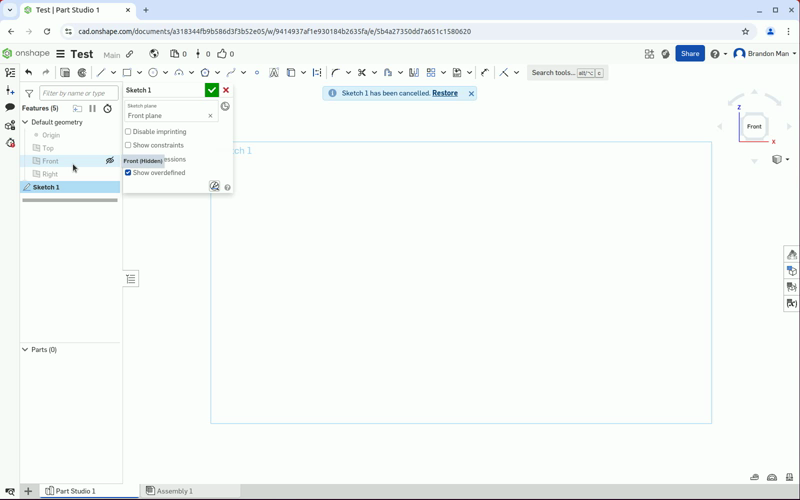
mouse_move(73, 352)
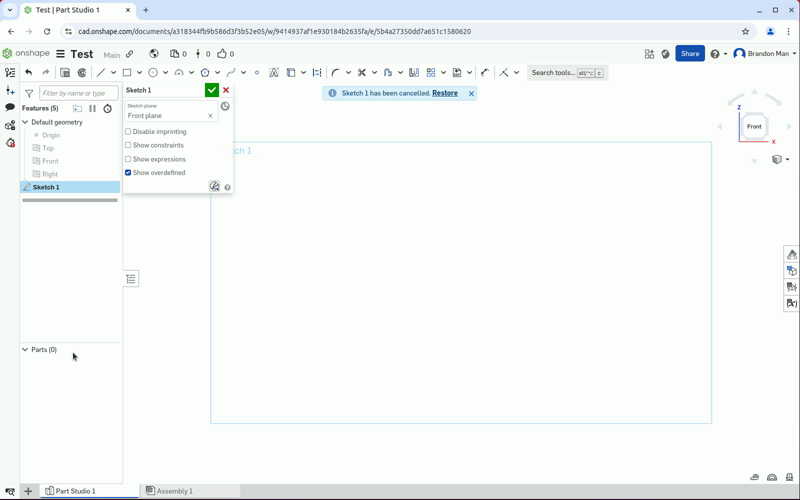
key(y)
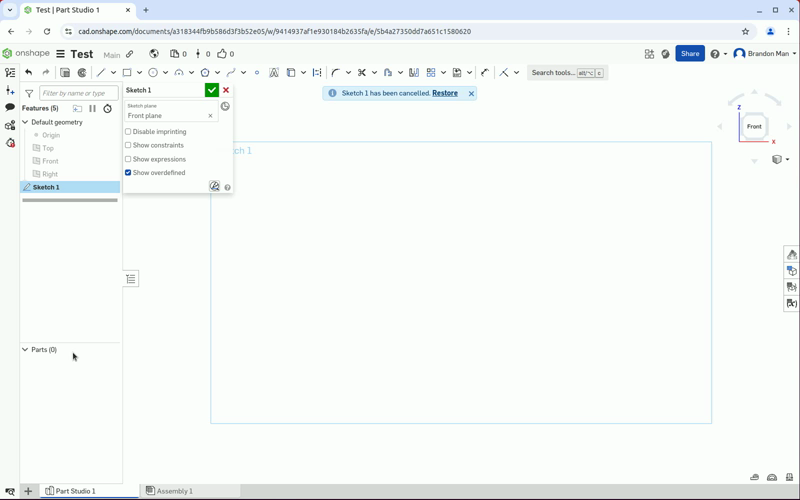
key(l)
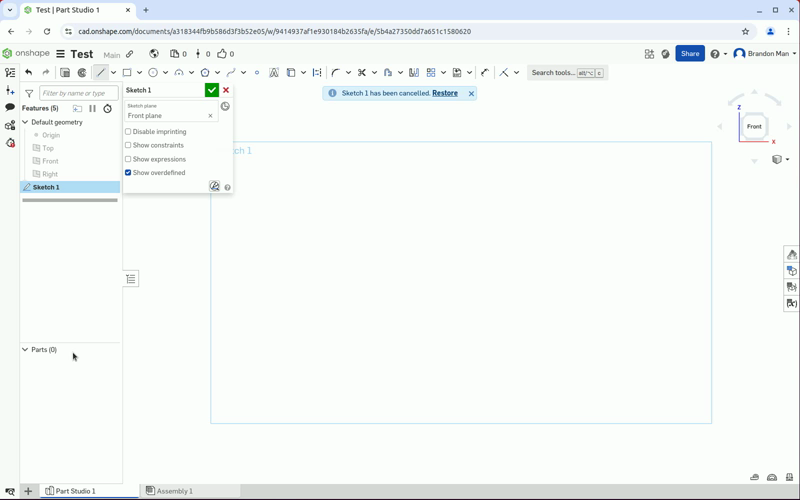
key_down(shift)
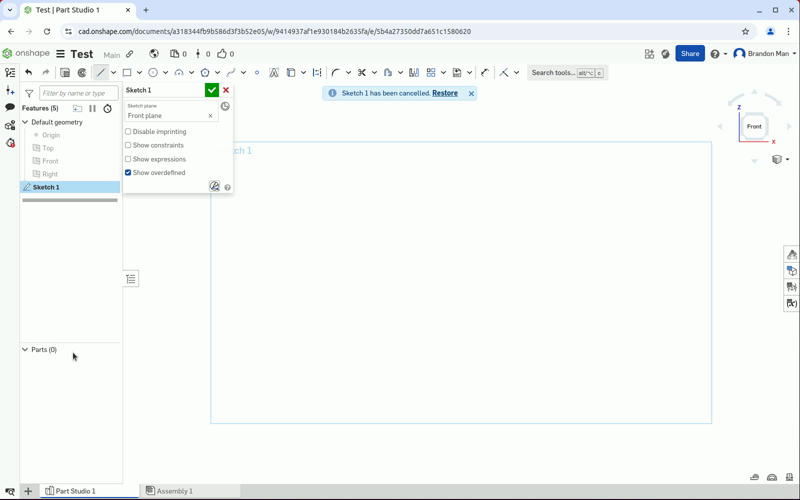
mouse_move(460, 282)
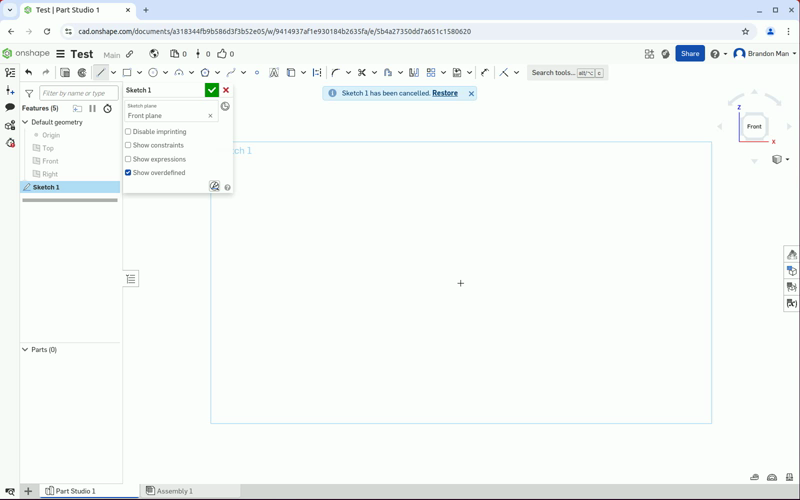
click(460, 282)
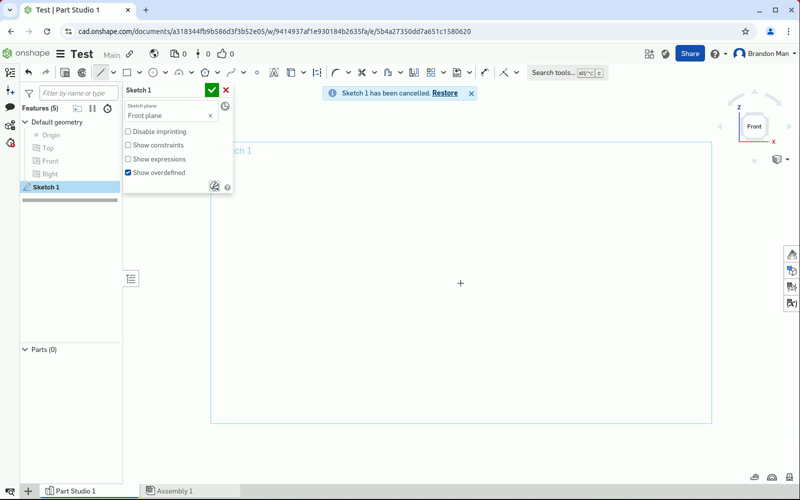
key_up(shift)
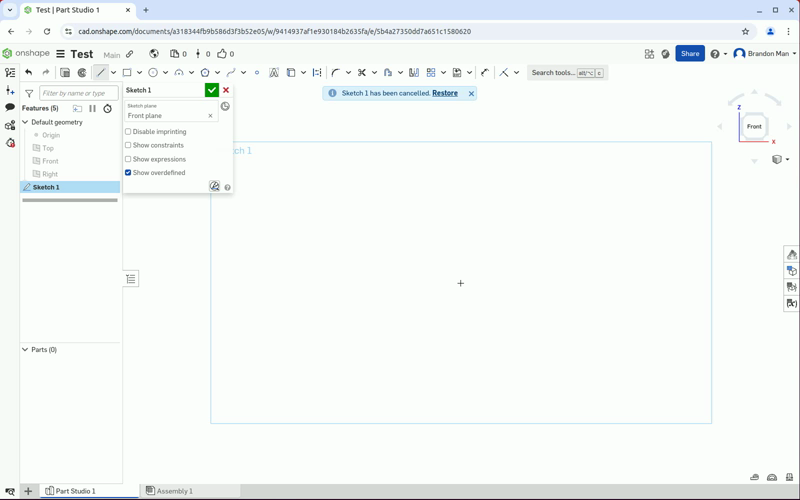
key_down(shift)
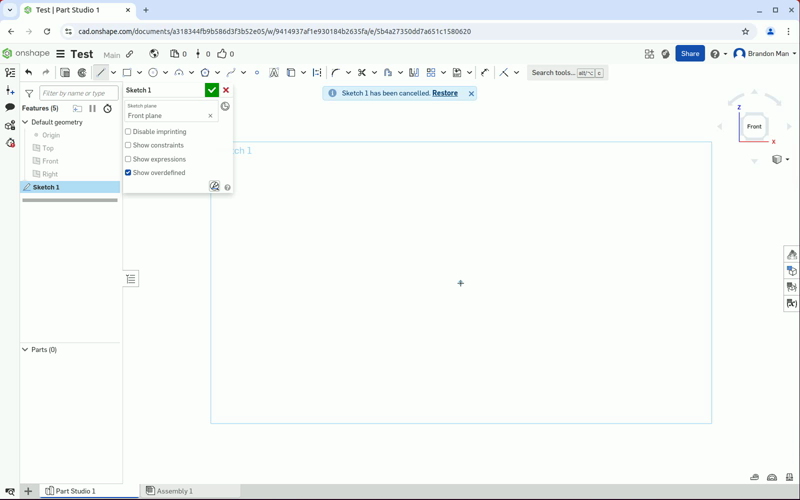
mouse_move(528, 282)
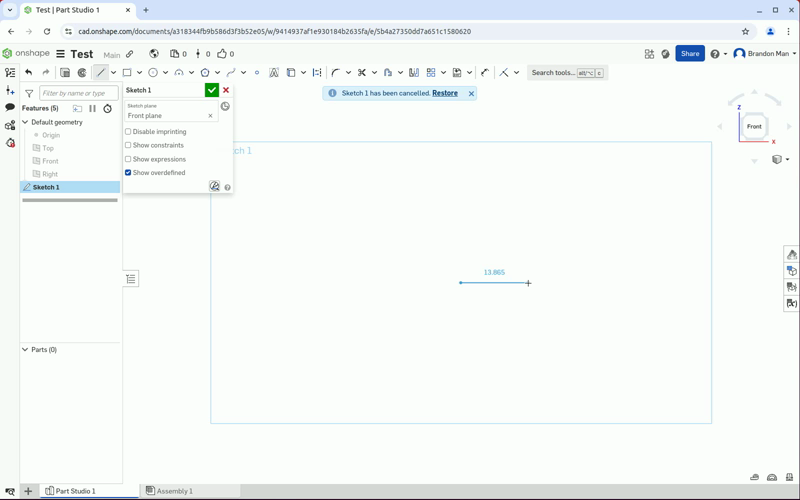
click(528, 282)
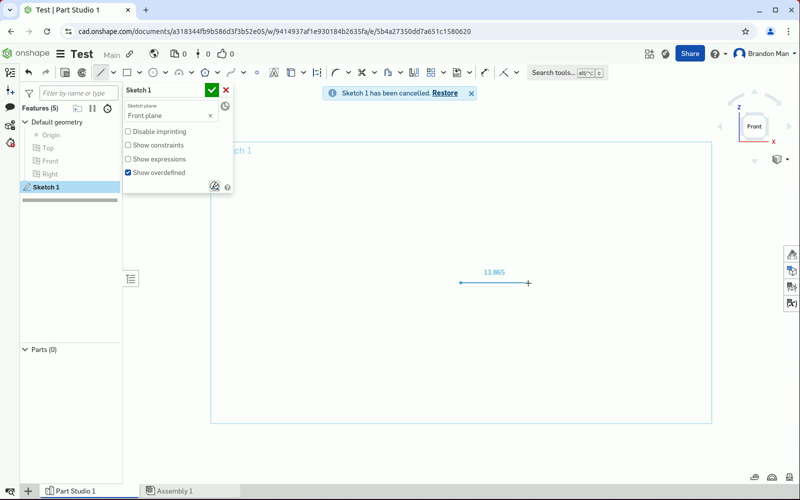
key_up(shift)
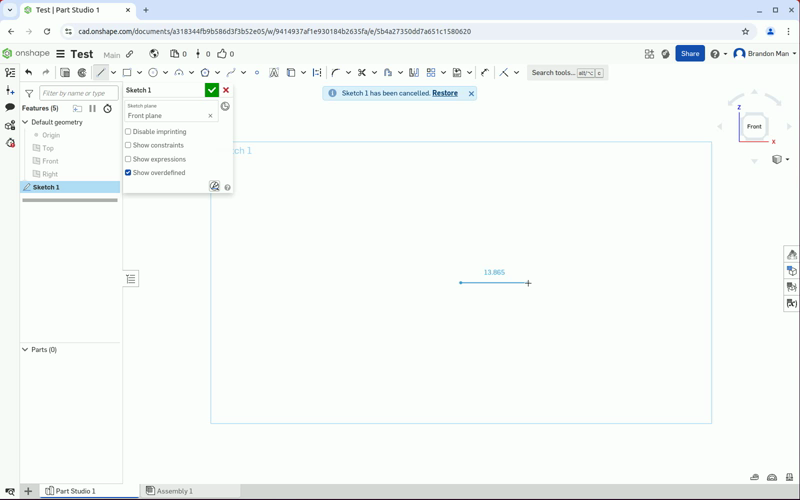
key_down(shift)
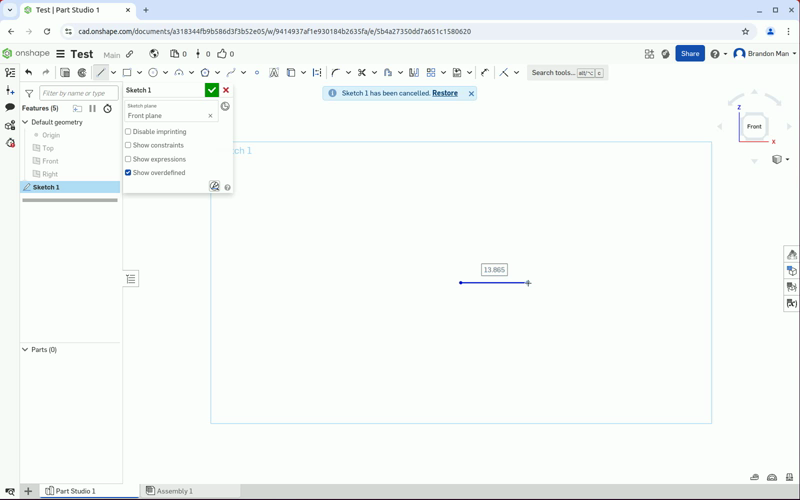
mouse_move(528, 215)
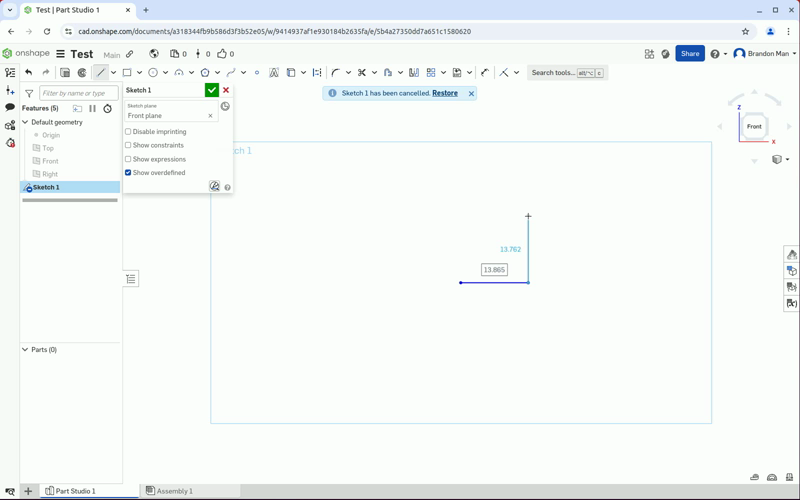
click(528, 215)
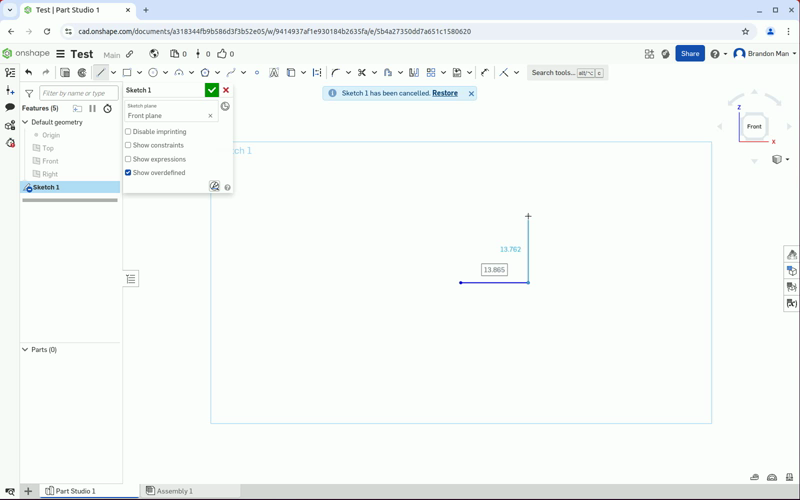
key_up(shift)
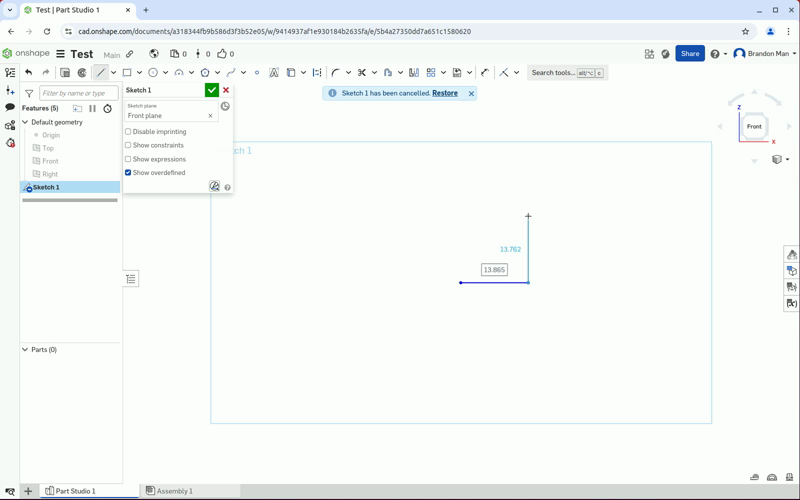
key_down(shift)
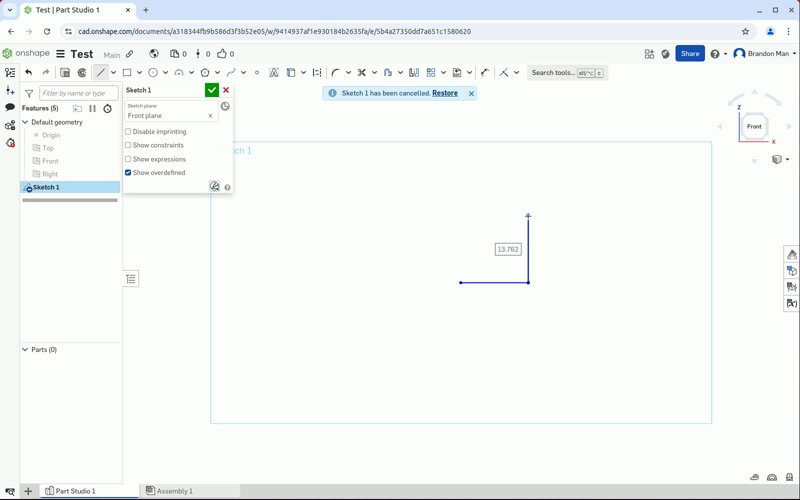
mouse_move(558, 215)
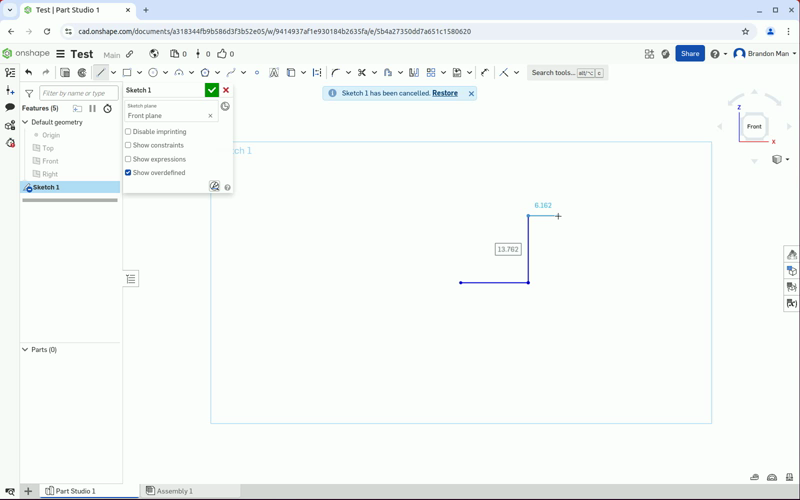
mouse_move(511, 215)
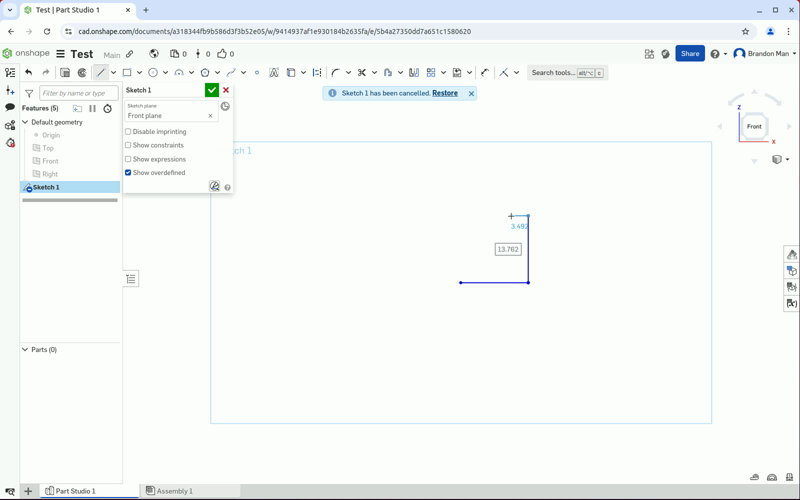
click(511, 215)
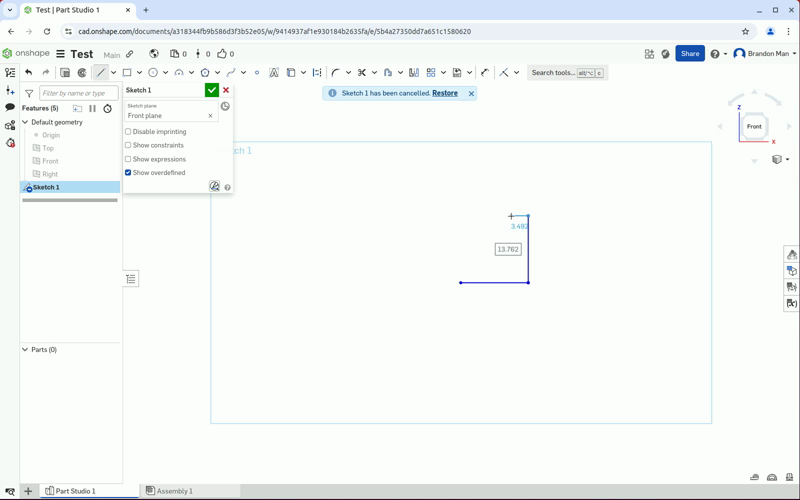
key_up(shift)
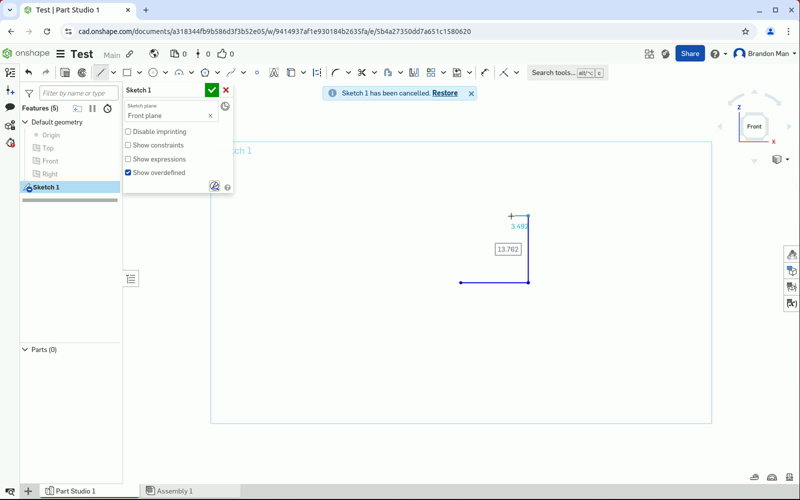
key(esc)
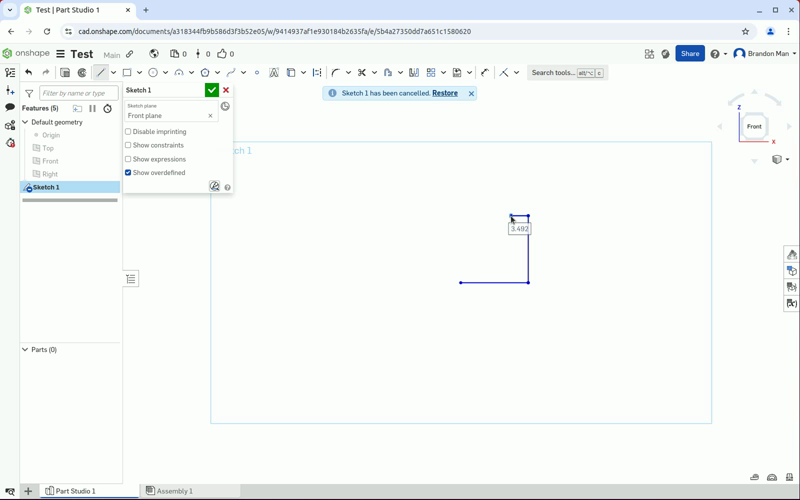
key(a)
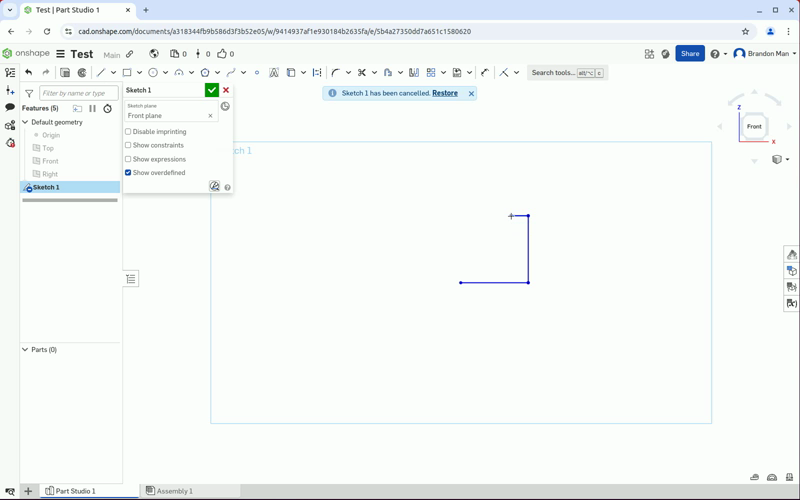
mouse_move(511, 215)
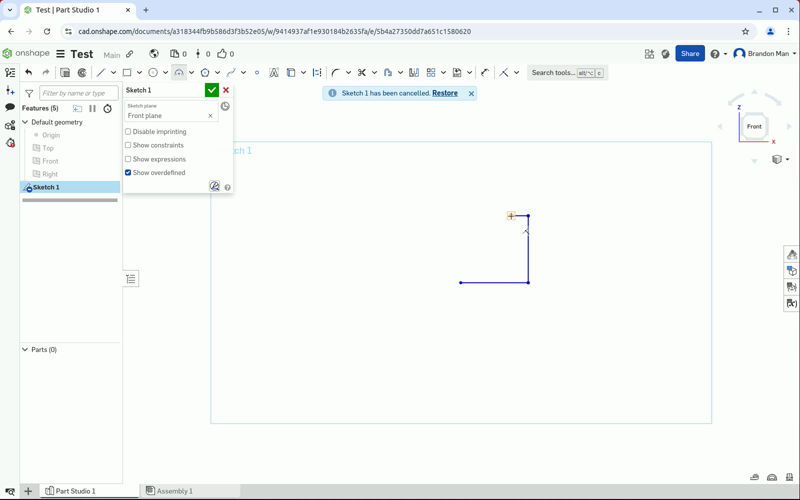
click(511, 215)
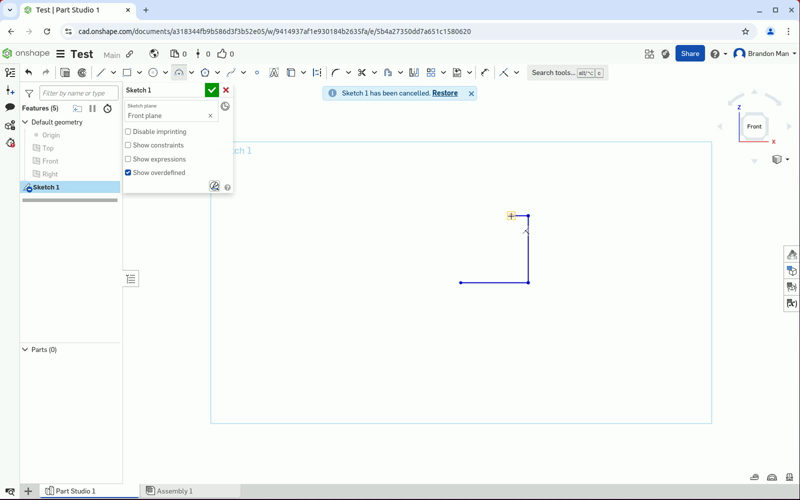
key_down(shift)
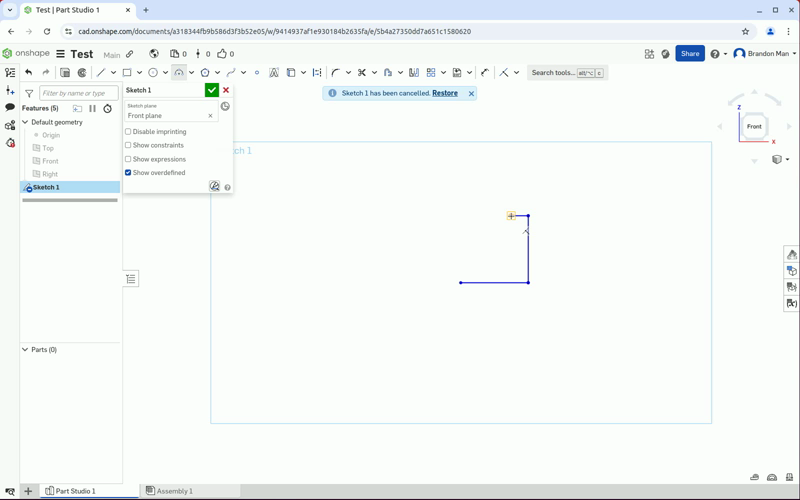
mouse_move(477, 215)
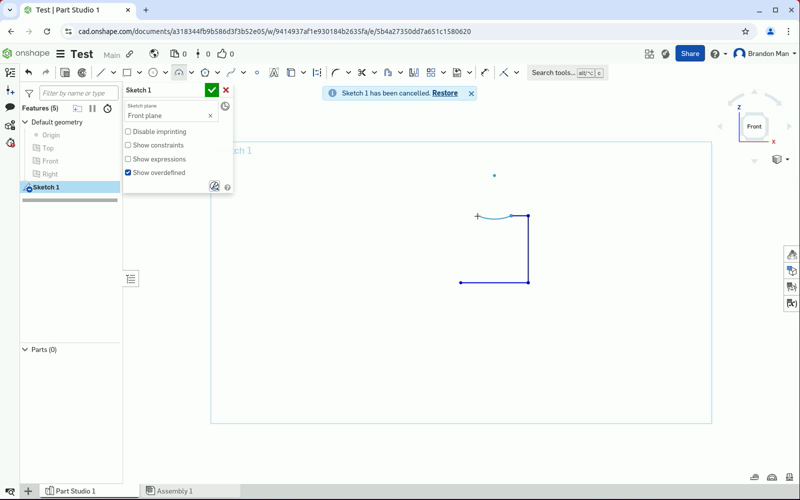
click(477, 215)
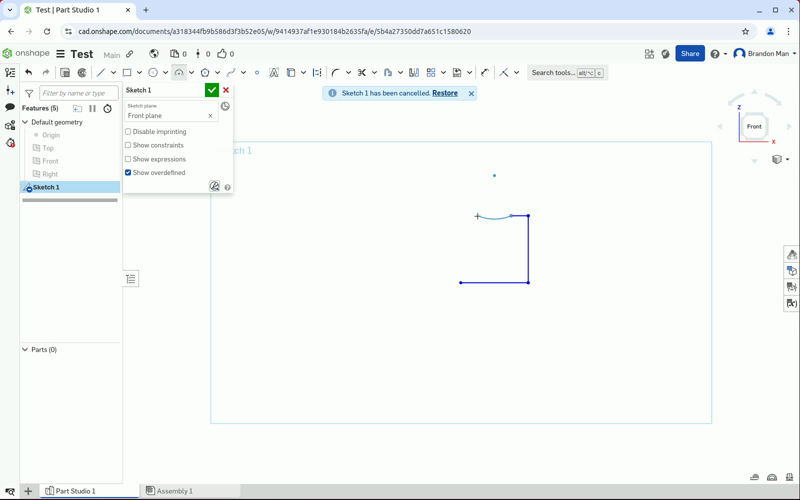
mouse_move(494, 232)
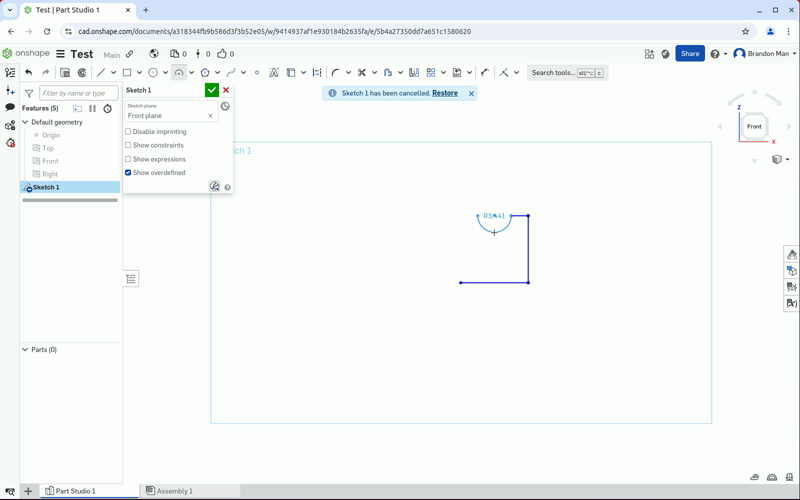
click(494, 232)
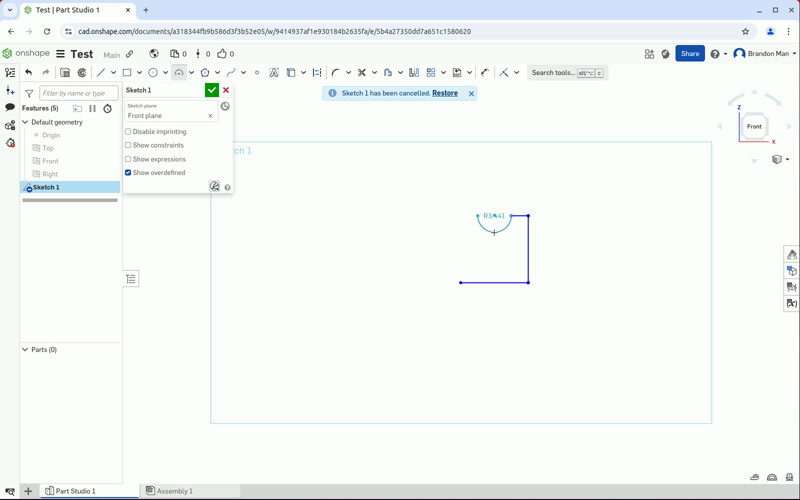
key_up(shift)
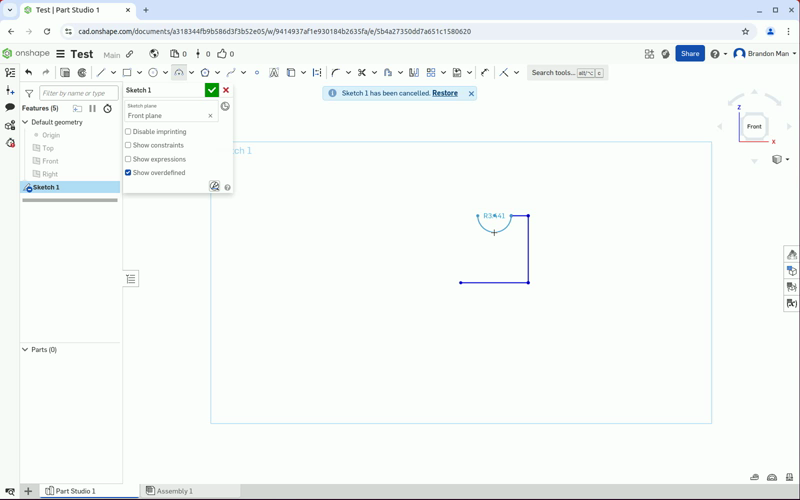
key(esc)
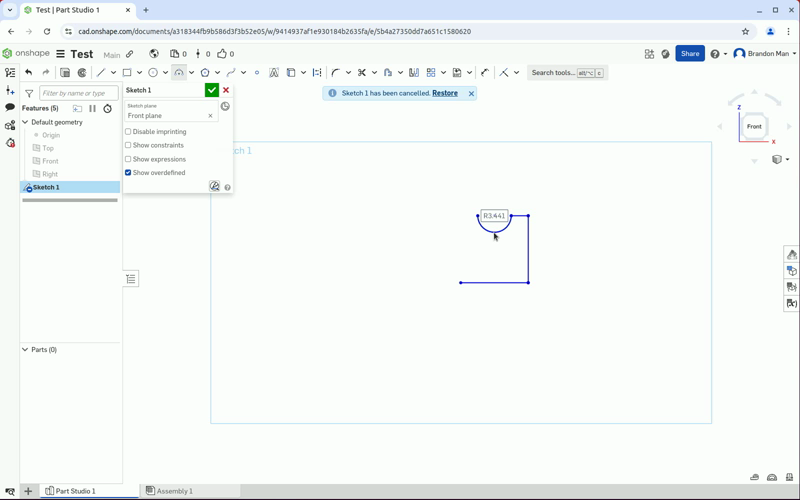
key(l)
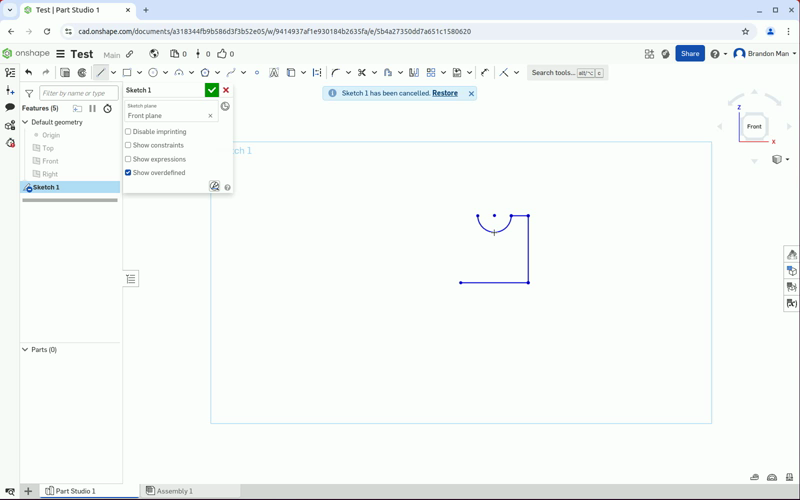
mouse_move(477, 215)
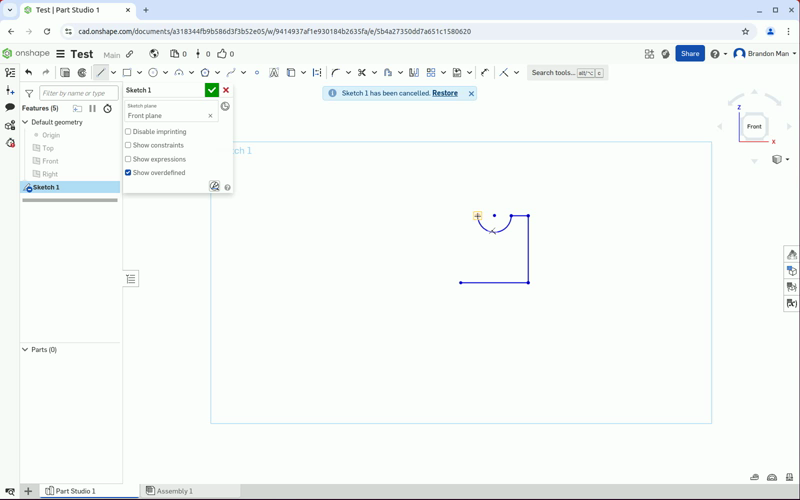
click(477, 215)
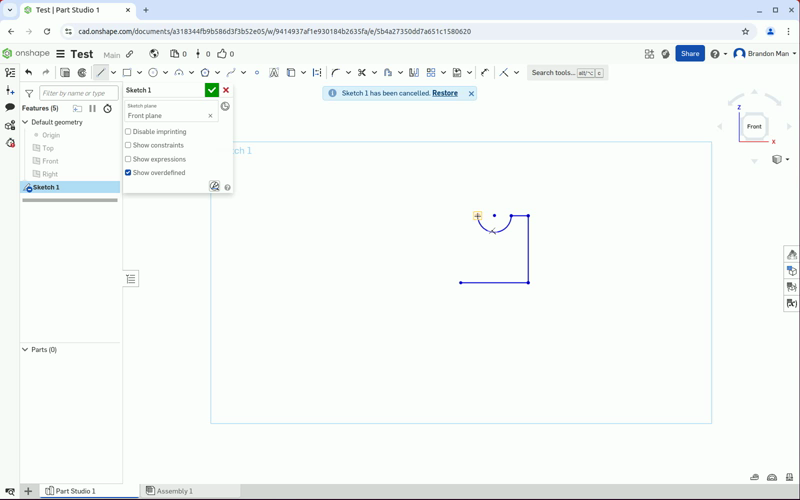
key_down(shift)
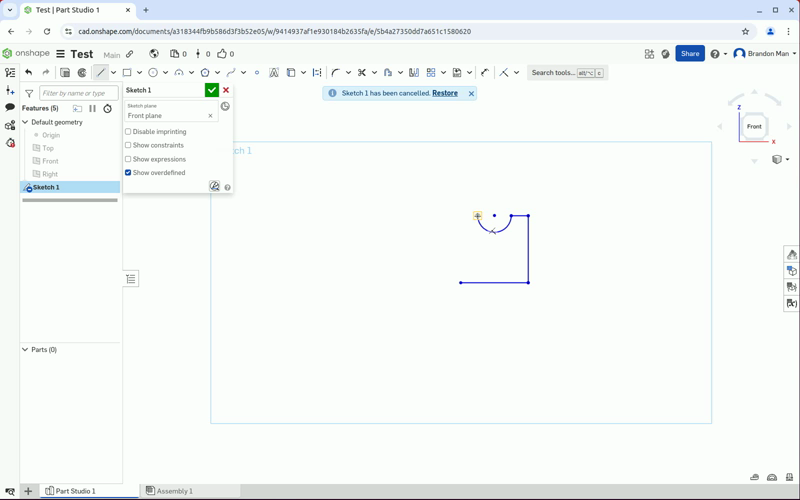
mouse_move(507, 215)
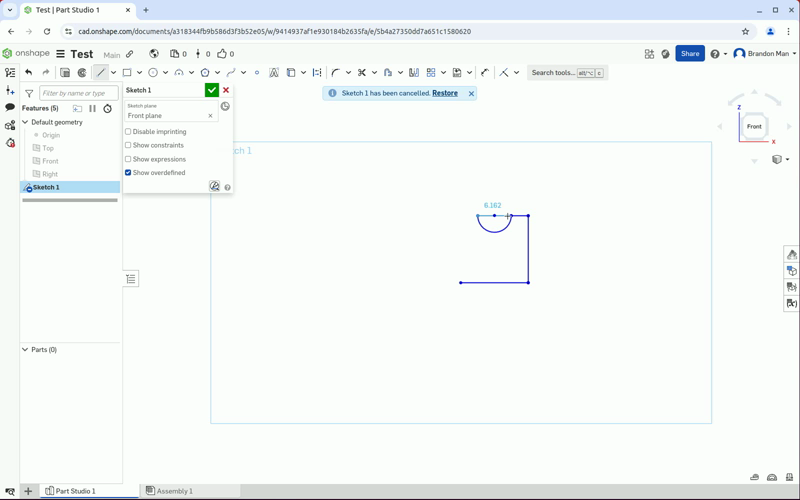
mouse_move(460, 215)
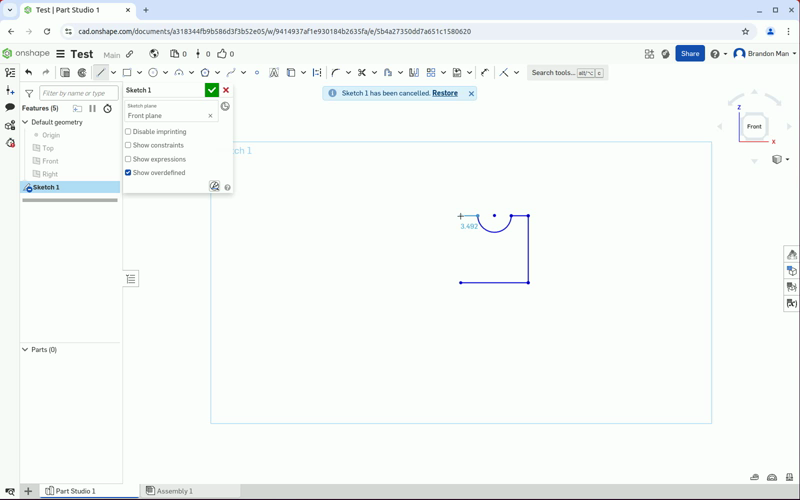
click(460, 215)
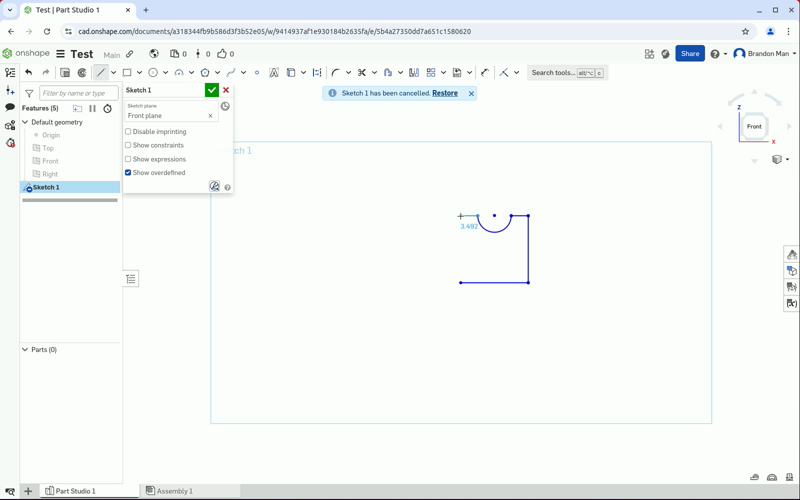
key_up(shift)
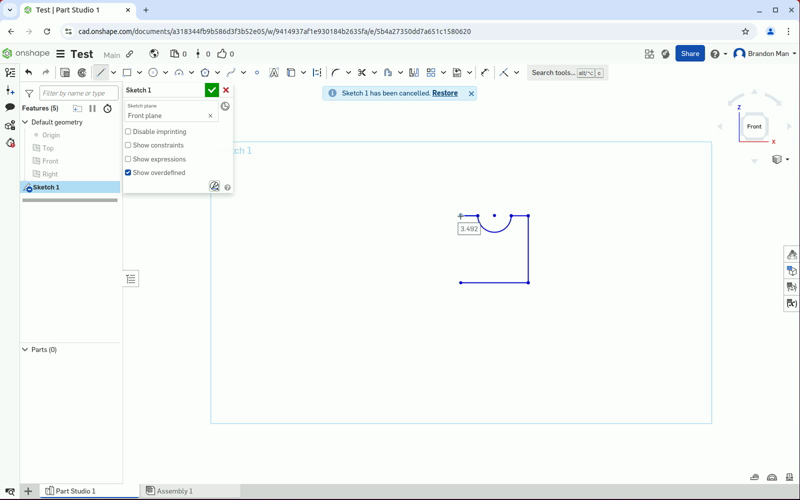
key_down(shift)
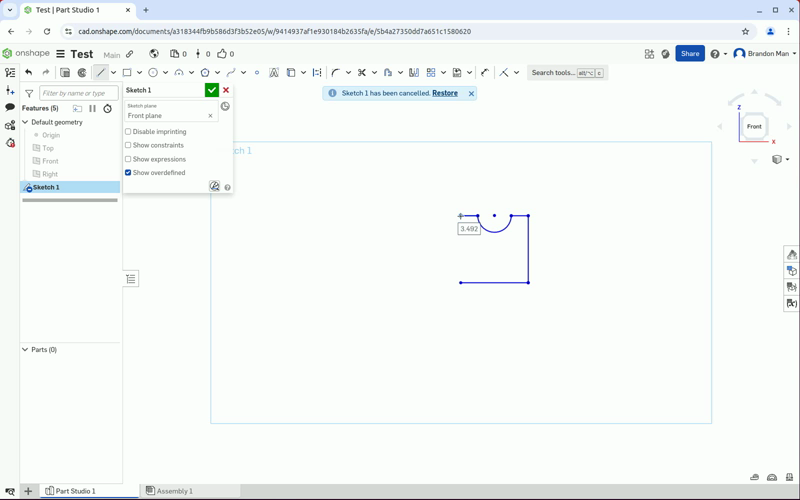
mouse_move(460, 282)
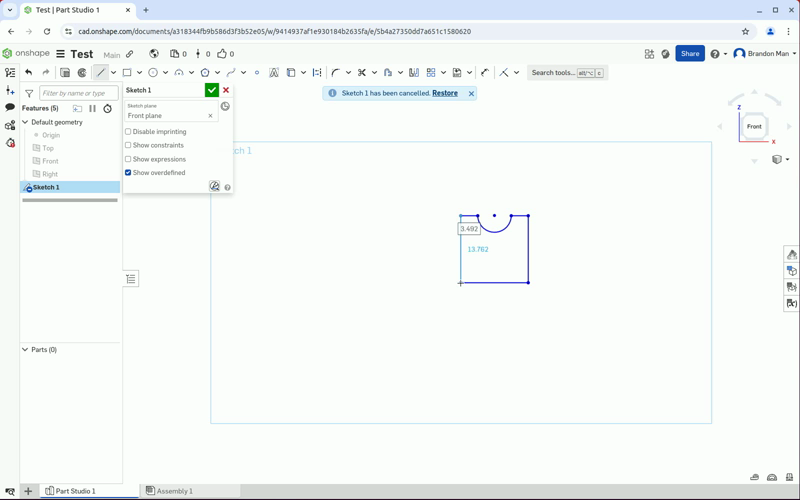
key_up(shift)
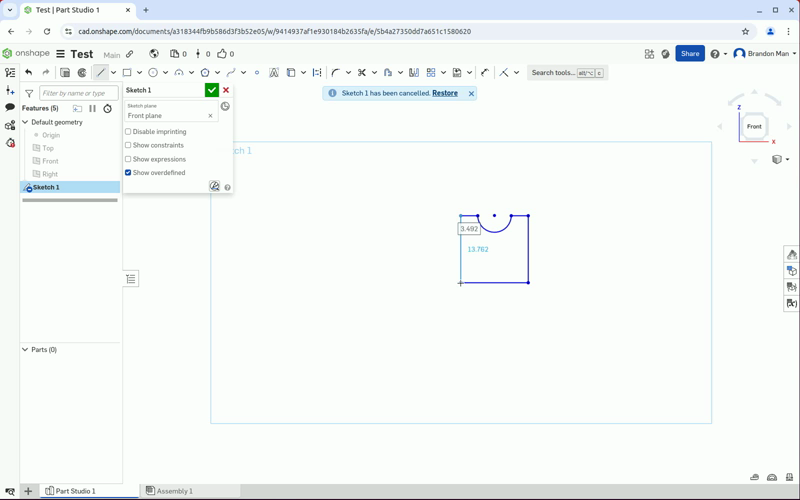
click(460, 282)
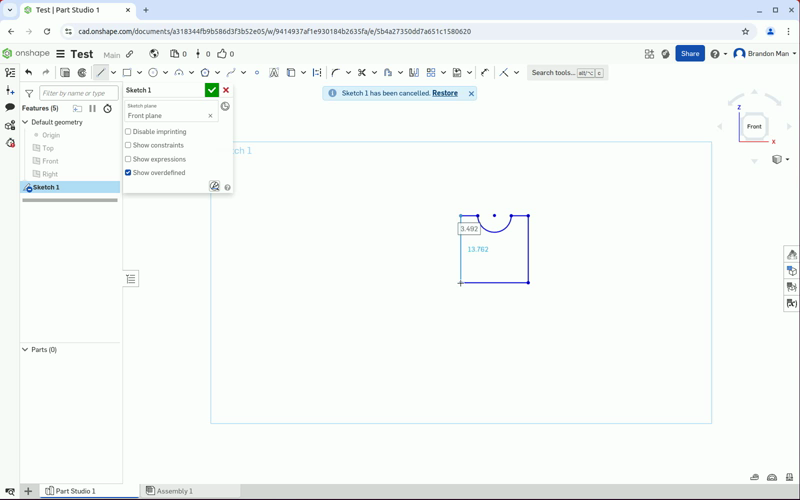
key(esc)
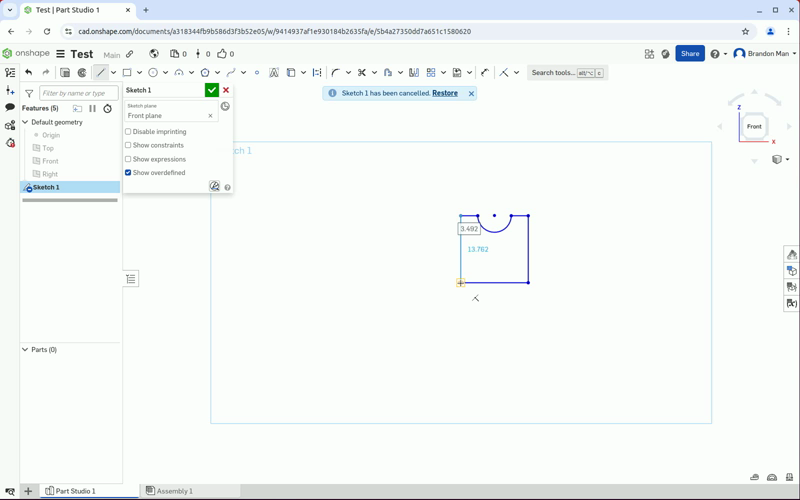
mouse_move(488, 267)
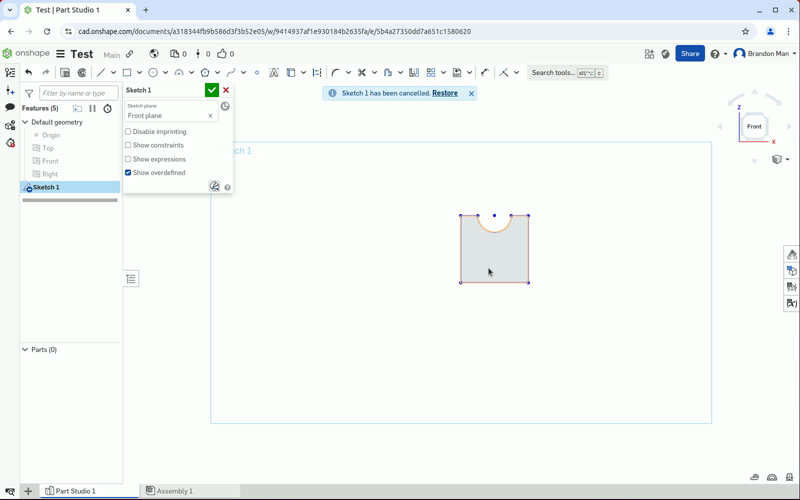
scroll(6)
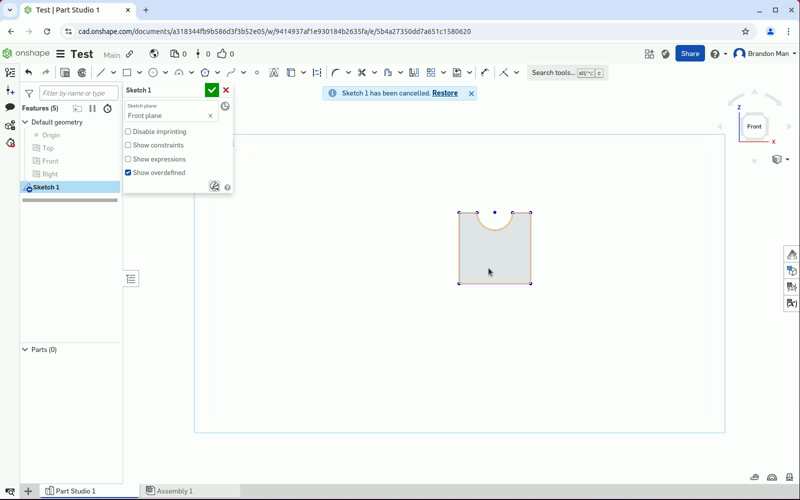
scroll(6)
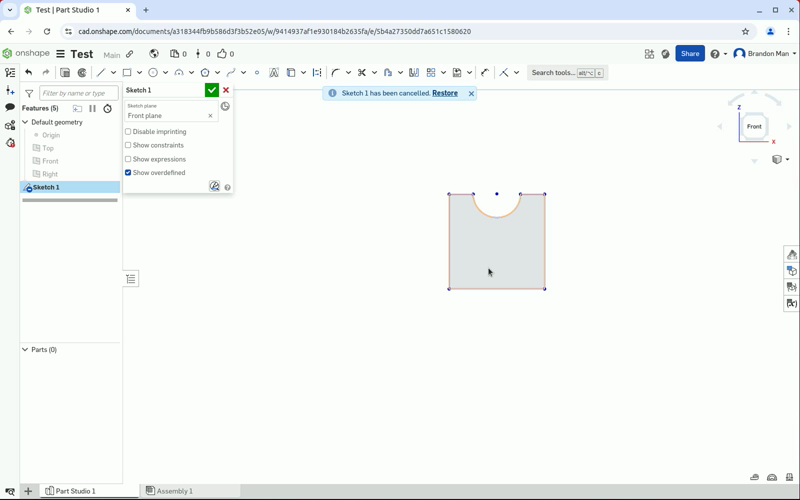
scroll(6)
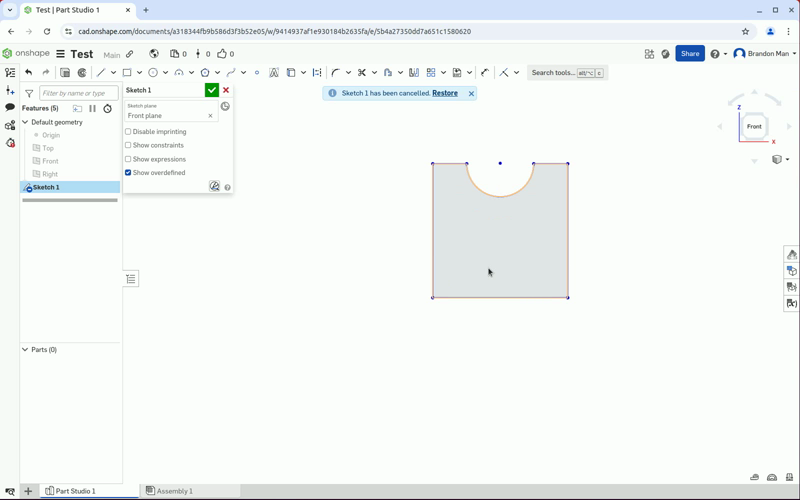
scroll(6)
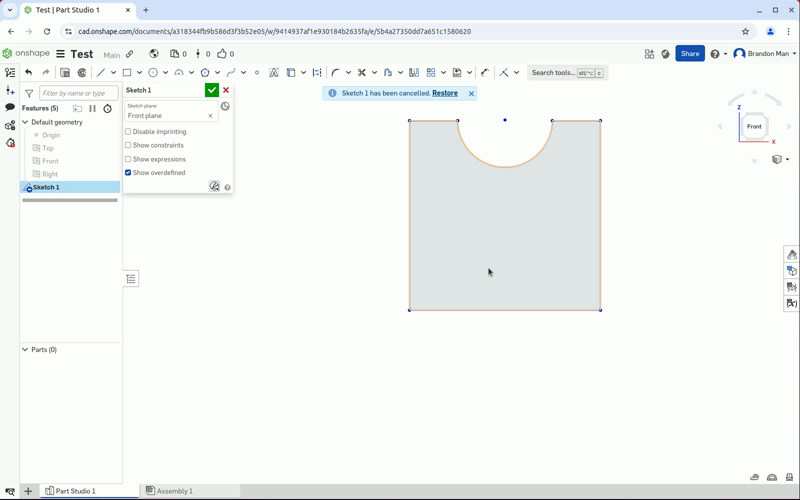
scroll(6)
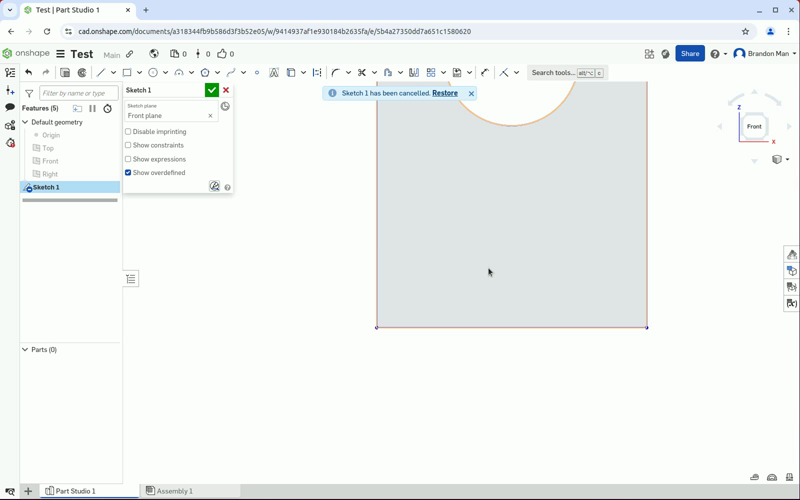
scroll(6)
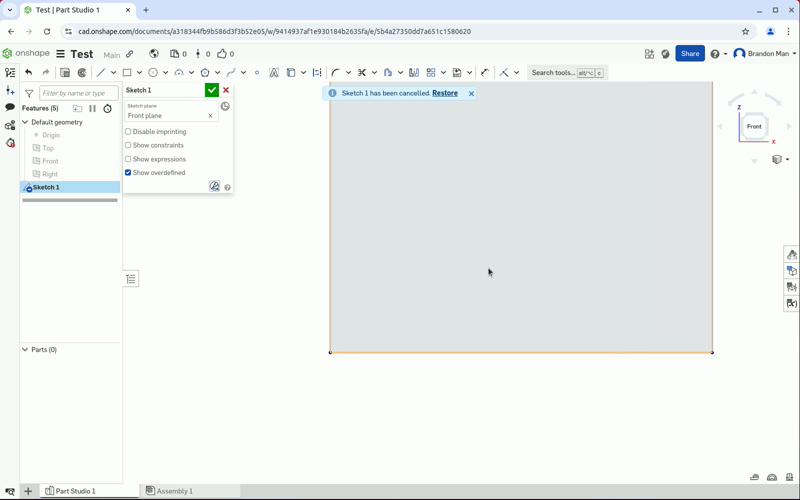
scroll(6)
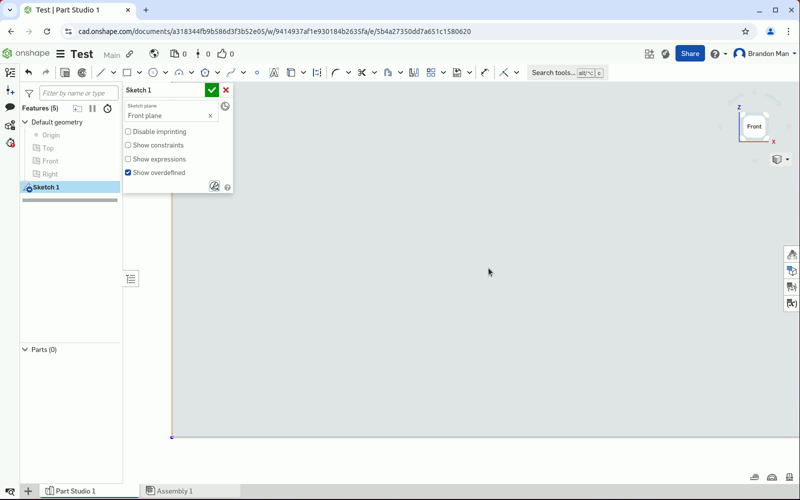
click(488, 267)
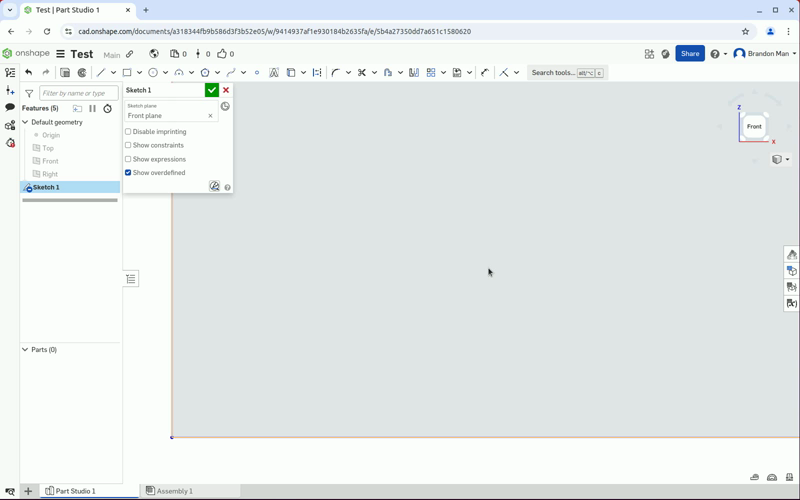
scroll(-6)
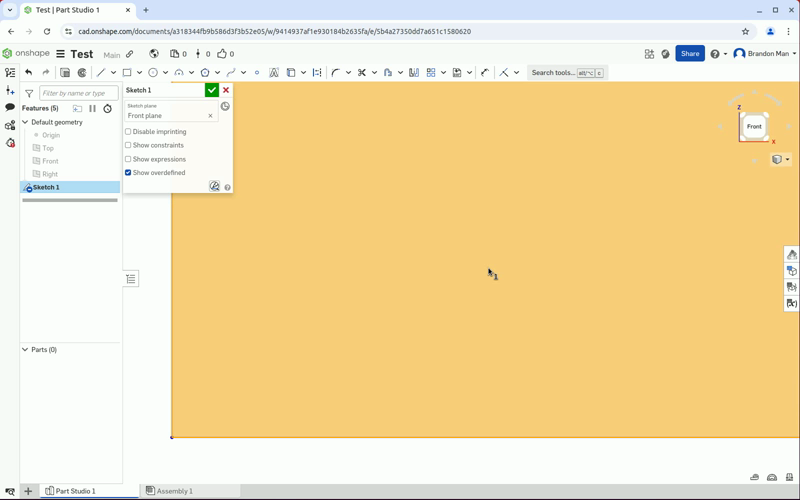
scroll(-6)
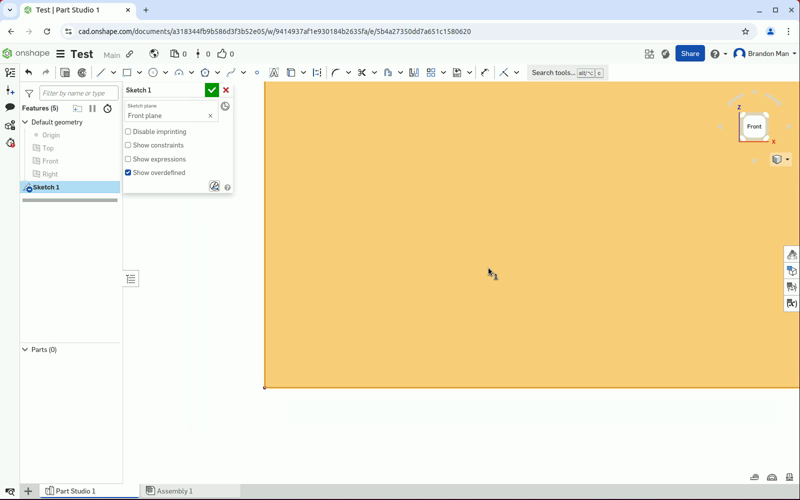
scroll(-6)
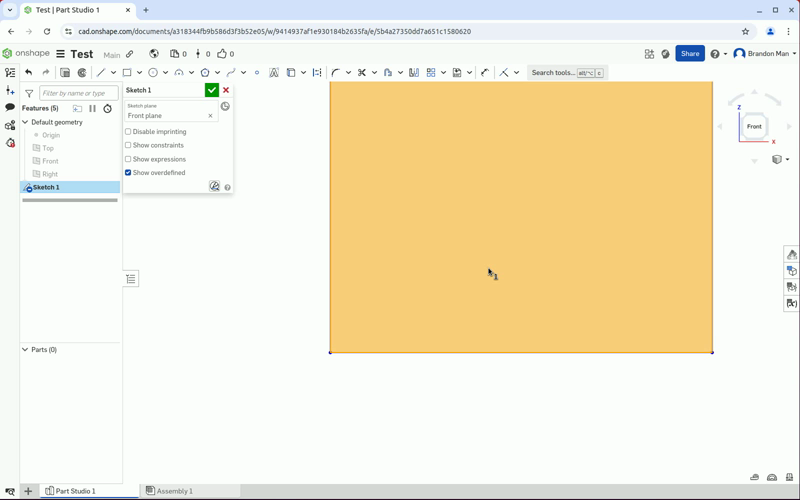
scroll(-6)
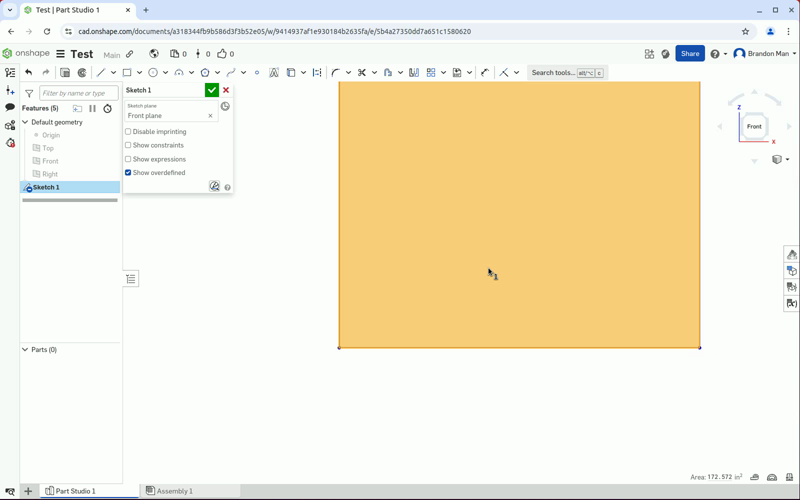
scroll(-6)
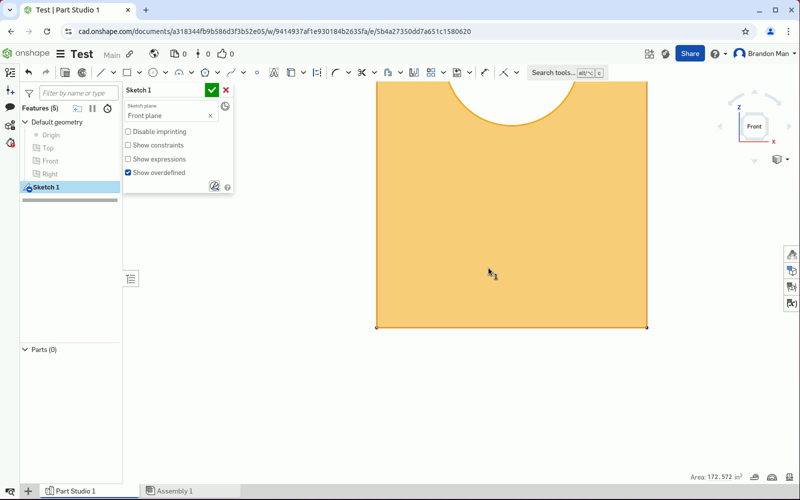
scroll(-6)
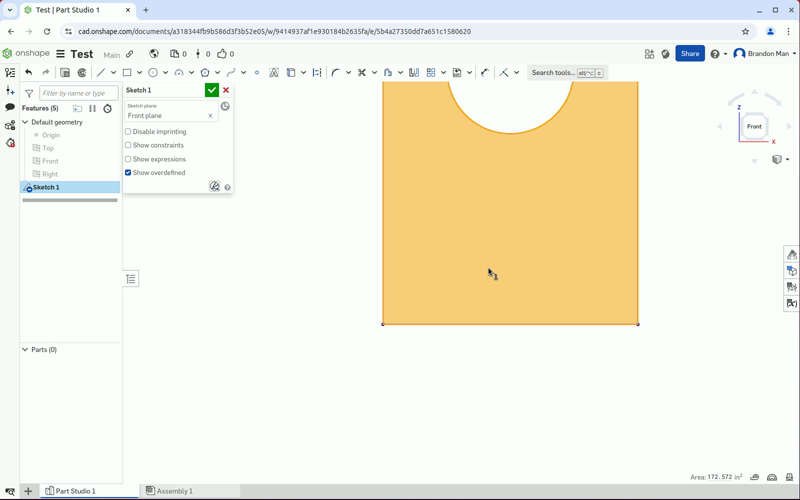
scroll(-6)
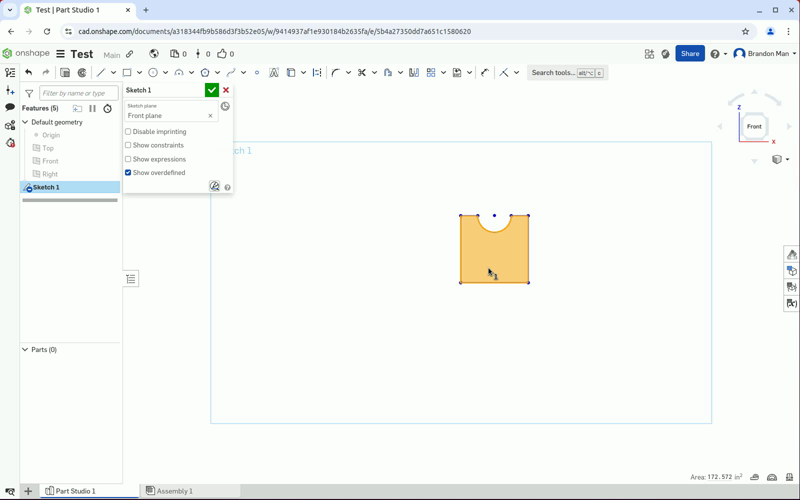
mouse_move(73, 352)
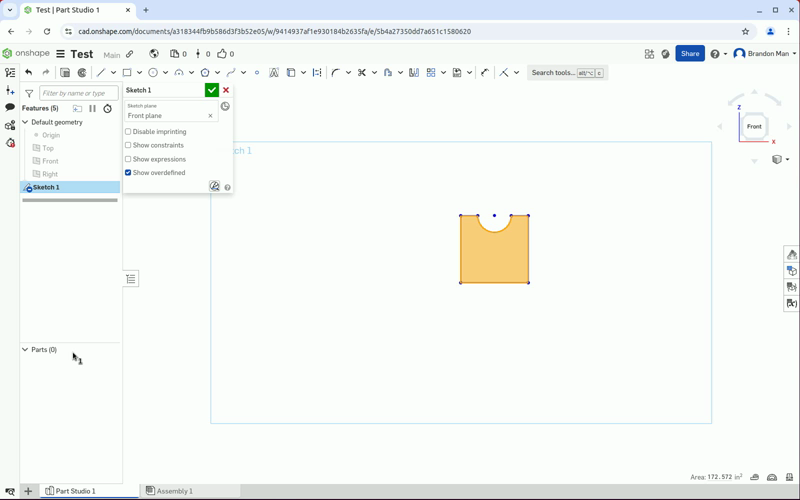
key(shift+y)
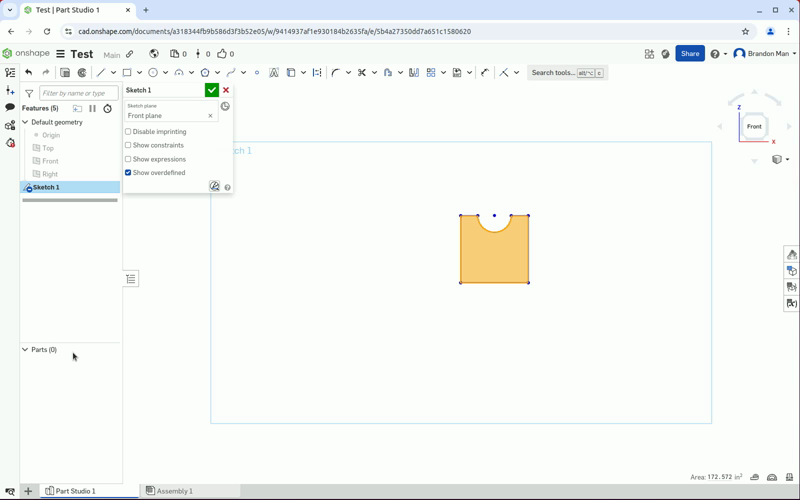
key(shift+e)
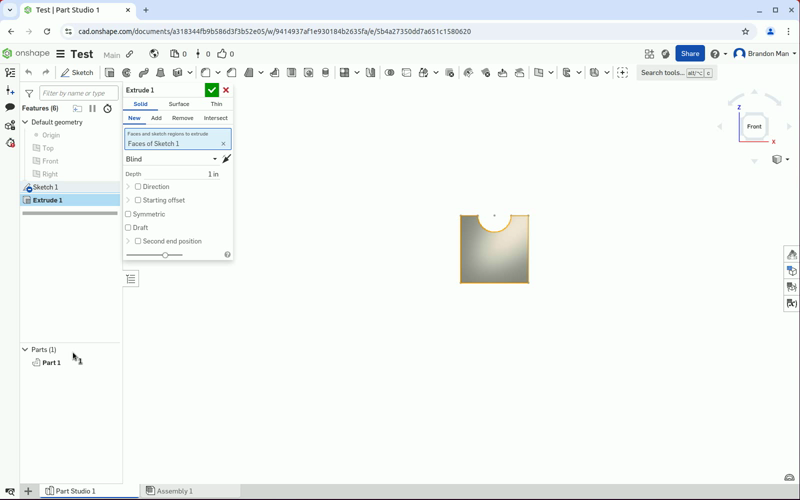
mouse_move(143, 106)
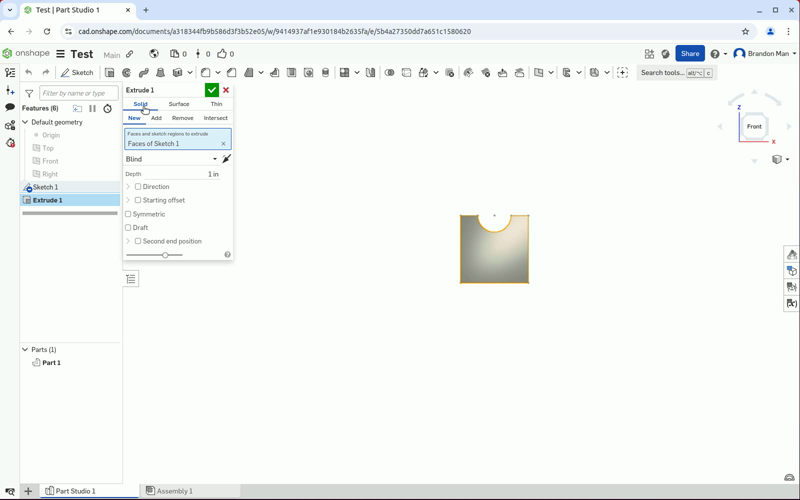
click(143, 106)
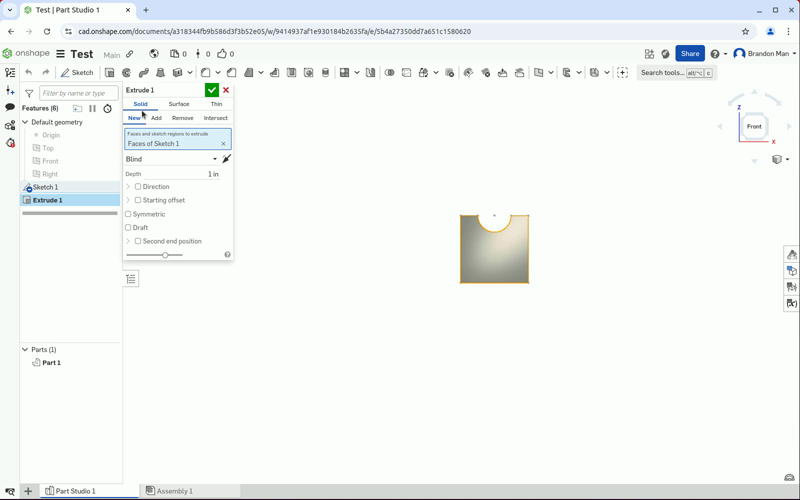
mouse_move(137, 120)
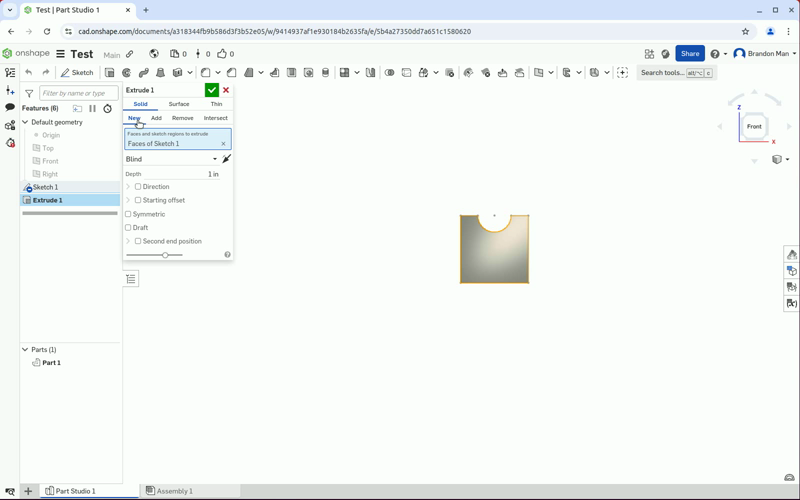
click(137, 120)
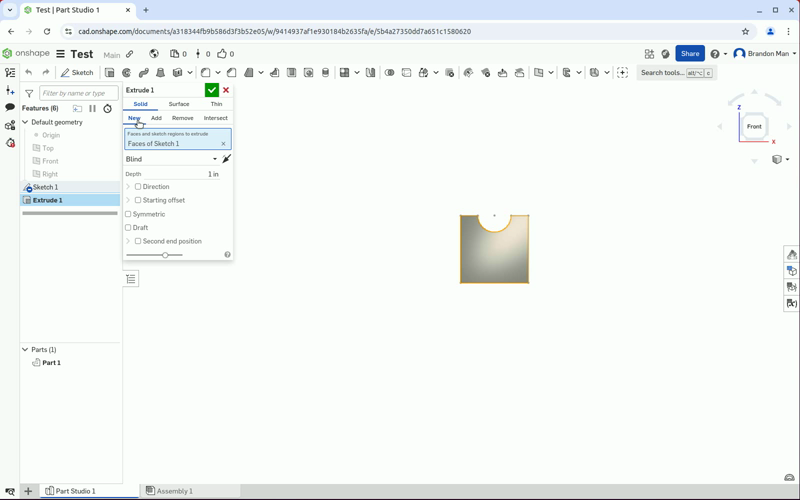
key(tab, 4)
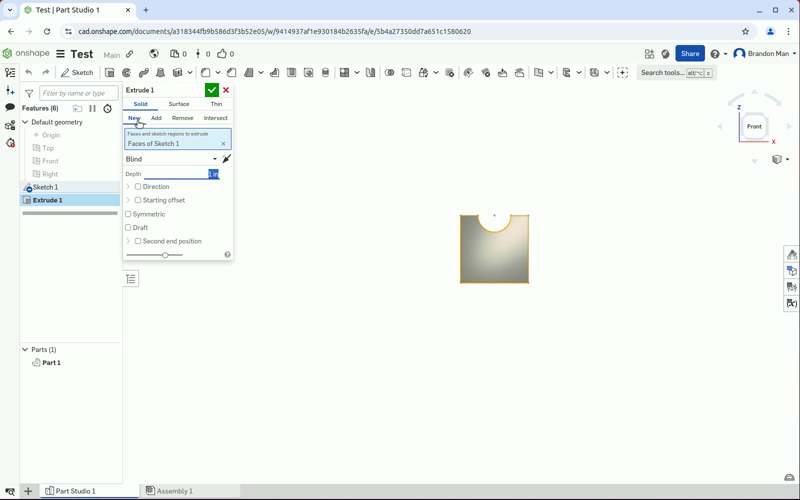
text(10.832)
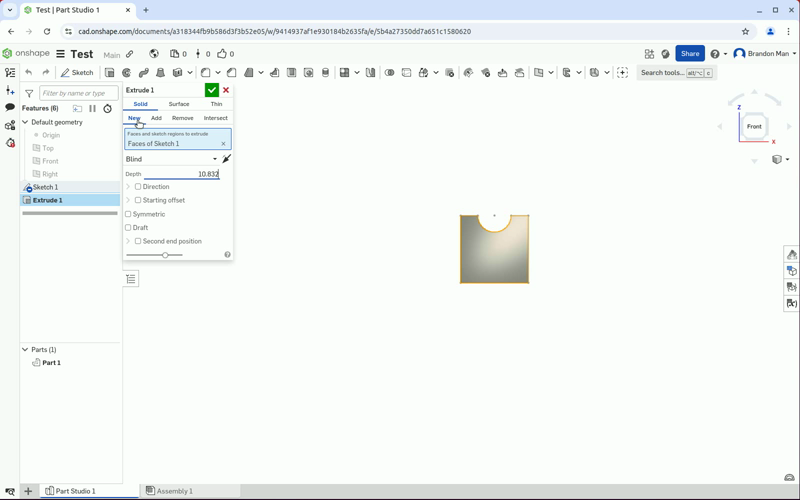
key(enter)
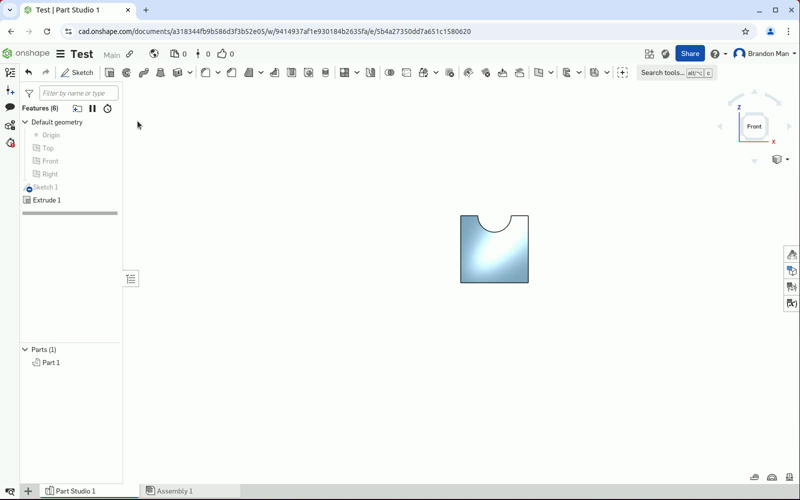
key(shift+h)
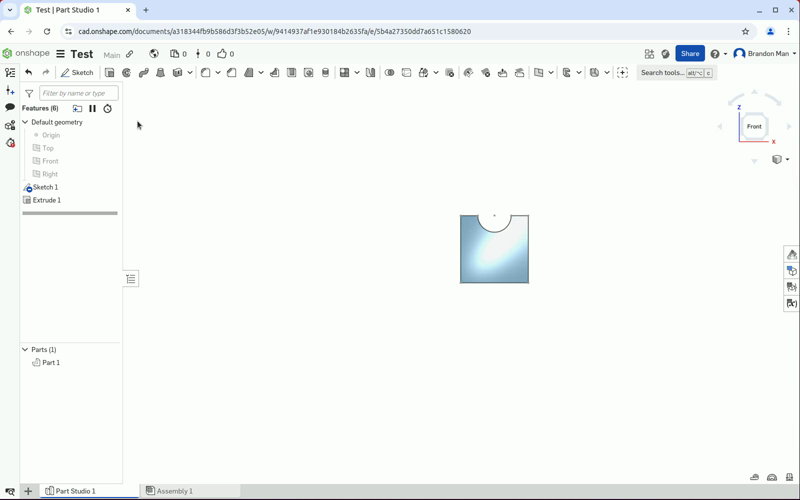
key(shift+h)
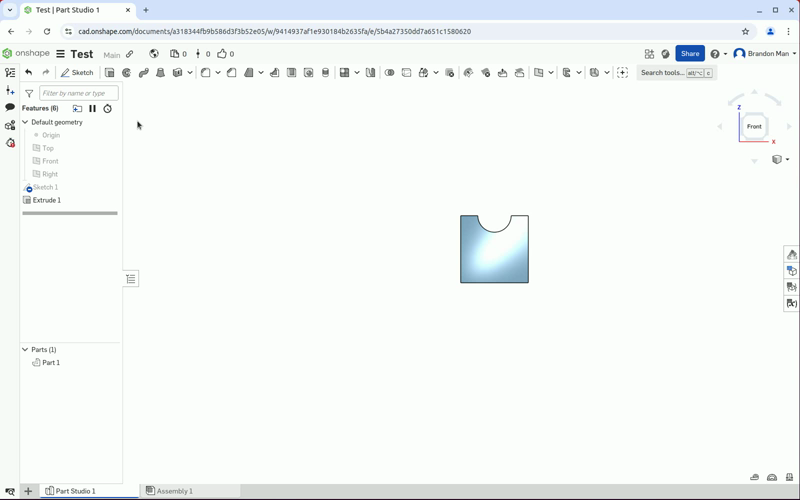
mouse_move(73, 189)
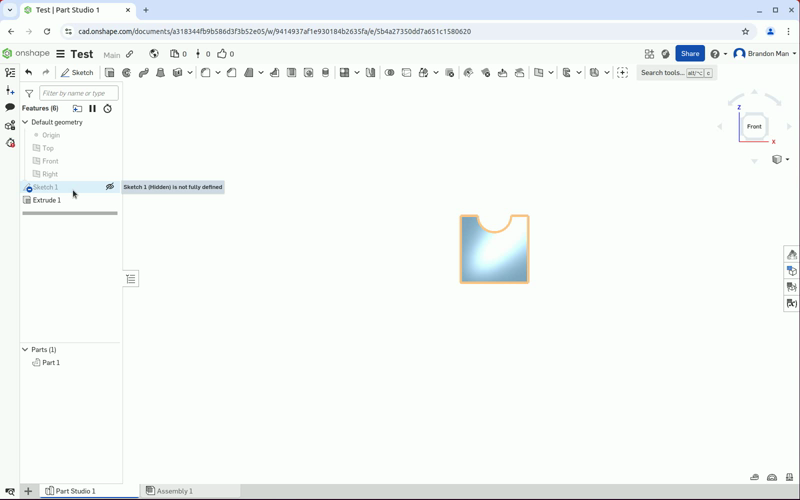
click(73, 189)
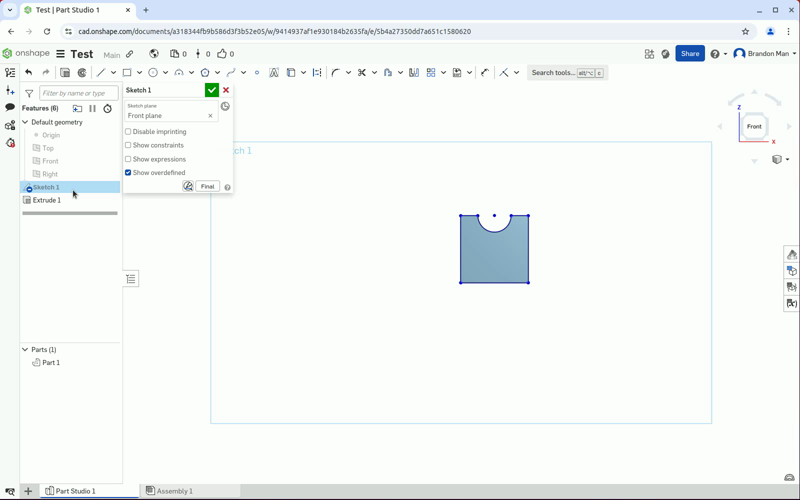
mouse_move(229, 92)
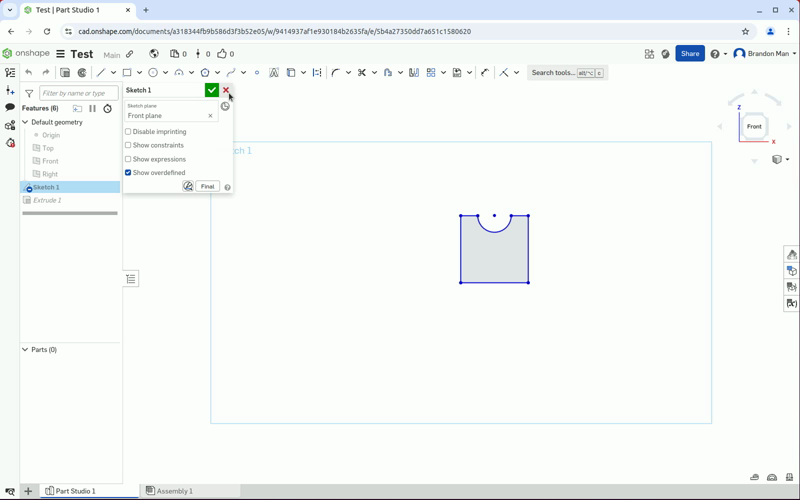
click(229, 92)
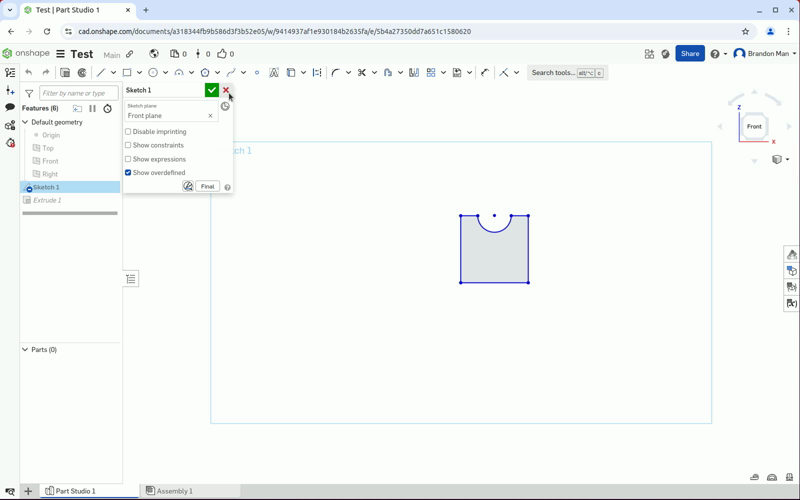
key(shift+s)
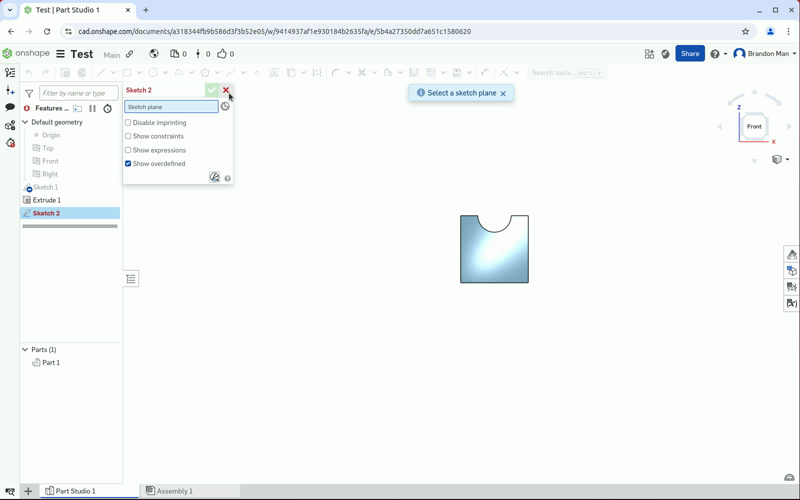
mouse_move(73, 163)
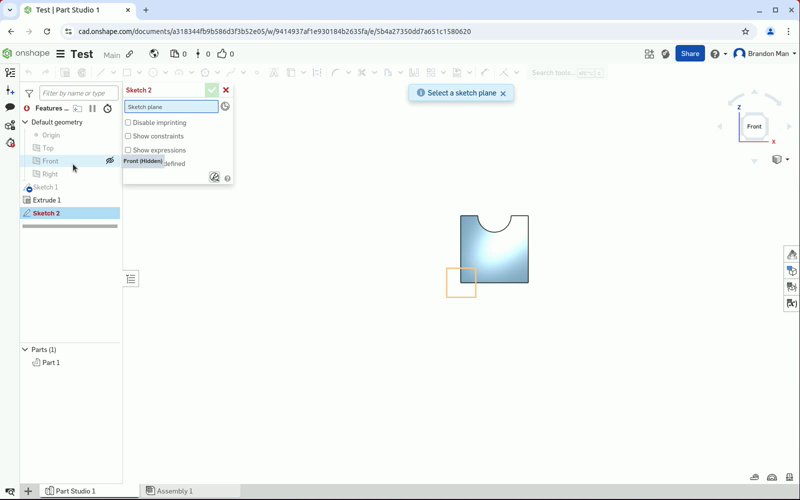
click(73, 163)
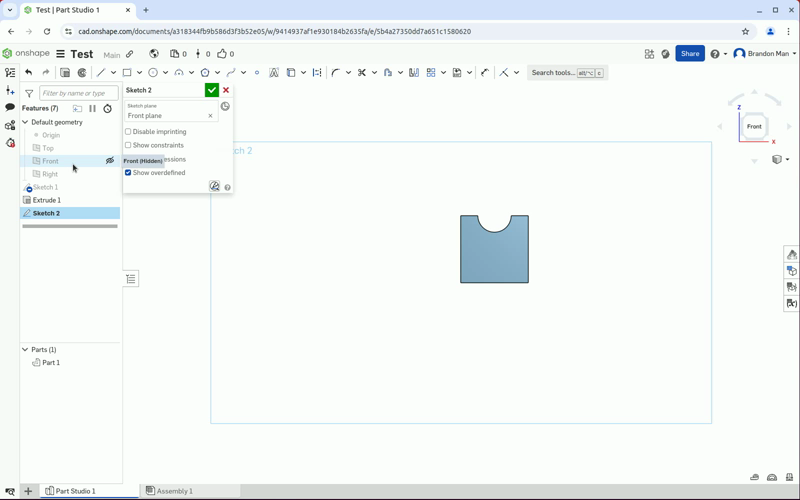
mouse_move(73, 352)
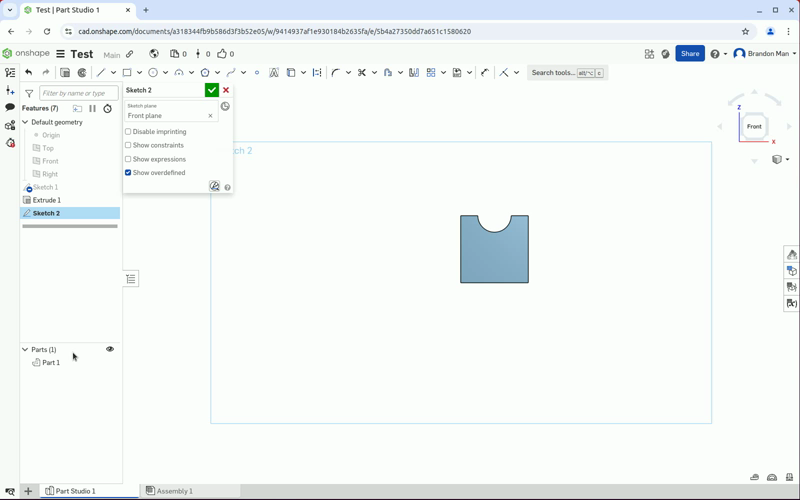
key(y)
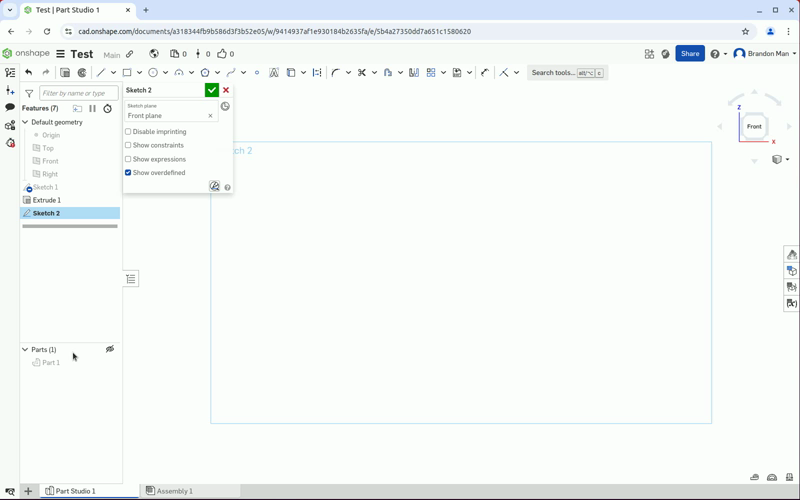
key(l)
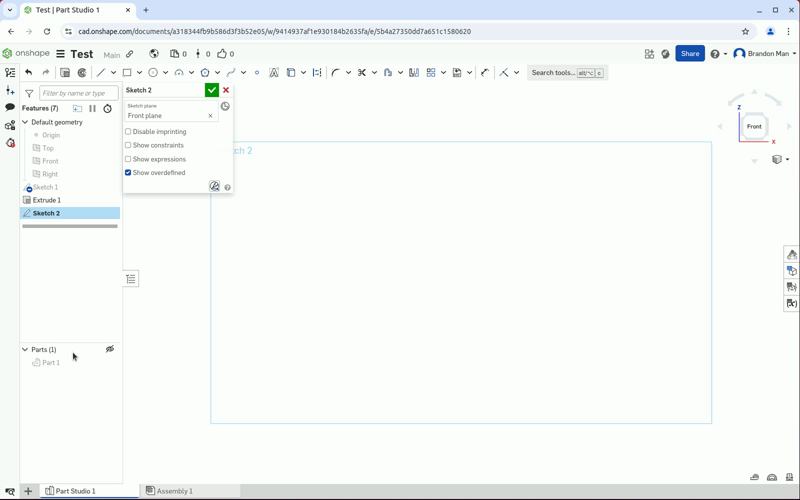
key_down(shift)
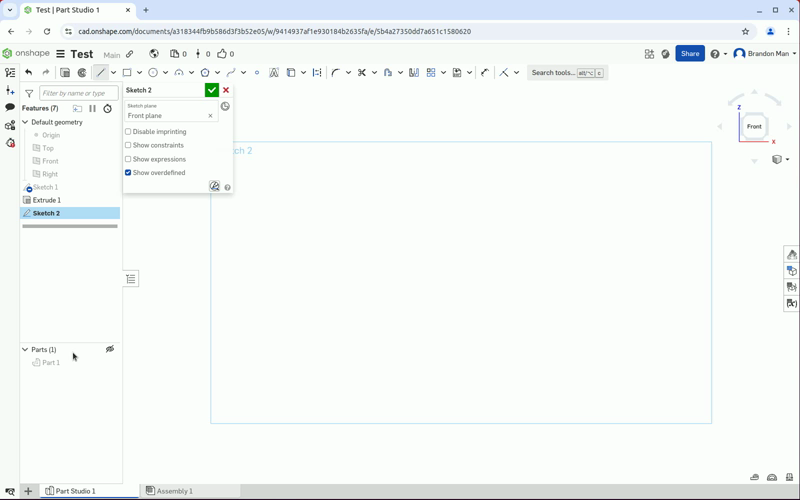
mouse_move(460, 216)
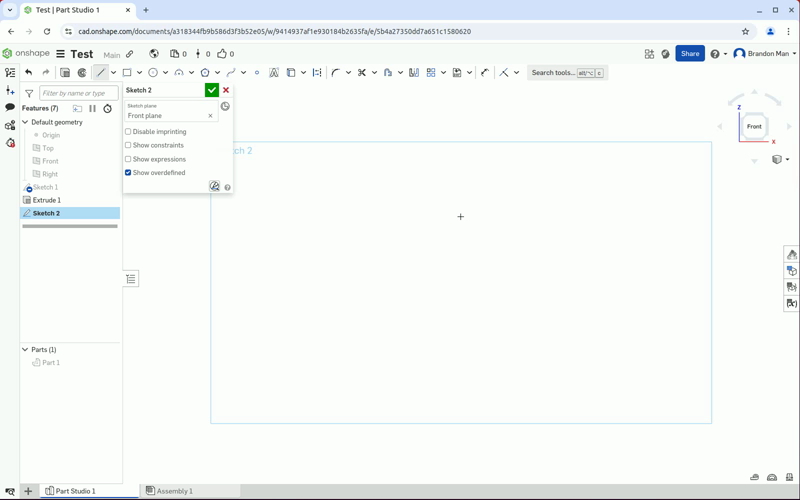
click(460, 216)
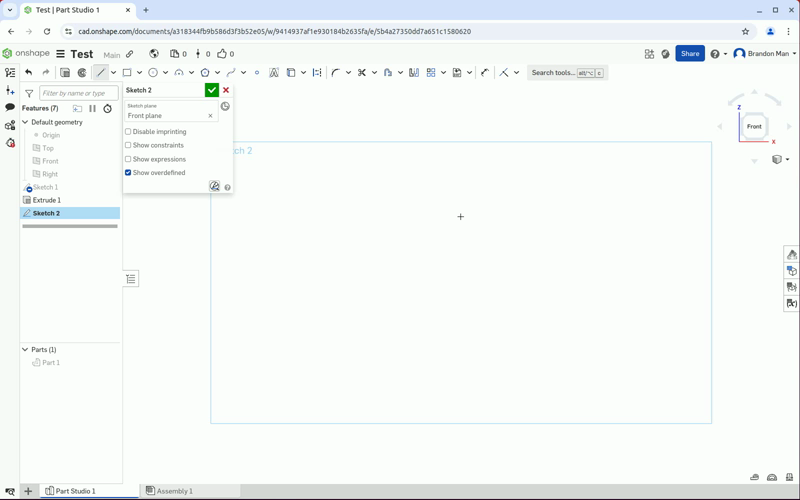
key_up(shift)
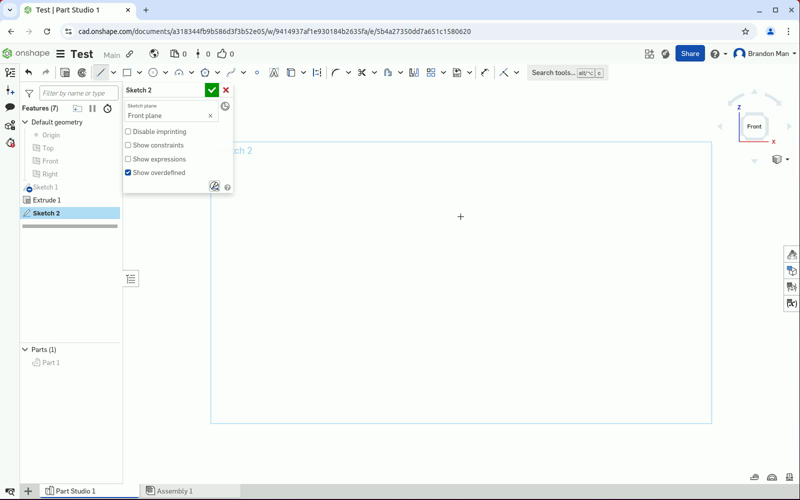
key_down(shift)
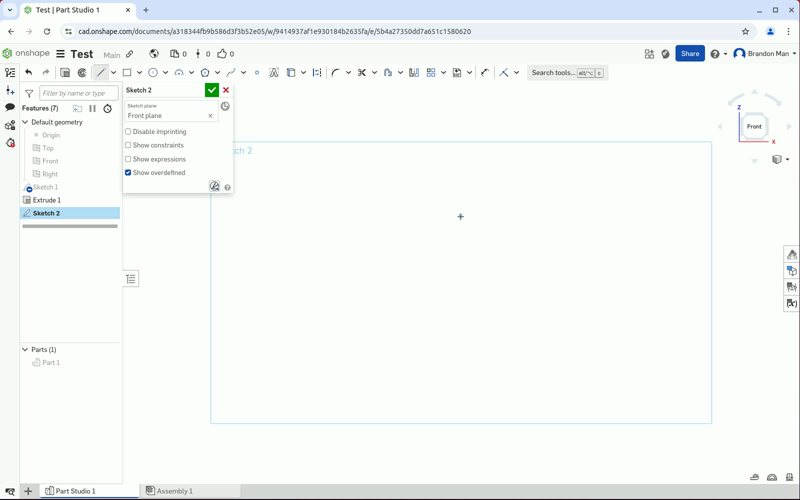
mouse_move(490, 216)
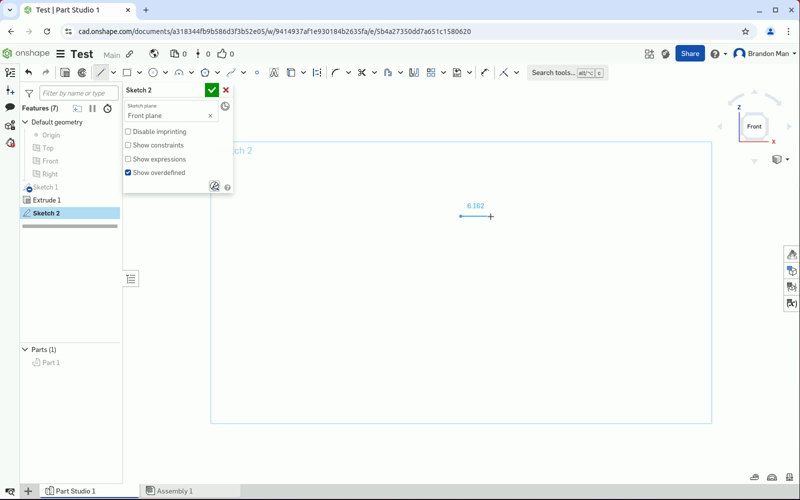
mouse_move(477, 216)
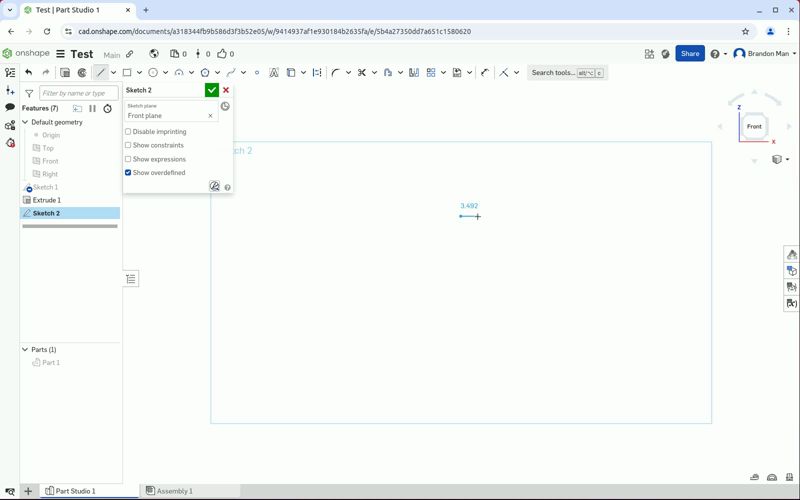
click(477, 216)
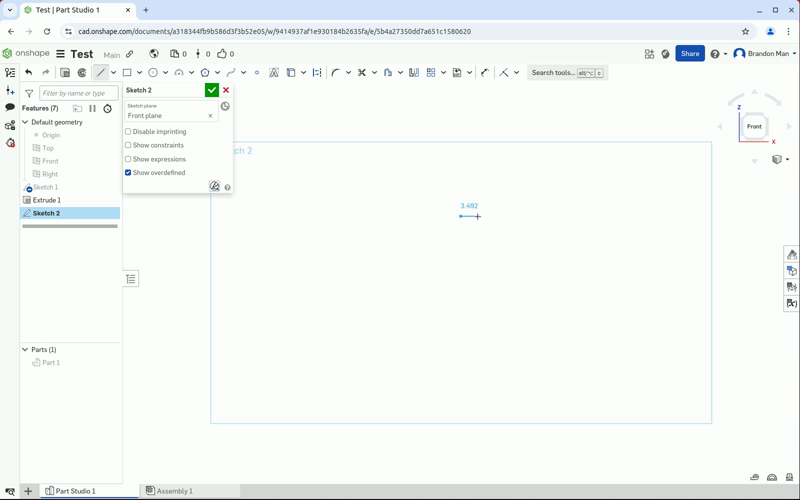
key_up(shift)
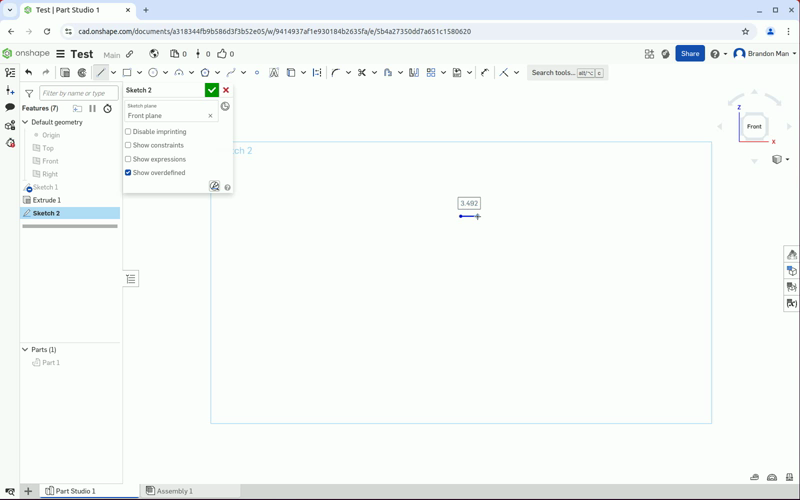
key(esc)
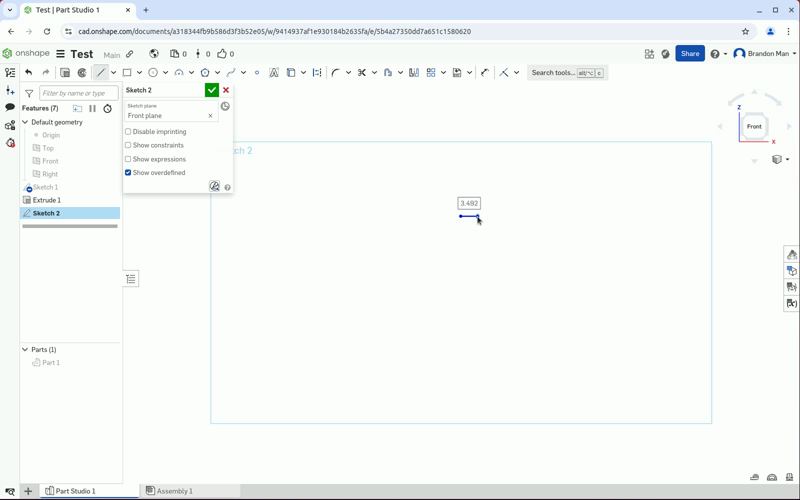
key(a)
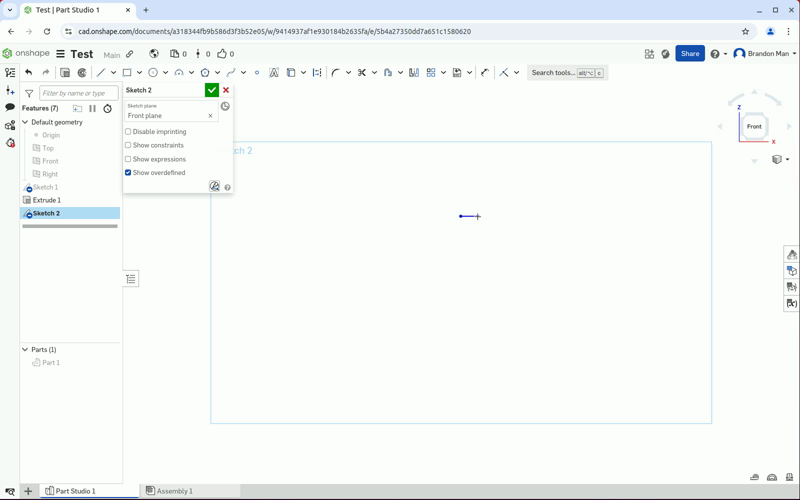
mouse_move(477, 216)
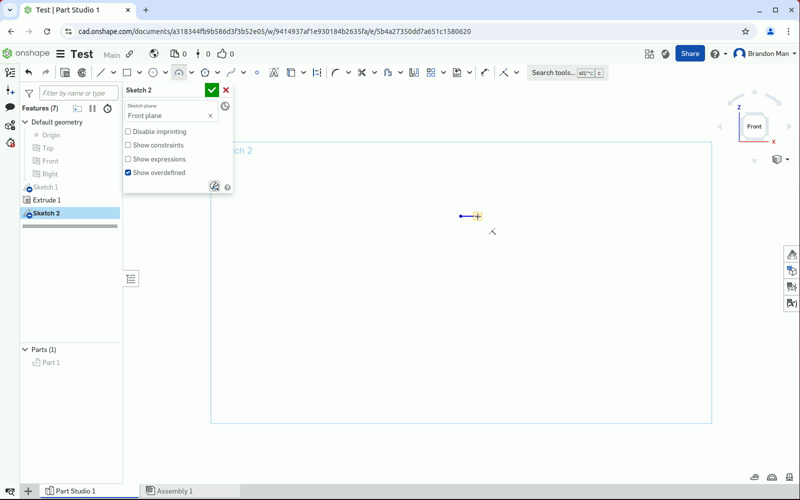
click(477, 216)
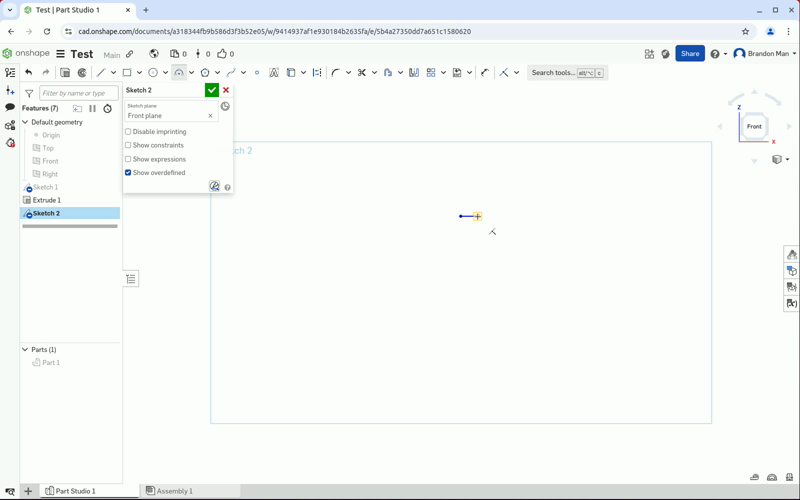
key_down(shift)
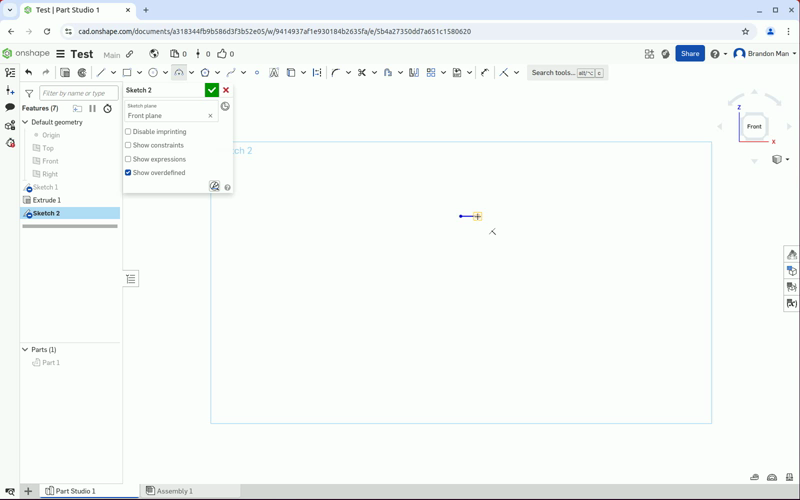
mouse_move(511, 216)
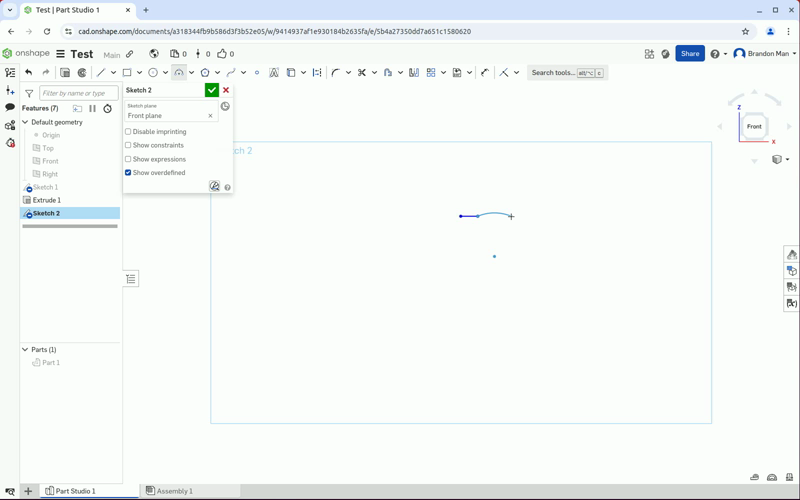
click(511, 216)
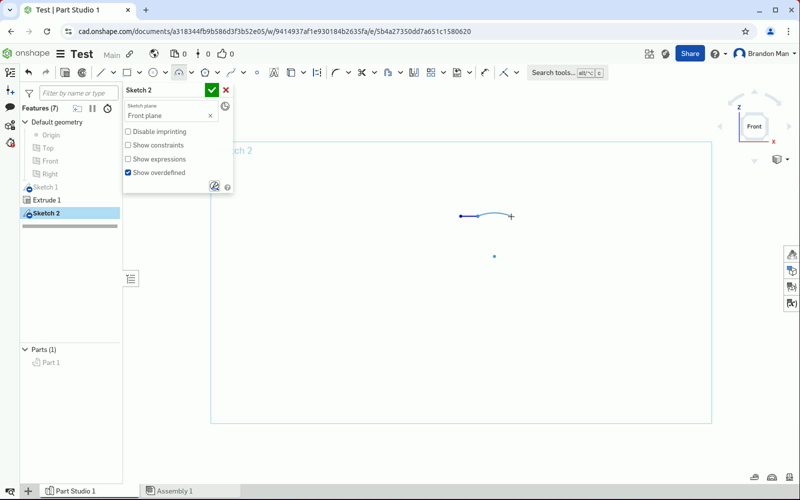
mouse_move(494, 199)
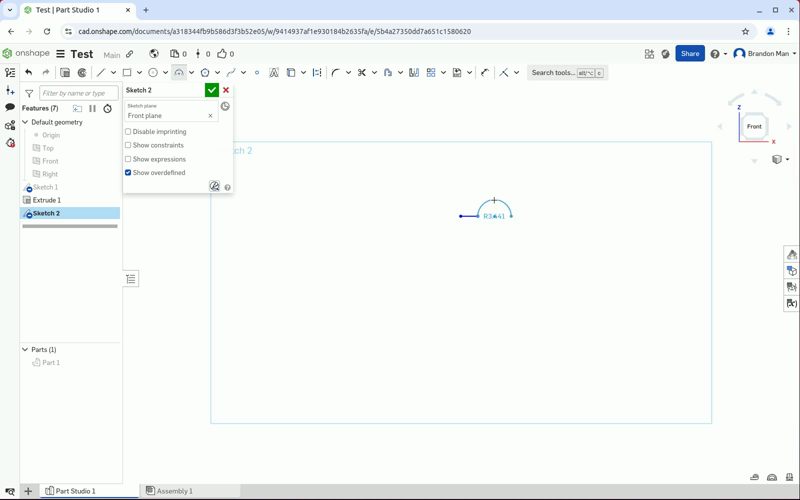
click(494, 199)
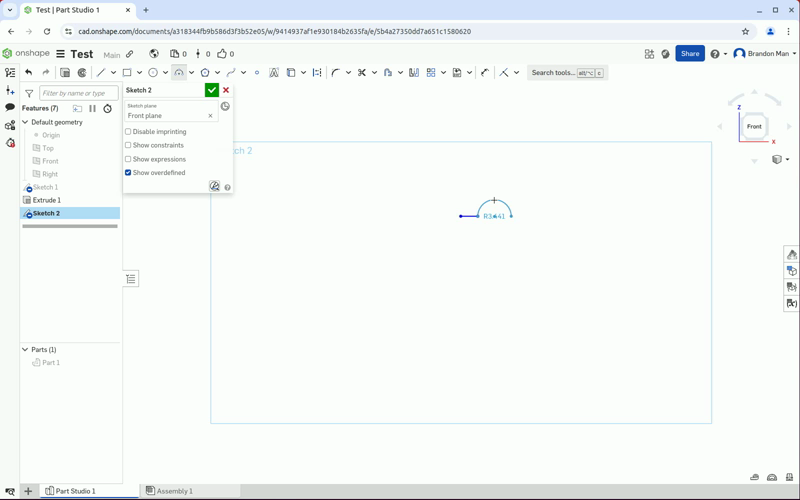
key_up(shift)
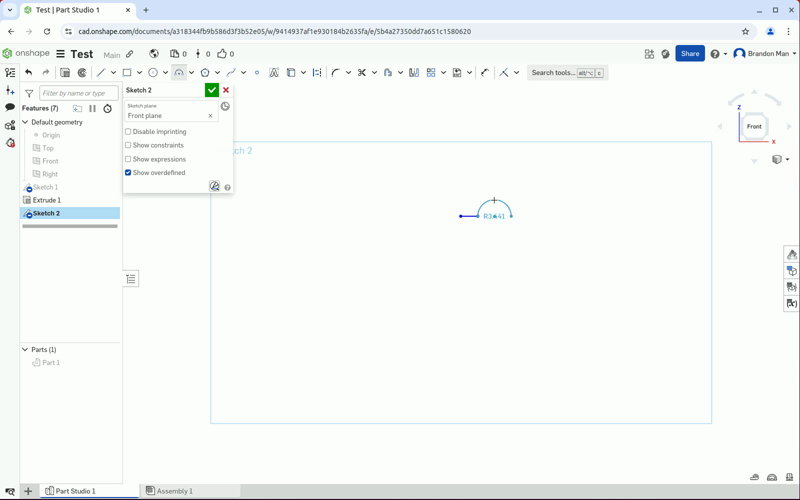
key(esc)
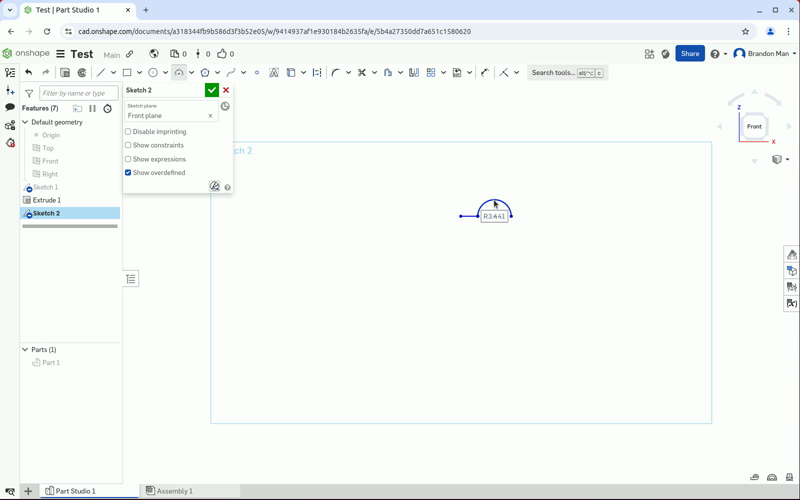
key(l)
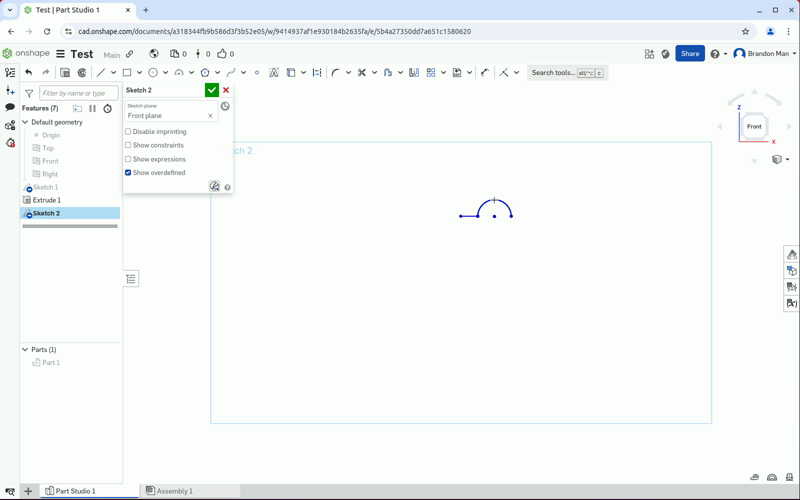
mouse_move(511, 216)
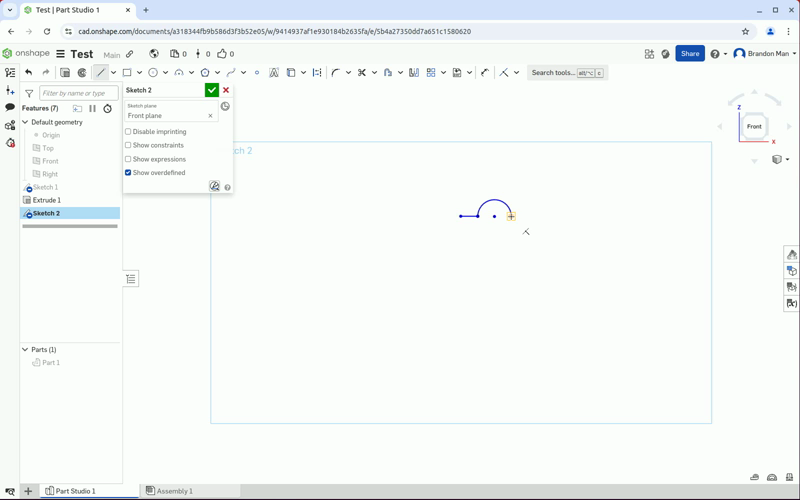
click(511, 216)
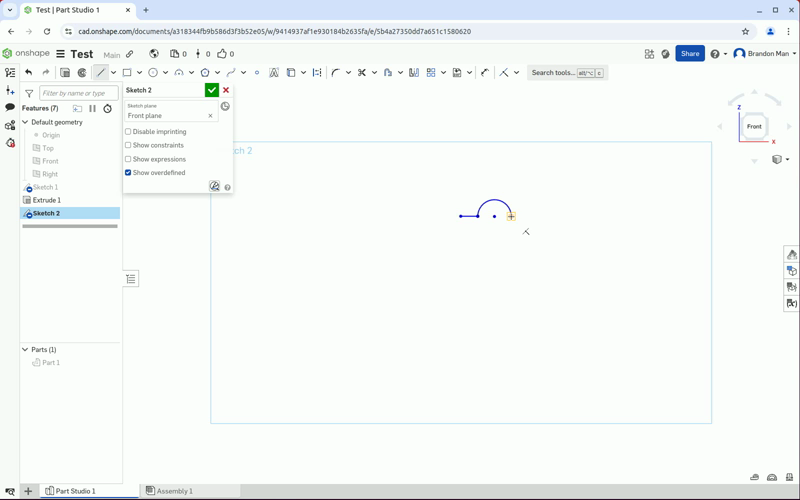
key_down(shift)
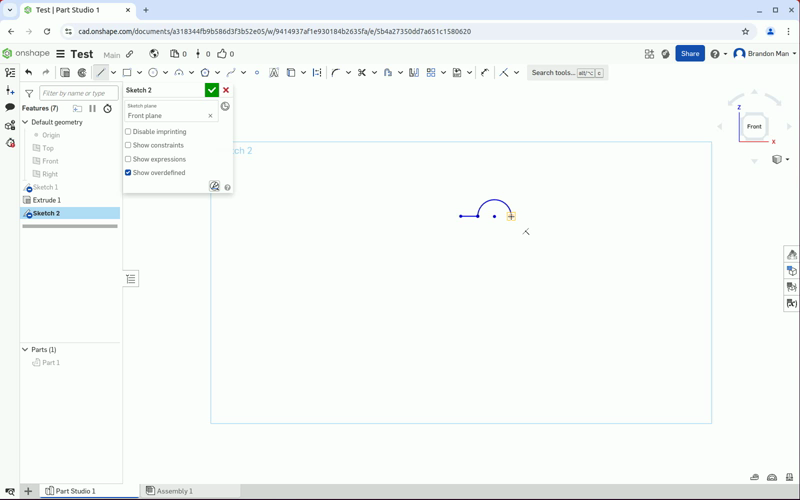
mouse_move(541, 216)
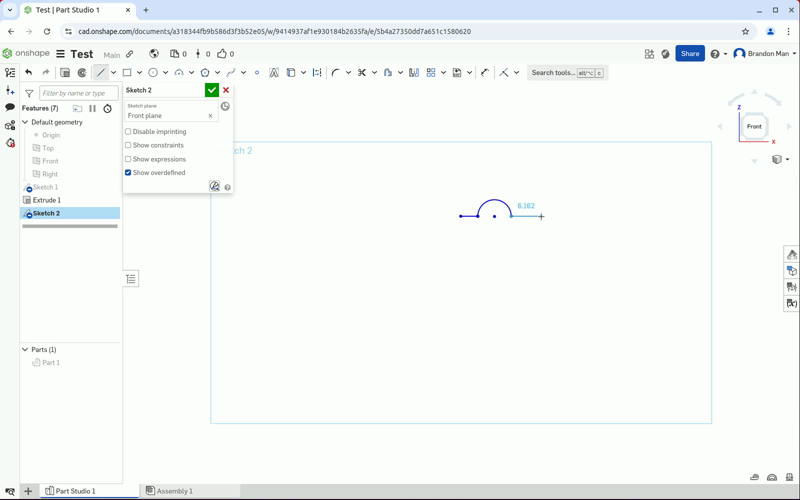
mouse_move(528, 216)
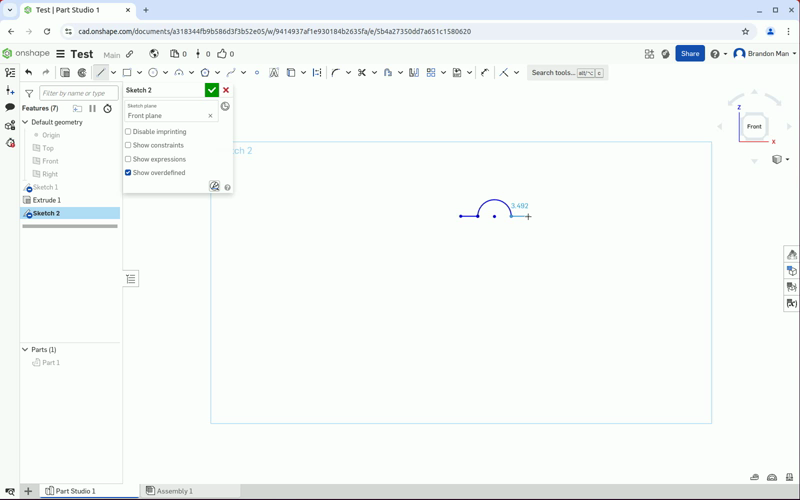
click(528, 216)
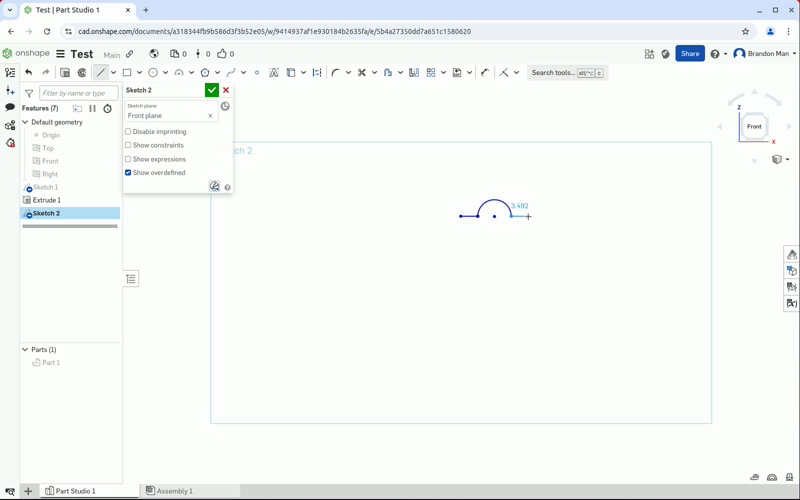
key_up(shift)
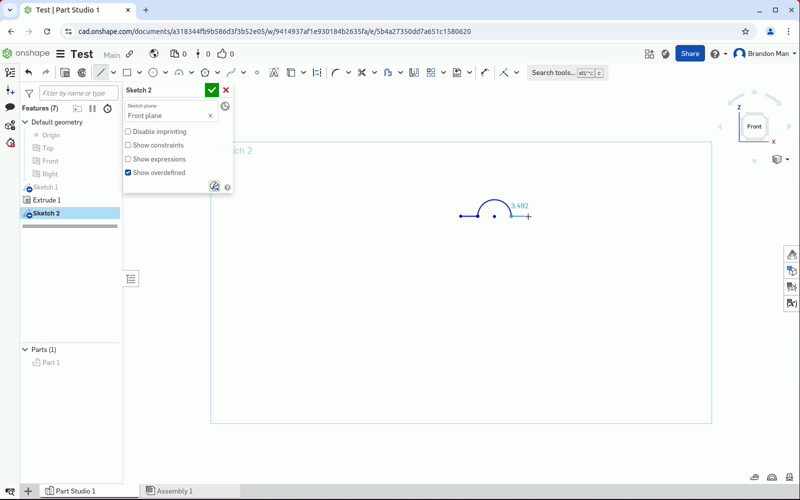
key(esc)
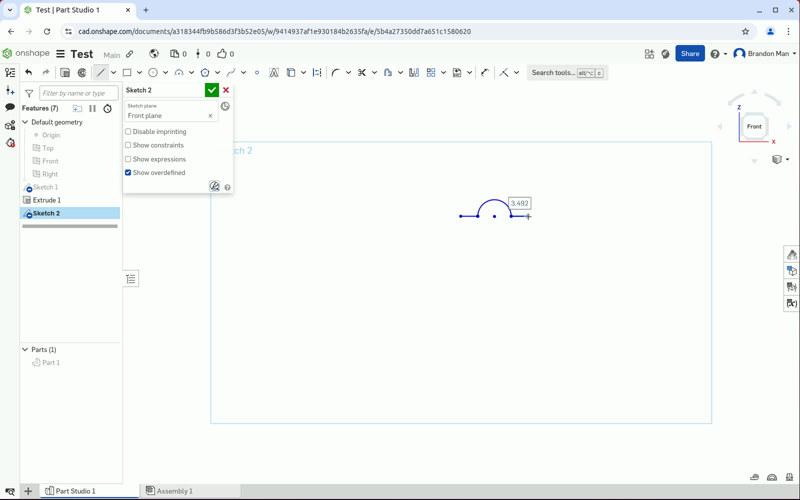
key(a)
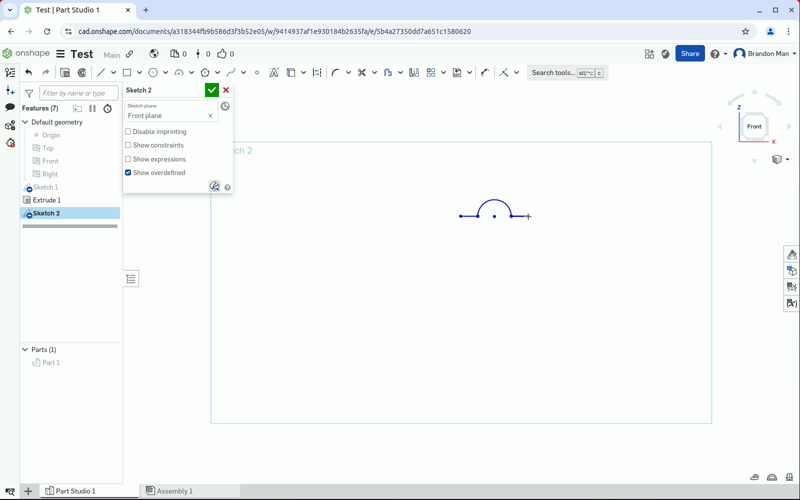
mouse_move(528, 216)
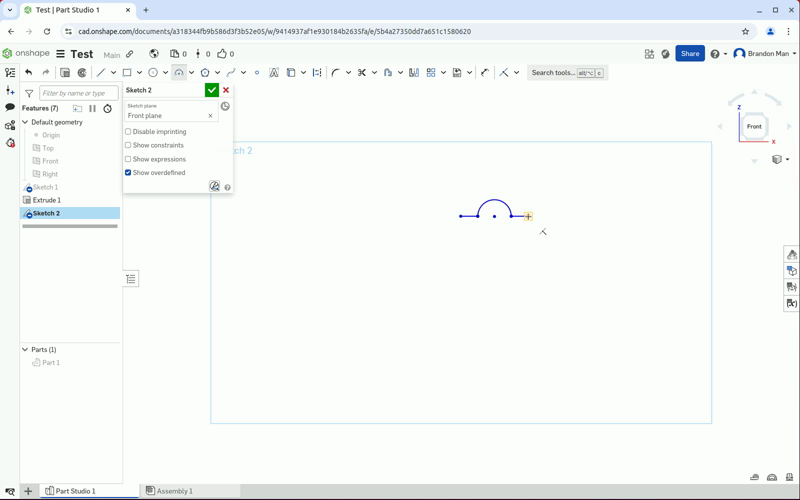
click(528, 216)
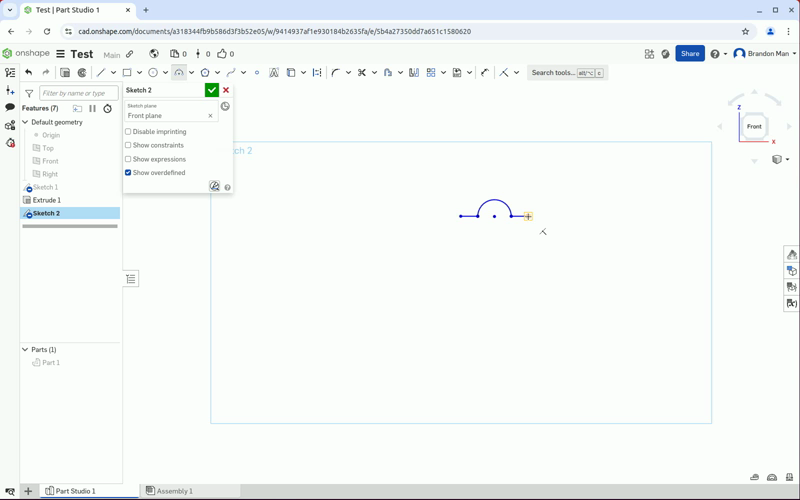
mouse_move(460, 216)
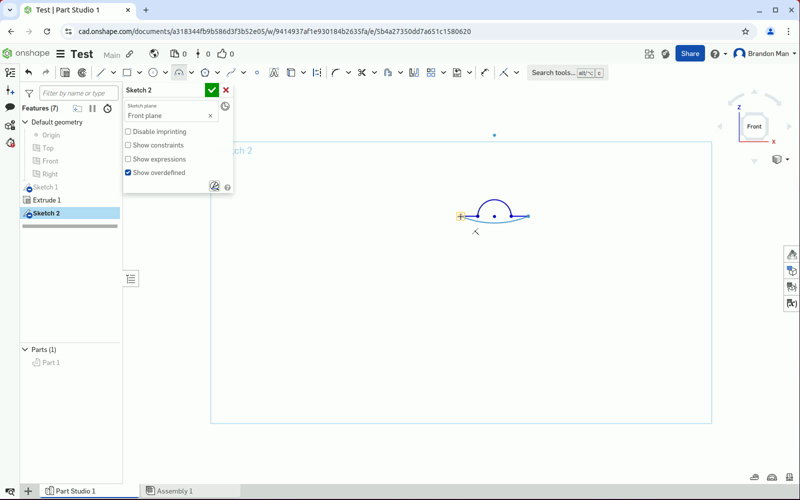
click(460, 216)
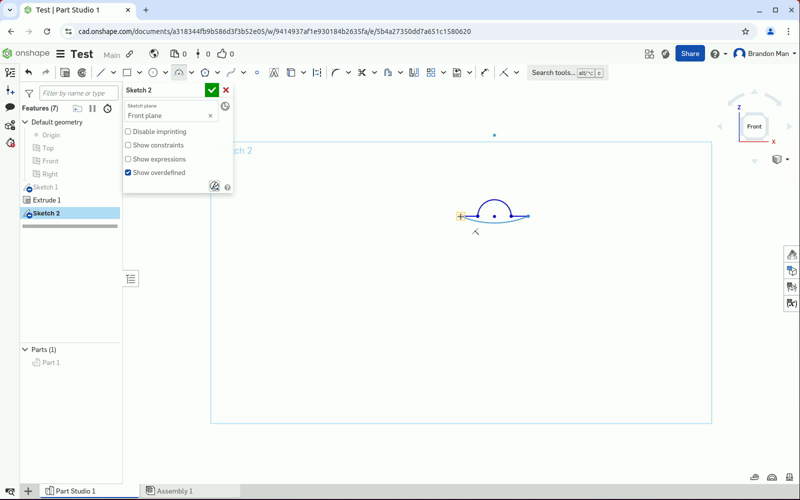
key_down(shift)
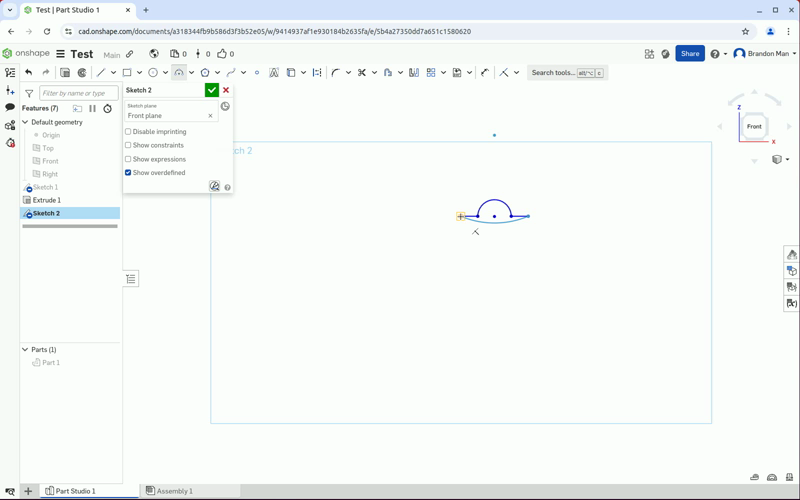
mouse_move(494, 182)
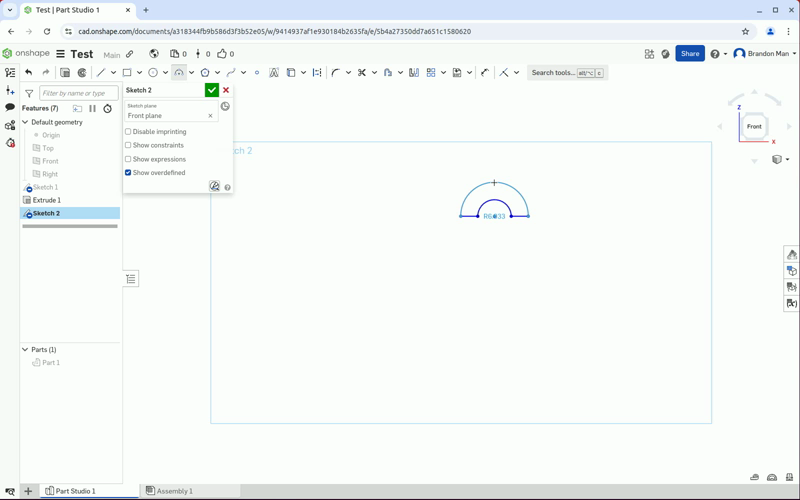
click(494, 182)
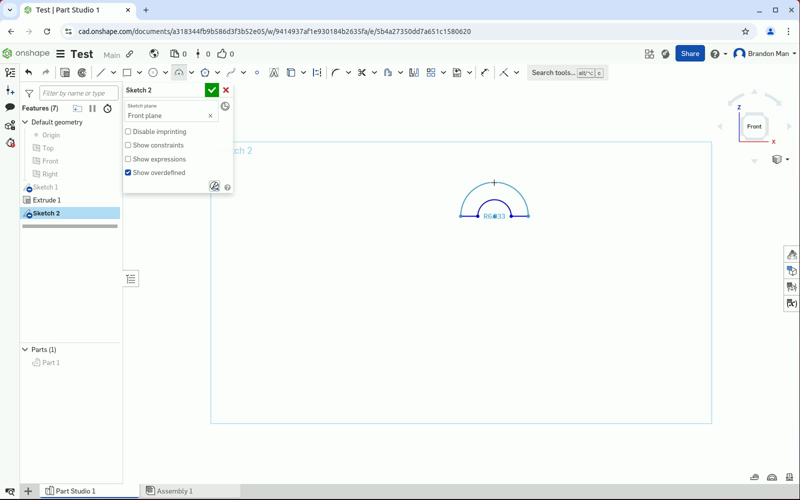
key_up(shift)
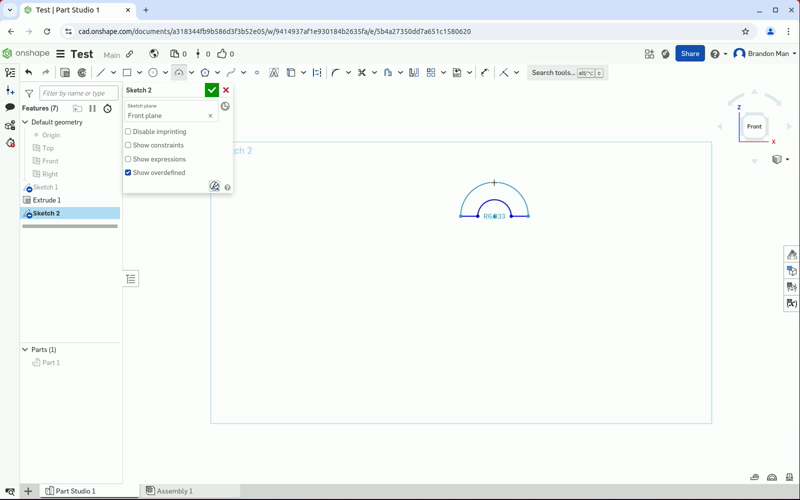
key(esc)
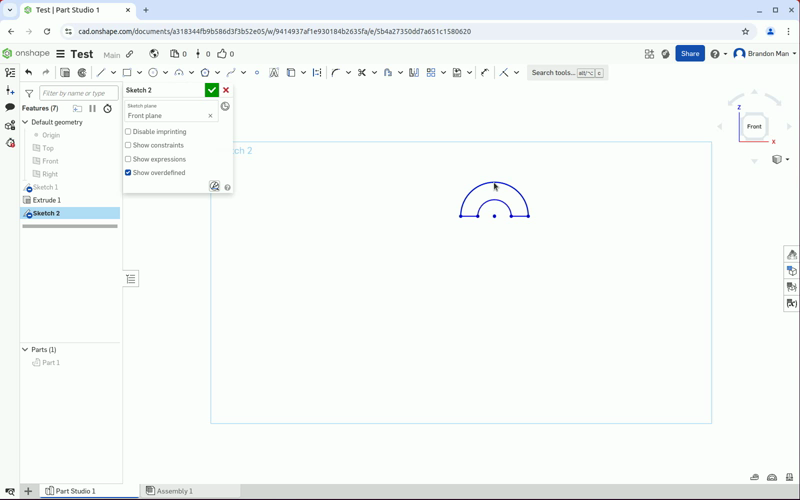
mouse_move(484, 192)
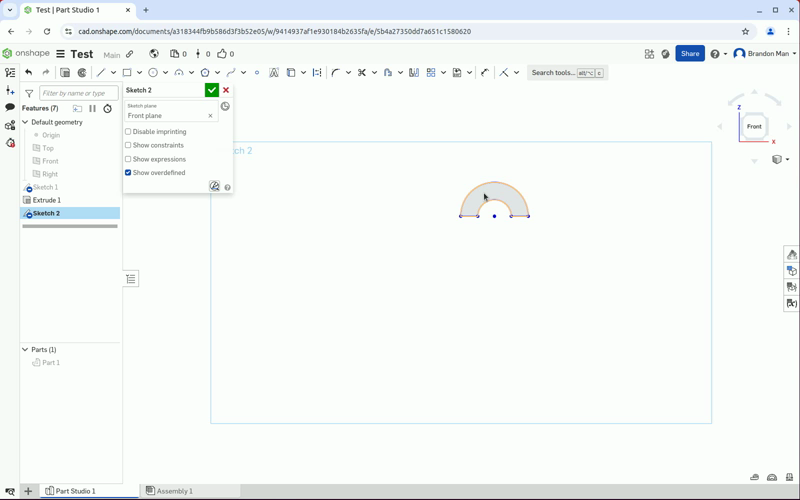
scroll(6)
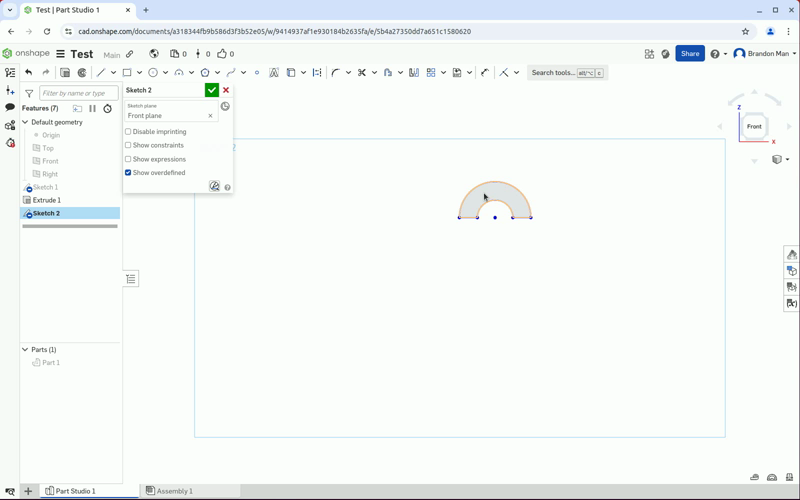
scroll(6)
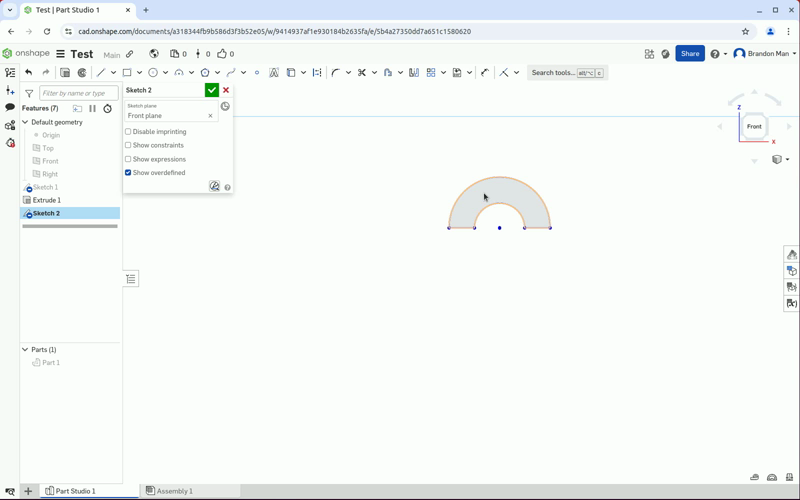
scroll(6)
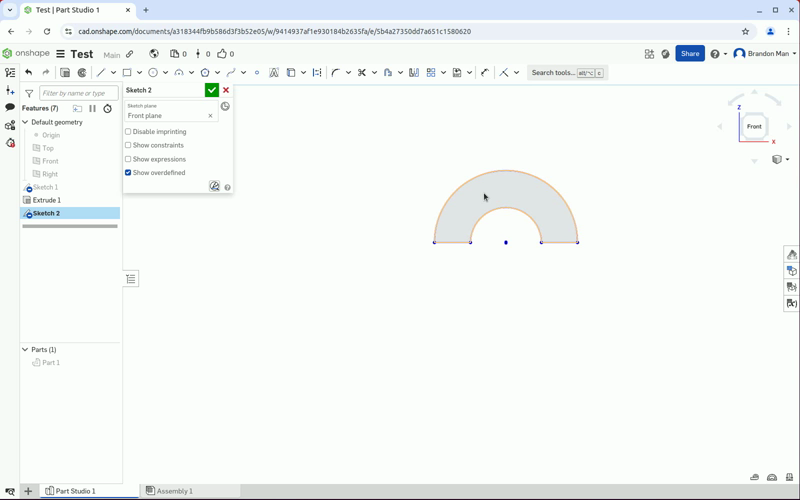
scroll(6)
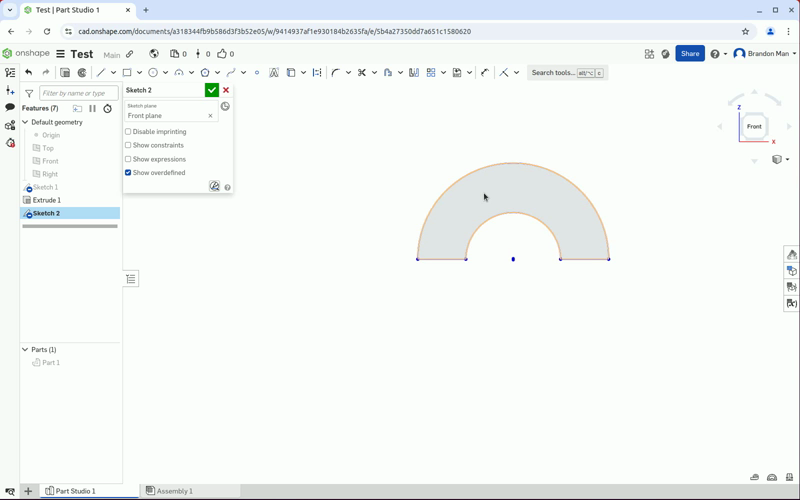
scroll(6)
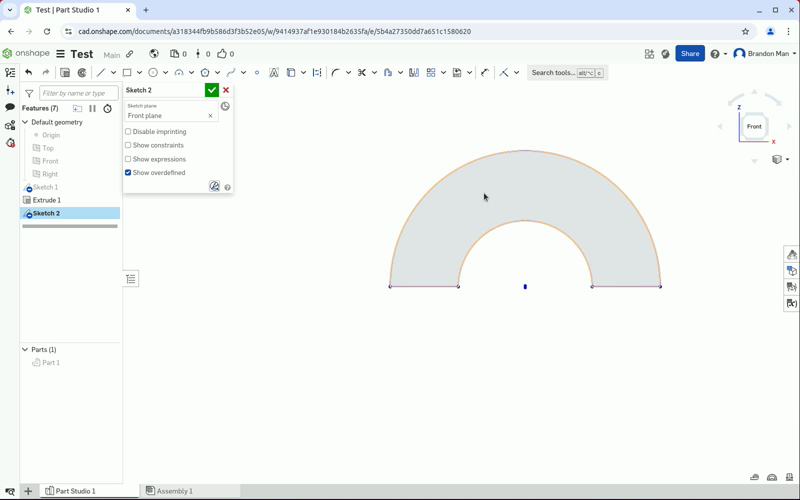
scroll(6)
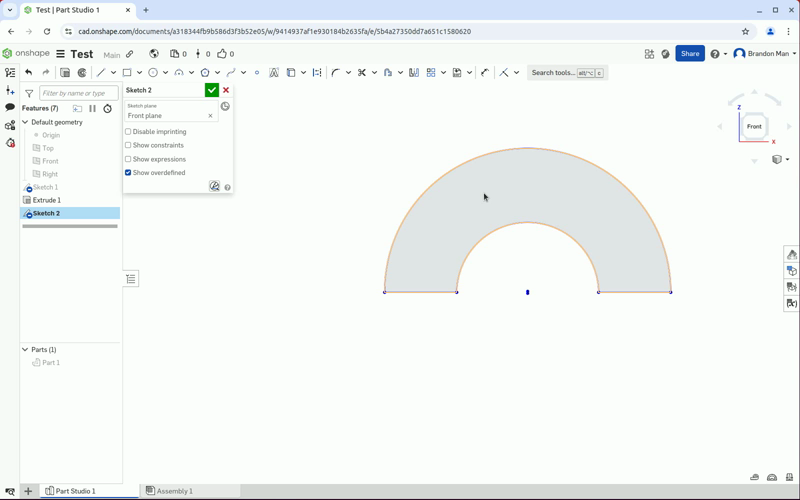
scroll(6)
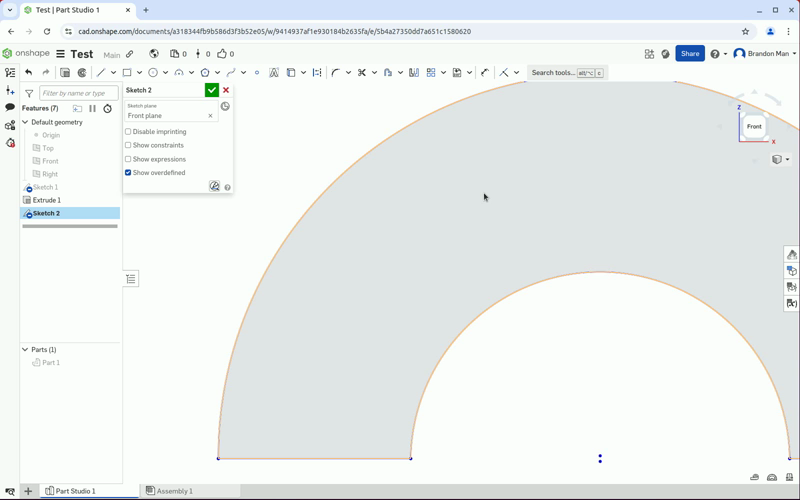
click(484, 192)
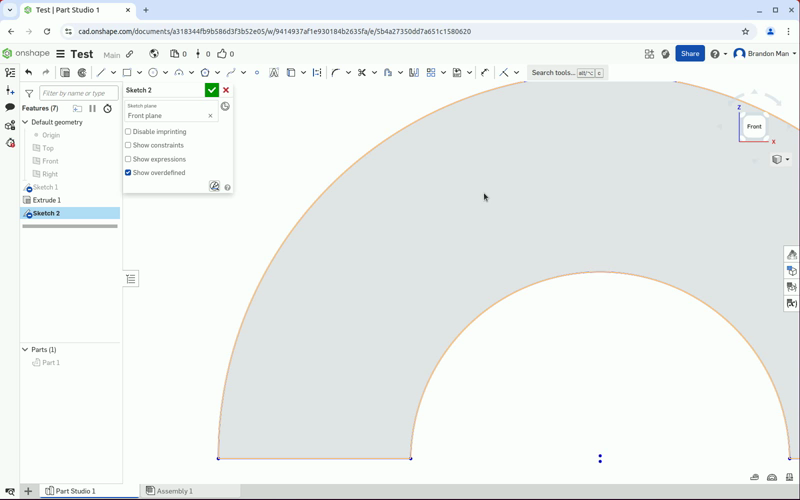
scroll(-6)
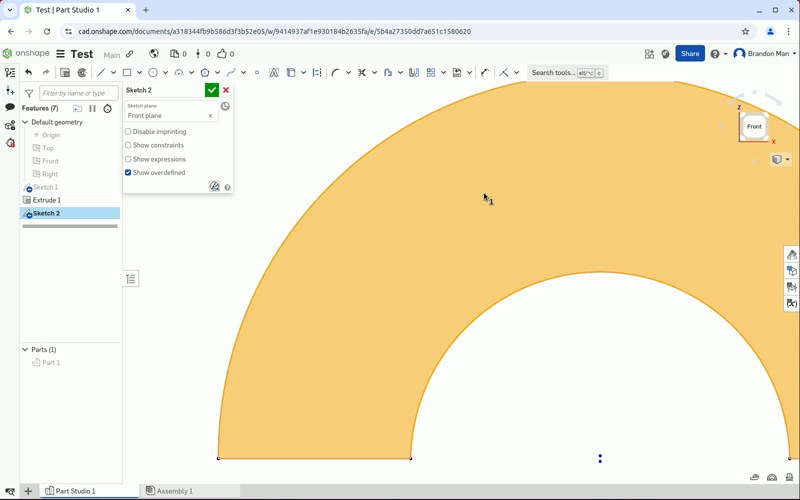
scroll(-6)
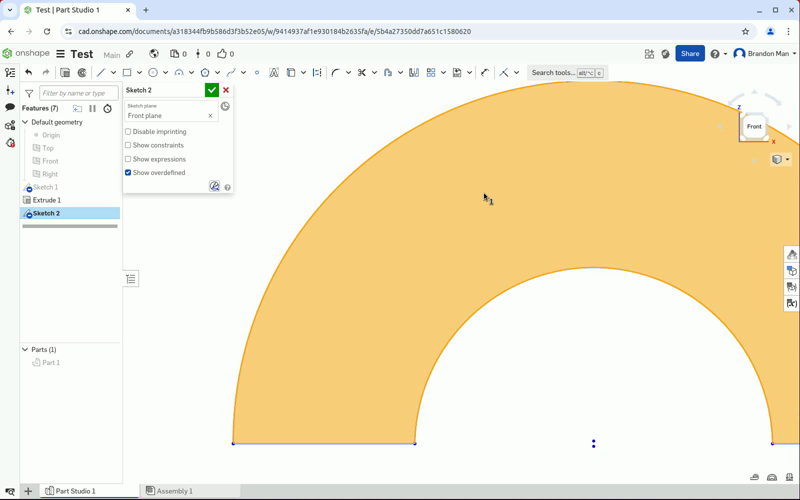
scroll(-6)
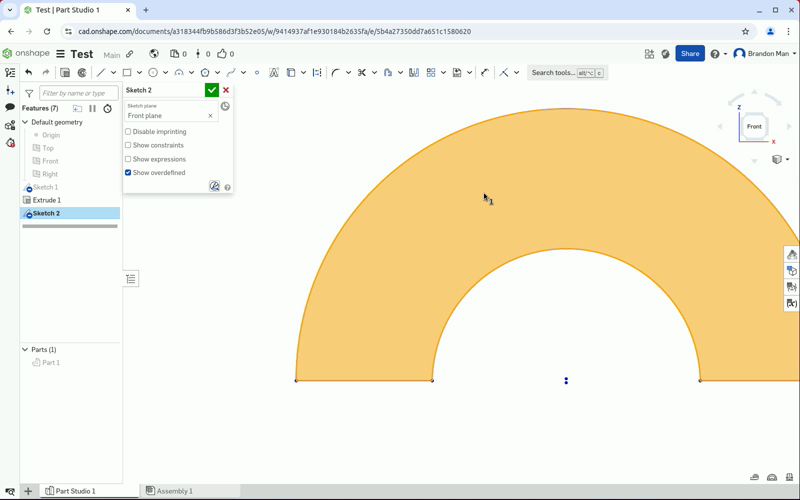
scroll(-6)
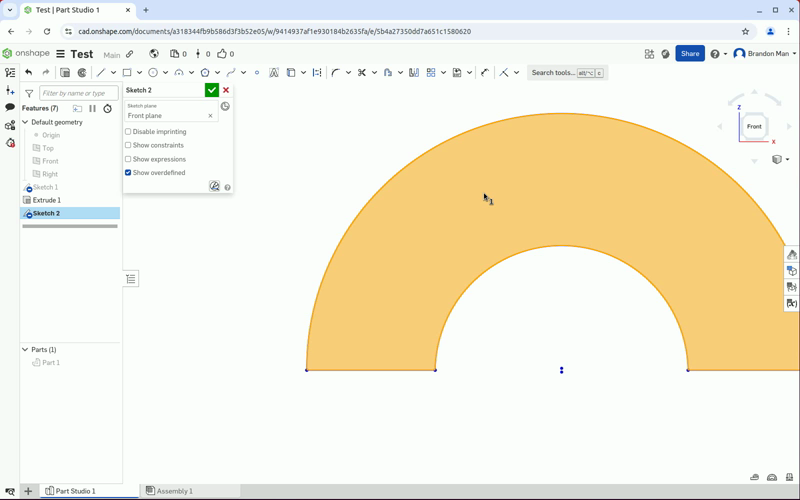
scroll(-6)
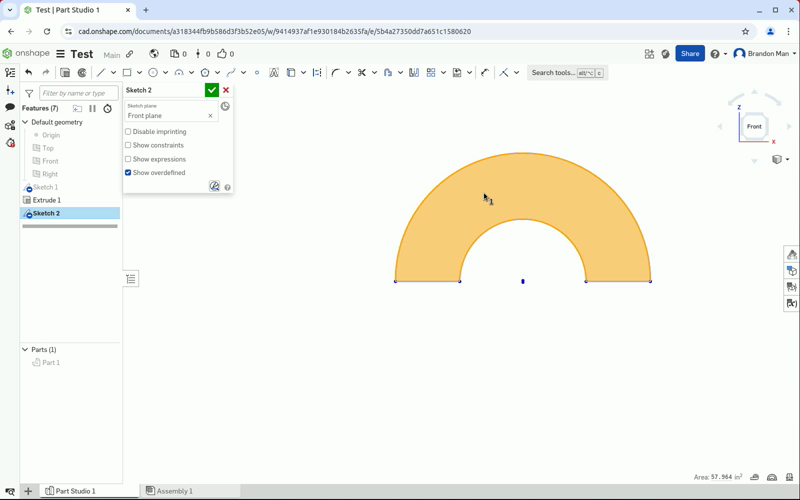
scroll(-6)
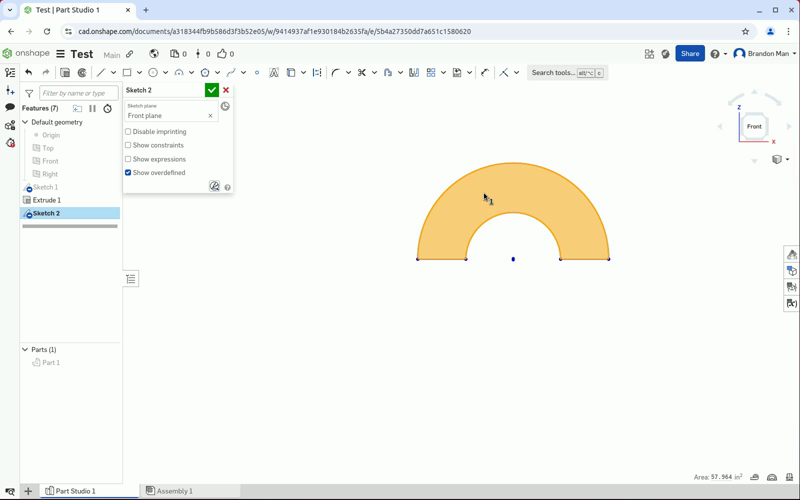
scroll(-6)
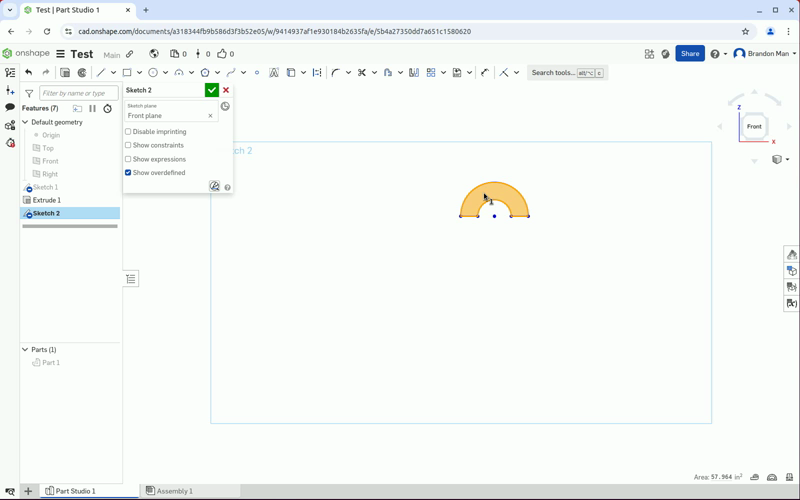
mouse_move(73, 352)
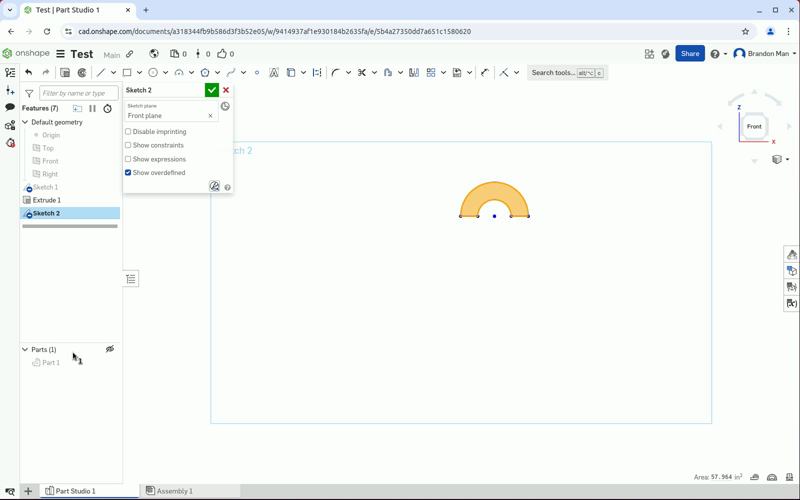
key(shift+y)
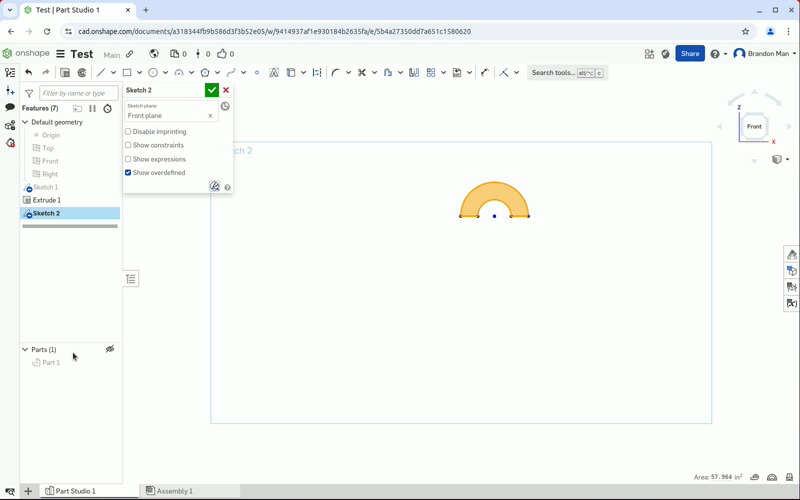
key(shift+e)
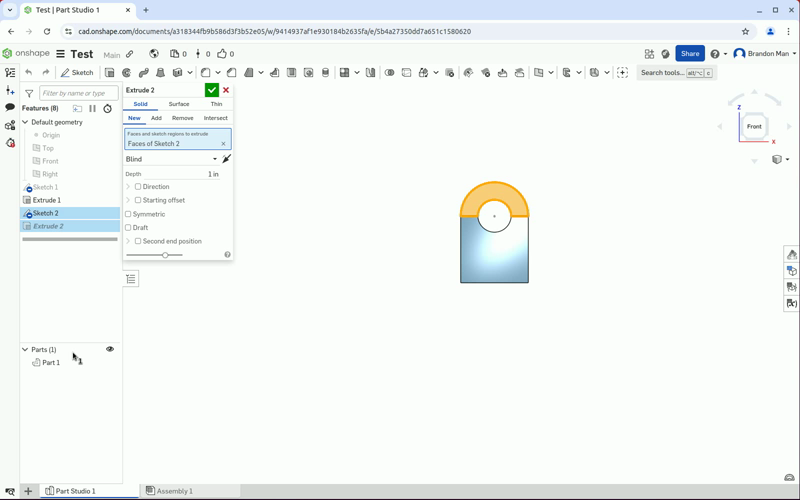
mouse_move(143, 106)
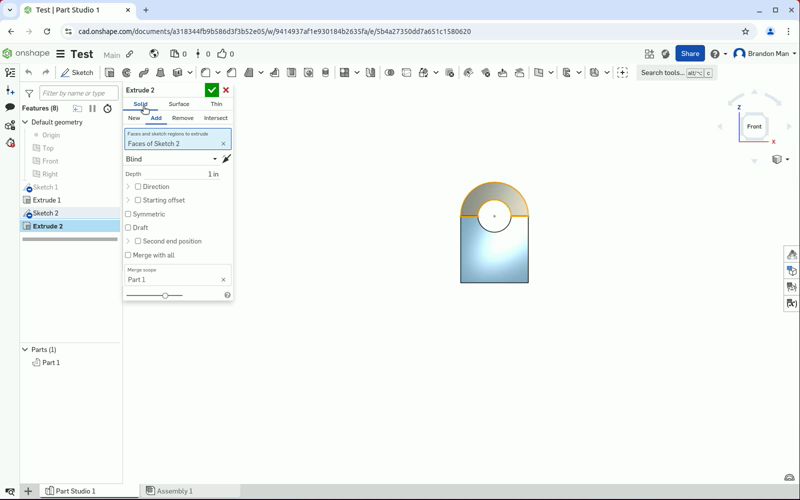
click(143, 106)
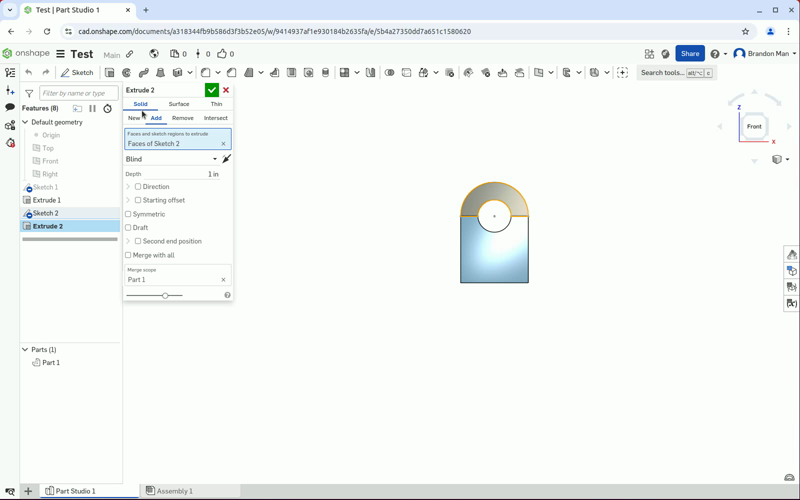
mouse_move(137, 120)
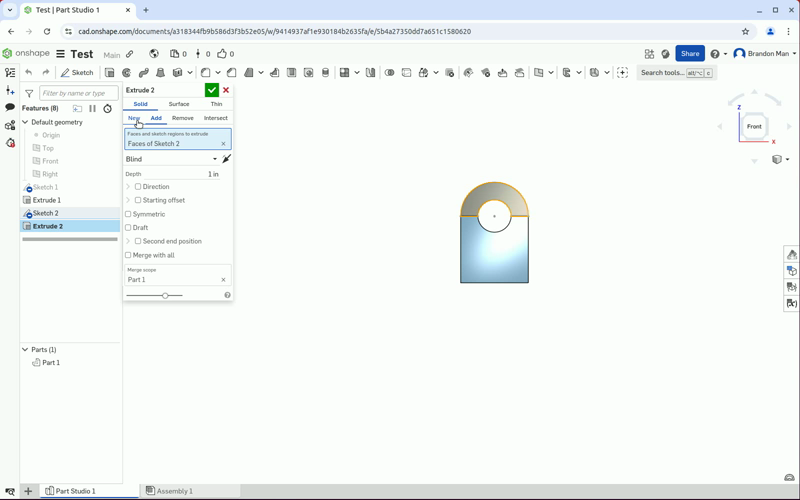
click(137, 120)
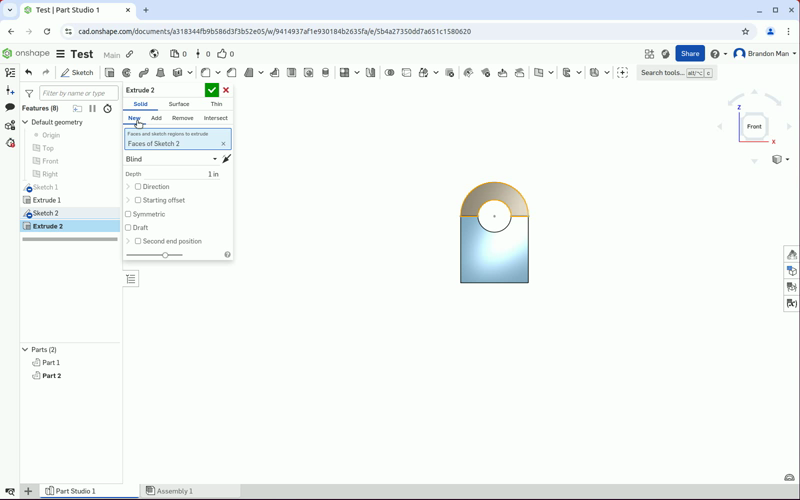
key(tab, 4)
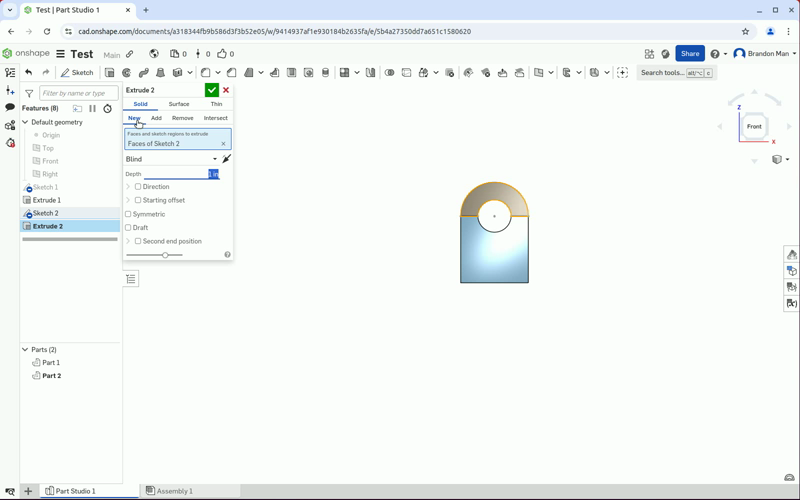
text(10.832)
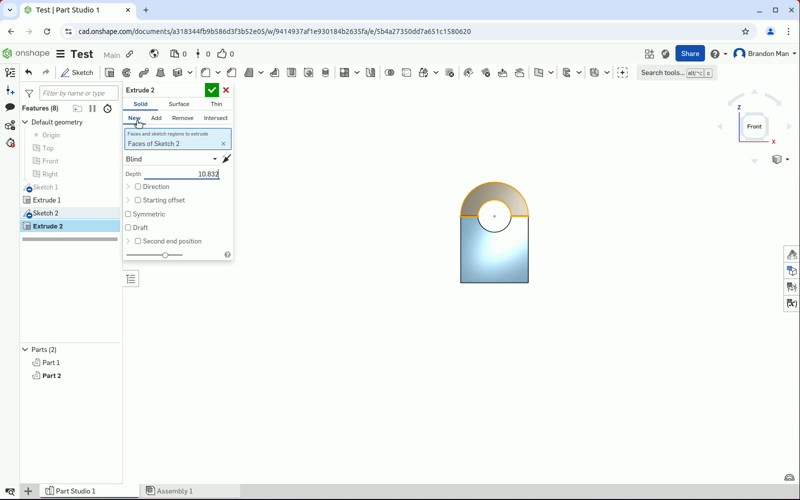
key(enter)
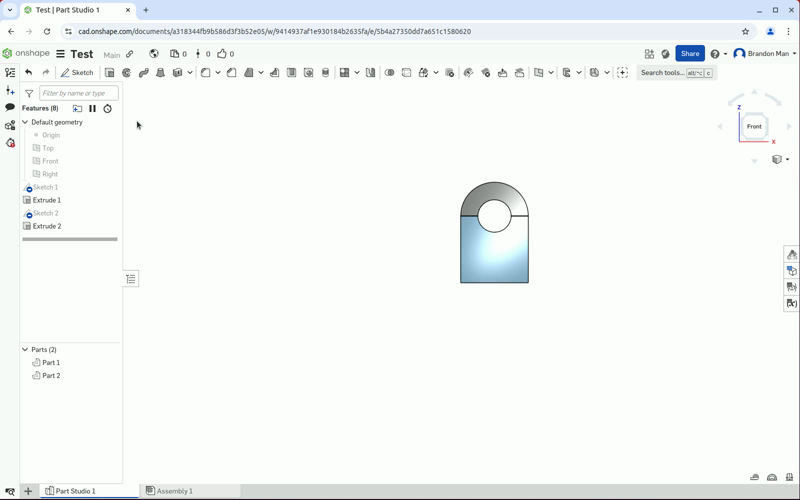
key(shift+h)
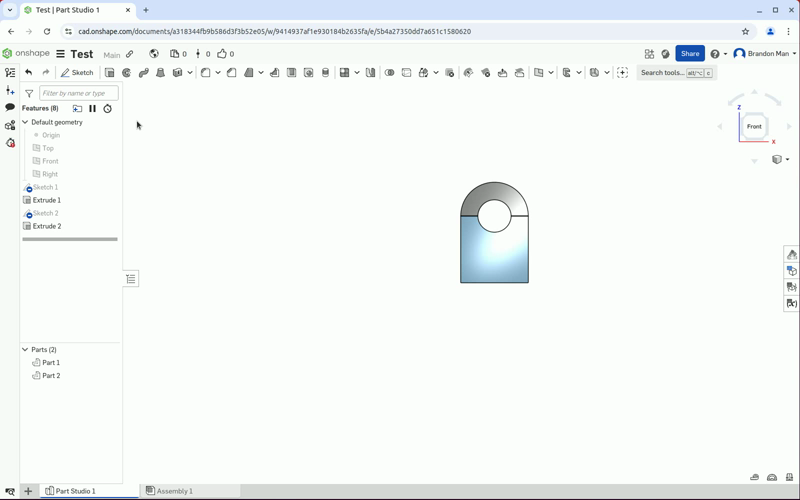
key(shift+h)
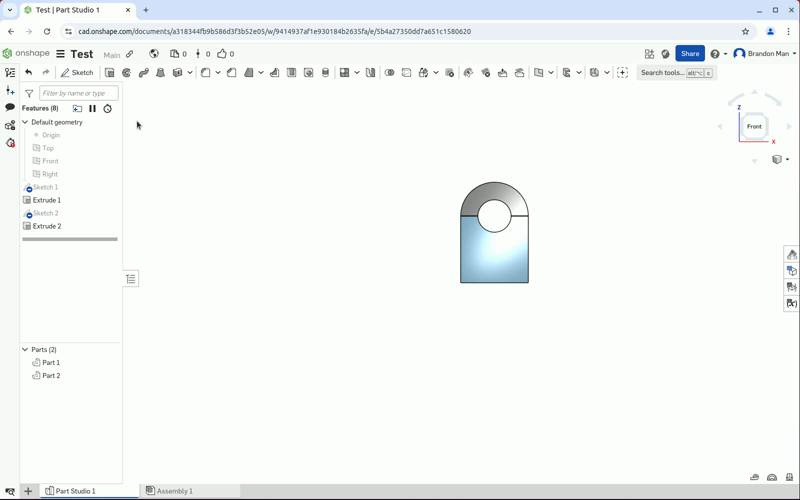
mouse_move(73, 189)
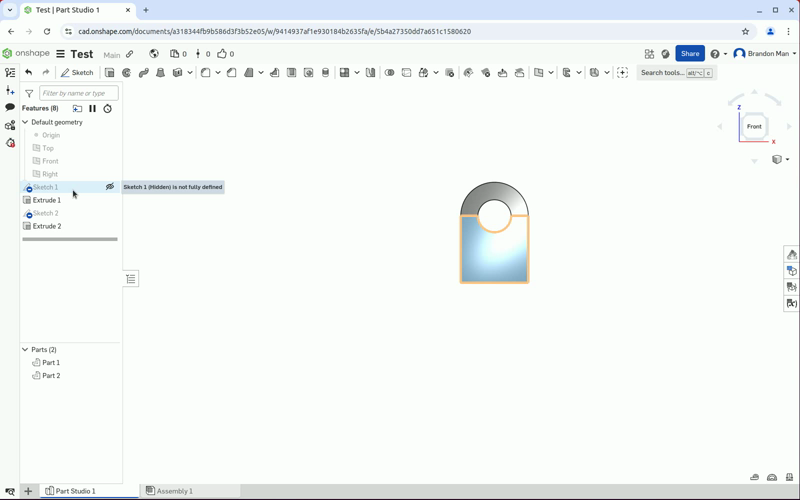
click(73, 189)
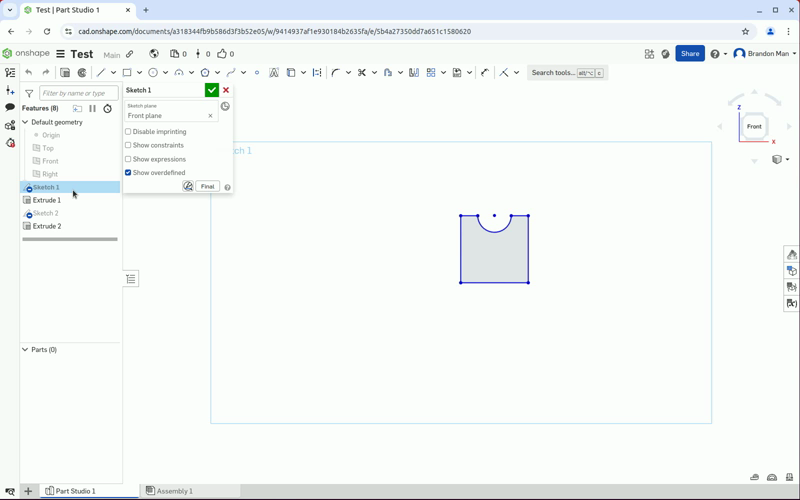
mouse_move(229, 92)
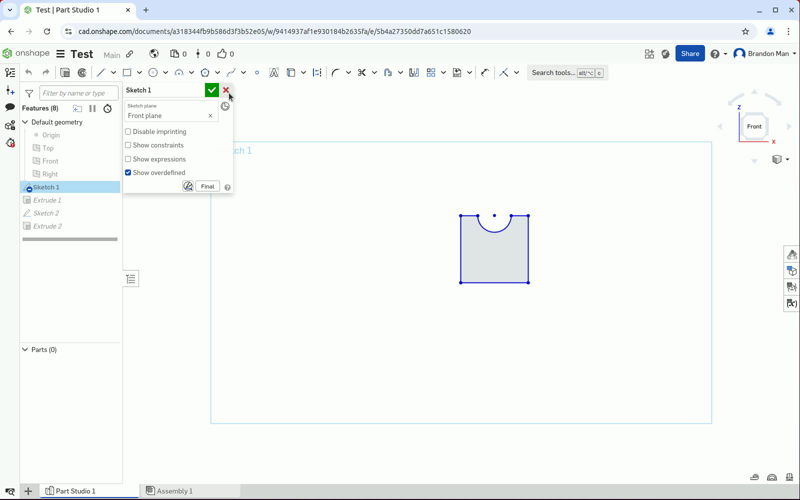
click(229, 92)
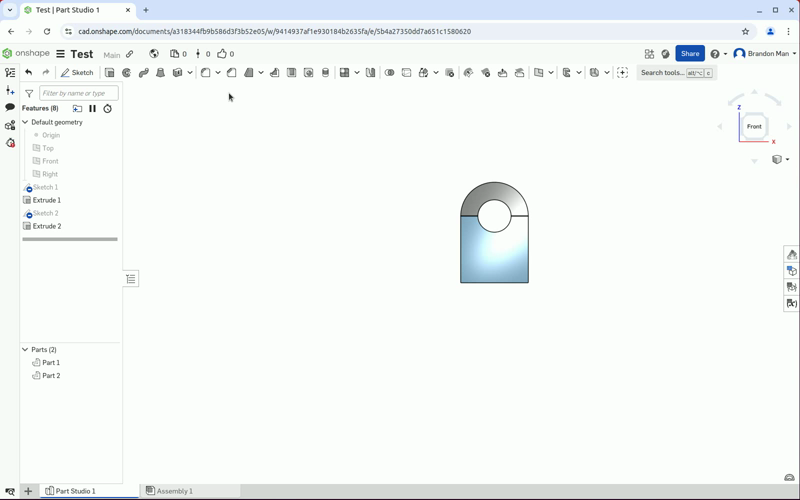
mouse_move(73, 352)
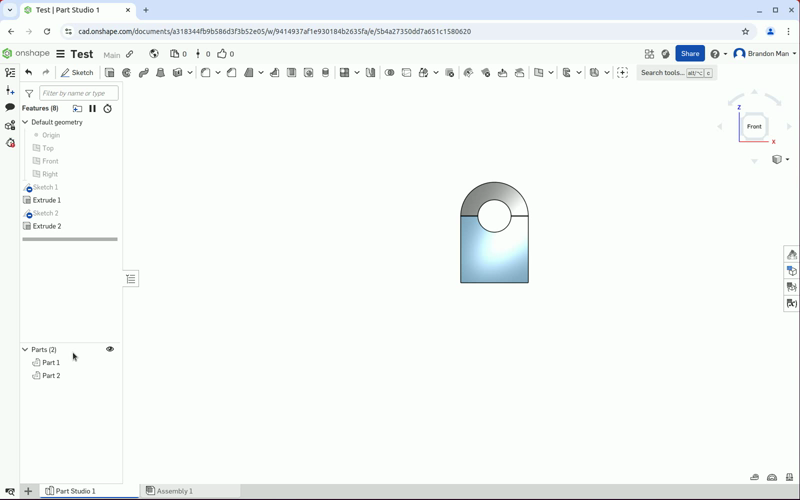
key(y)
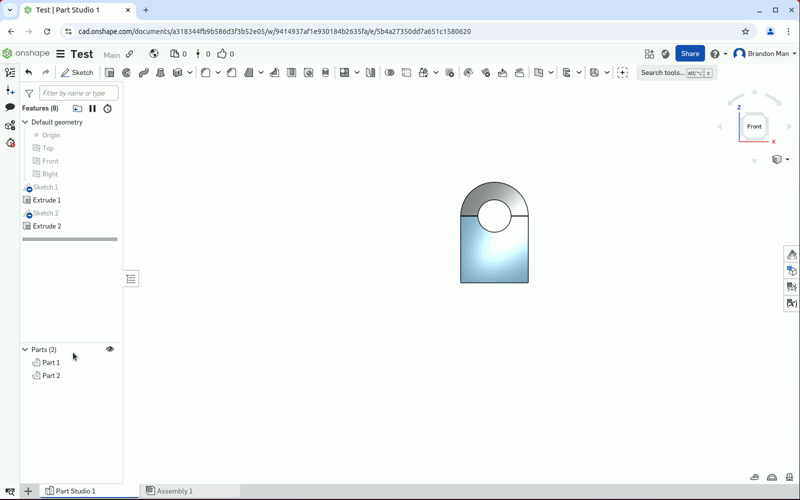
key(shift+p)
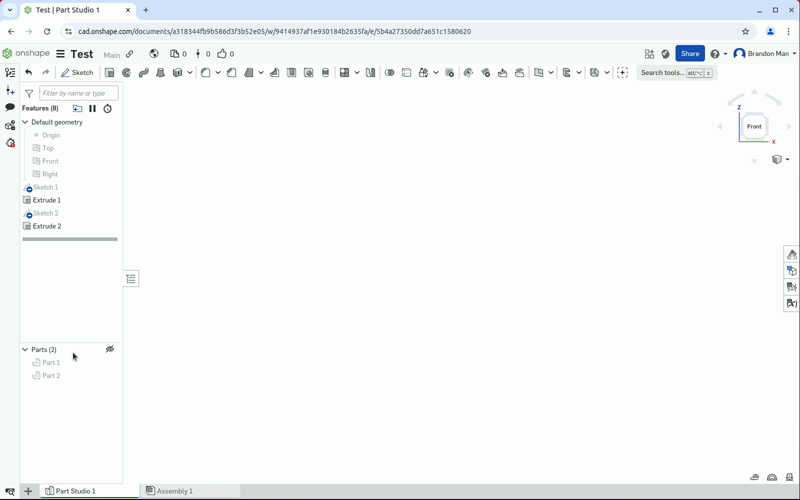
key(space)
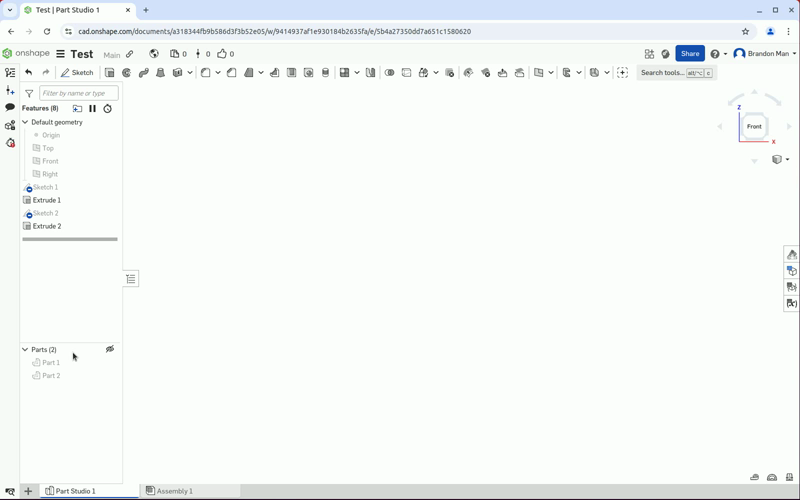
key_down(shift)
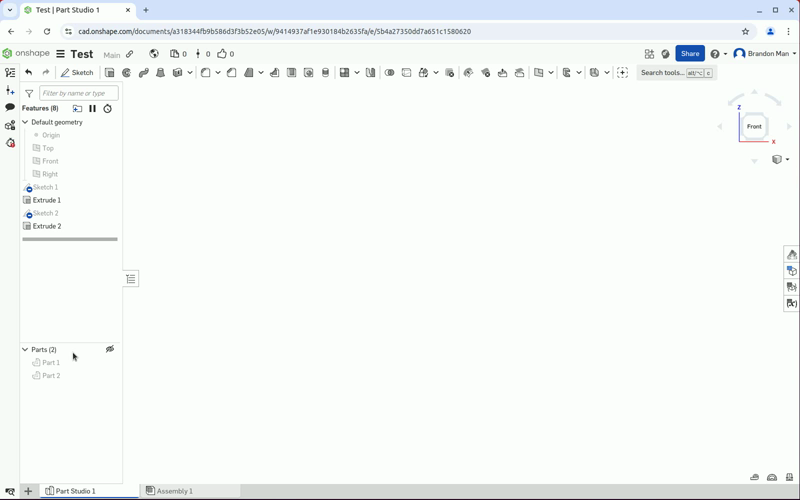
key(down)
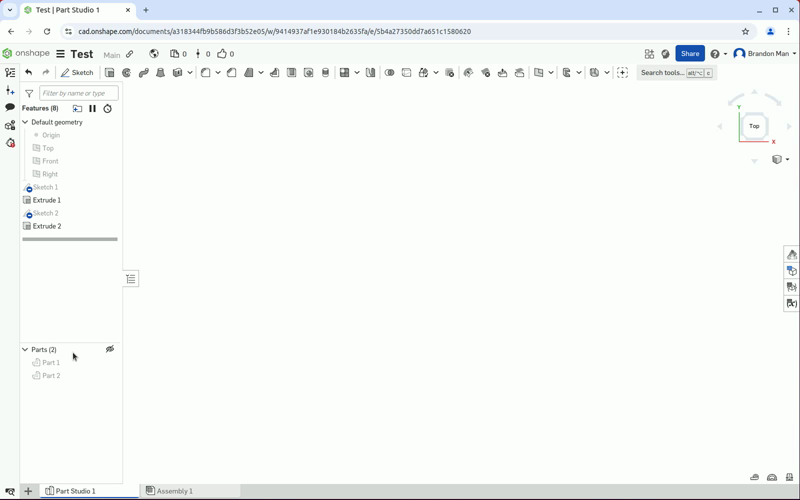
key_up(shift)
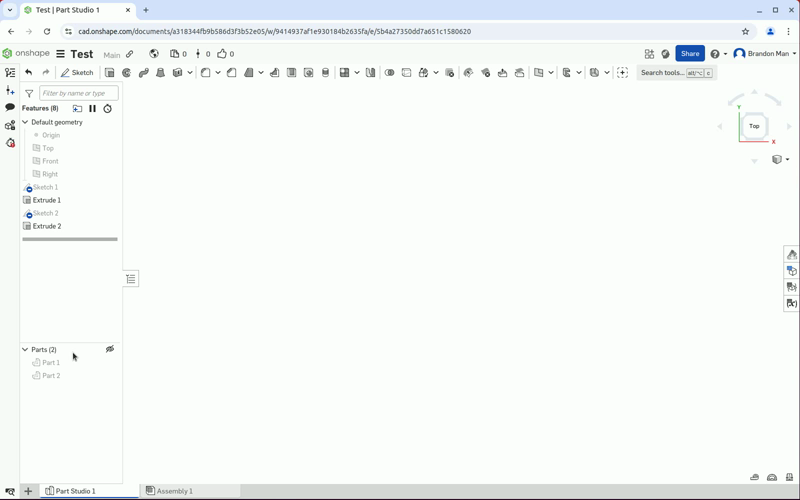
mouse_move(73, 352)
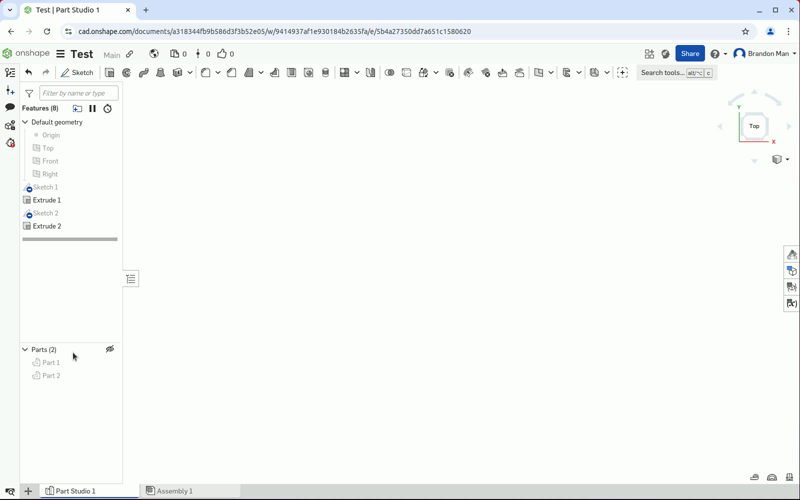
key(shift+y)
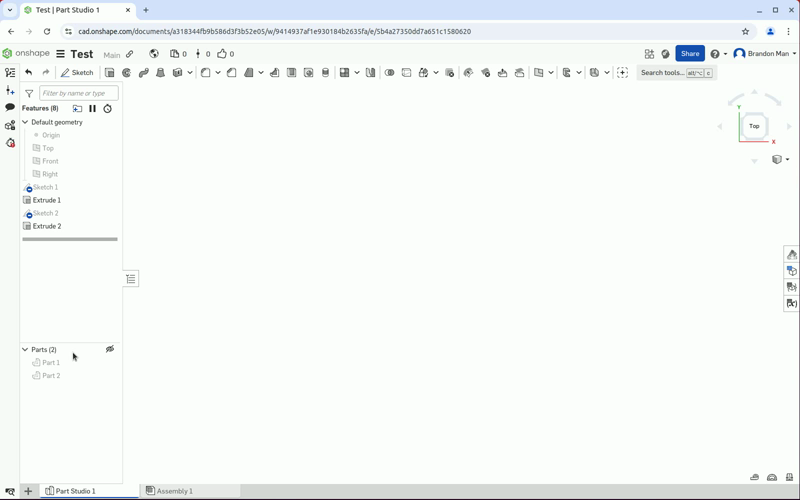
key(shift+s)
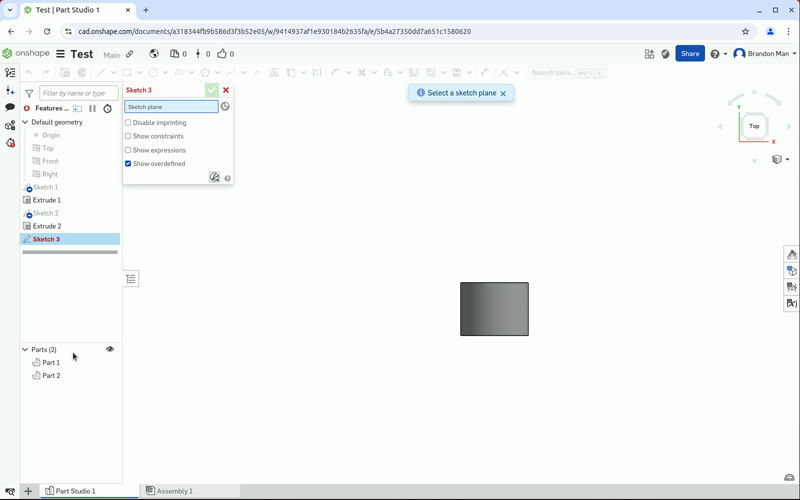
mouse_move(73, 150)
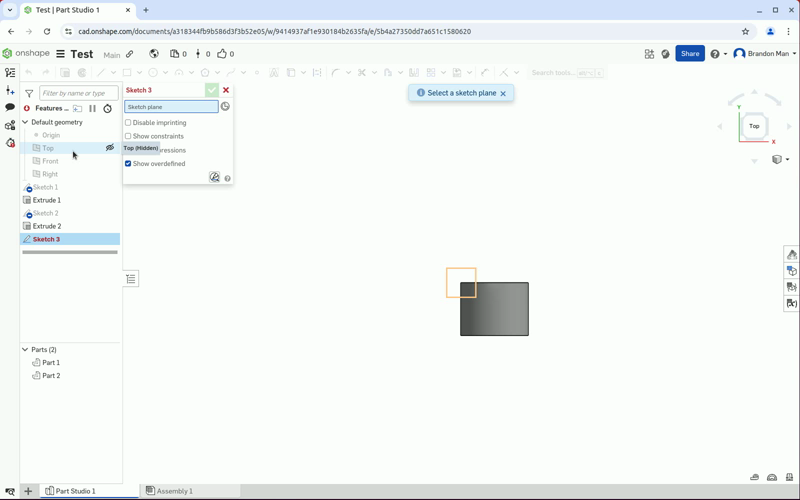
click(73, 150)
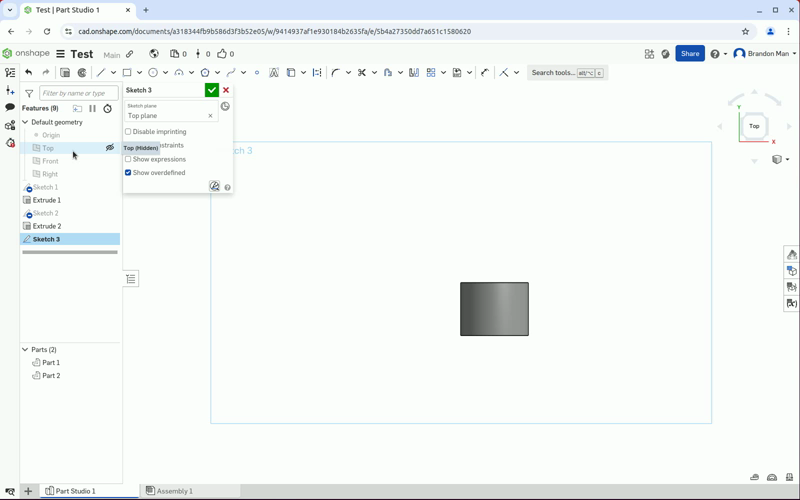
mouse_move(73, 352)
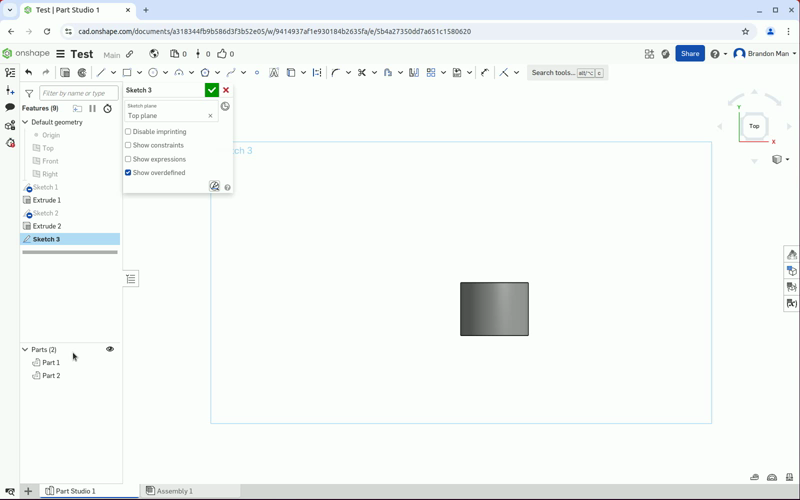
key(y)
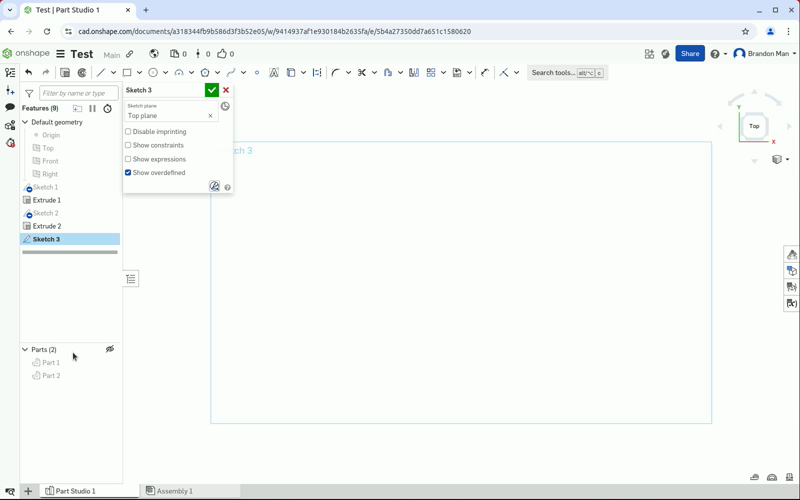
key(l)
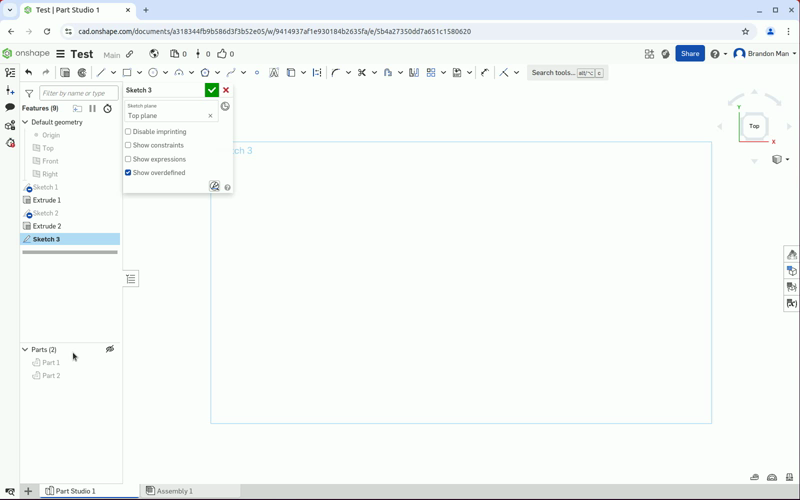
key_down(shift)
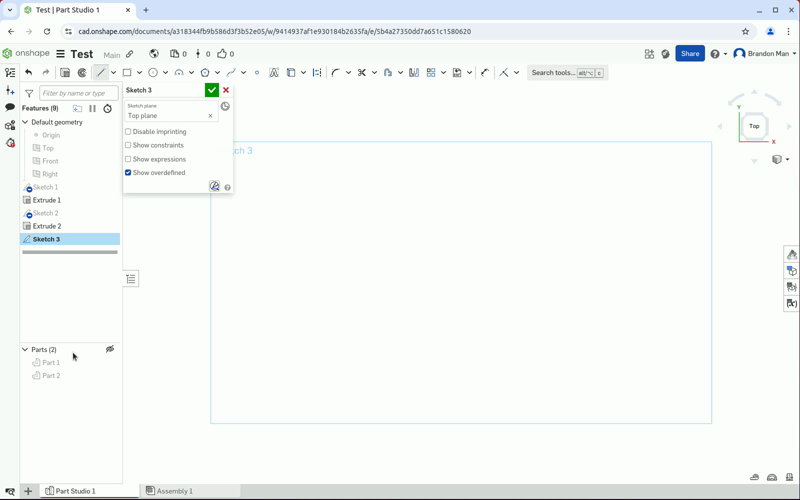
mouse_move(460, 282)
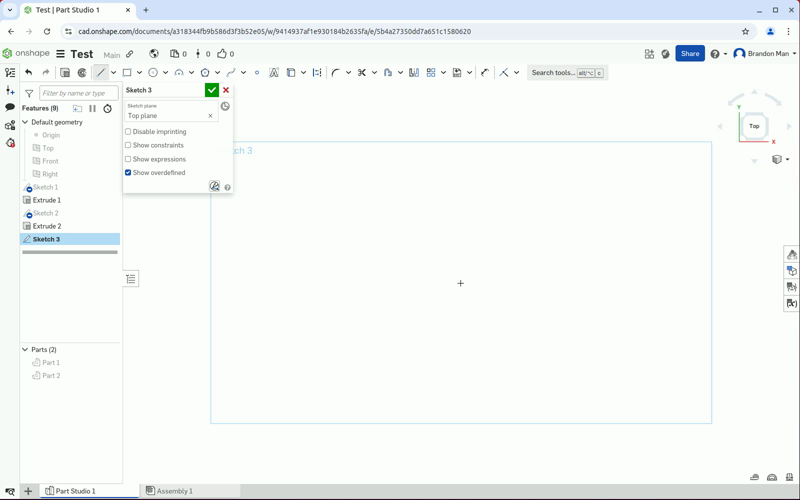
click(460, 282)
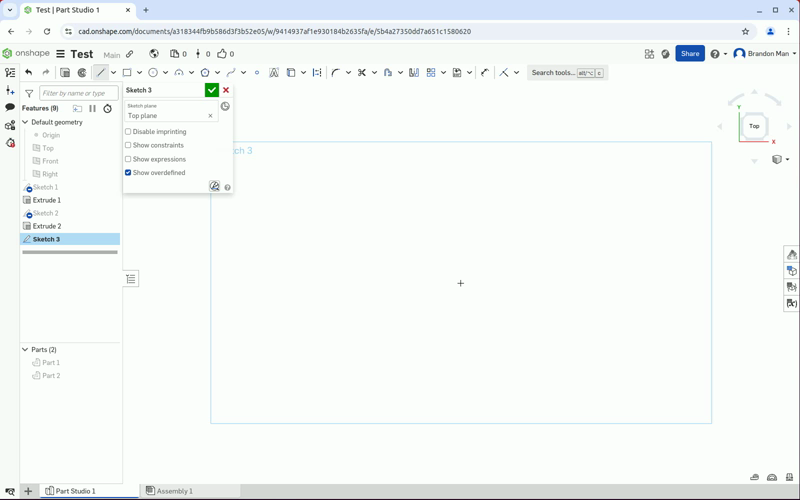
key_up(shift)
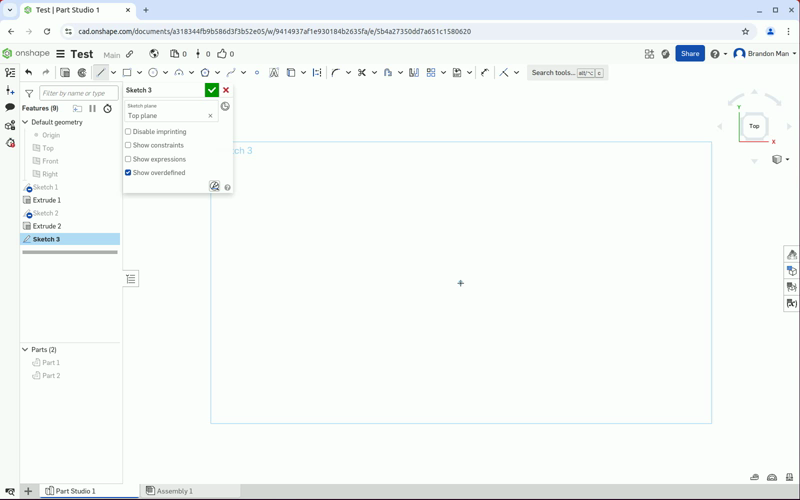
key_down(shift)
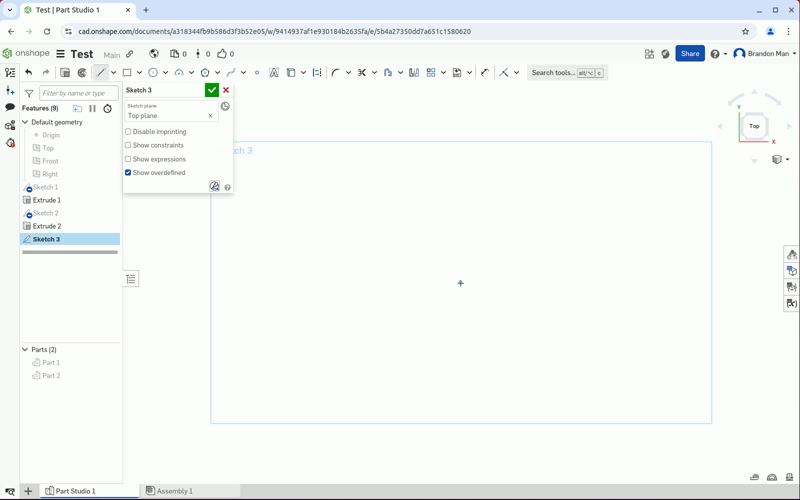
mouse_move(528, 282)
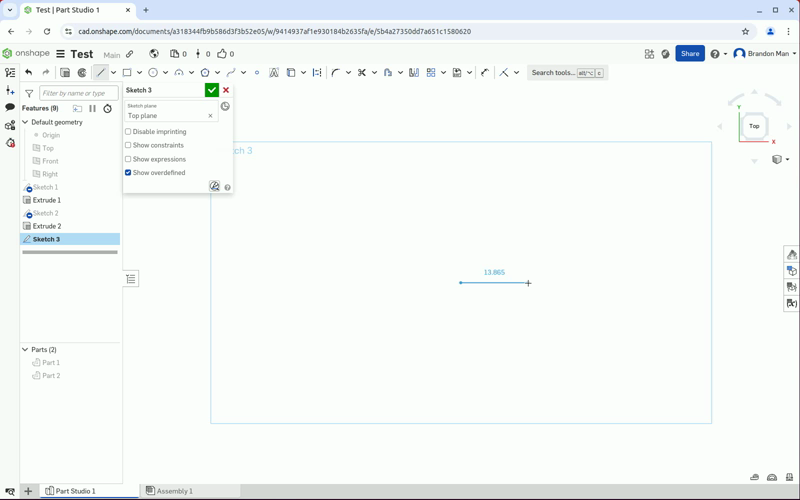
click(528, 282)
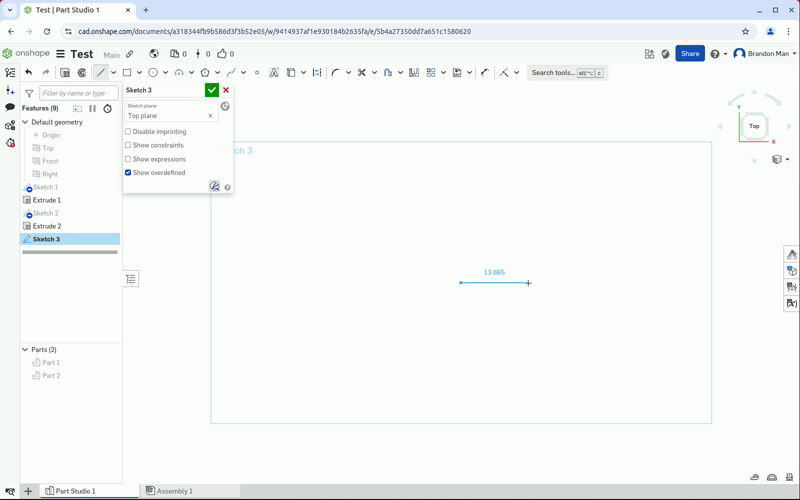
key_up(shift)
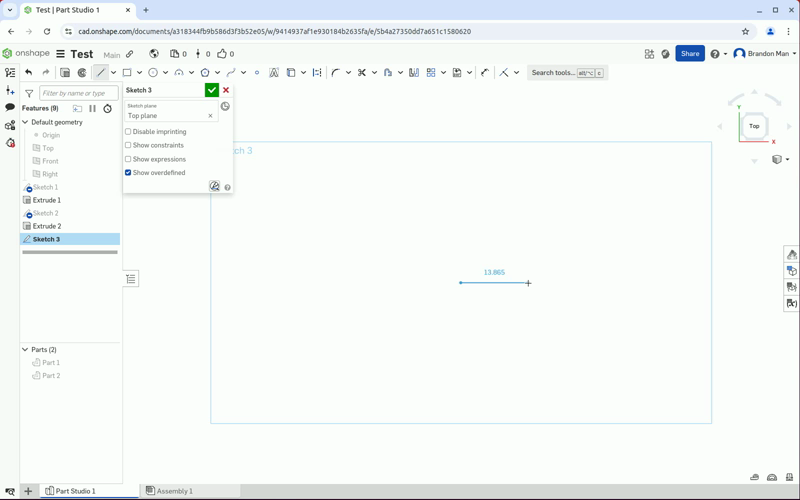
key_down(shift)
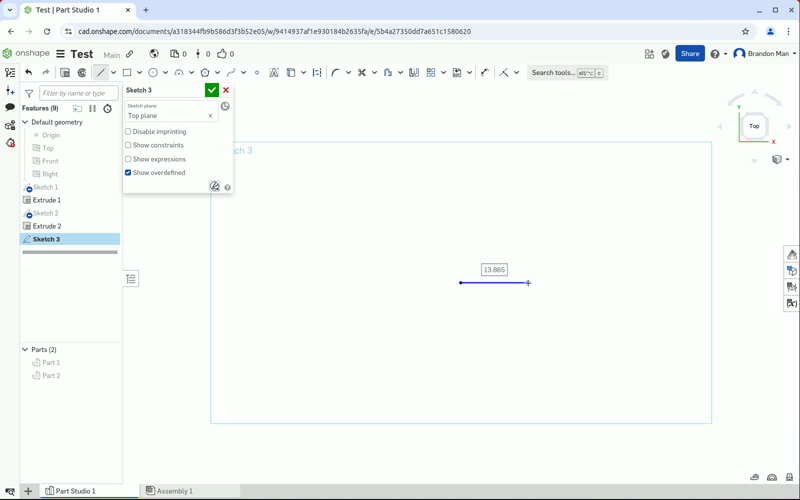
mouse_move(558, 282)
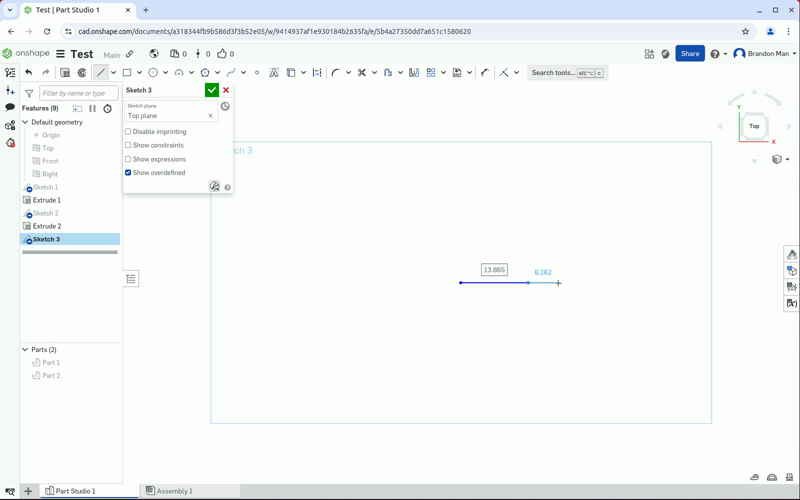
mouse_move(528, 255)
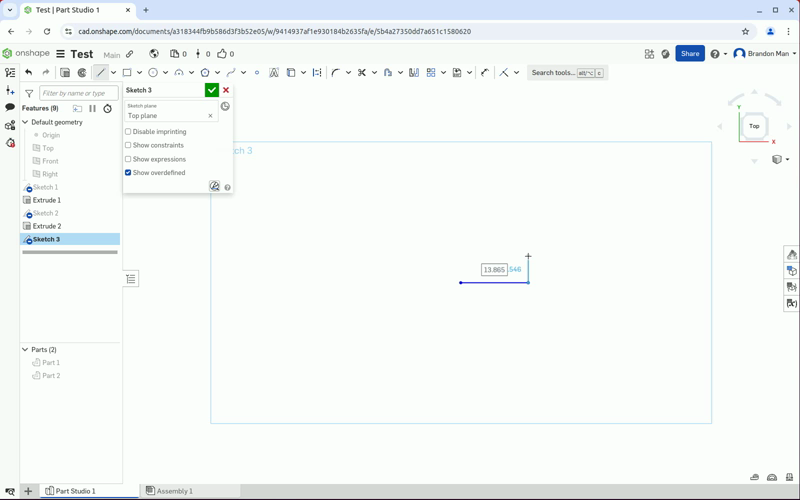
click(528, 255)
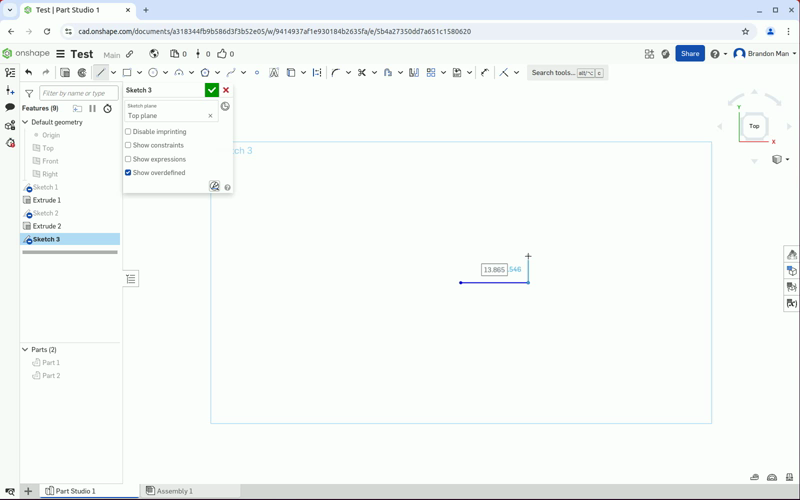
key_up(shift)
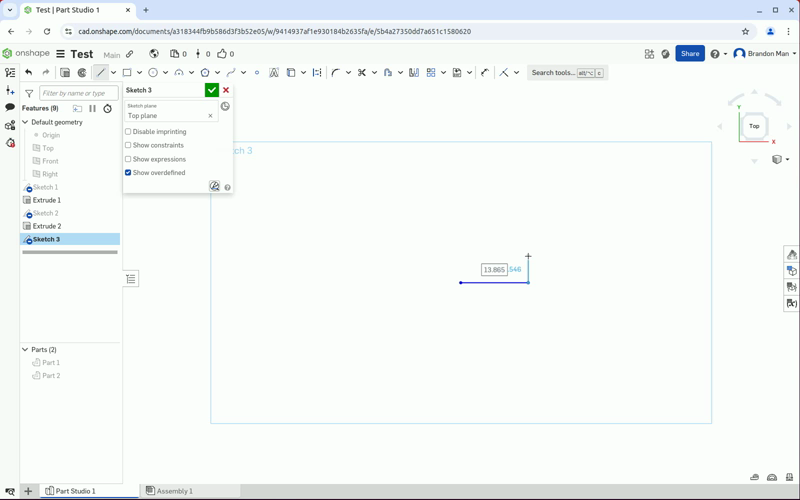
key_down(shift)
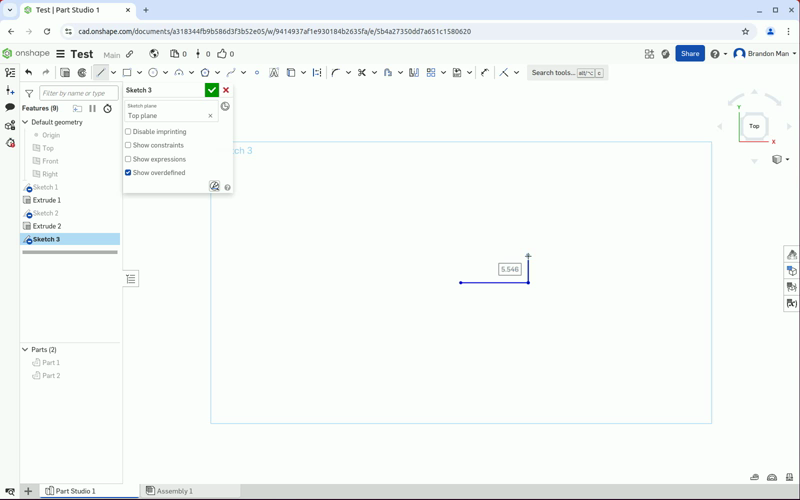
mouse_move(558, 255)
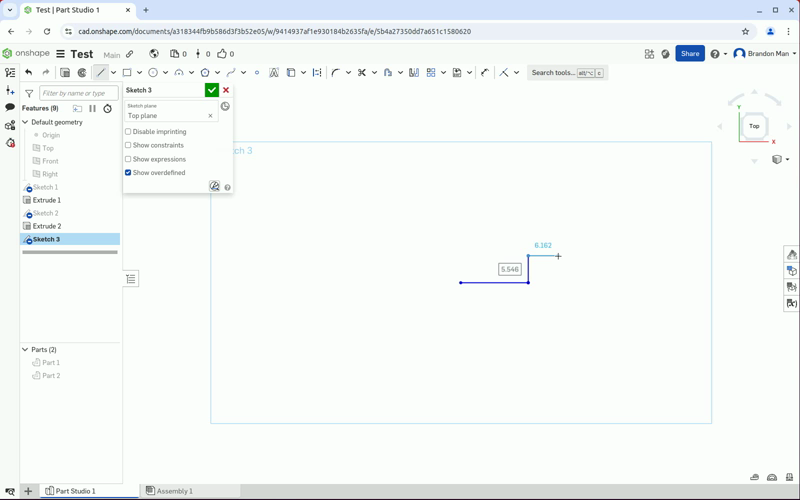
mouse_move(511, 255)
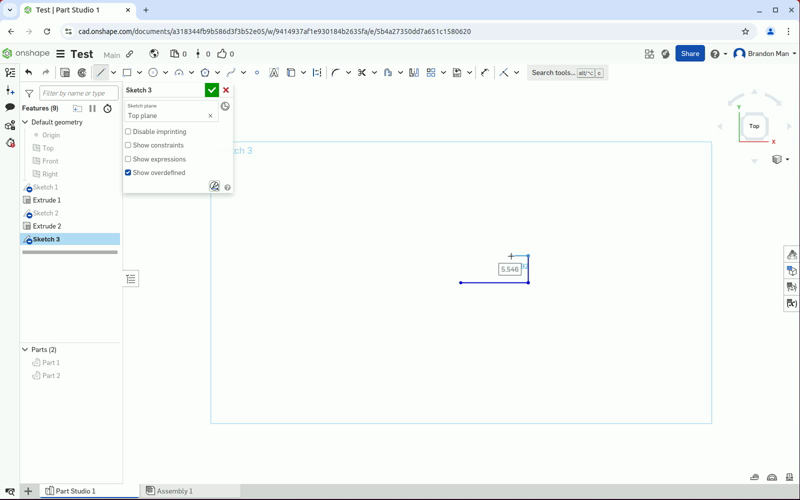
click(511, 255)
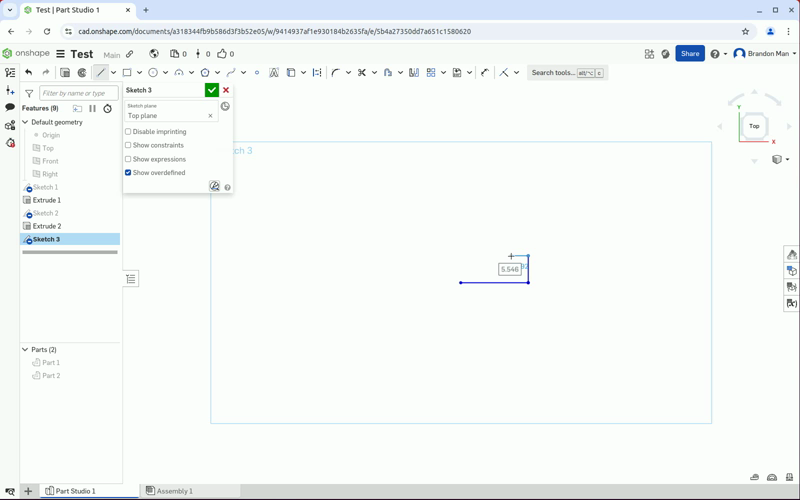
key_up(shift)
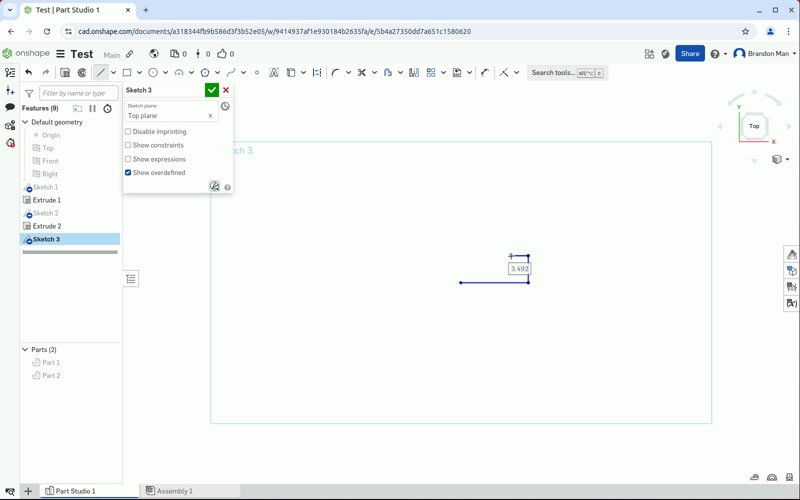
key(esc)
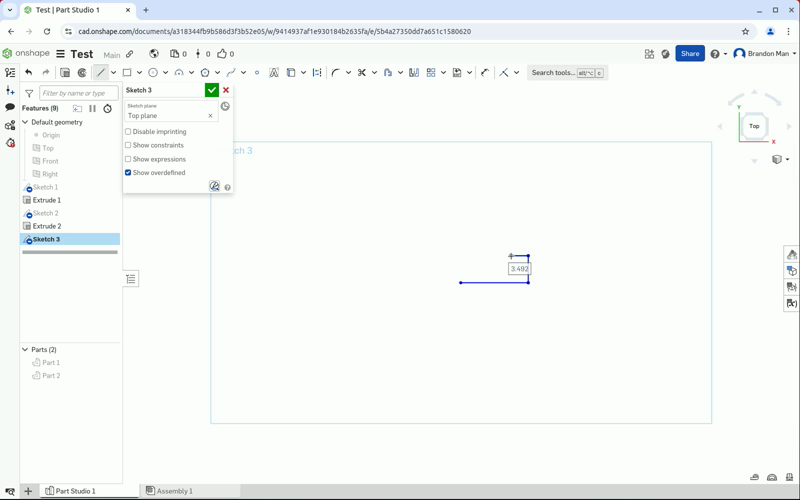
key(a)
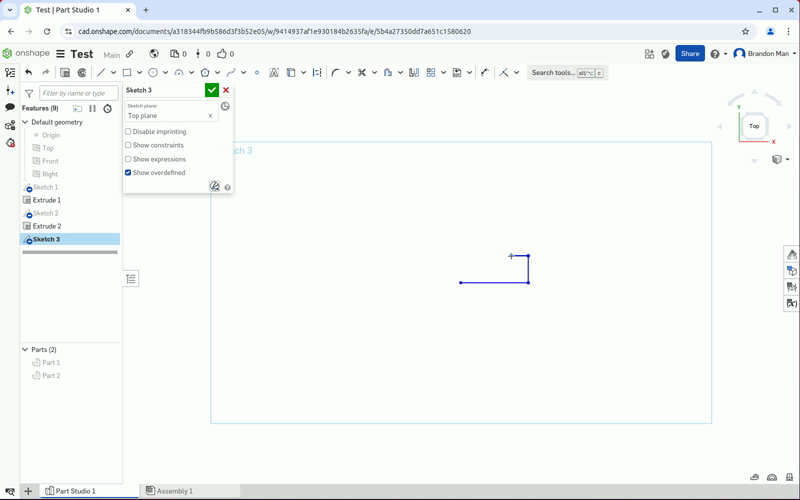
mouse_move(511, 255)
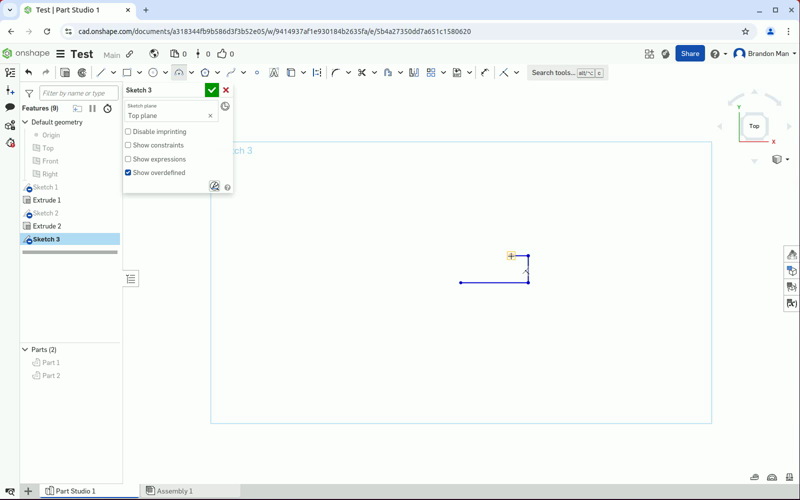
click(511, 255)
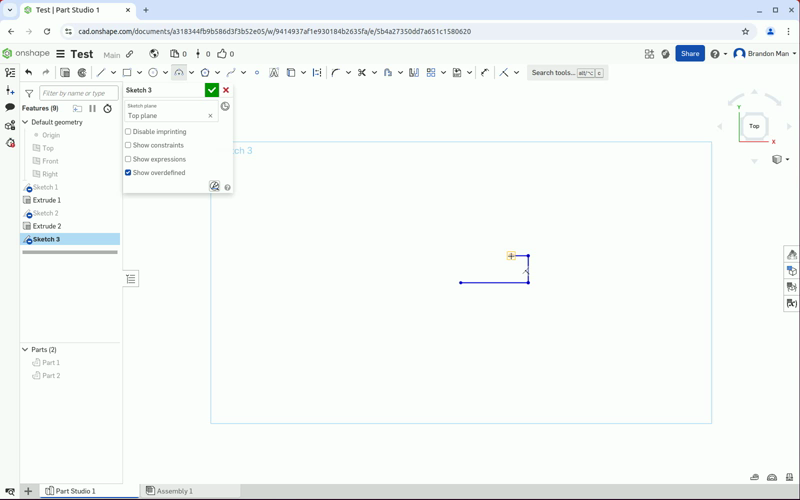
key_down(shift)
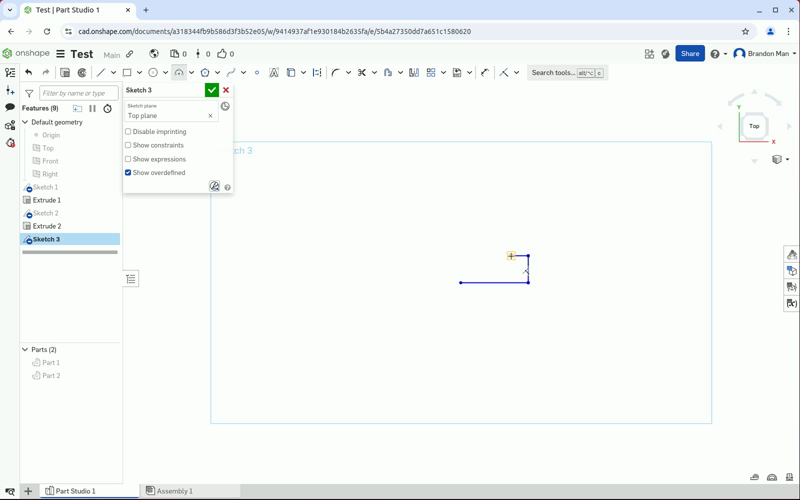
mouse_move(477, 255)
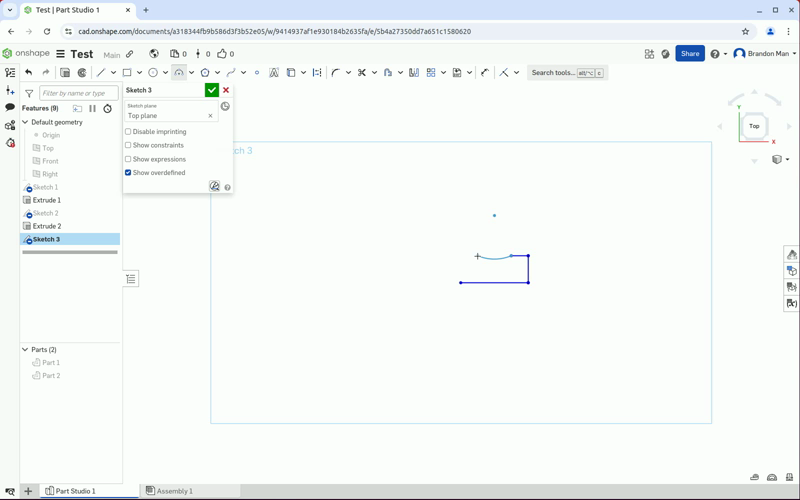
click(477, 255)
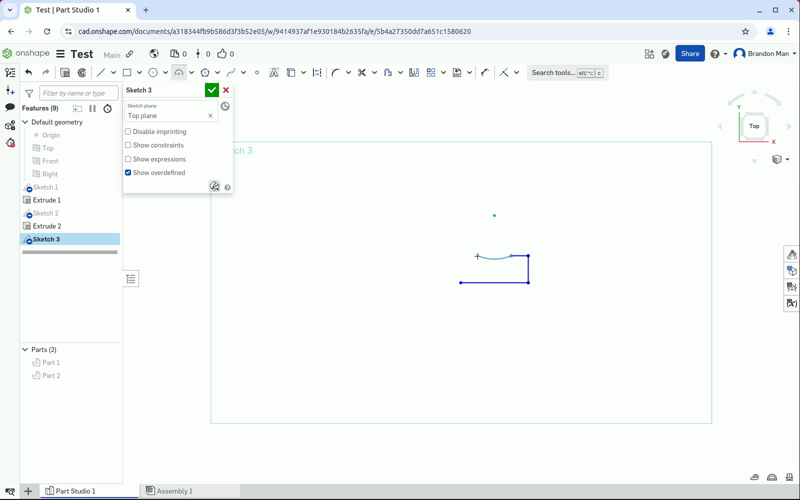
mouse_move(494, 272)
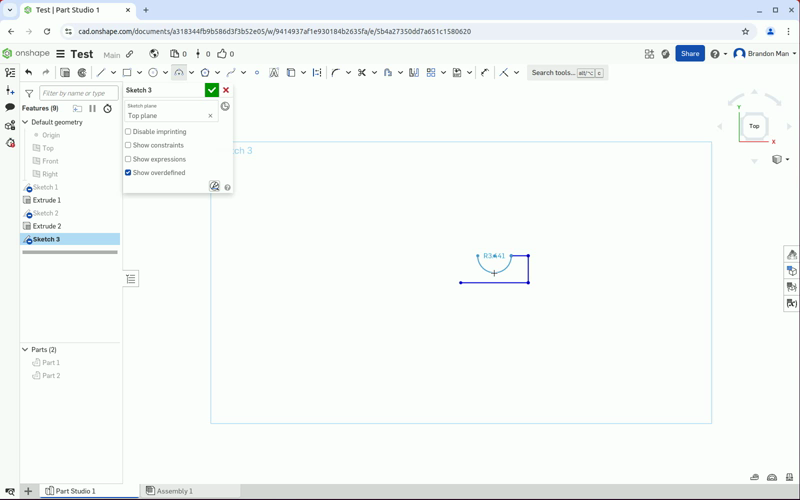
click(494, 272)
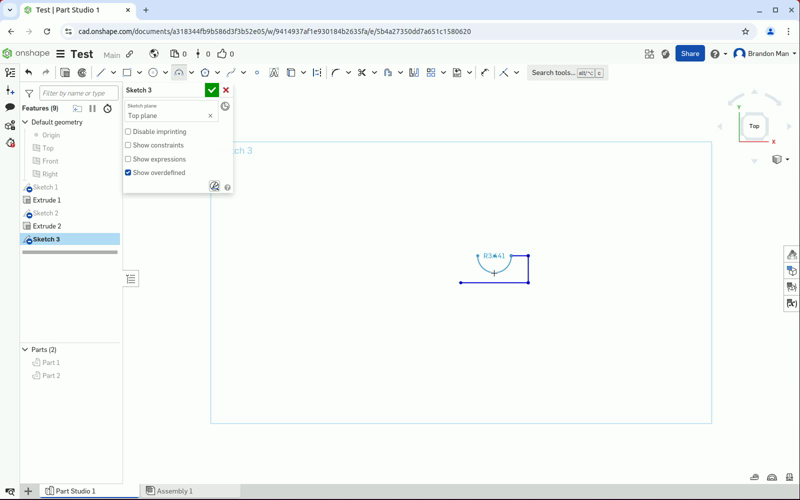
key_up(shift)
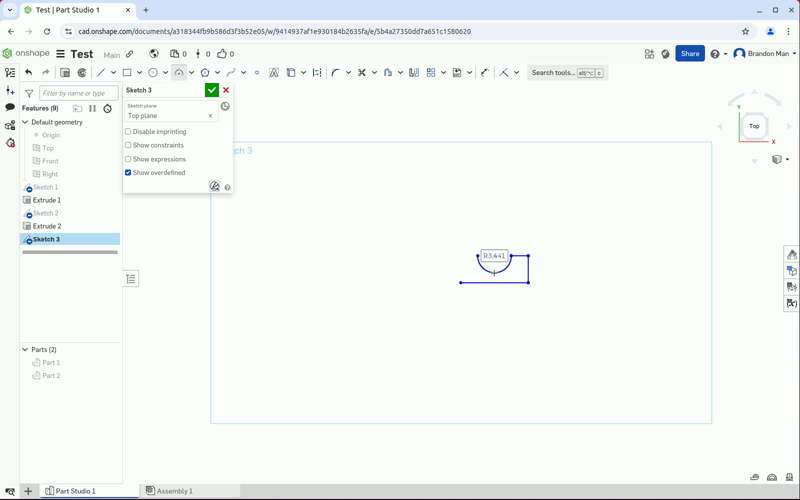
key(esc)
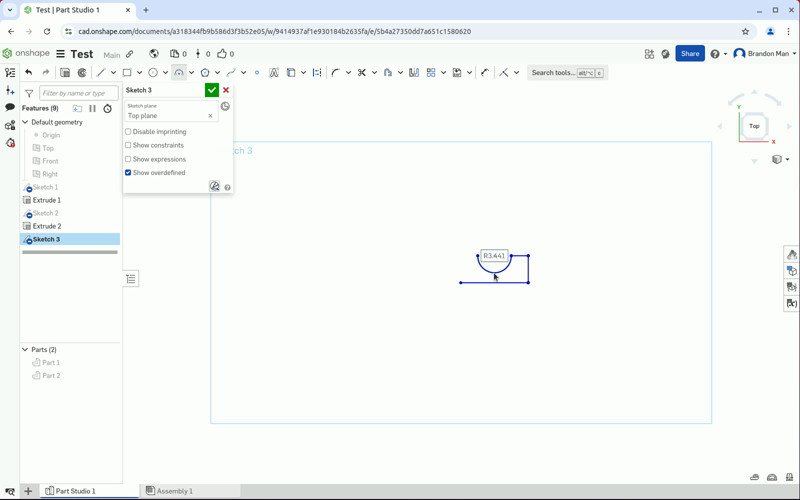
key(l)
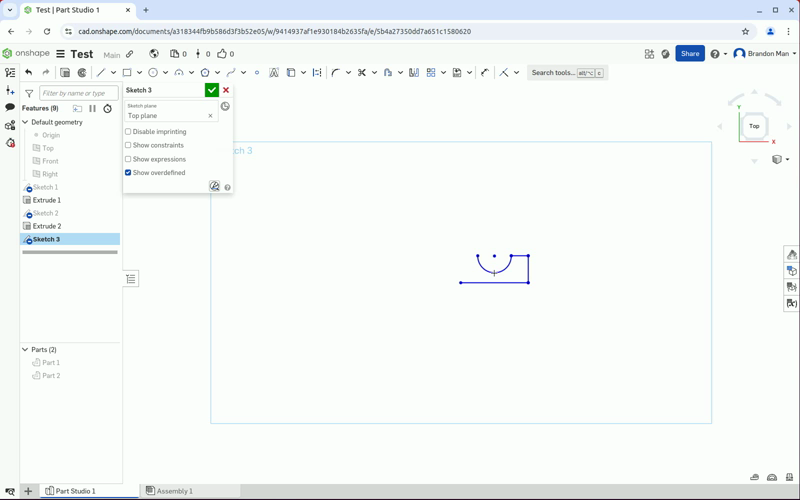
mouse_move(477, 255)
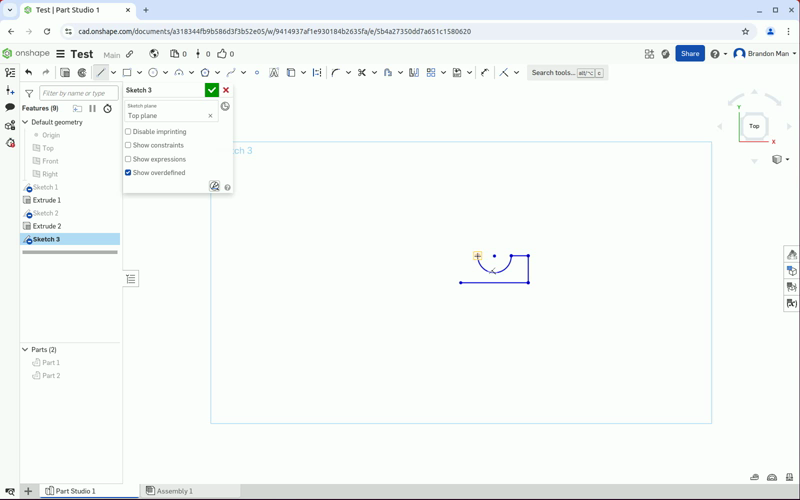
click(477, 255)
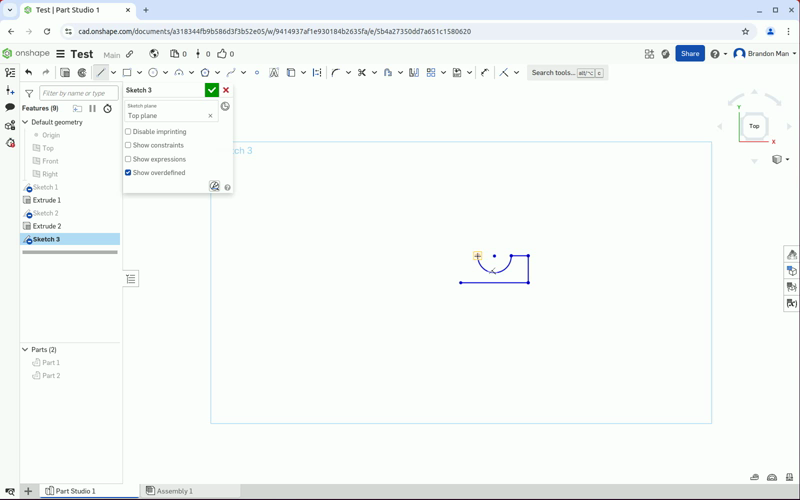
key_down(shift)
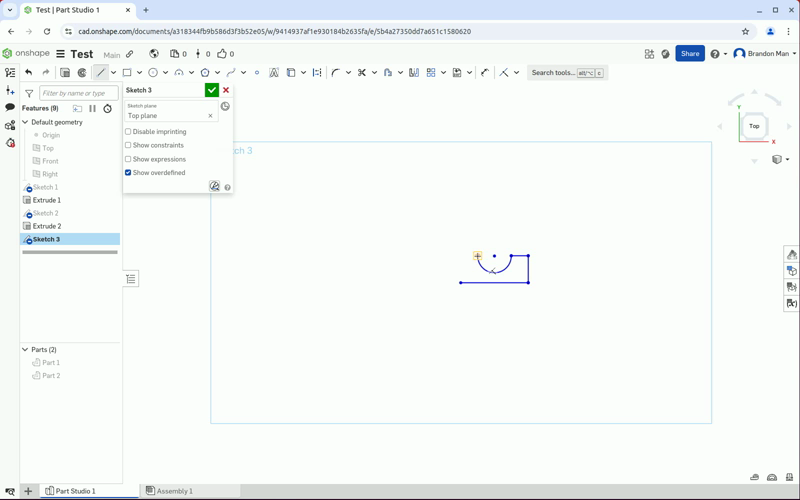
mouse_move(507, 255)
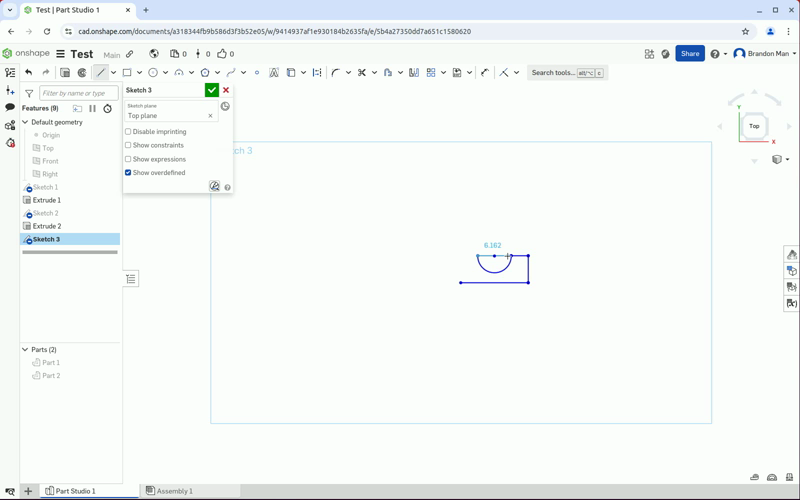
mouse_move(460, 255)
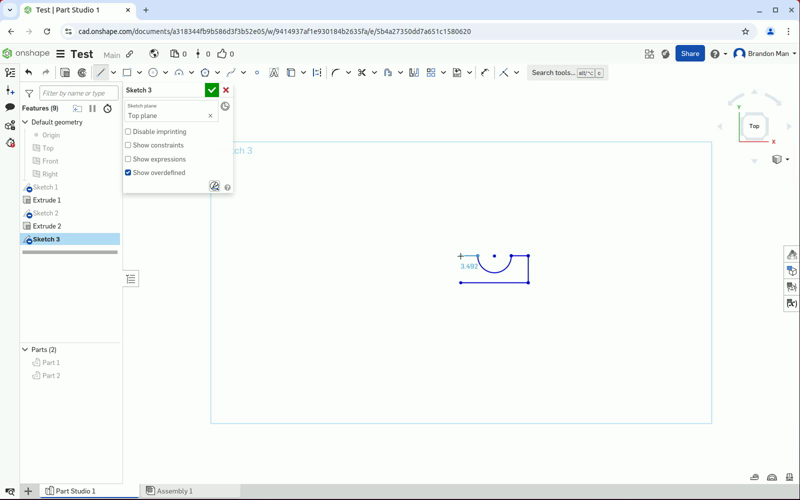
click(460, 255)
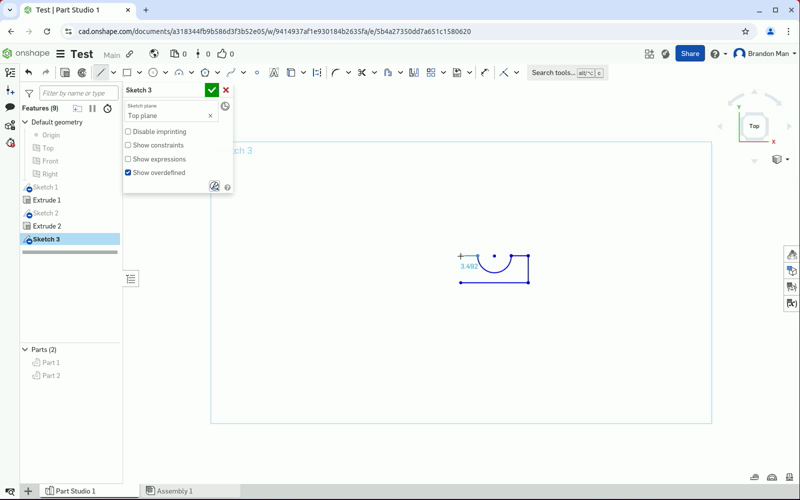
key_up(shift)
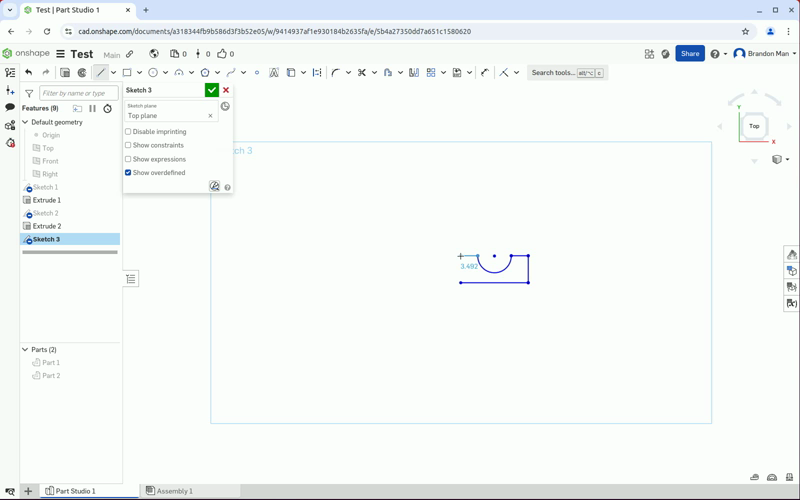
mouse_move(490, 255)
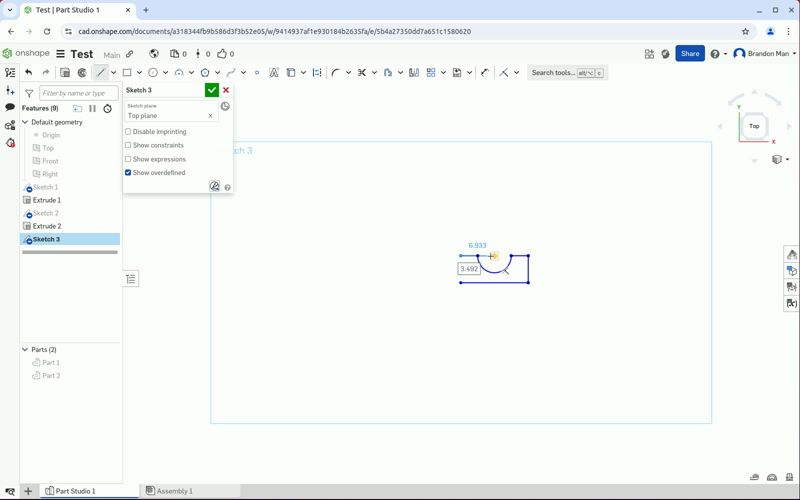
key_down(shift)
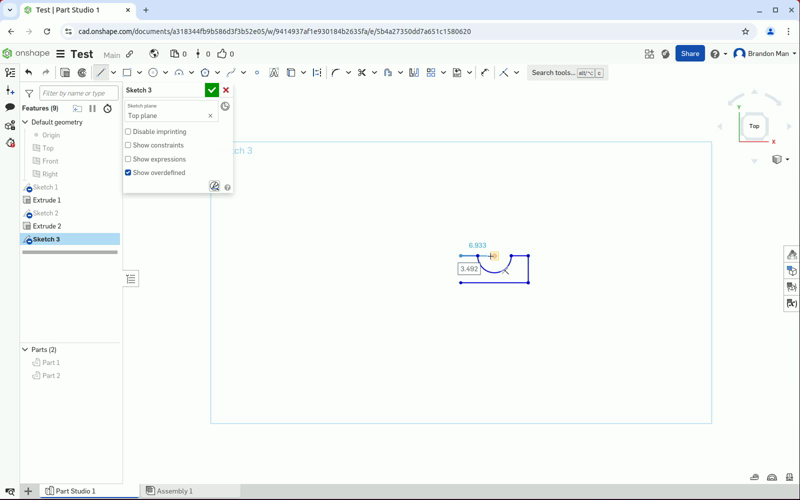
mouse_move(460, 282)
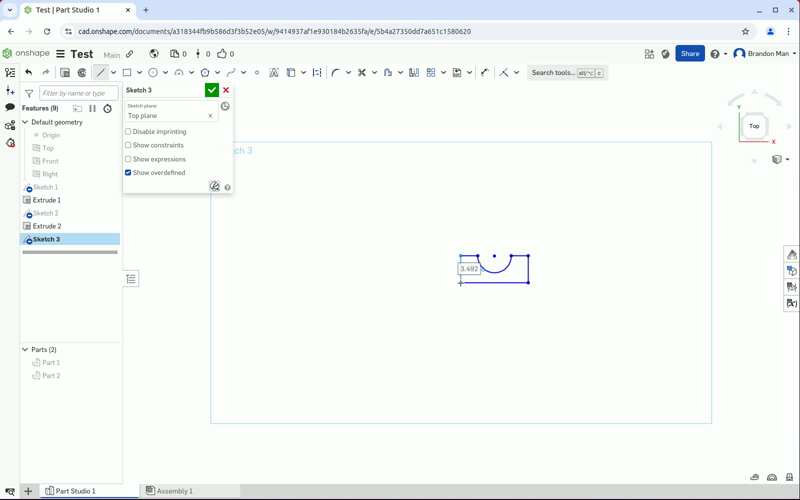
key_up(shift)
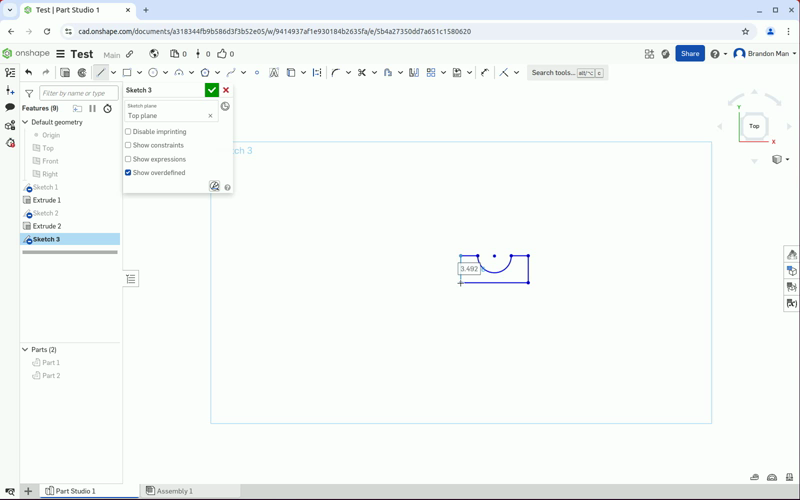
click(460, 282)
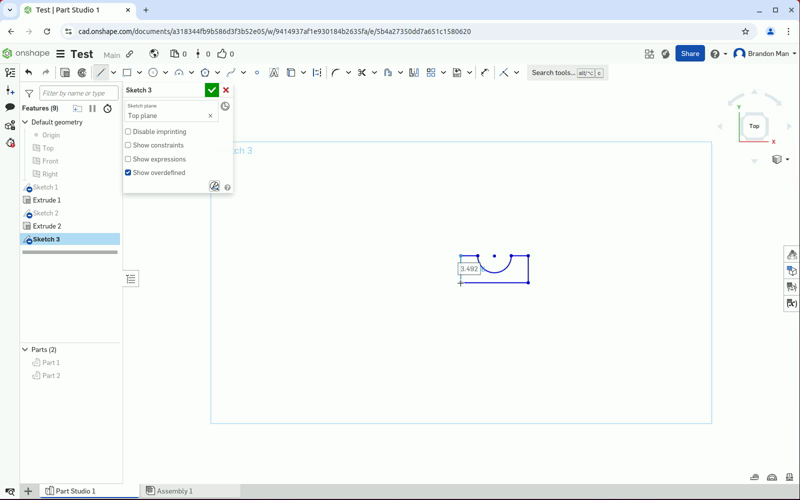
key(esc)
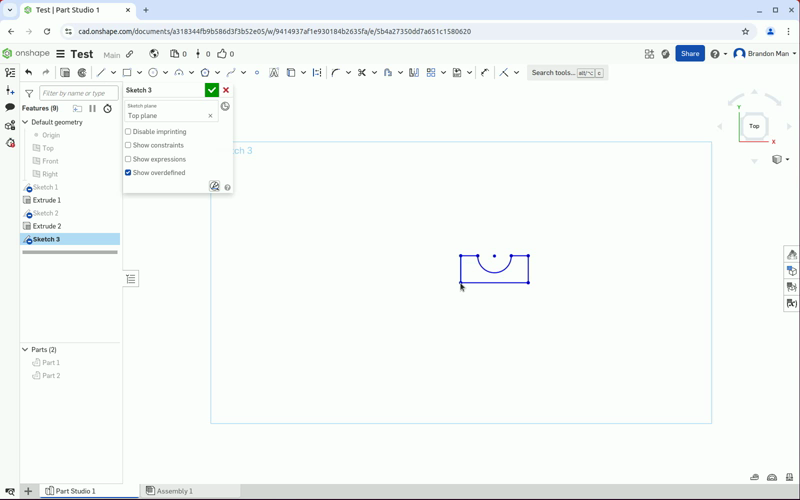
mouse_move(481, 261)
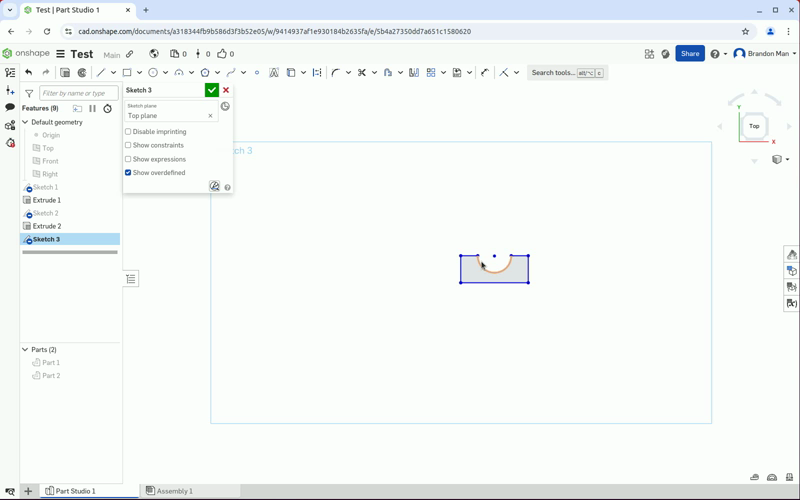
scroll(6)
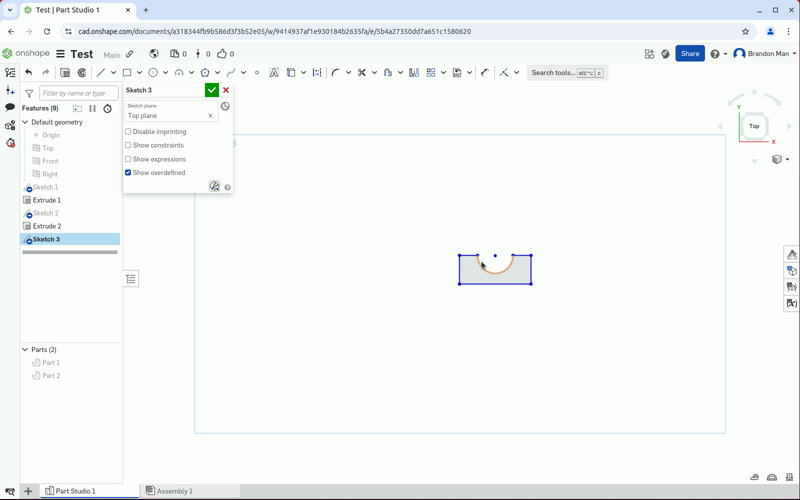
scroll(6)
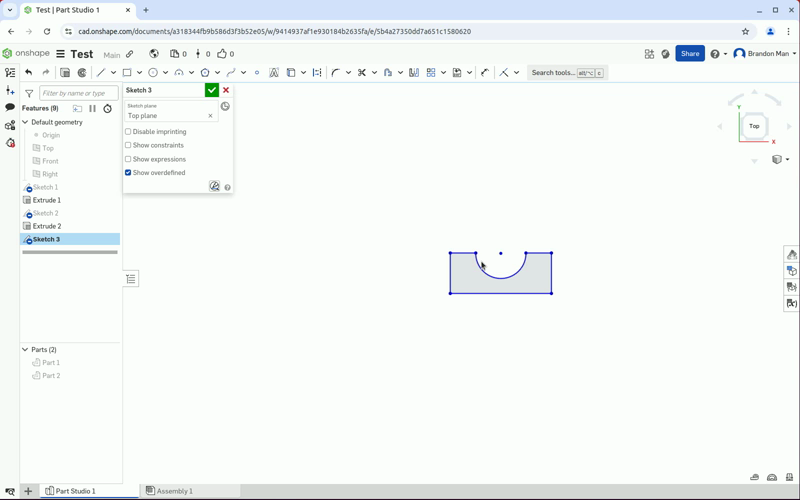
scroll(6)
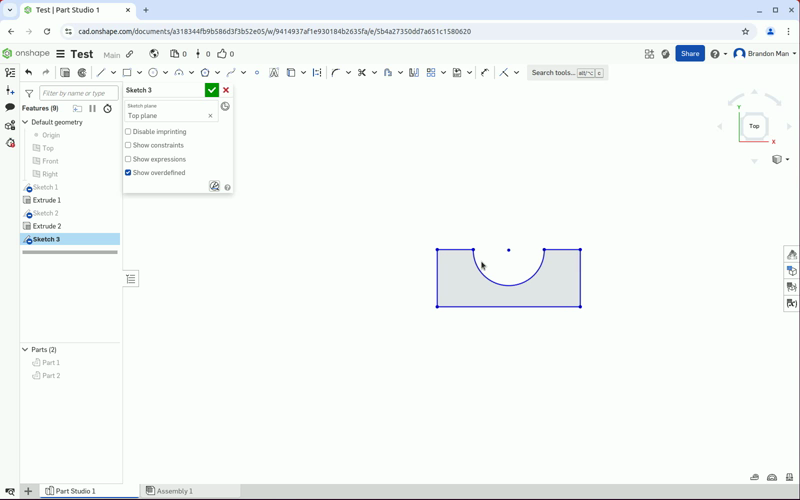
scroll(6)
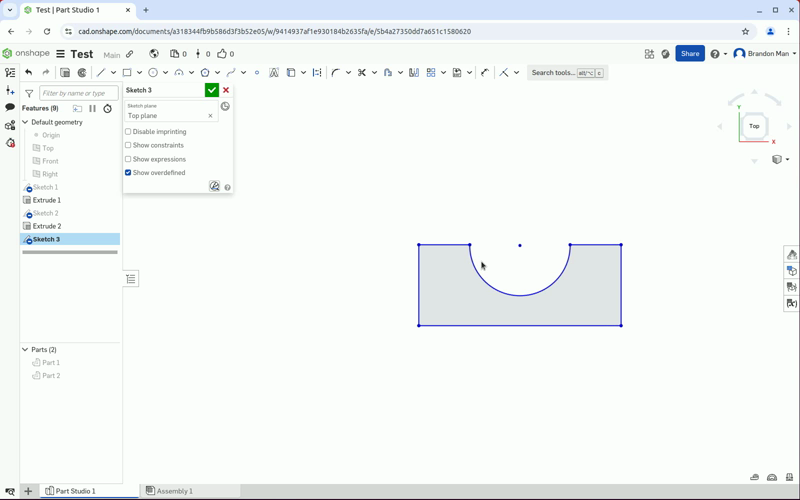
scroll(6)
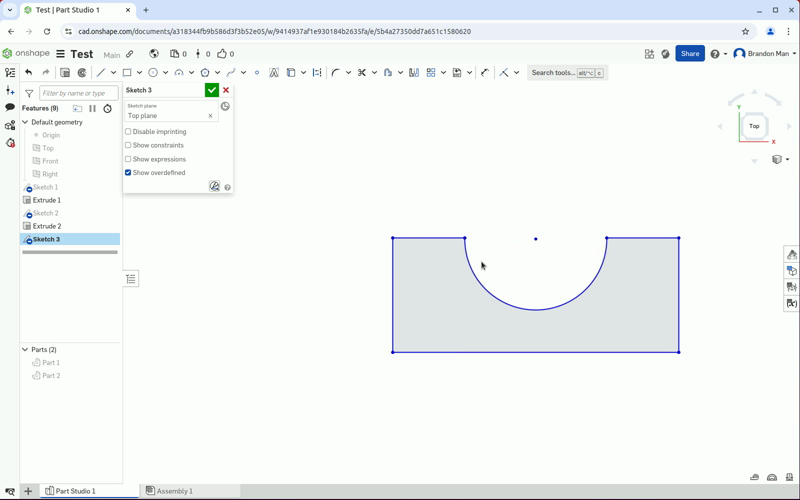
scroll(6)
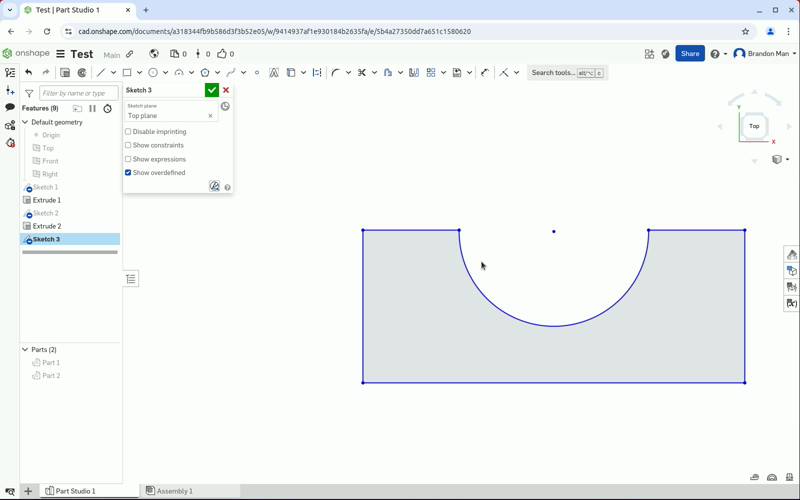
scroll(6)
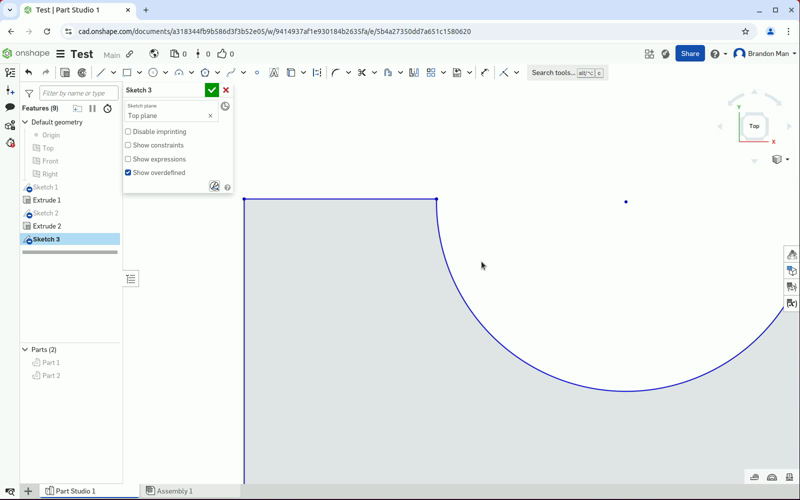
click(481, 261)
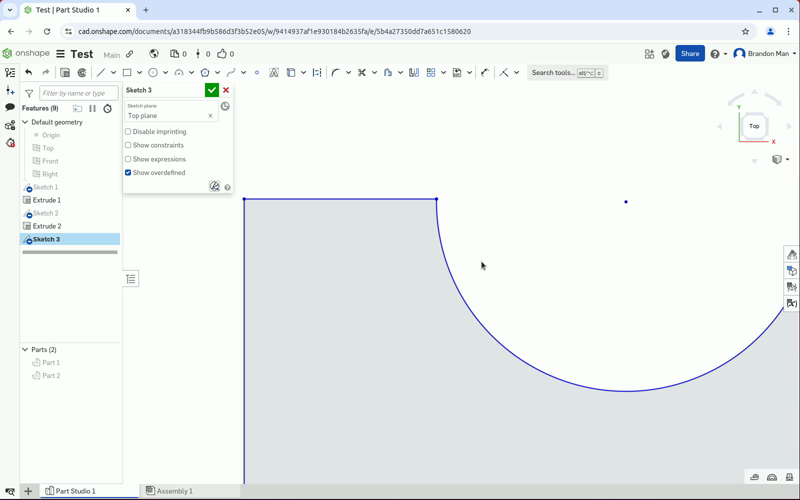
scroll(-6)
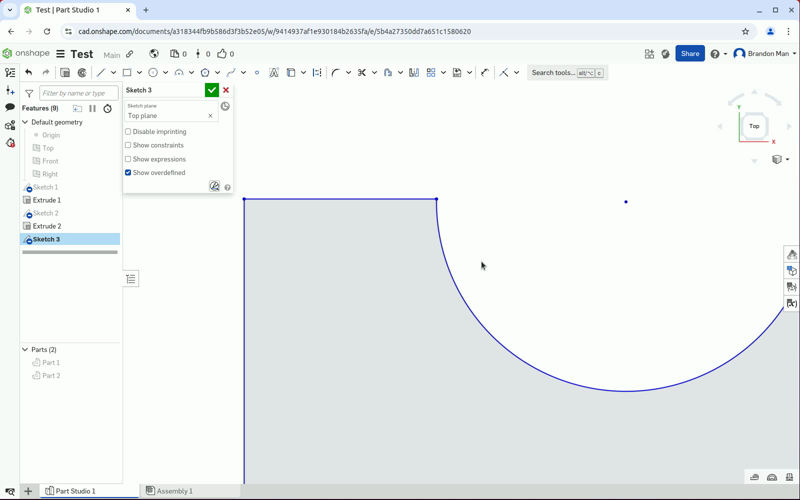
scroll(-6)
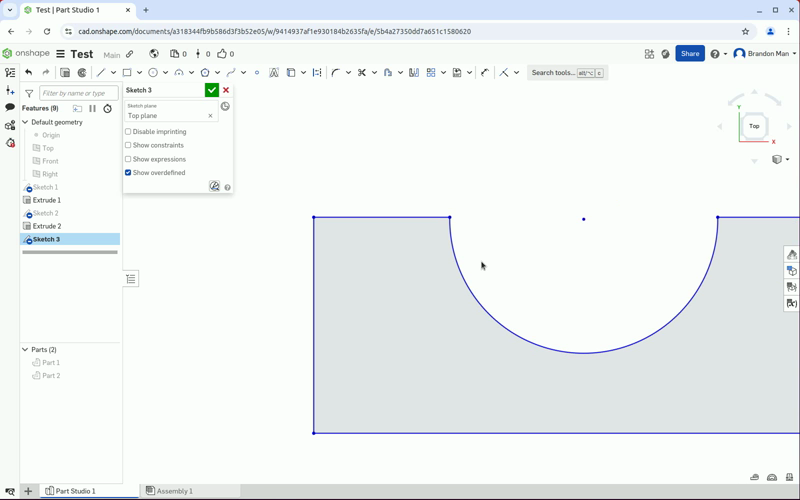
scroll(-6)
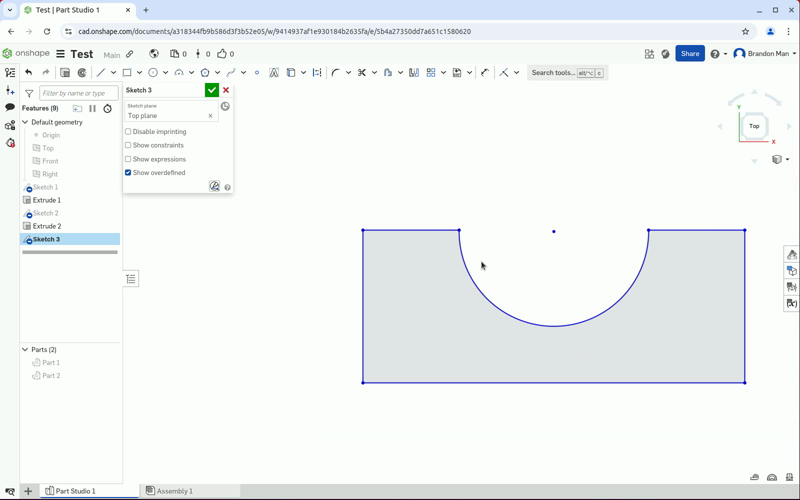
scroll(-6)
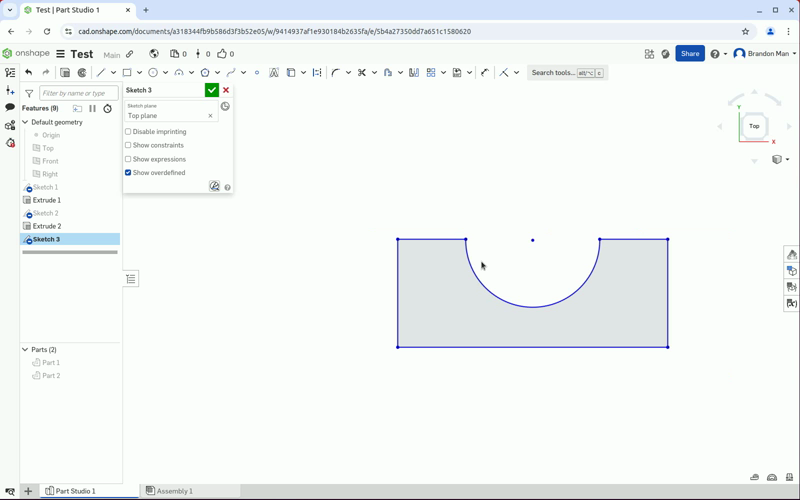
scroll(-6)
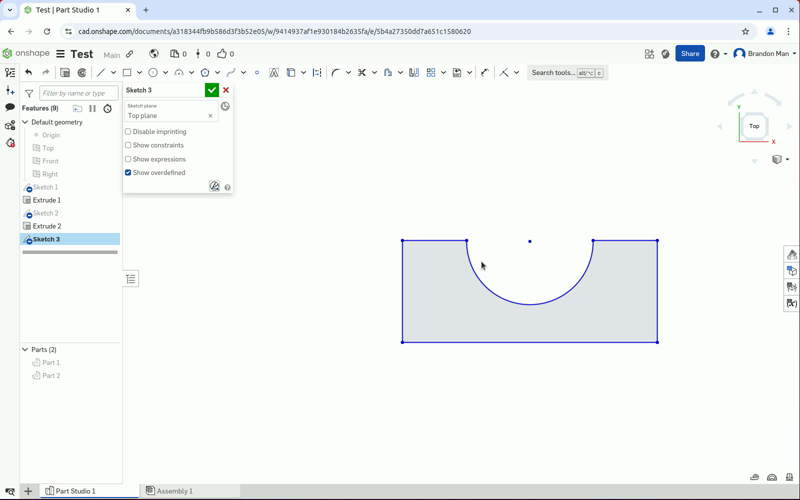
scroll(-6)
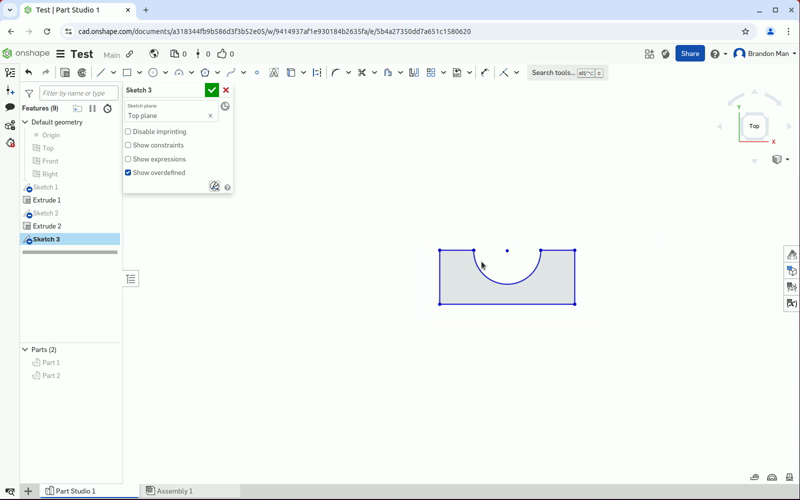
scroll(-6)
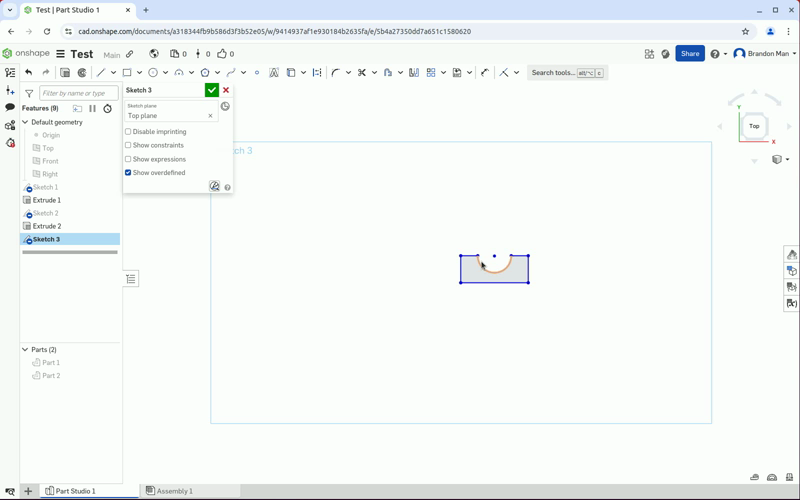
mouse_move(73, 352)
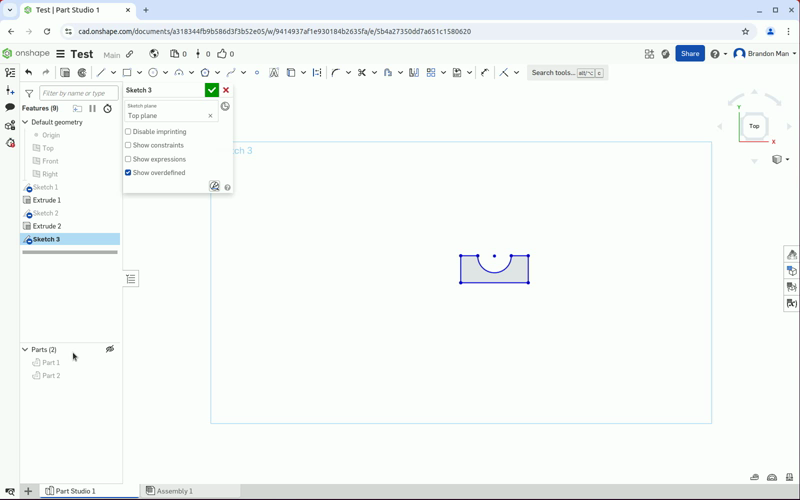
key(shift+y)
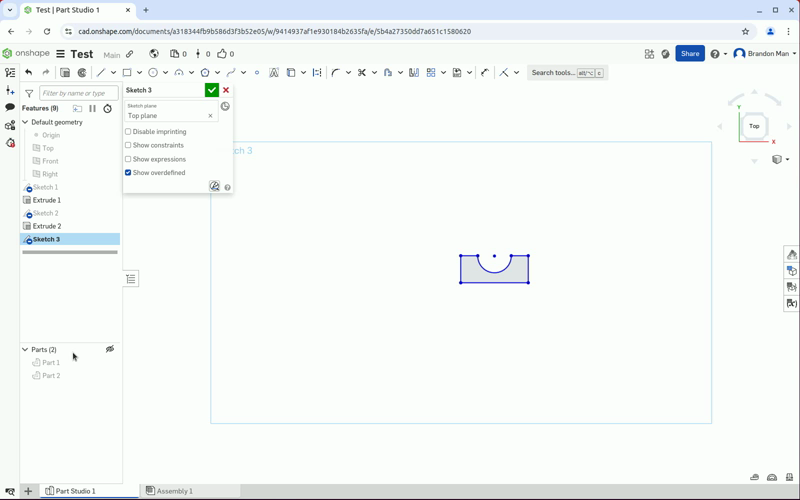
key(shift+e)
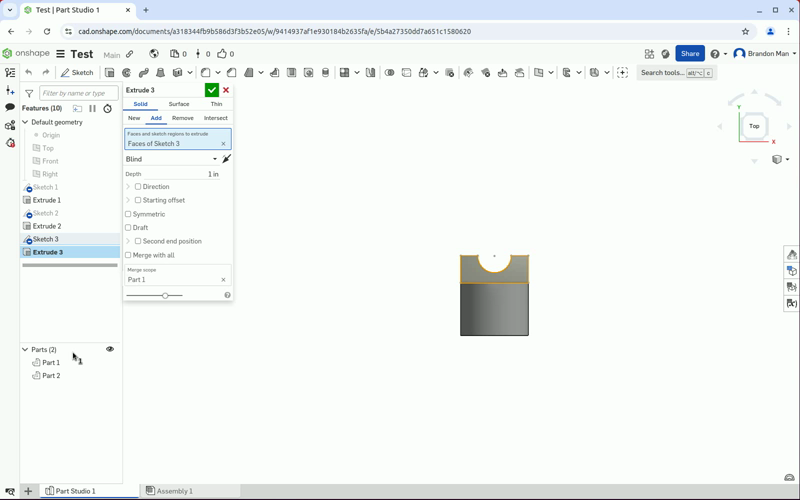
mouse_move(143, 106)
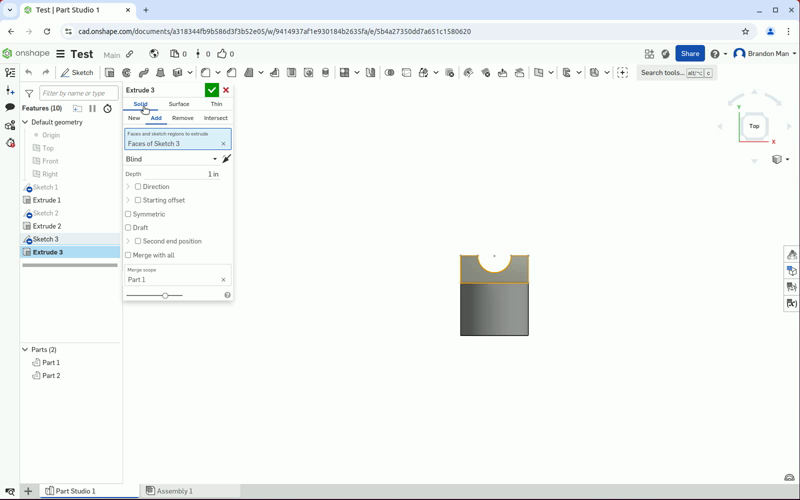
click(143, 106)
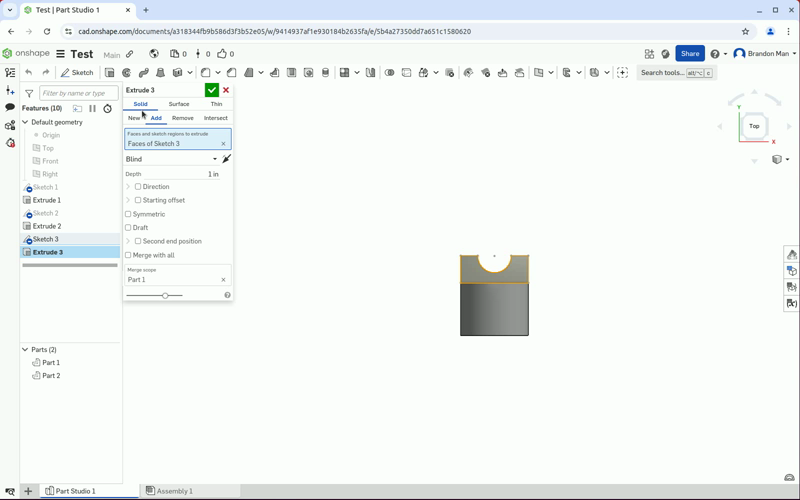
mouse_move(137, 120)
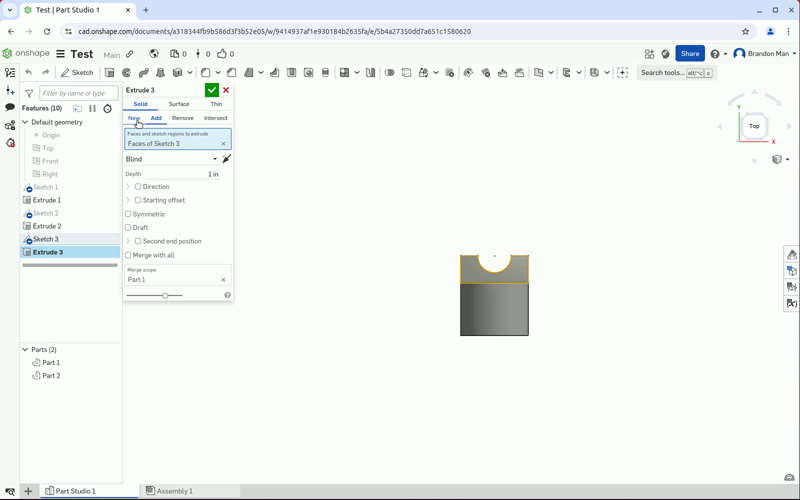
click(137, 120)
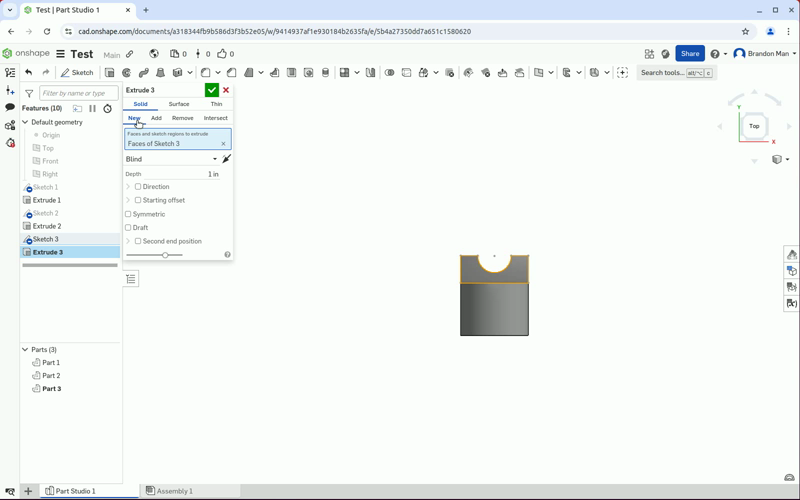
key(tab, 4)
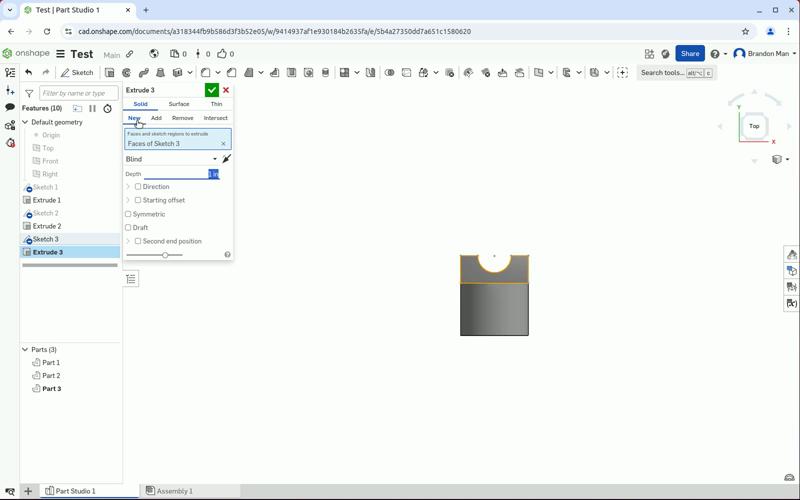
text(5.536)
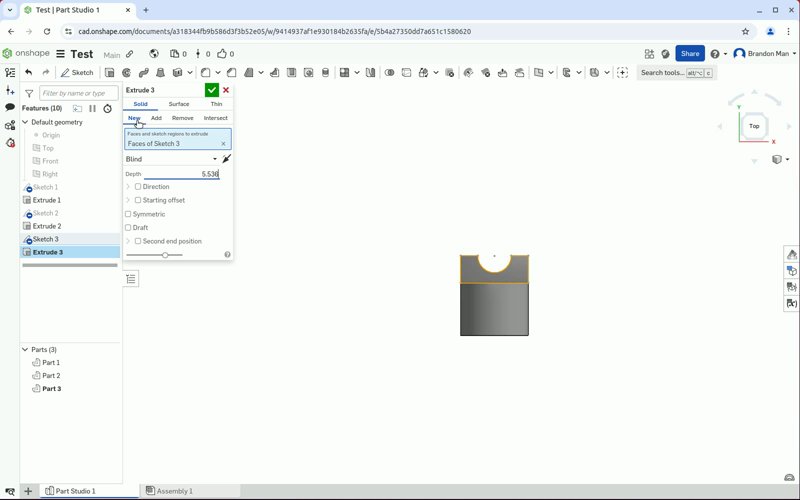
key(enter)
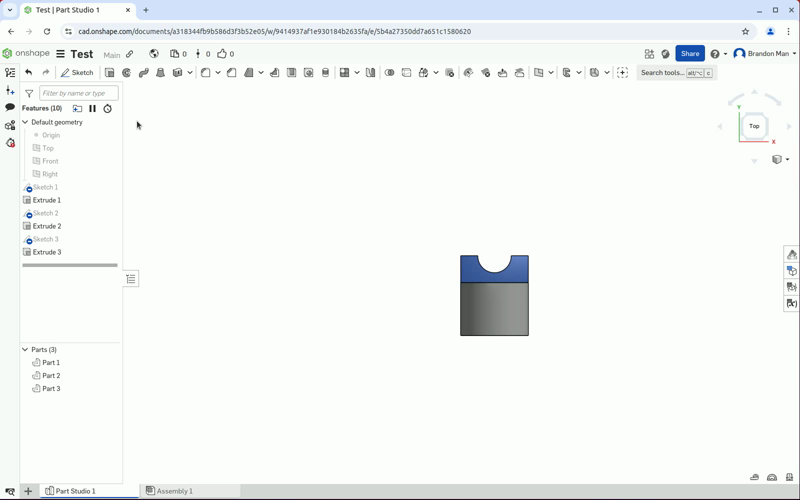
key(shift+h)
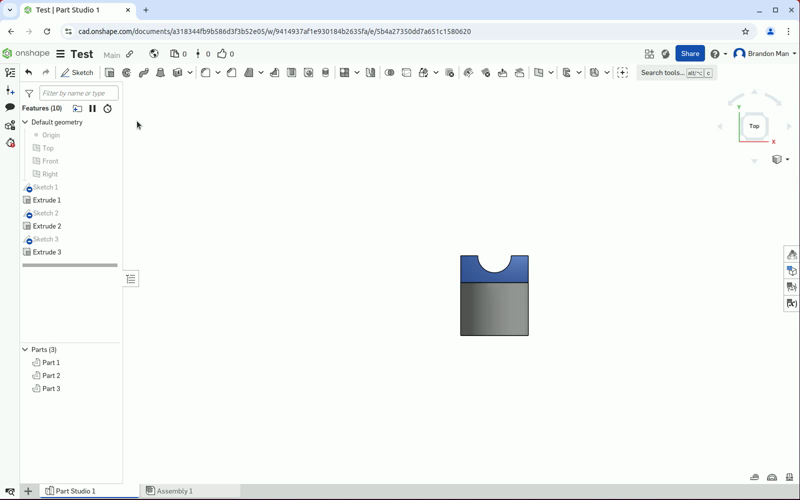
key(shift+h)
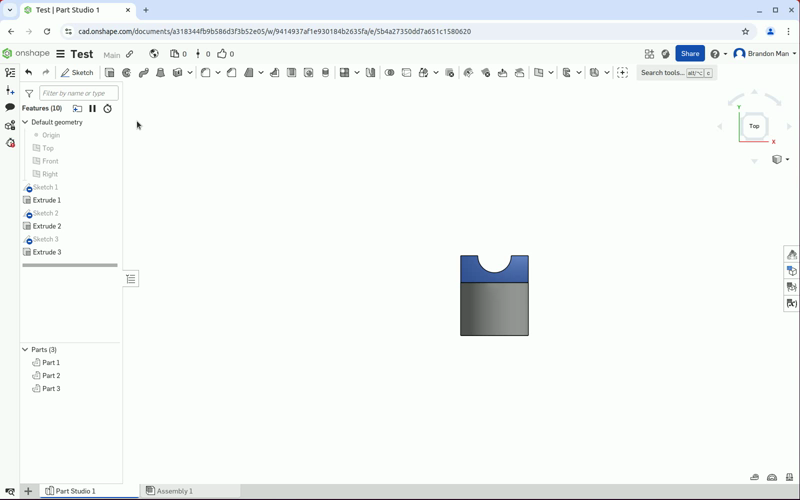
mouse_move(73, 189)
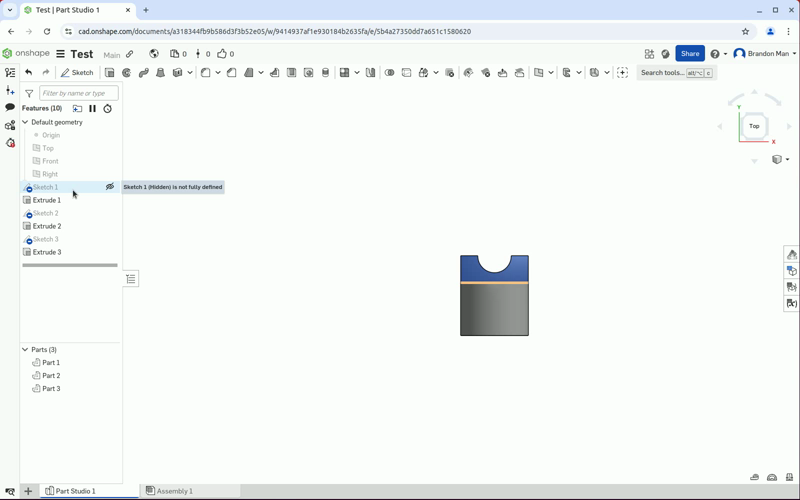
click(73, 189)
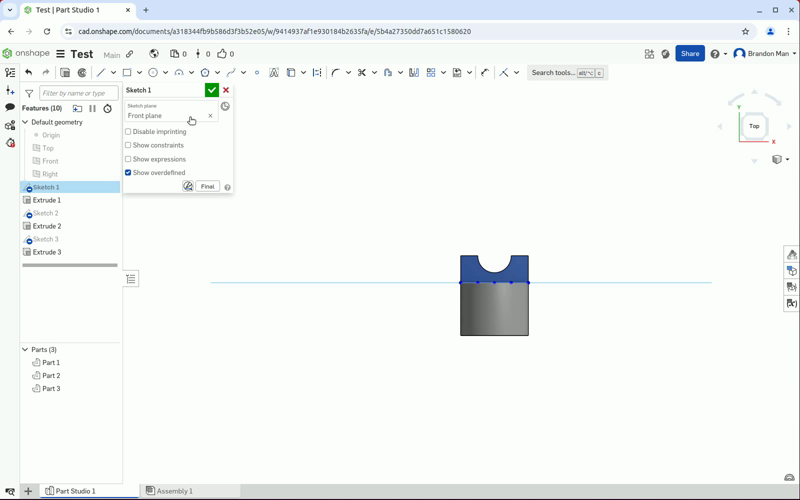
mouse_move(229, 92)
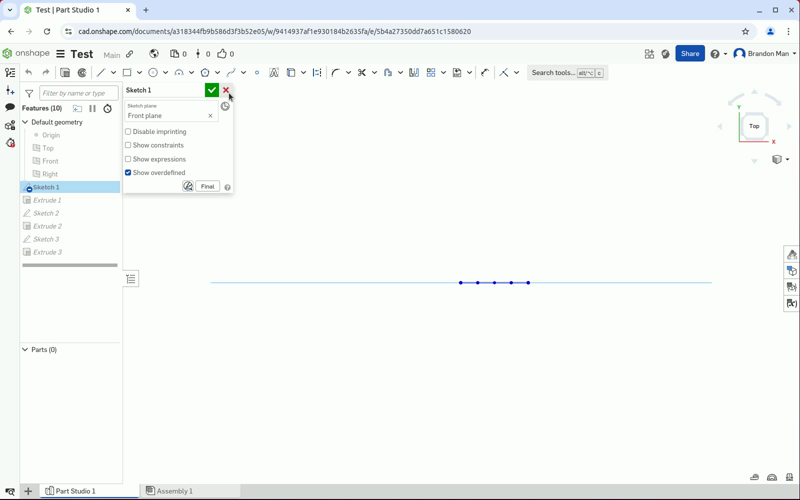
click(229, 92)
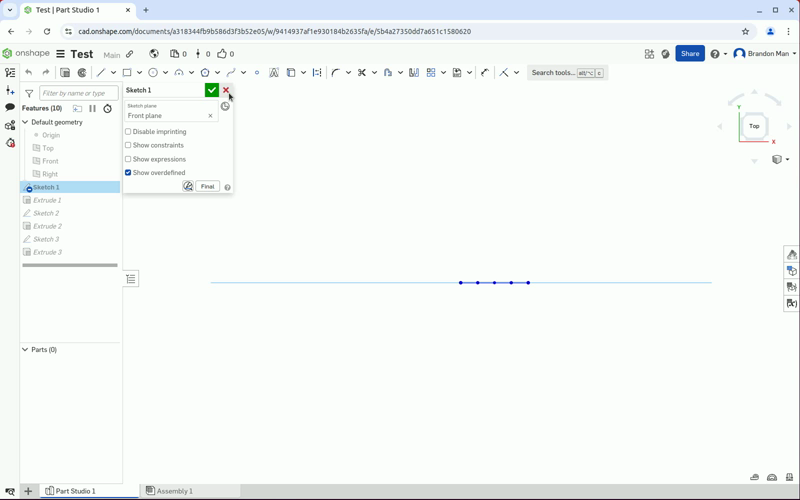
key(shift+s)
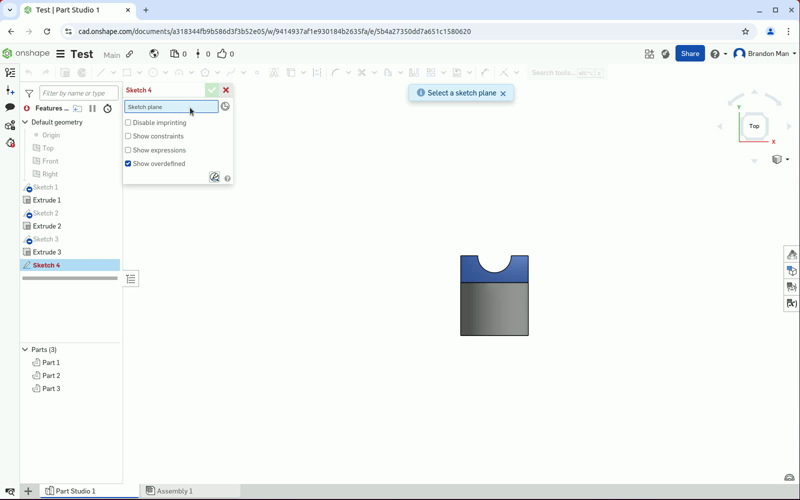
mouse_move(73, 150)
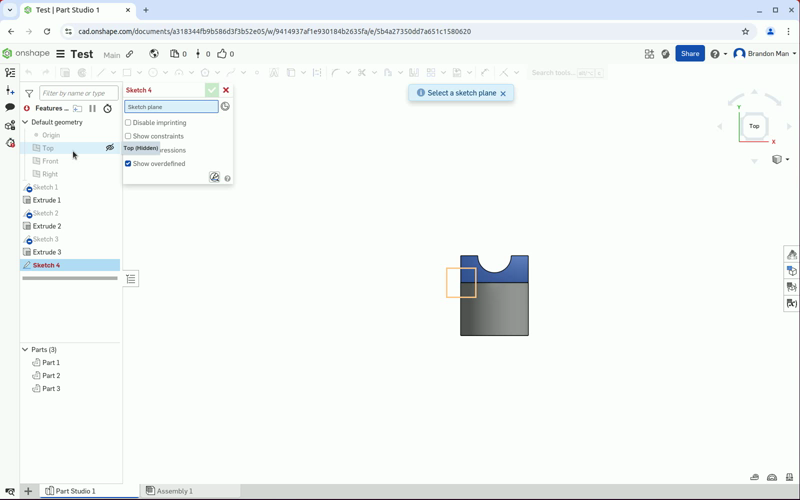
click(73, 150)
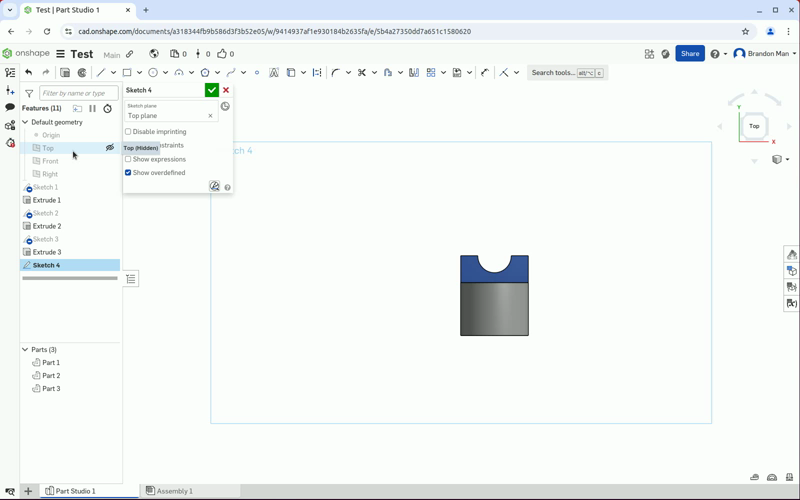
mouse_move(73, 352)
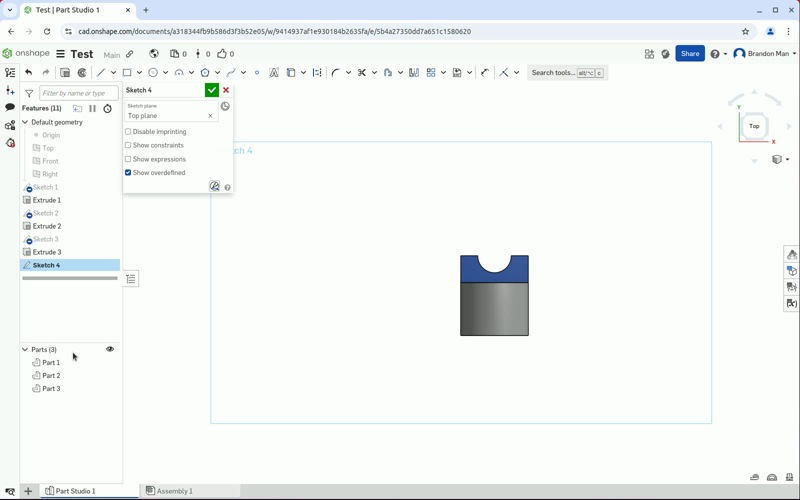
key(y)
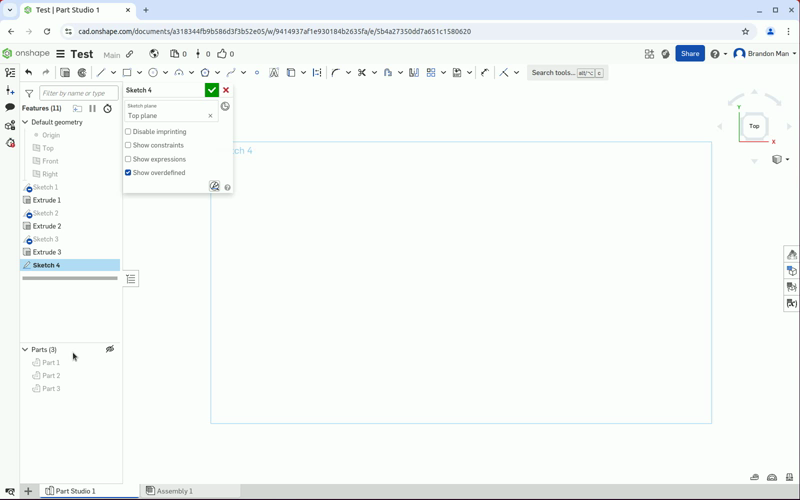
key(l)
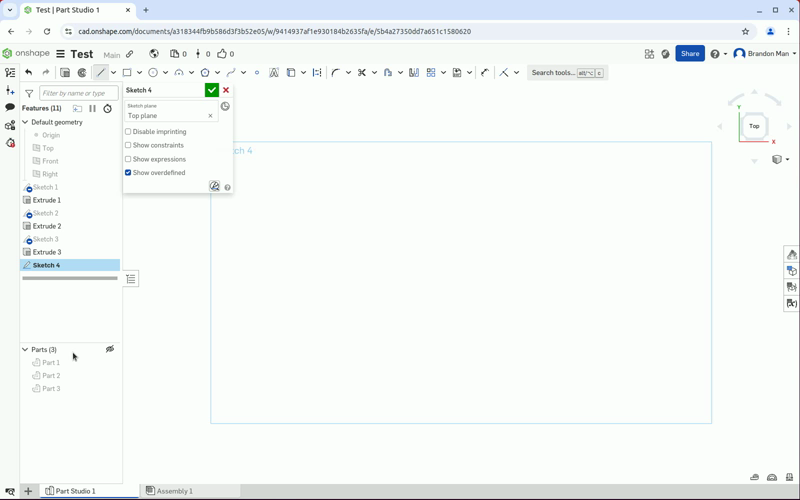
key_down(shift)
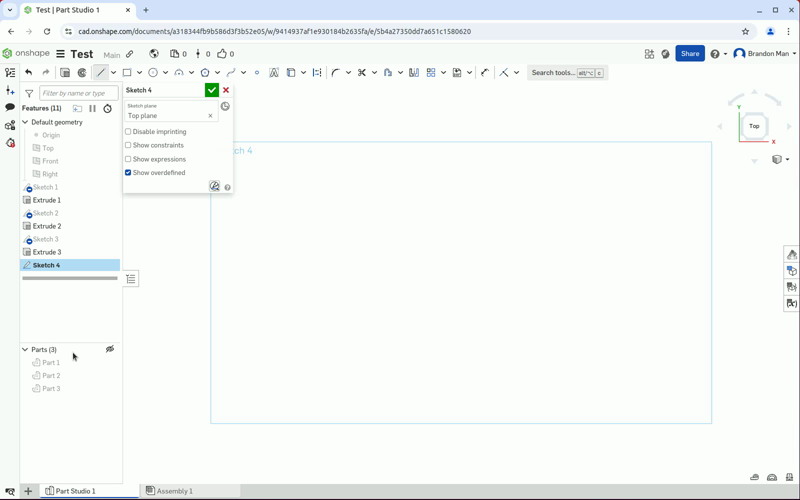
mouse_move(460, 255)
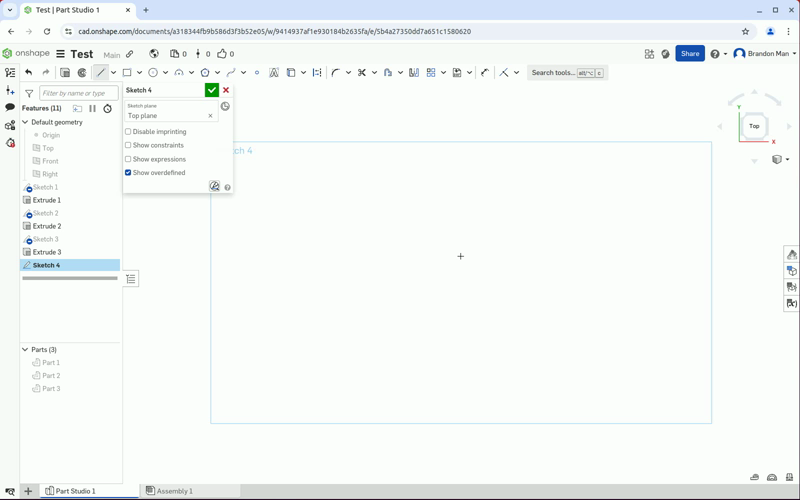
click(460, 255)
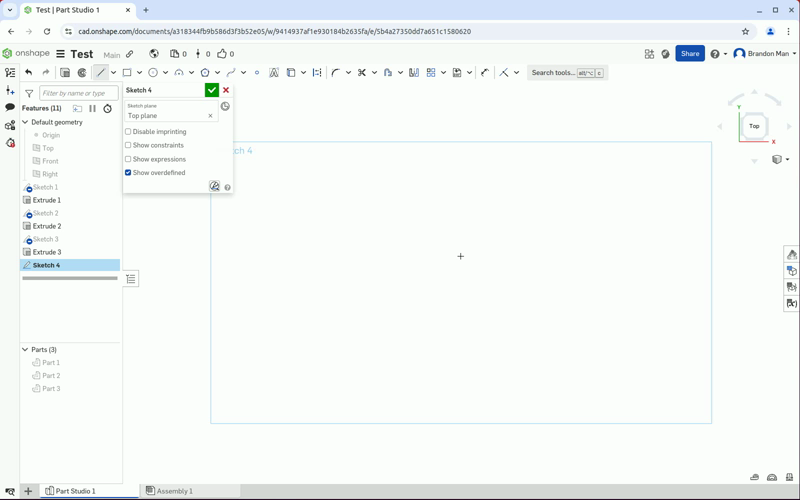
key_up(shift)
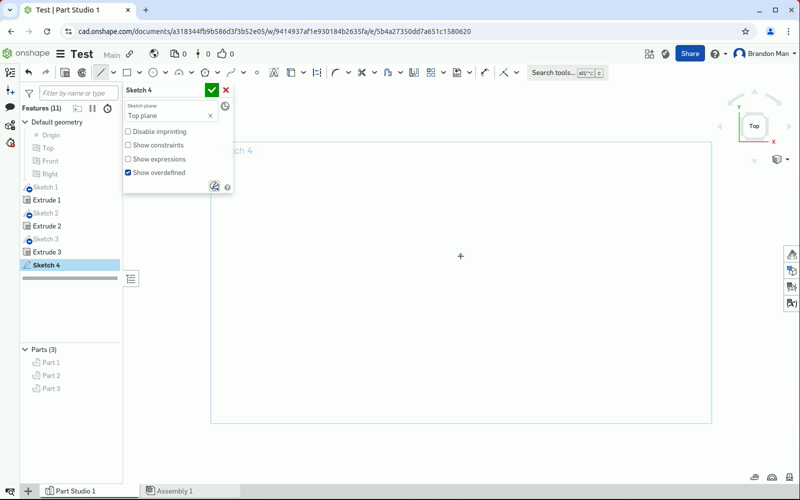
key_down(shift)
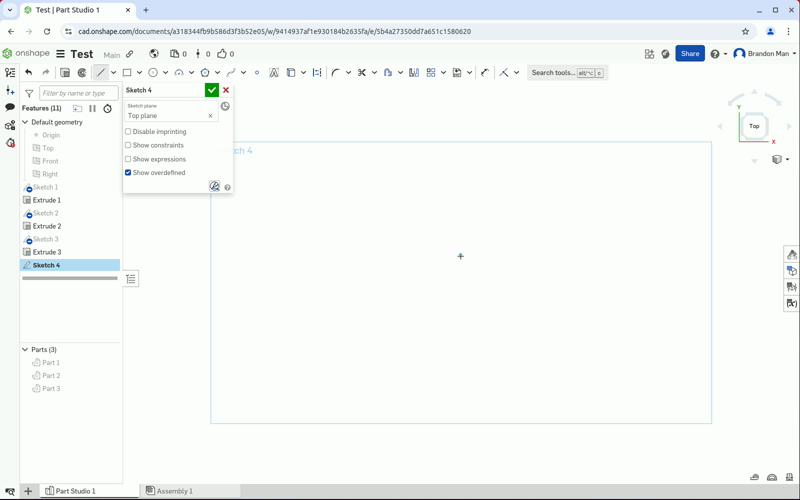
mouse_move(490, 255)
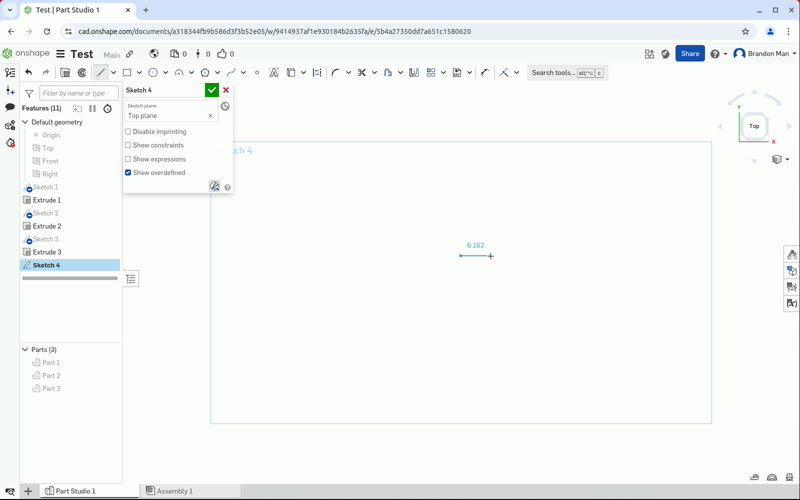
mouse_move(477, 255)
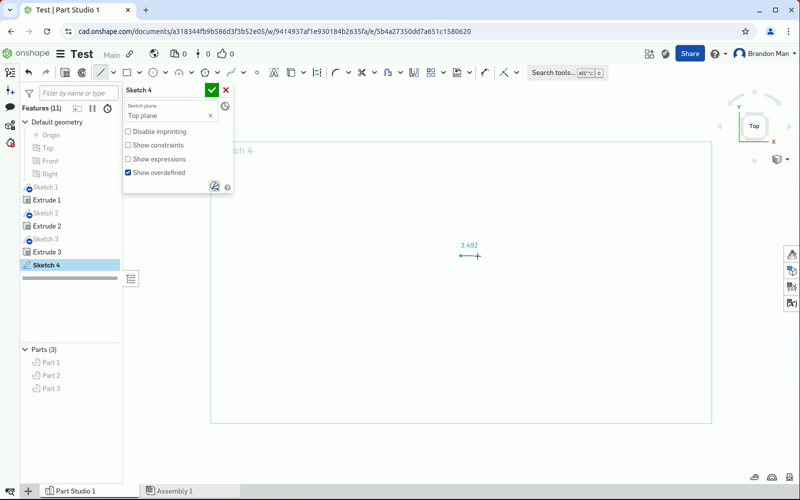
click(477, 255)
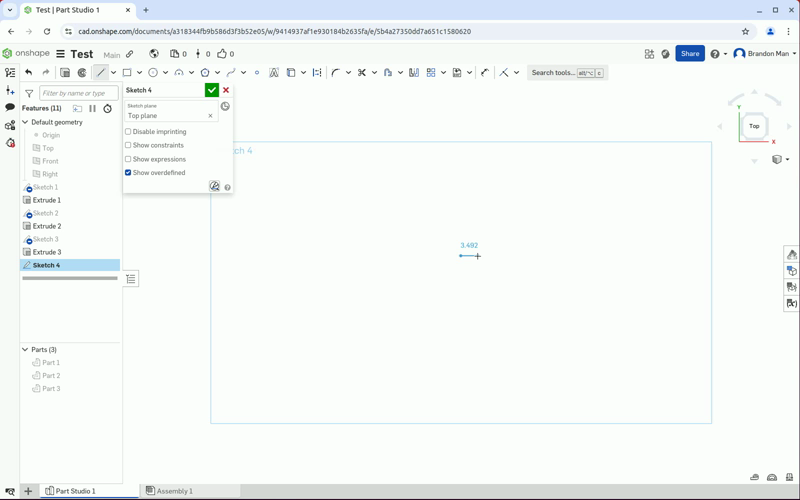
key_up(shift)
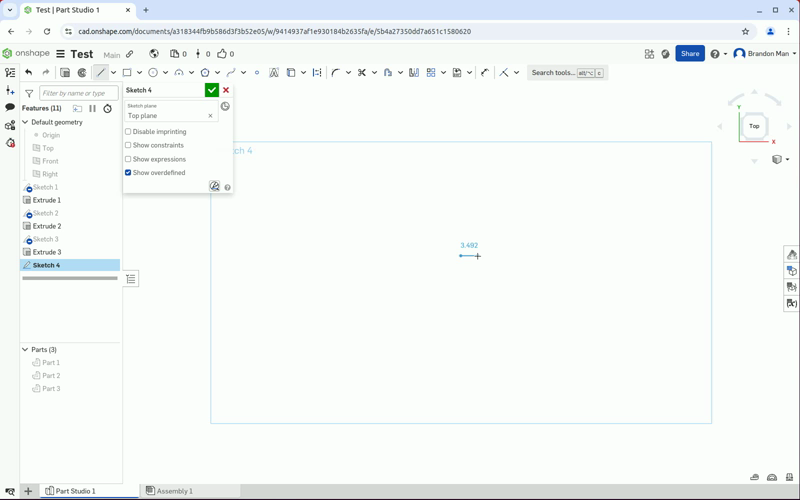
key(esc)
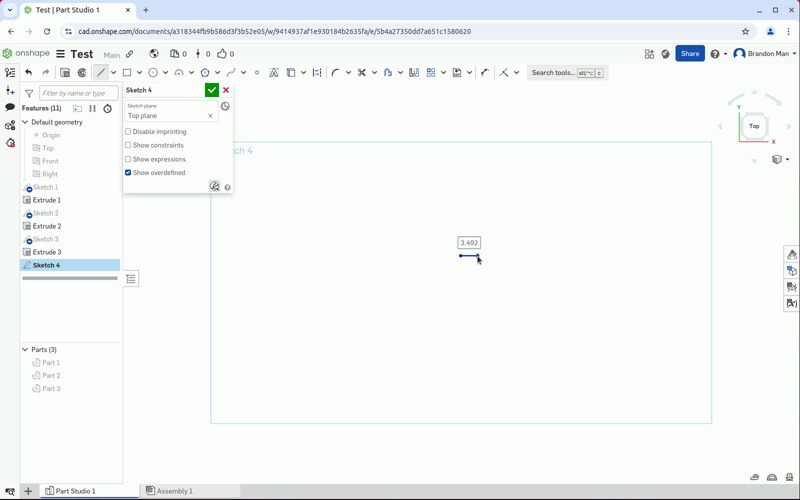
key(a)
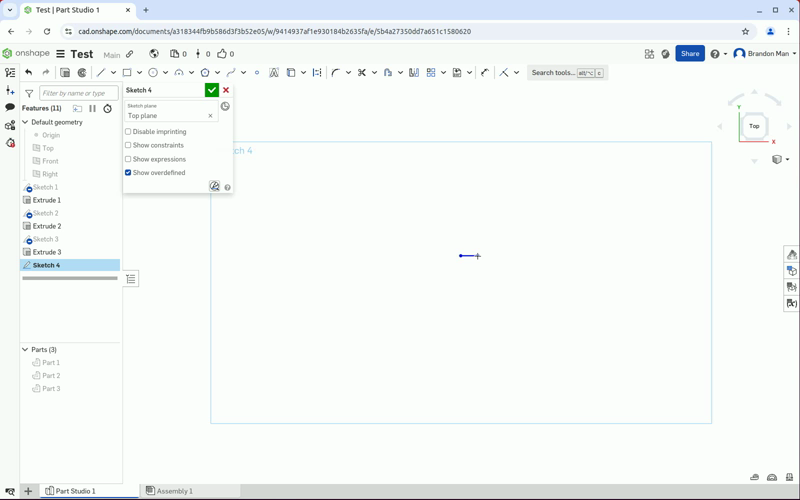
mouse_move(477, 255)
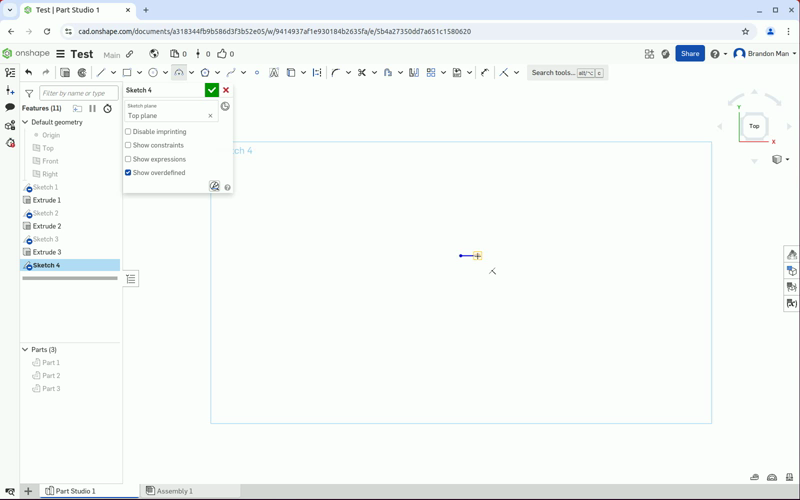
click(477, 255)
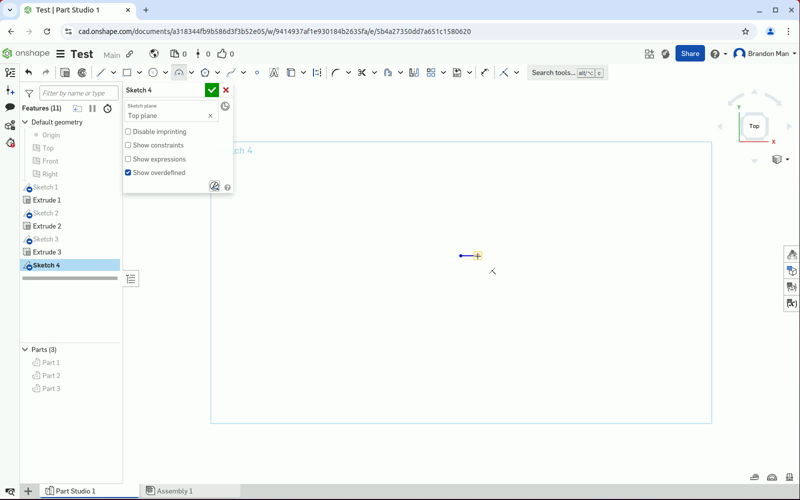
key_down(shift)
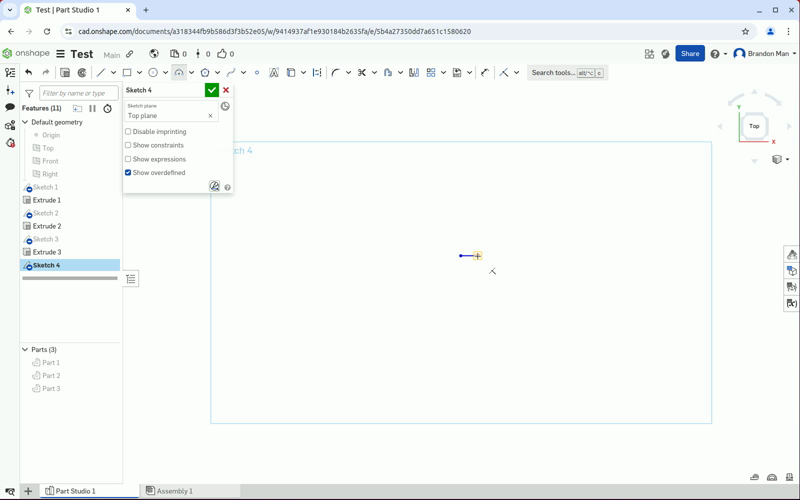
mouse_move(511, 255)
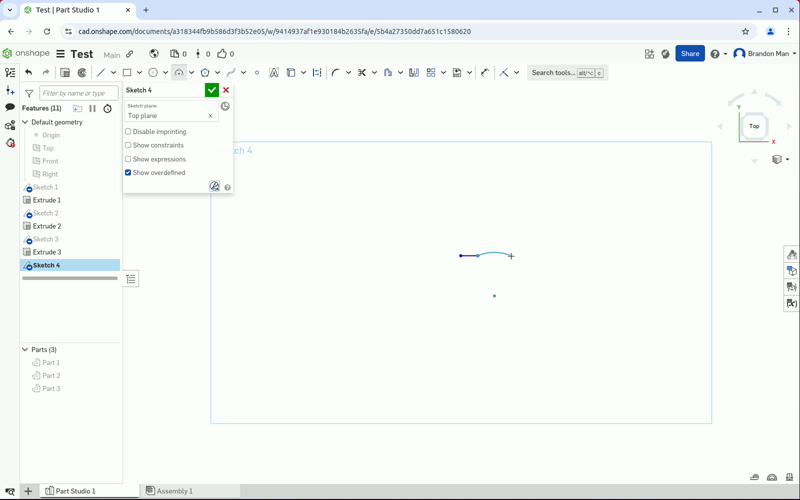
click(511, 255)
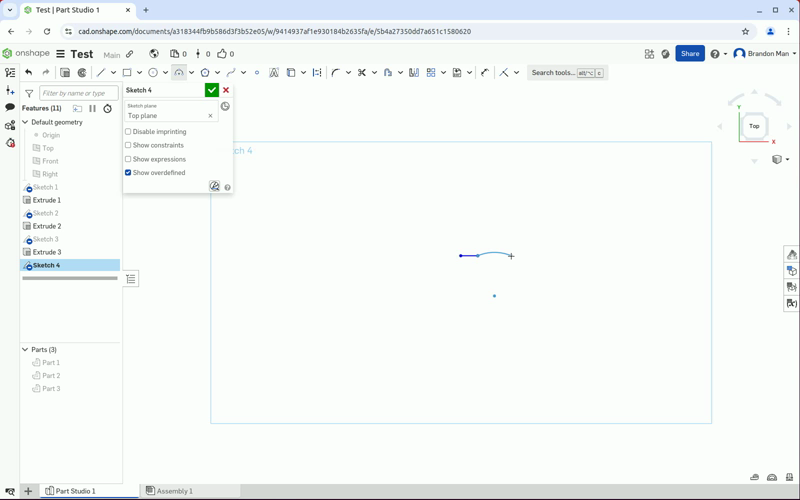
mouse_move(494, 239)
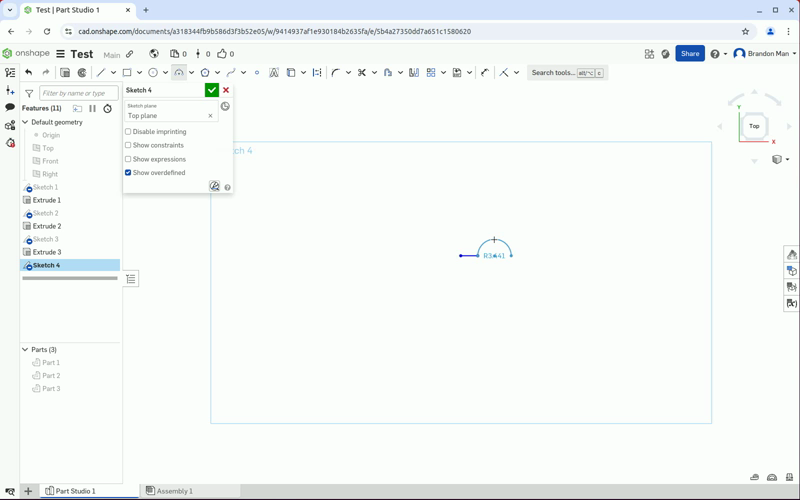
click(494, 239)
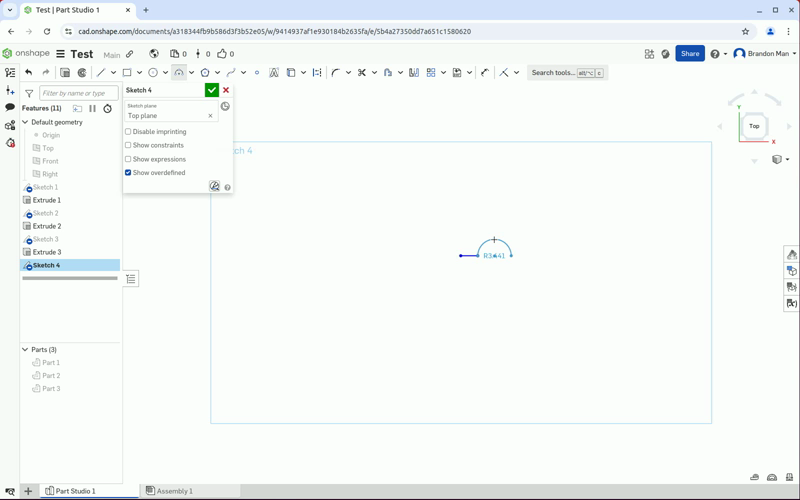
key_up(shift)
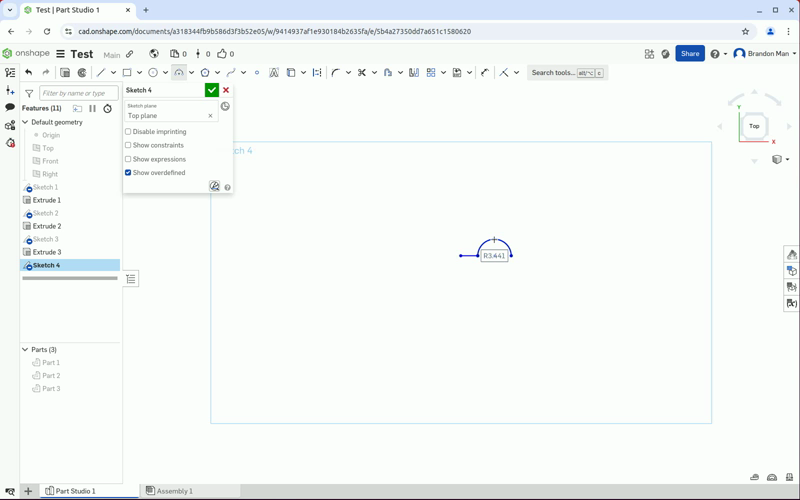
key(esc)
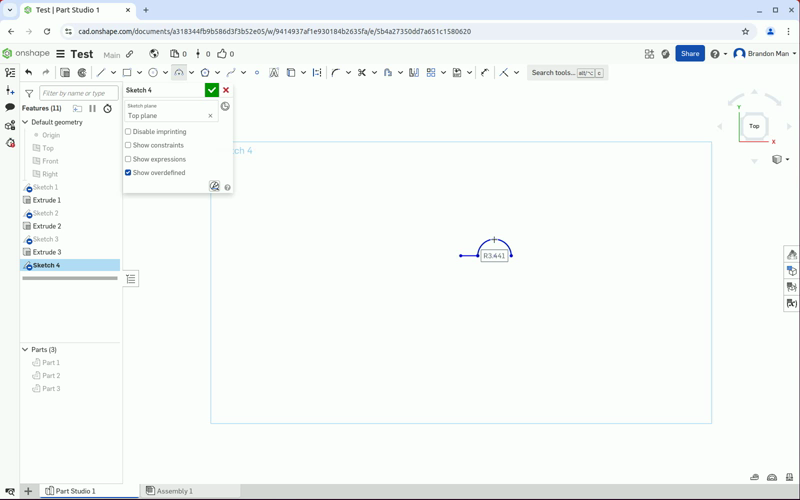
key(l)
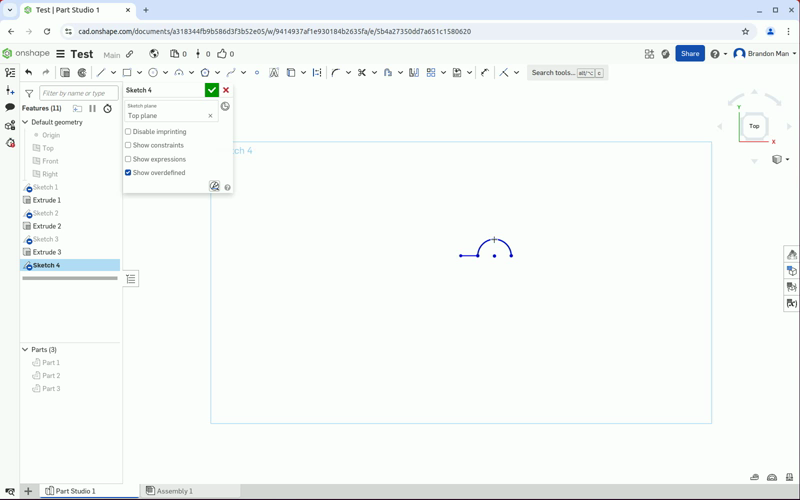
mouse_move(511, 255)
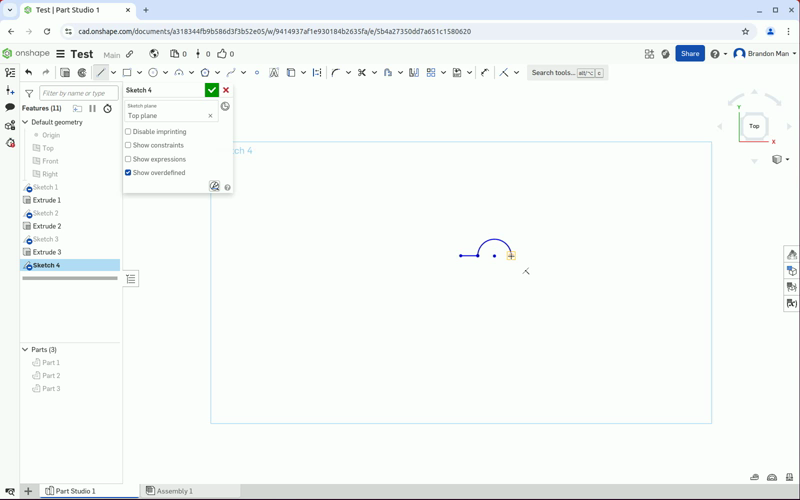
click(511, 255)
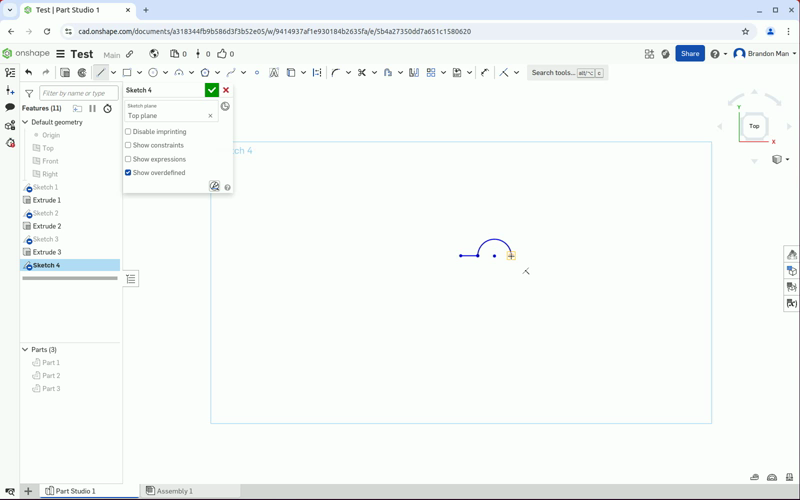
key_down(shift)
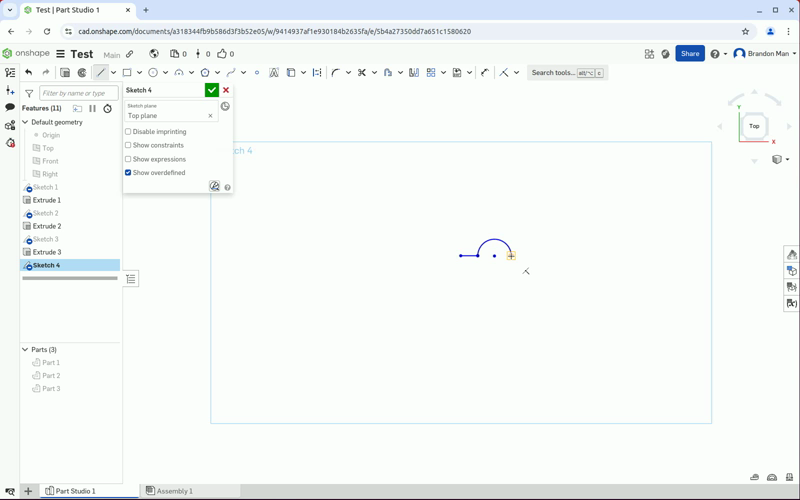
mouse_move(541, 255)
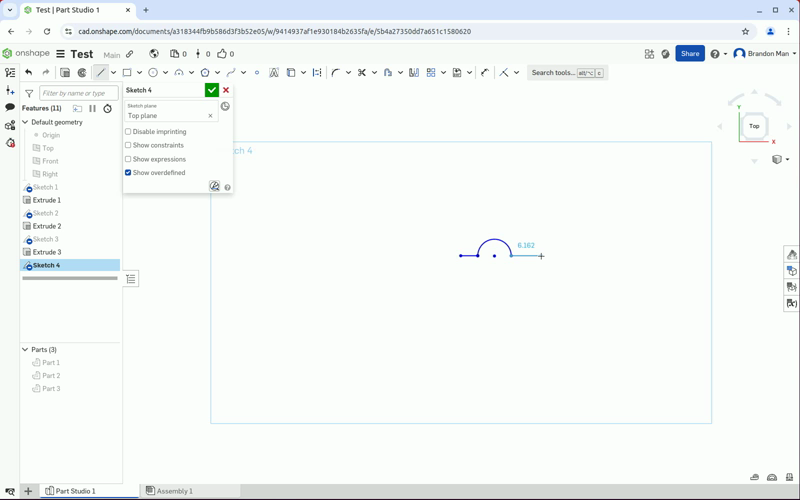
mouse_move(528, 255)
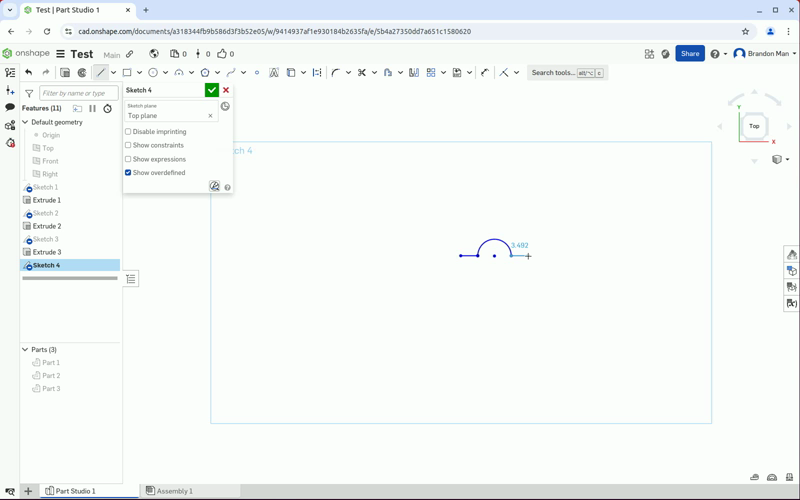
click(528, 255)
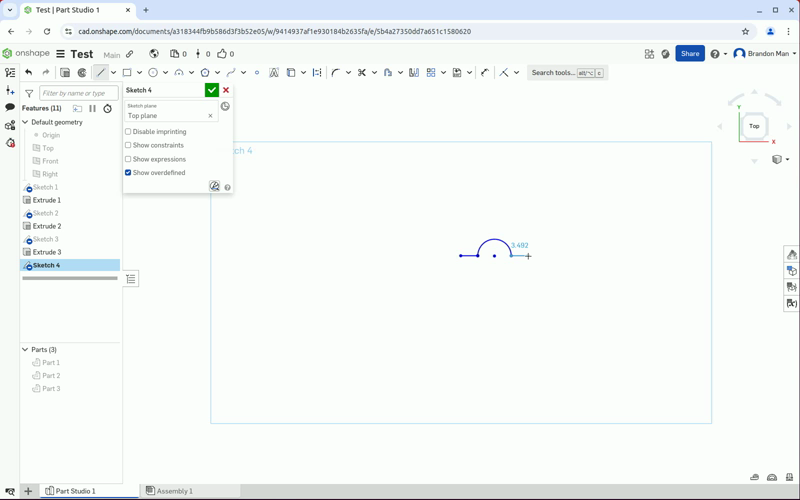
key_up(shift)
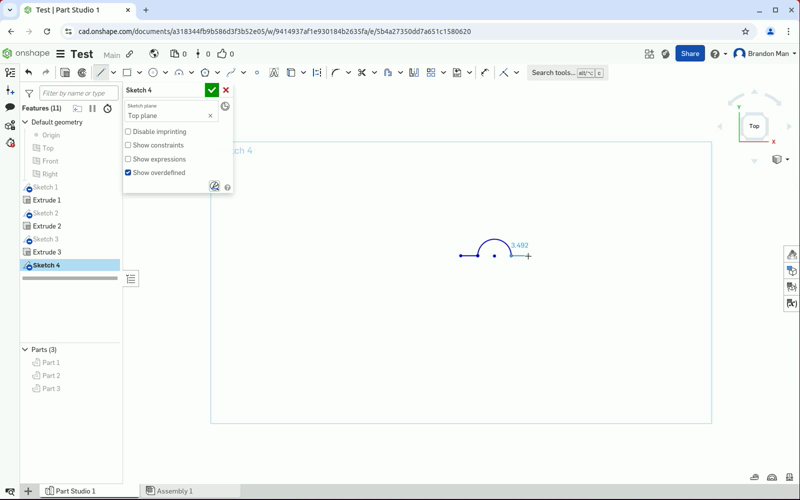
key(esc)
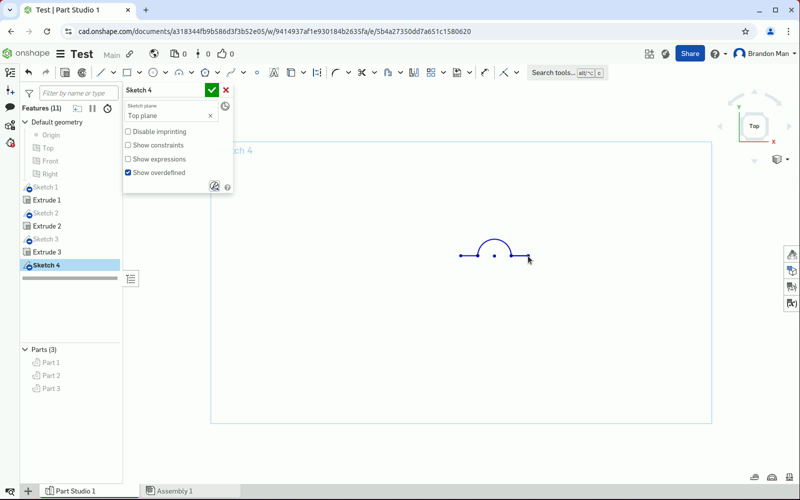
key(a)
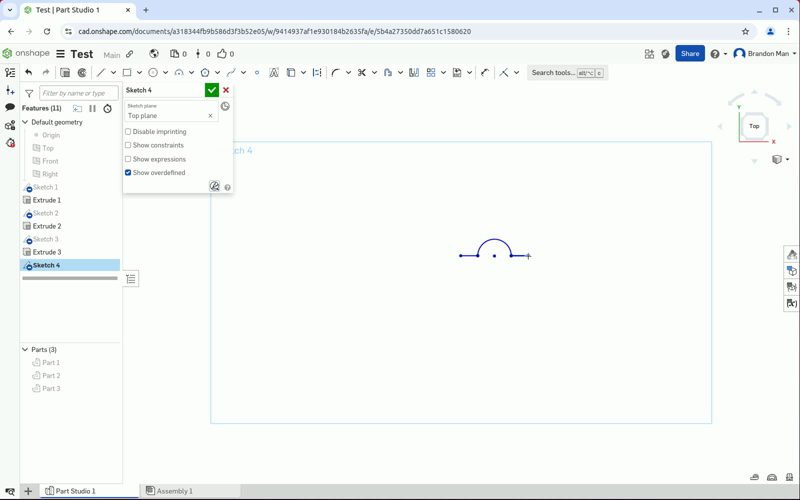
mouse_move(528, 255)
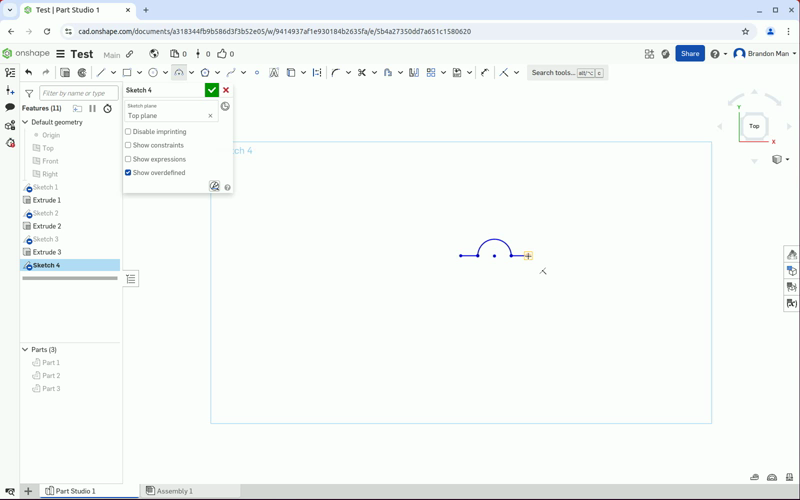
click(528, 255)
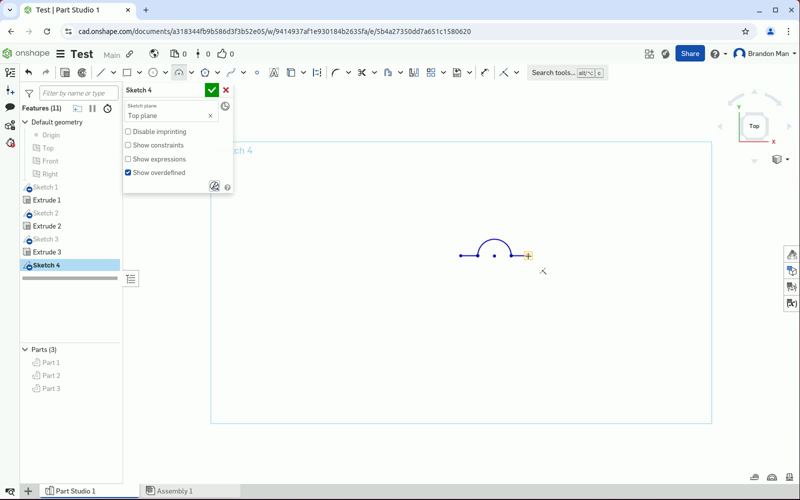
mouse_move(460, 255)
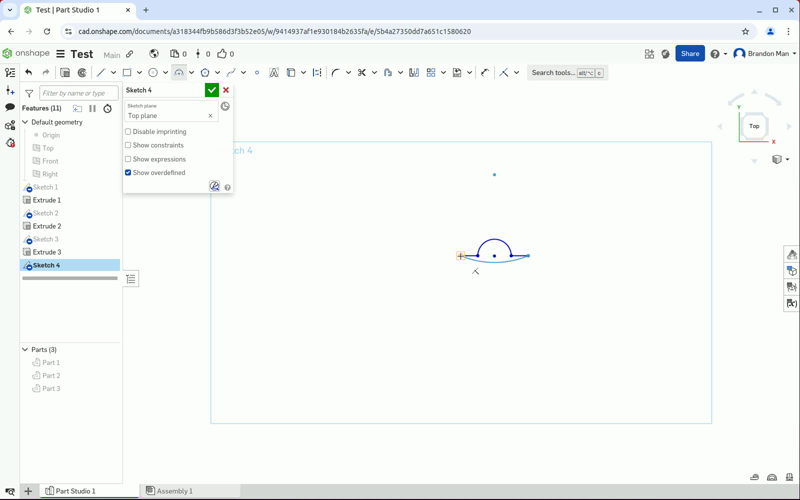
click(460, 255)
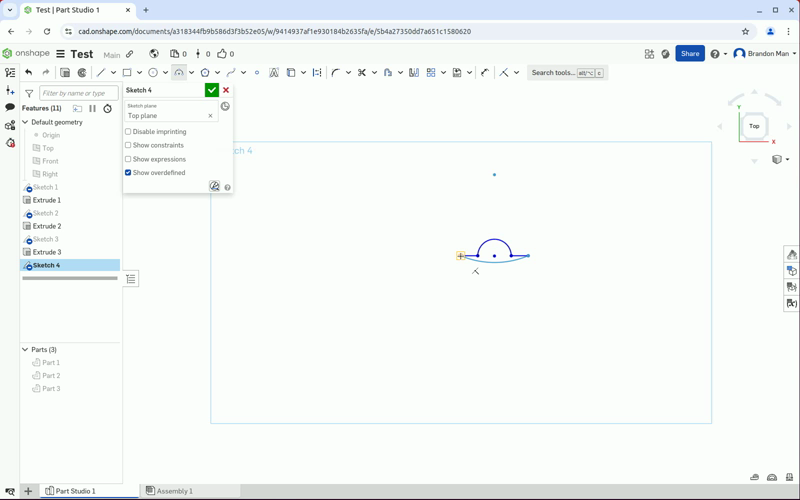
key_down(shift)
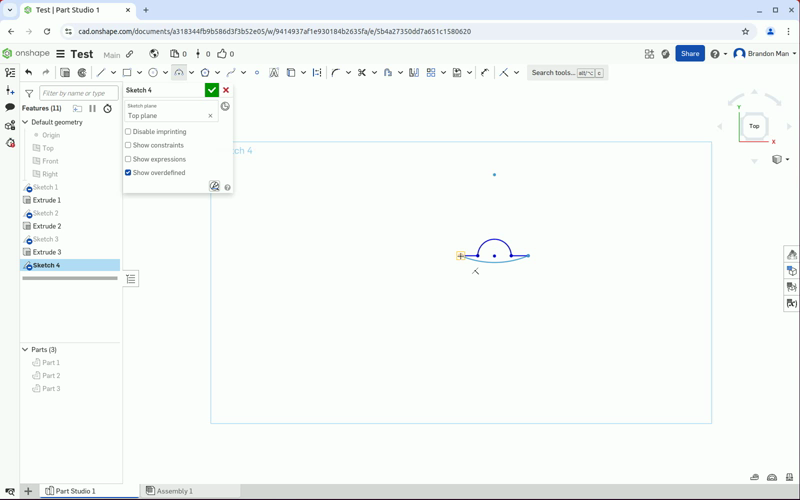
mouse_move(494, 222)
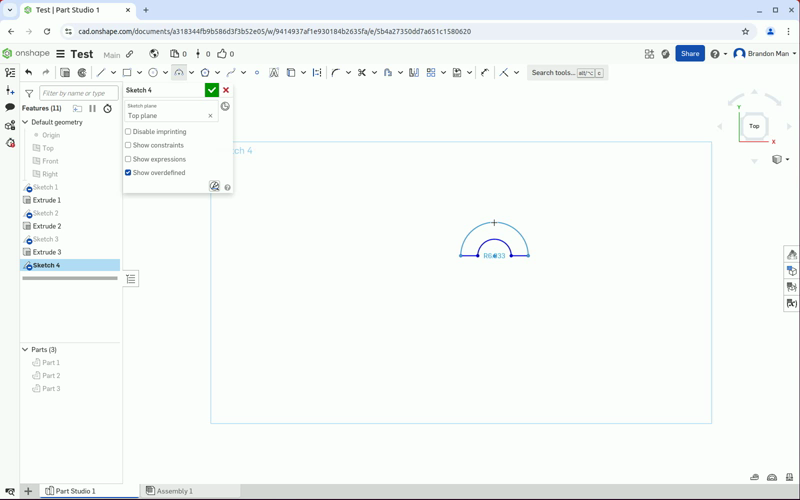
click(494, 222)
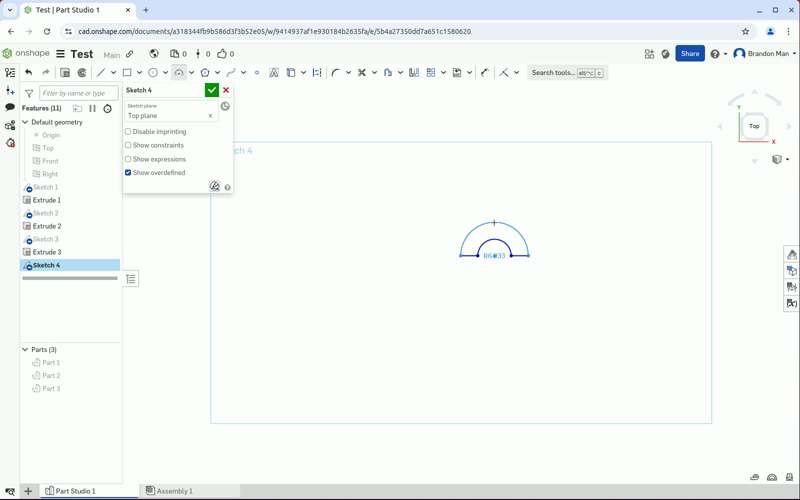
key_up(shift)
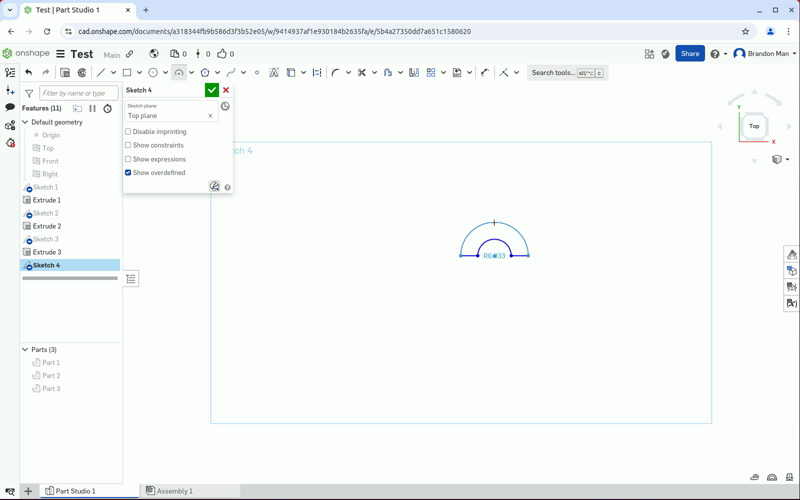
key(esc)
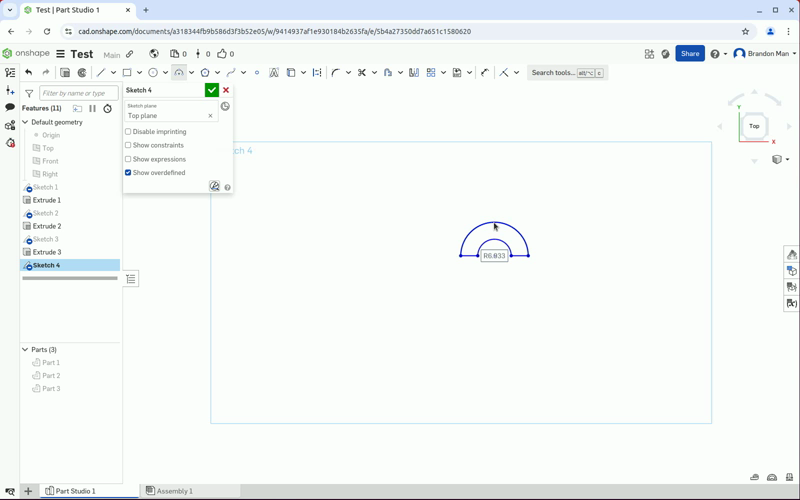
mouse_move(492, 231)
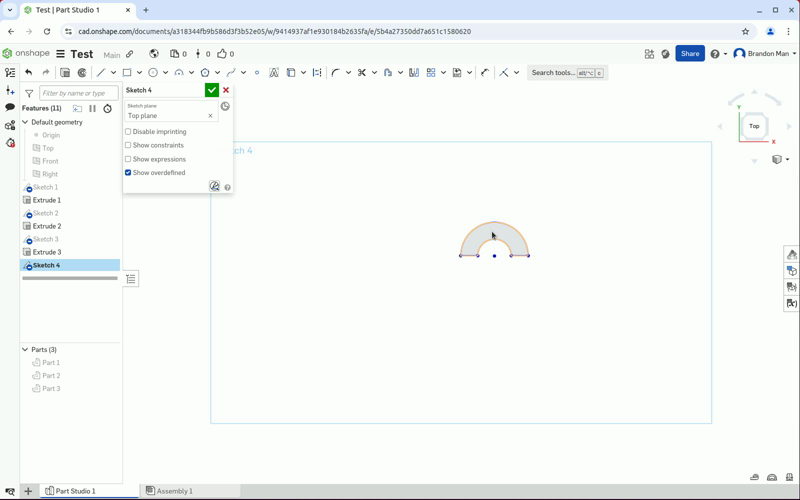
scroll(6)
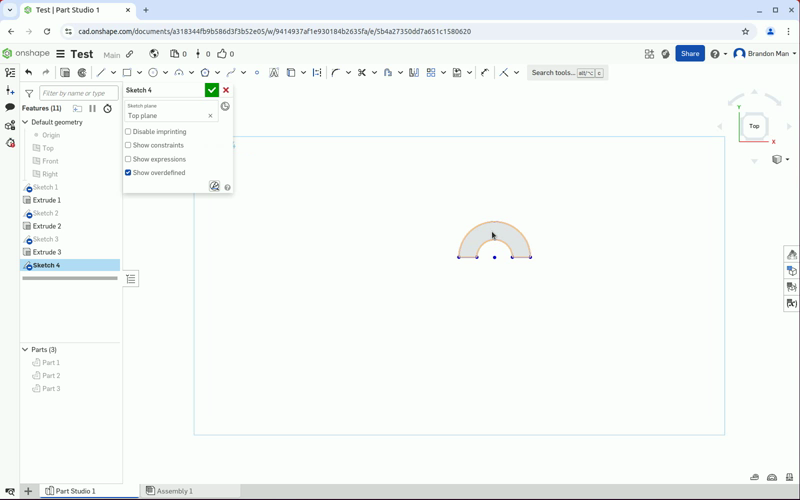
scroll(6)
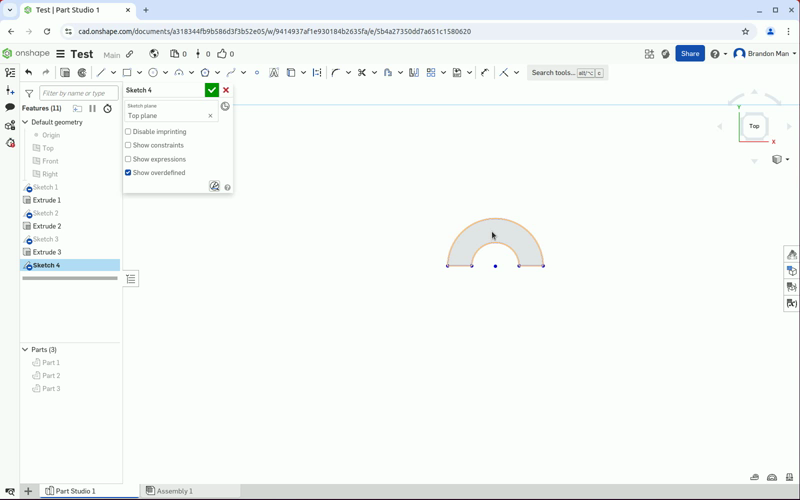
scroll(6)
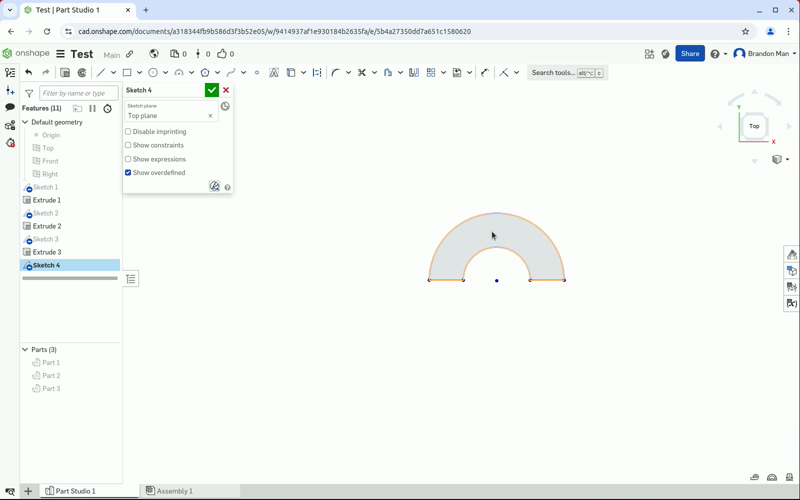
scroll(6)
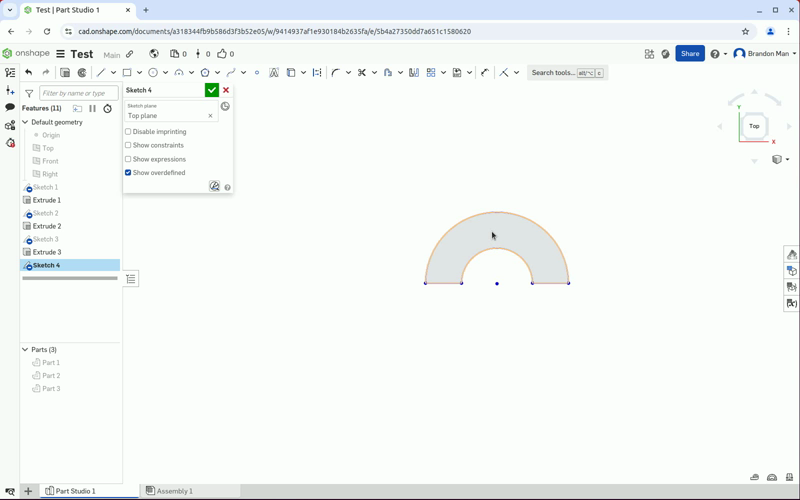
scroll(6)
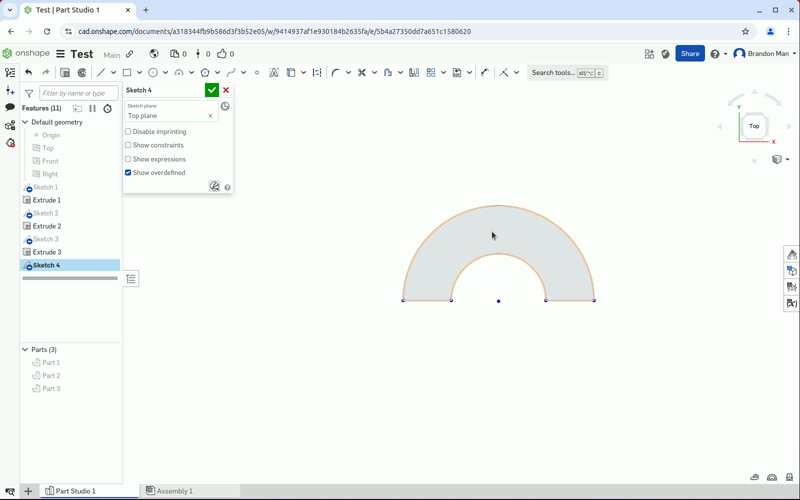
scroll(6)
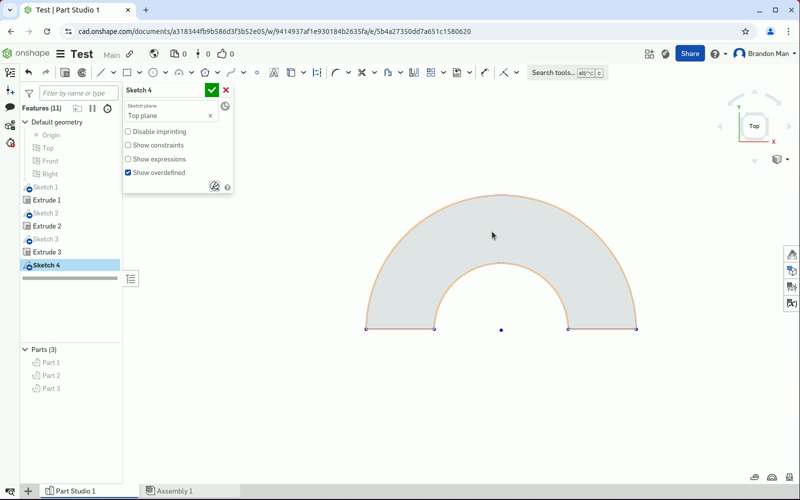
scroll(6)
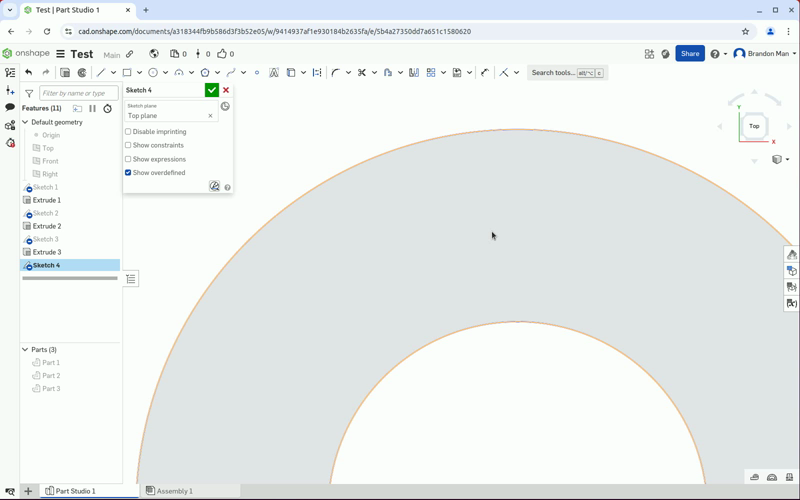
click(492, 231)
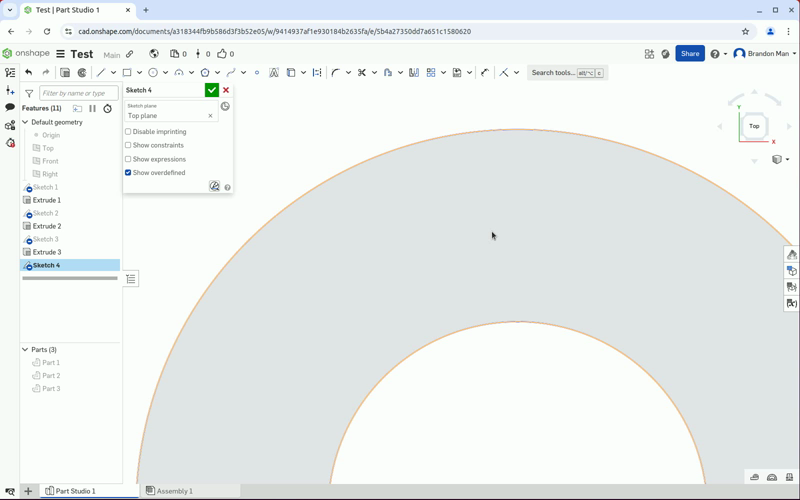
scroll(-6)
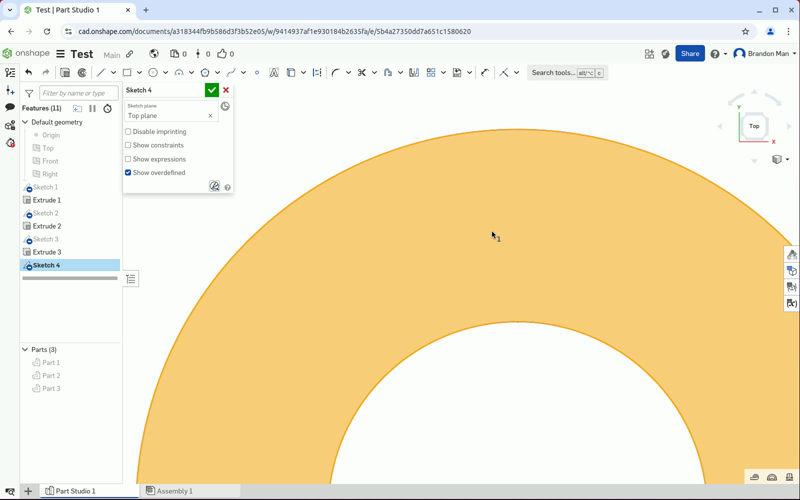
scroll(-6)
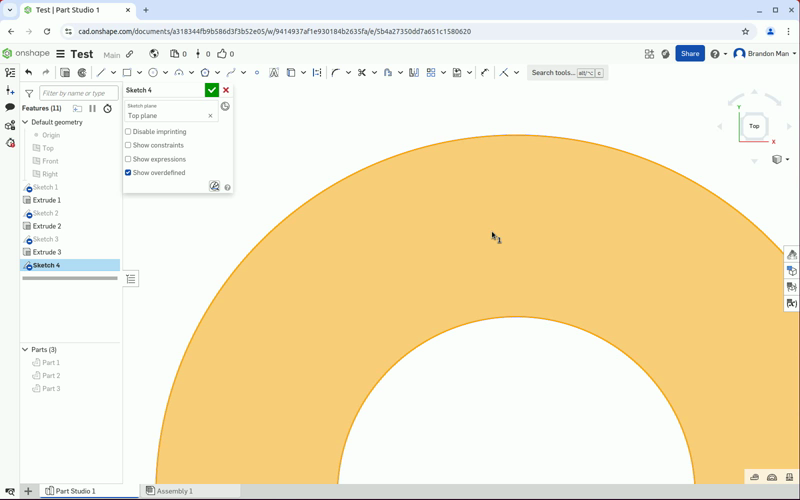
scroll(-6)
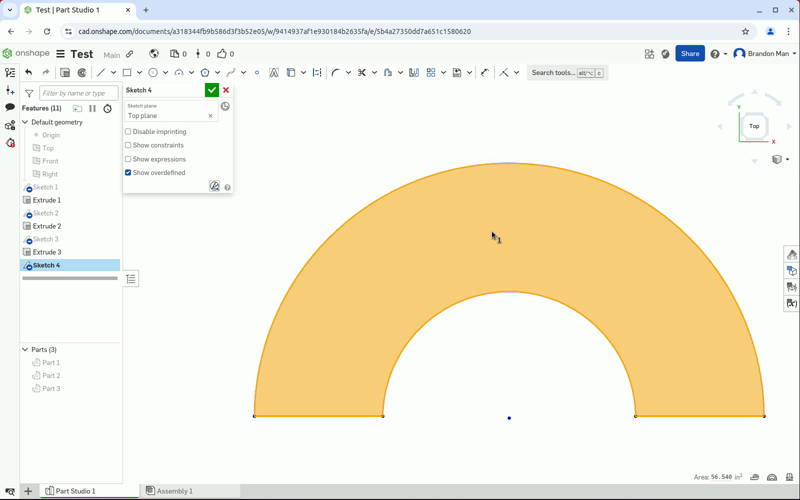
scroll(-6)
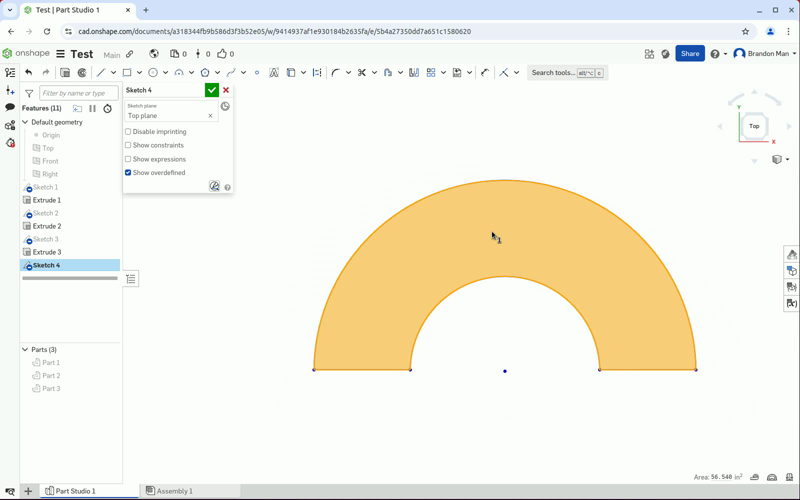
scroll(-6)
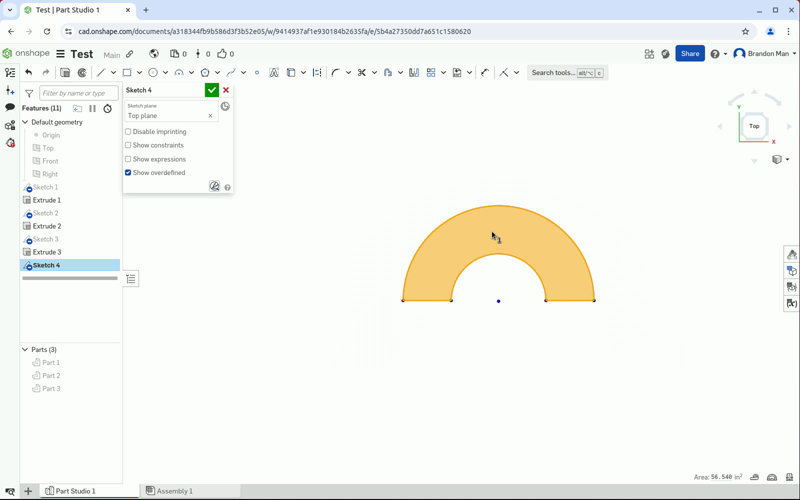
scroll(-6)
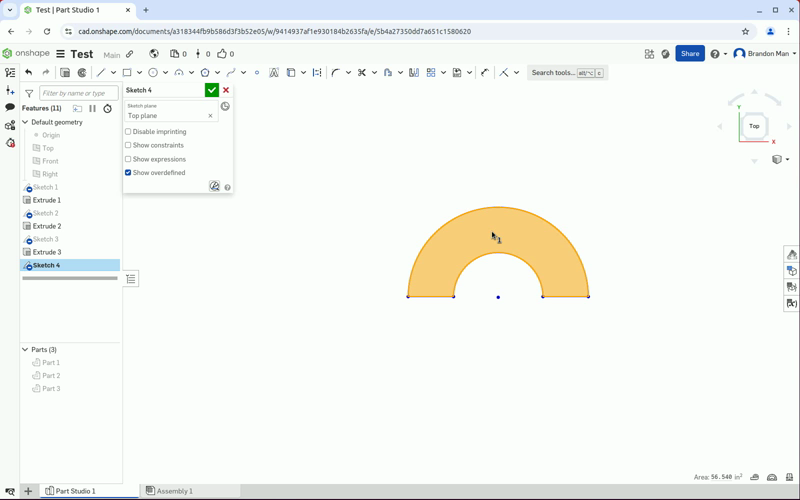
scroll(-6)
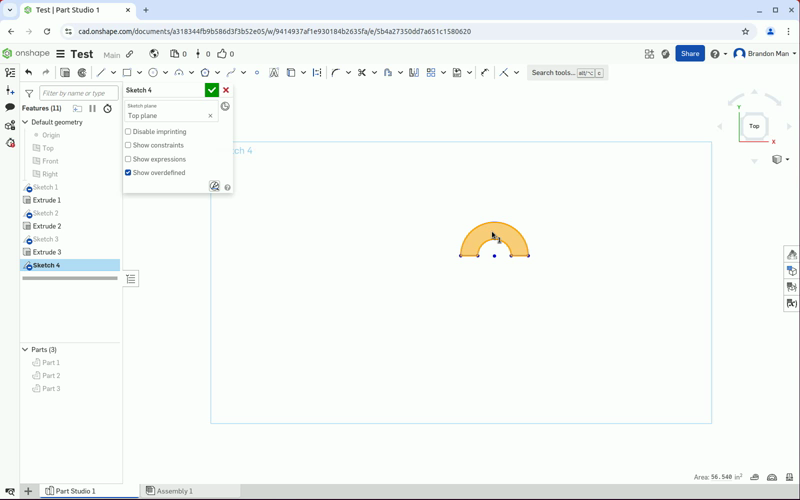
mouse_move(73, 352)
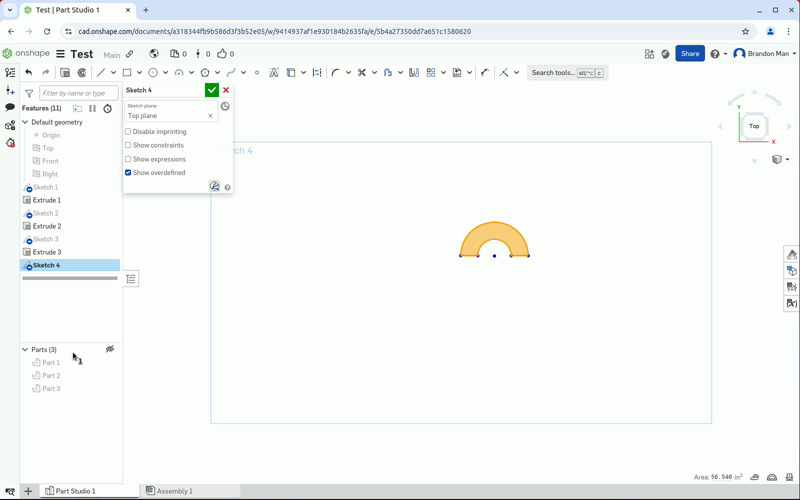
key(shift+y)
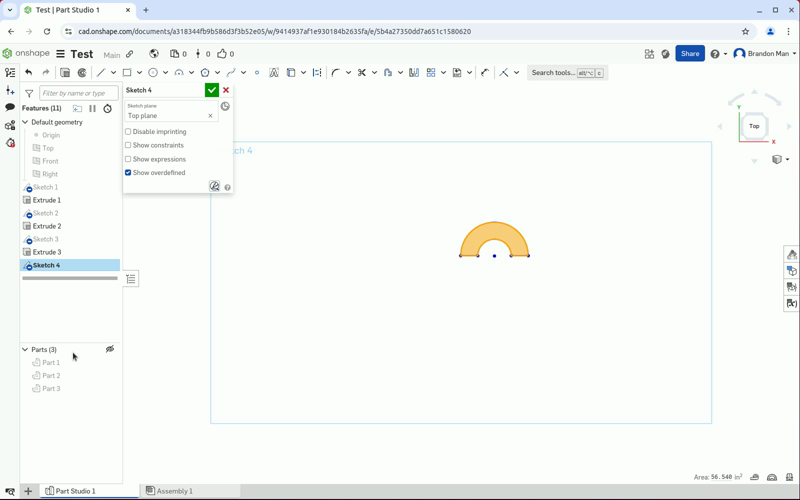
key(shift+e)
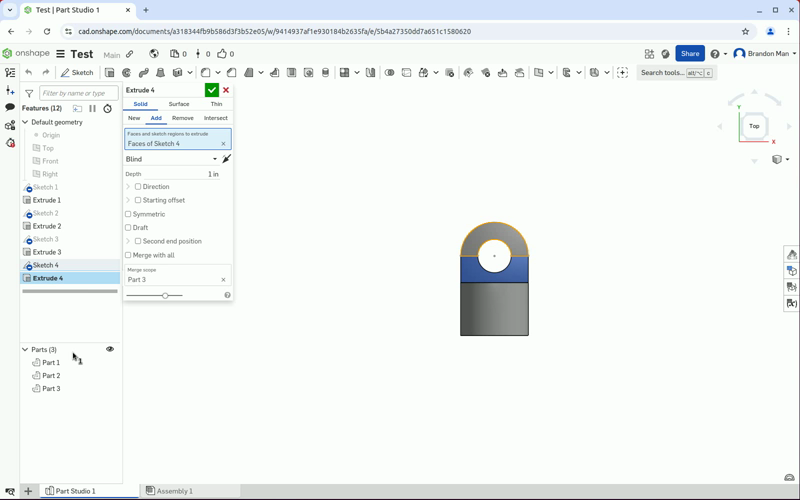
mouse_move(143, 106)
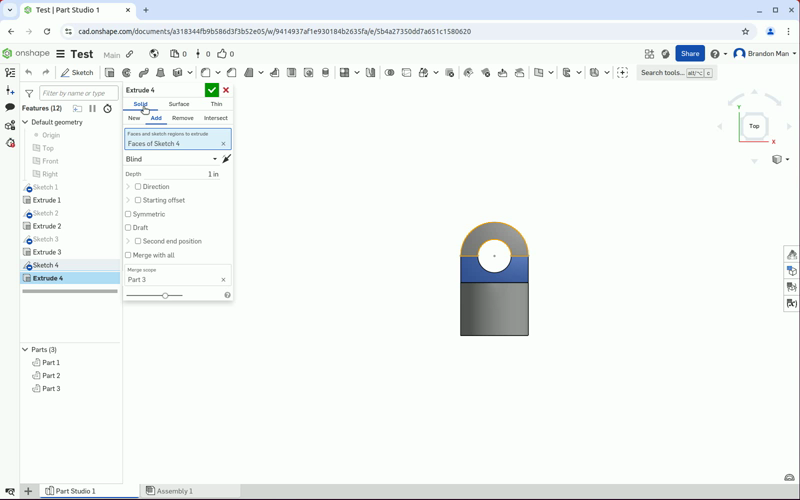
click(143, 106)
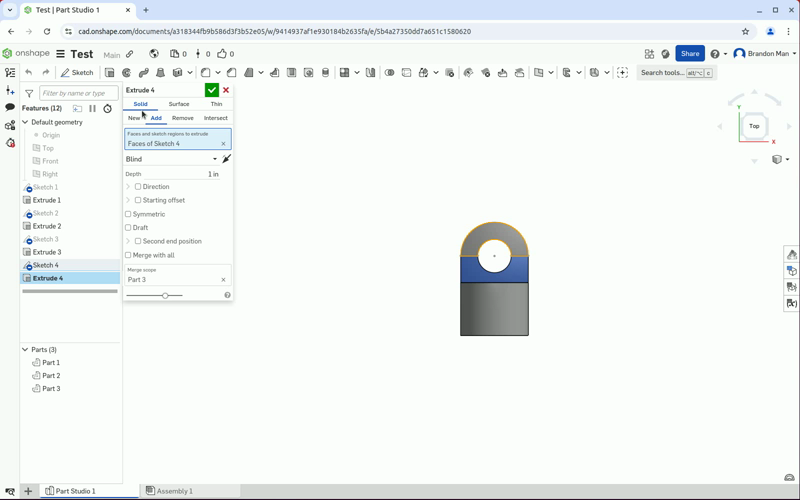
mouse_move(137, 120)
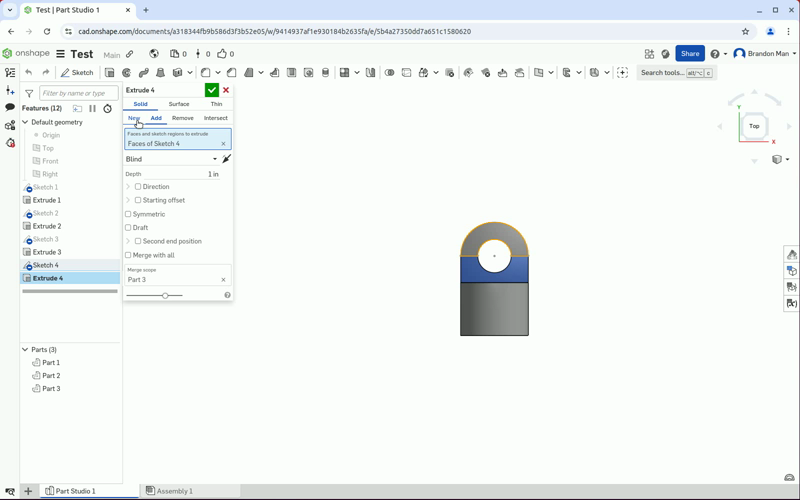
click(137, 120)
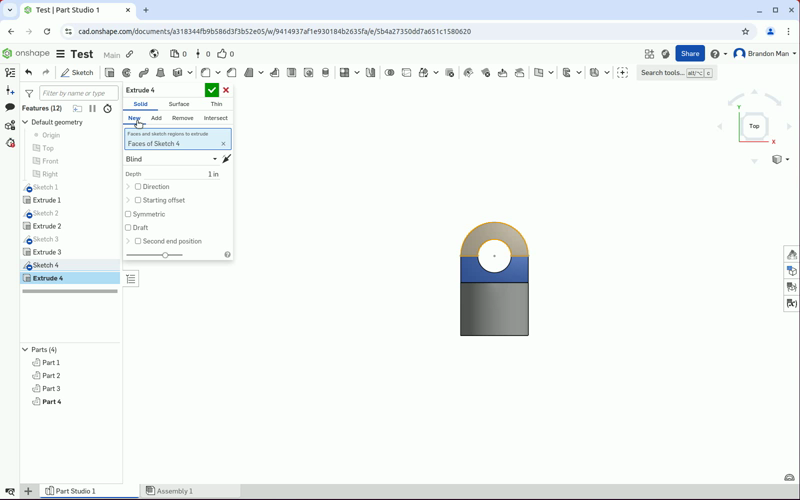
key(tab, 4)
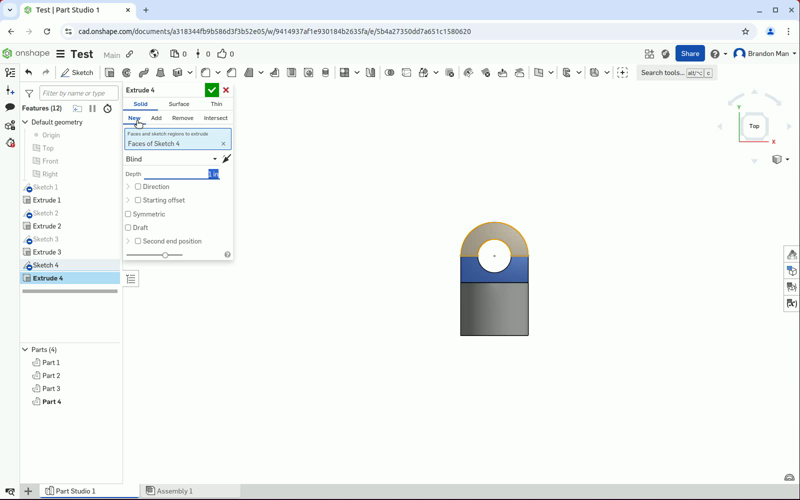
text(5.536)
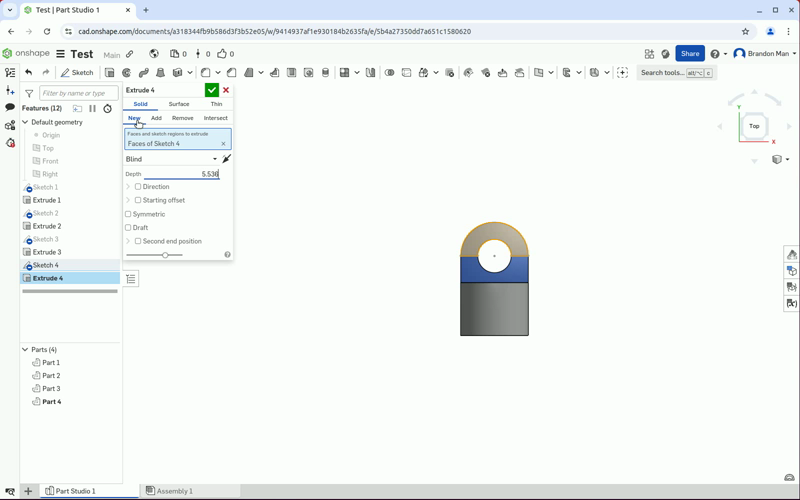
key(enter)
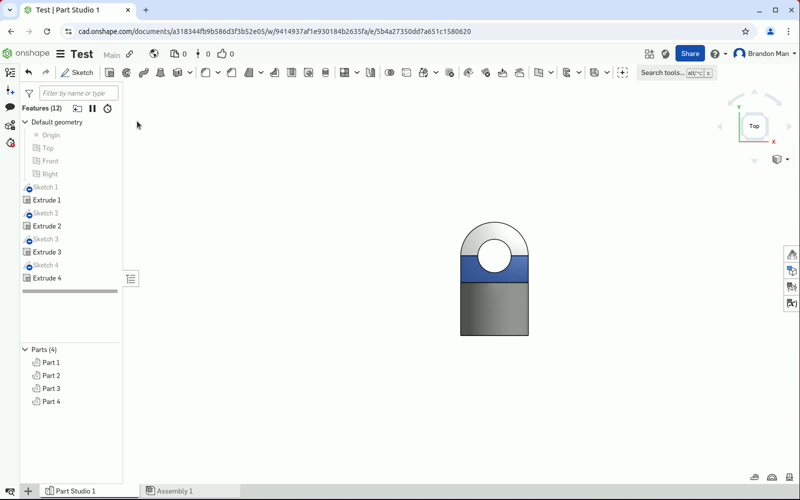
key(shift+h)
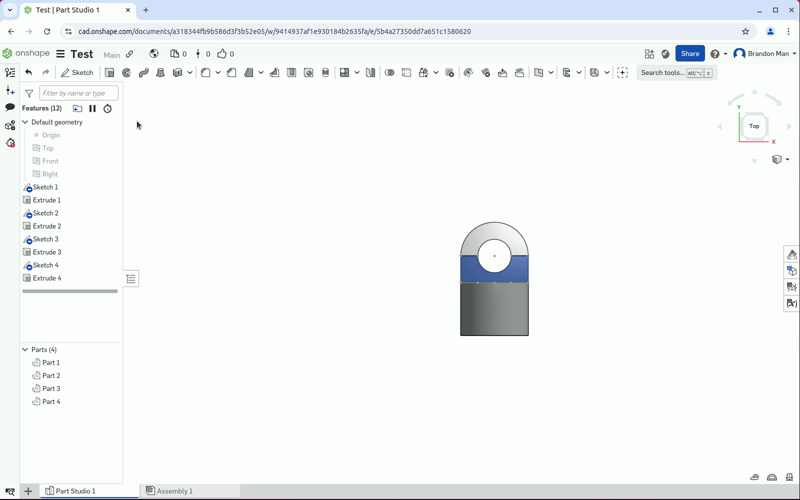
key(shift+h)
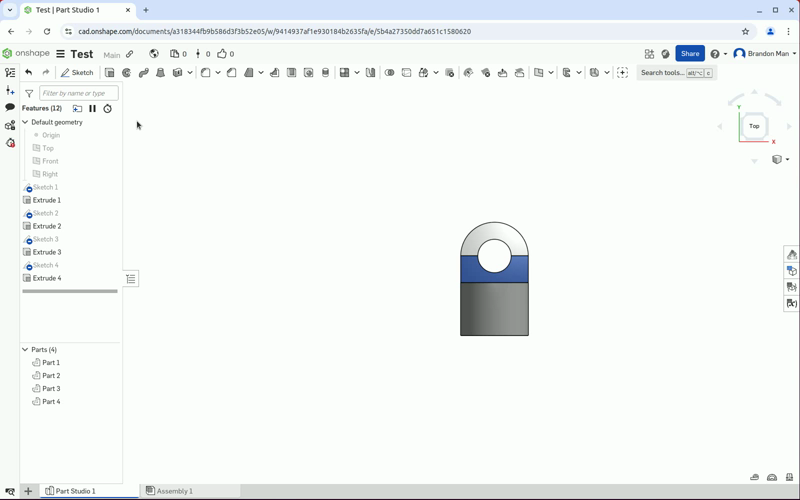
mouse_move(73, 189)
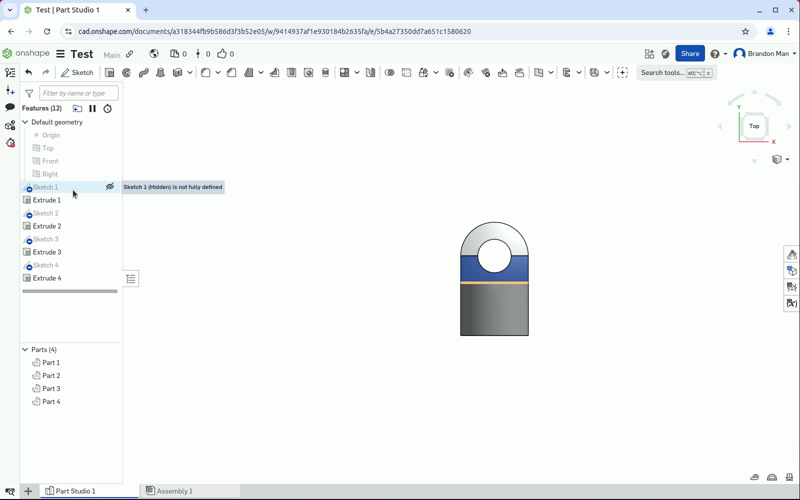
click(73, 189)
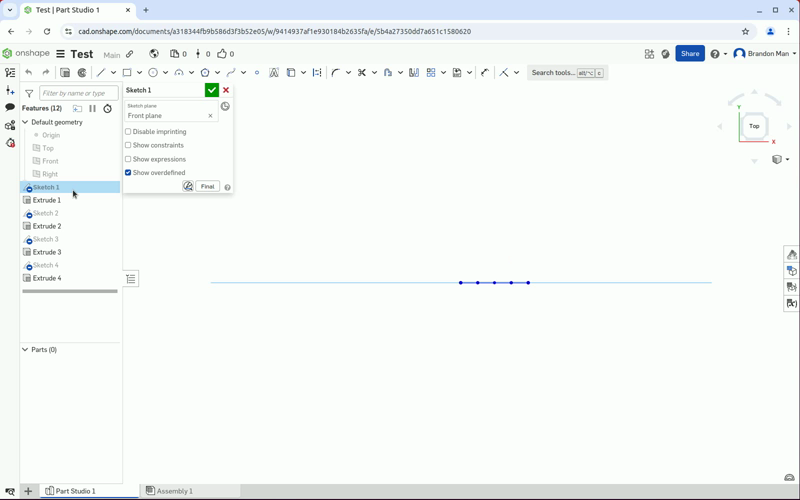
mouse_move(229, 92)
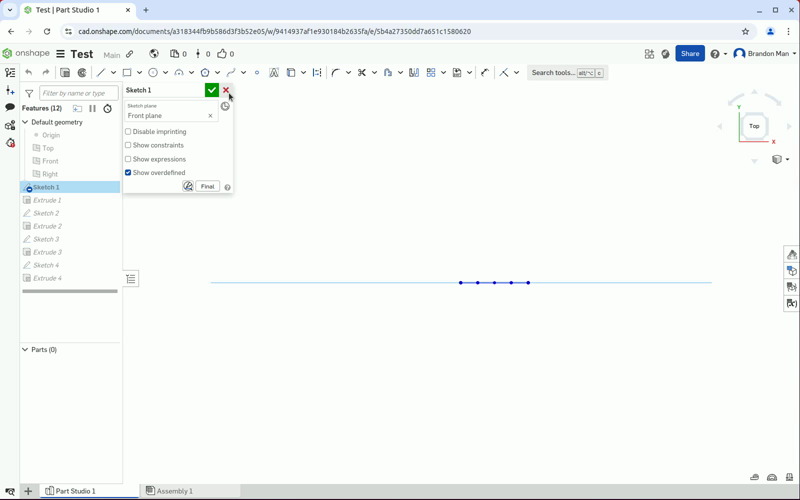
click(229, 92)
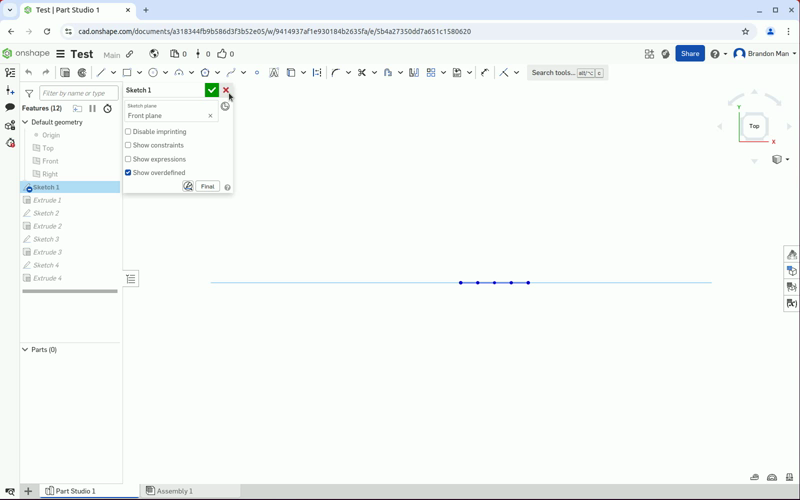
key(shift+s)
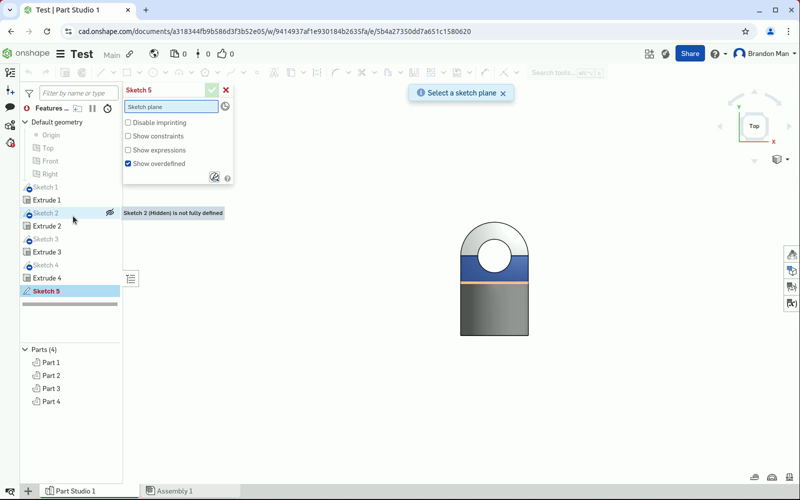
scroll(3)
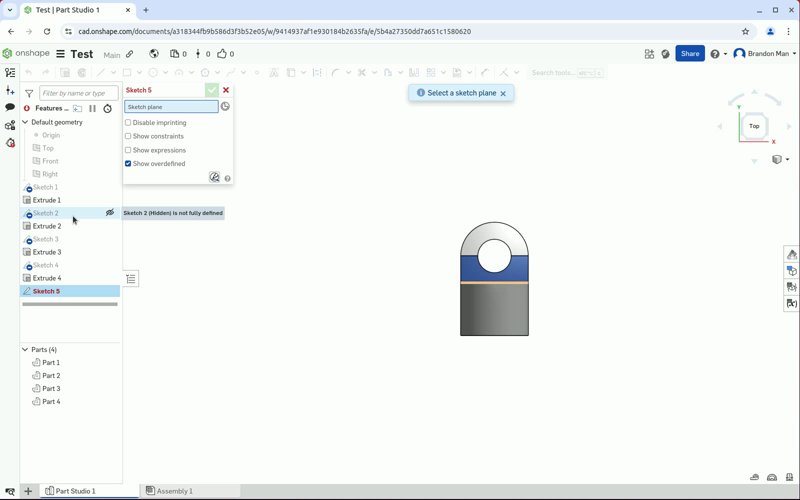
mouse_move(73, 150)
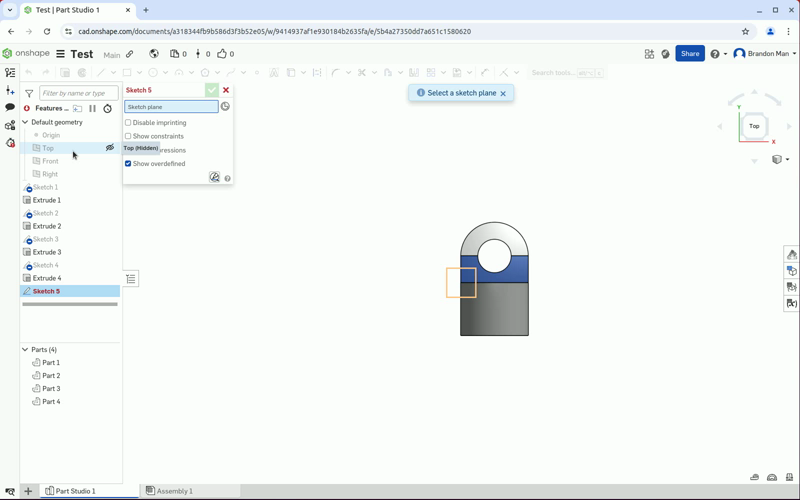
click(73, 150)
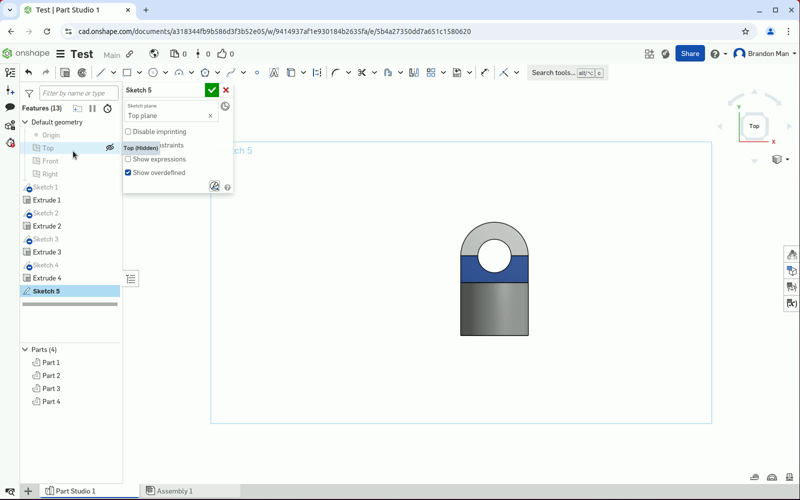
mouse_move(73, 352)
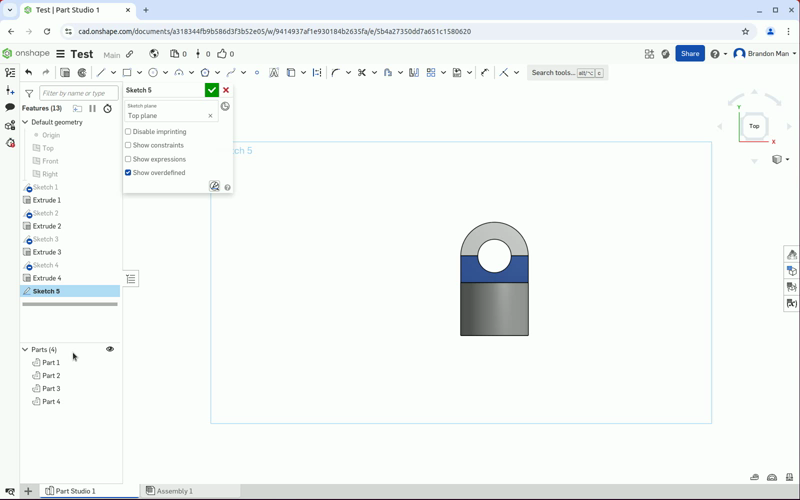
key(y)
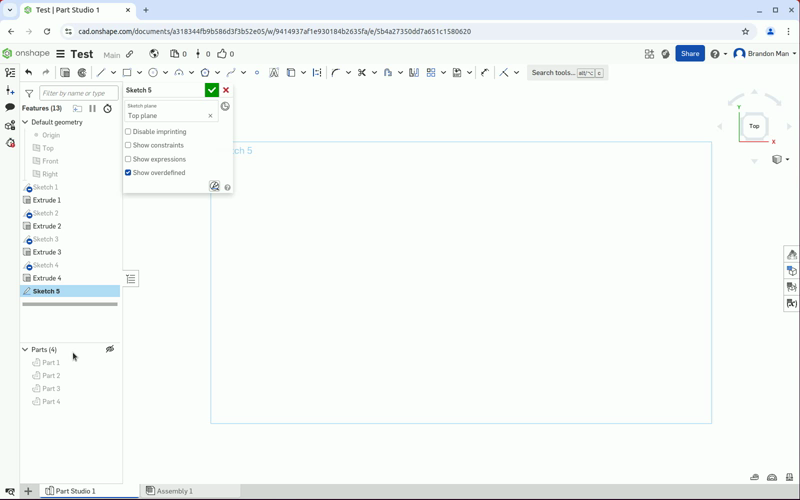
key(l)
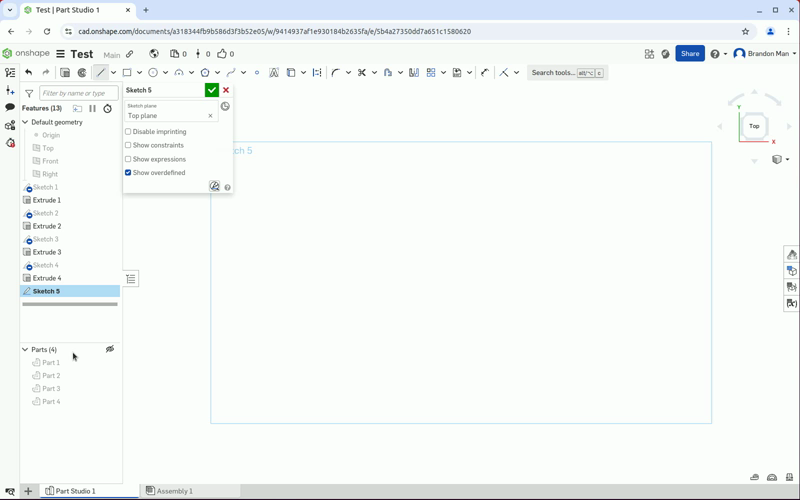
key_down(shift)
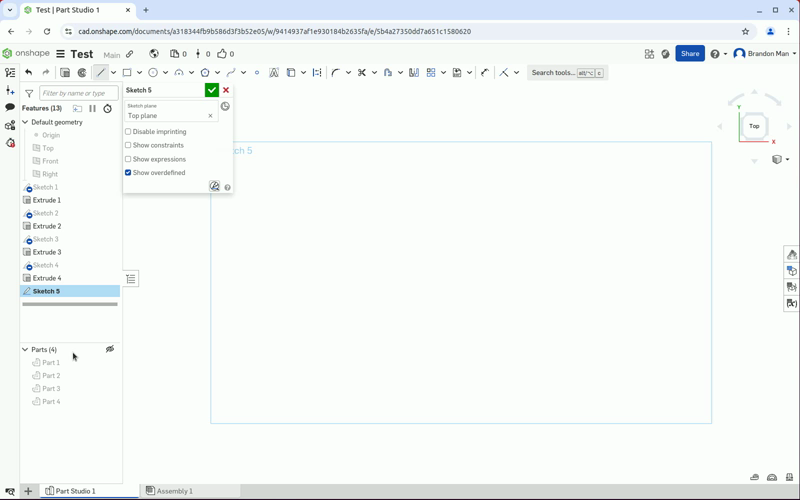
mouse_move(460, 362)
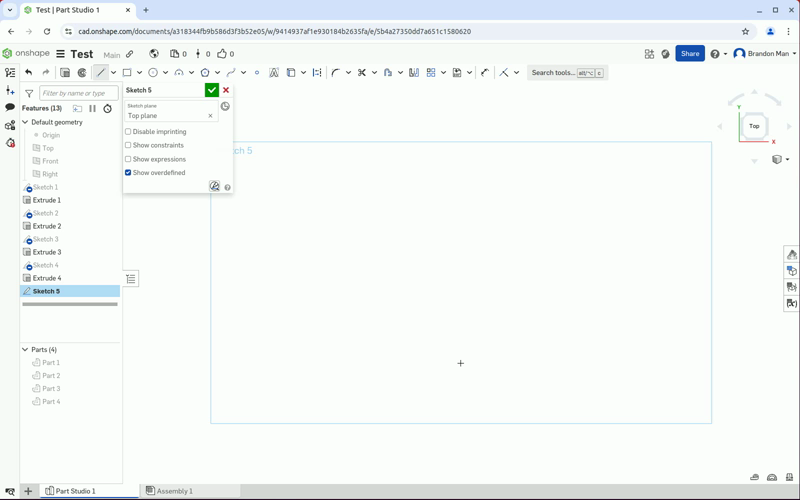
click(460, 362)
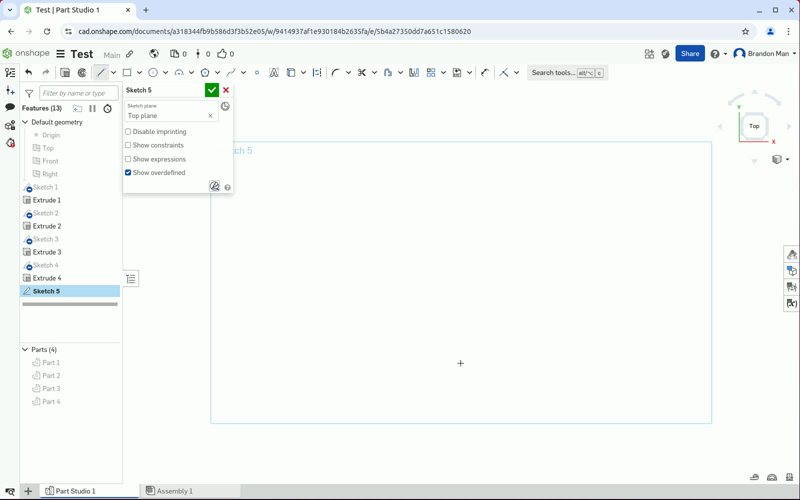
key_up(shift)
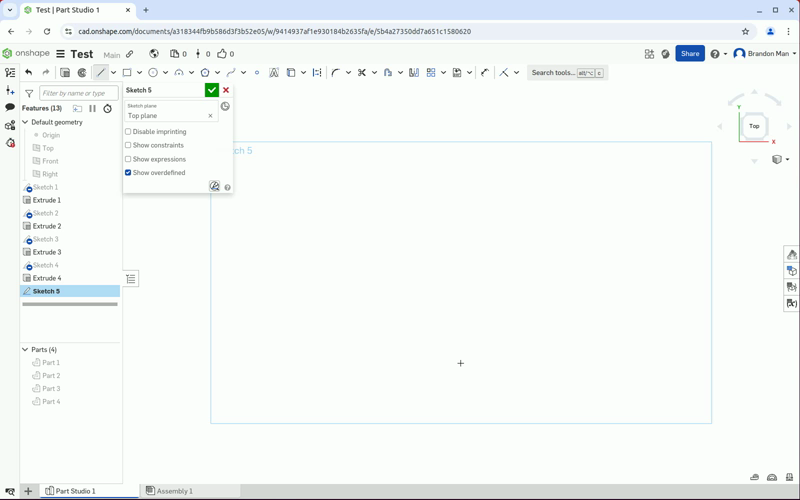
key_down(shift)
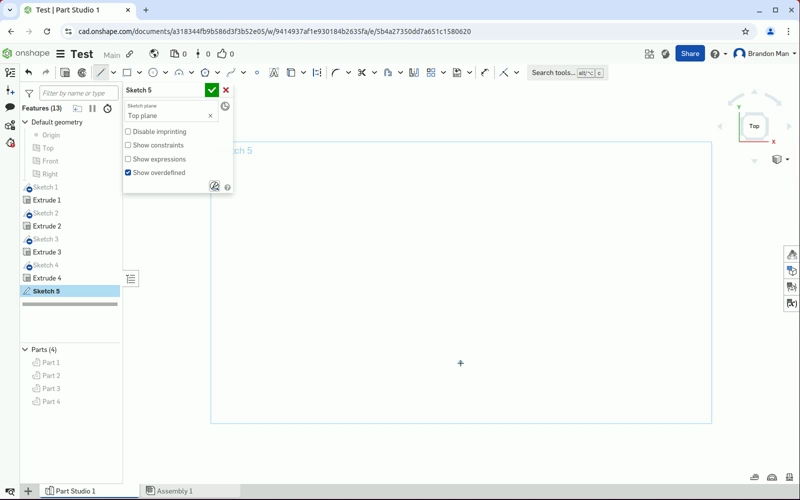
mouse_move(490, 362)
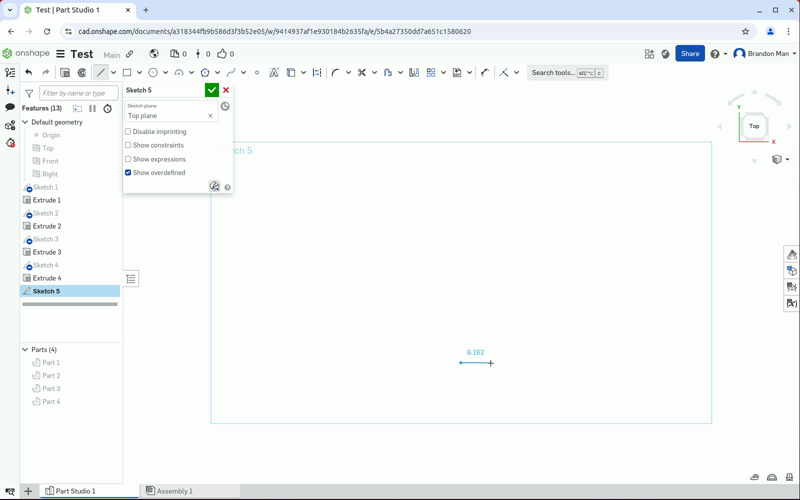
mouse_move(477, 362)
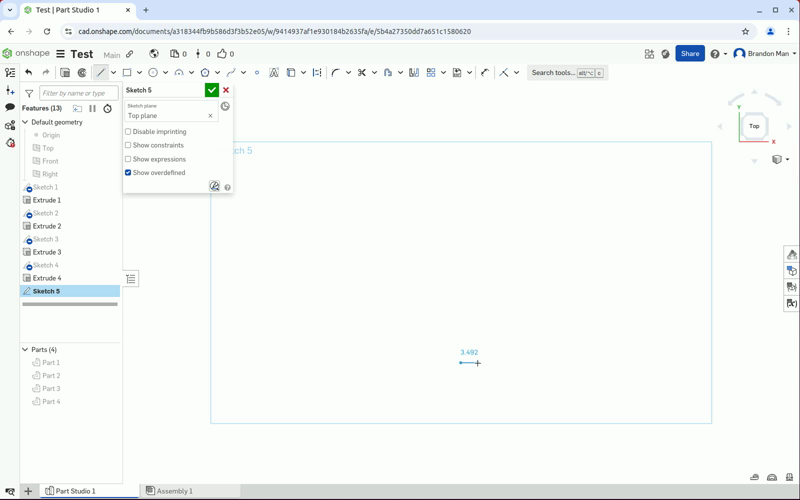
click(477, 362)
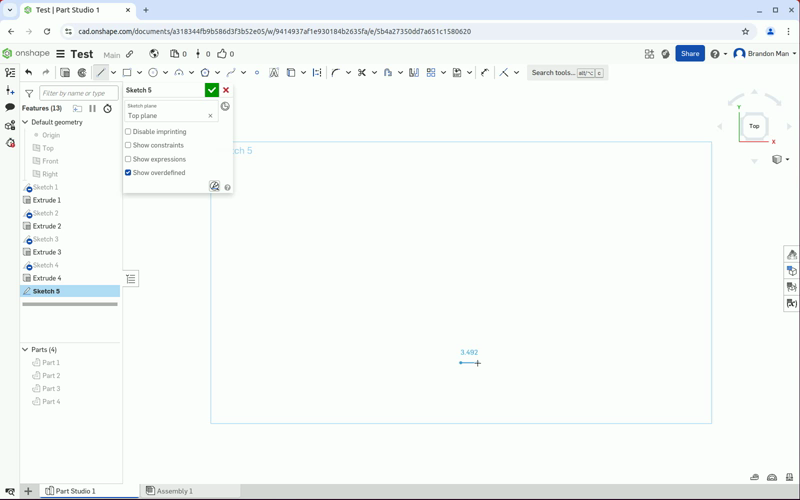
key_up(shift)
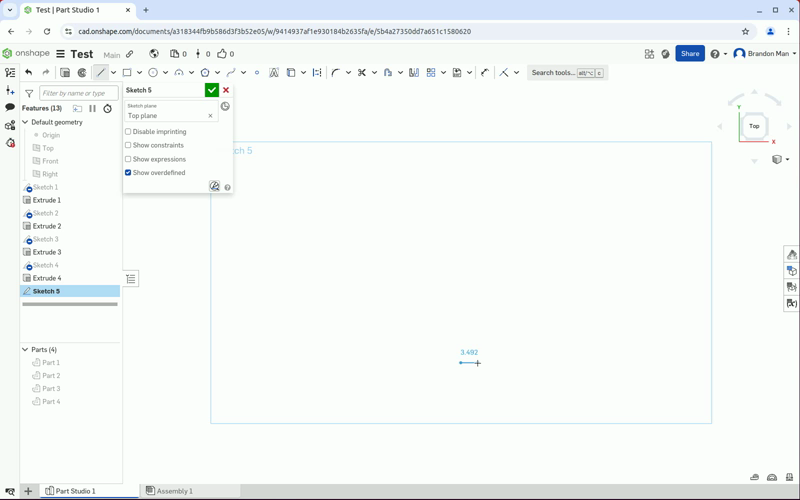
key(esc)
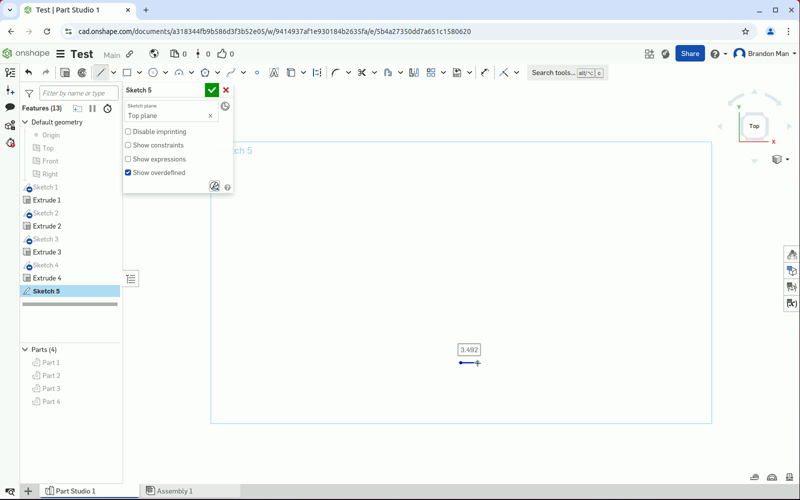
key(a)
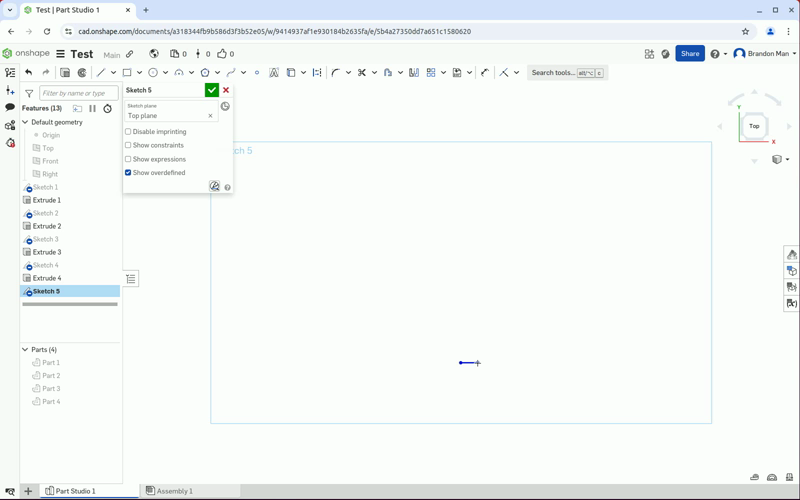
mouse_move(477, 362)
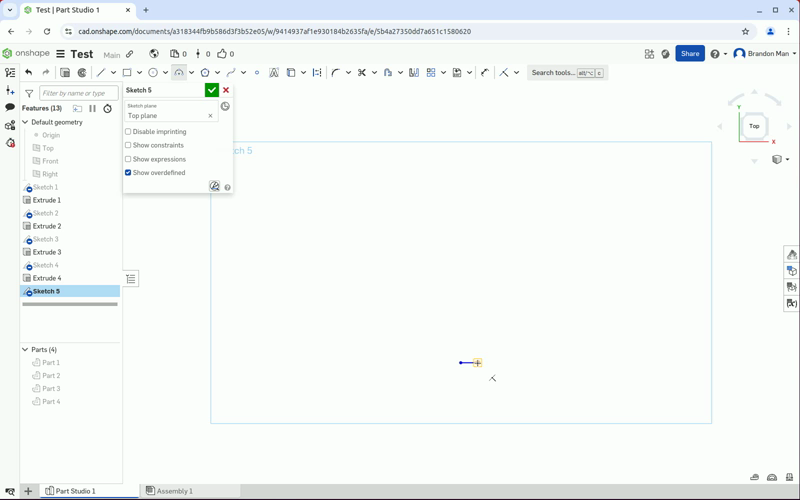
click(477, 362)
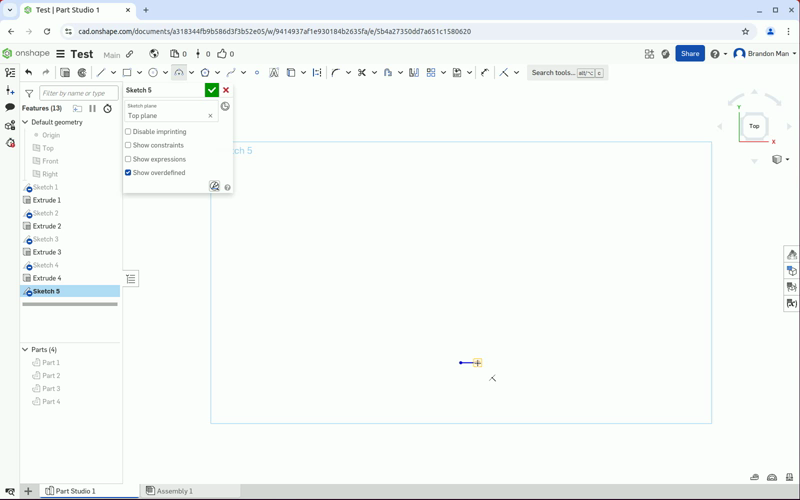
key_down(shift)
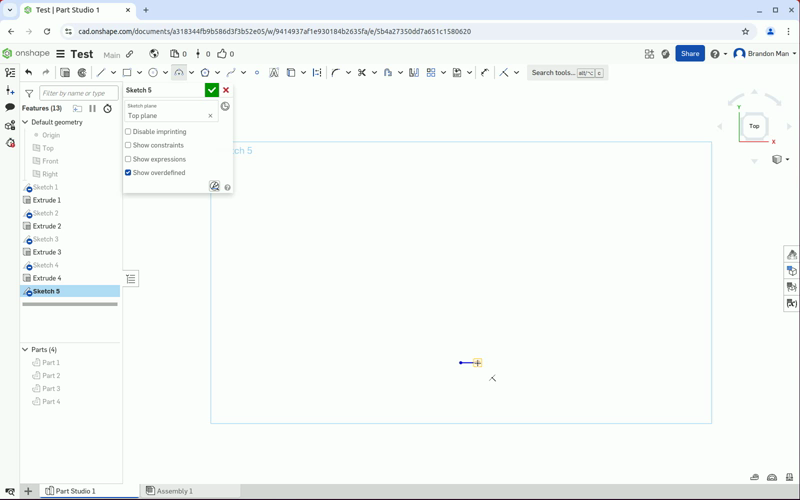
mouse_move(510, 362)
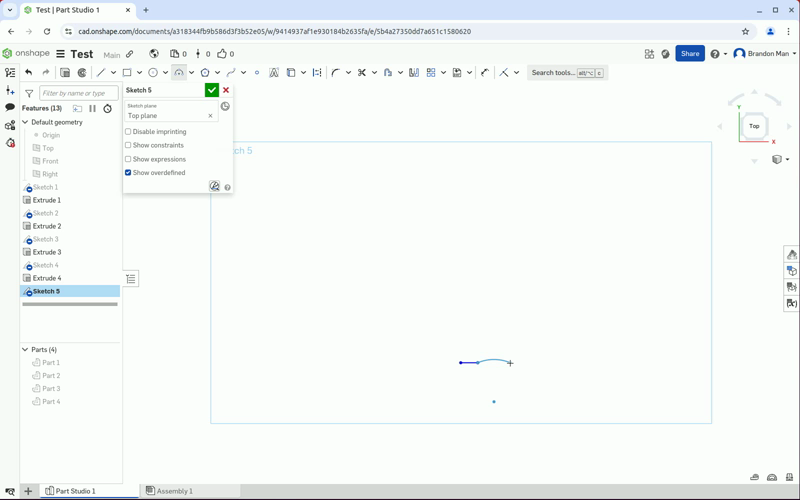
click(510, 362)
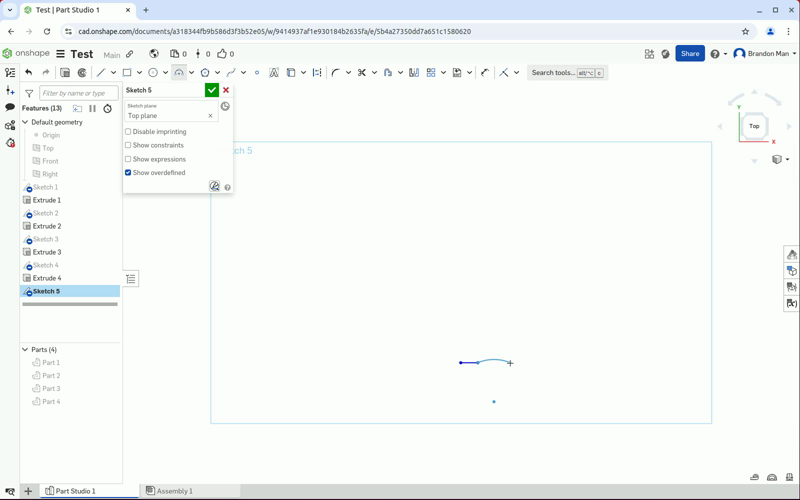
mouse_move(493, 378)
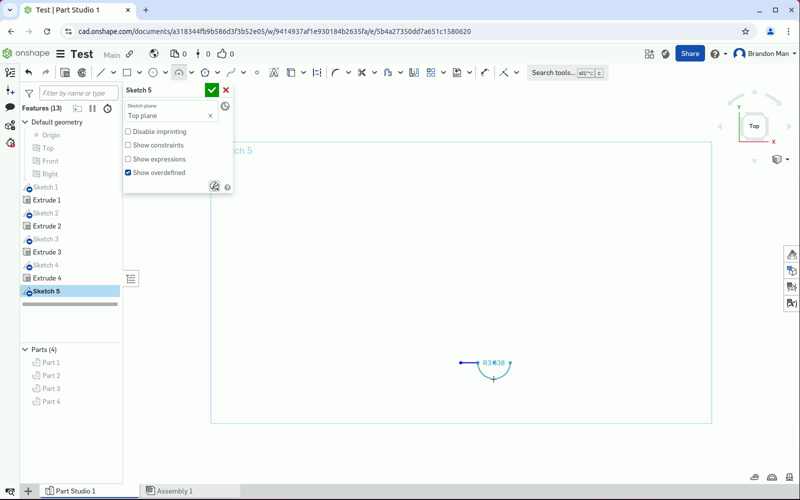
click(493, 378)
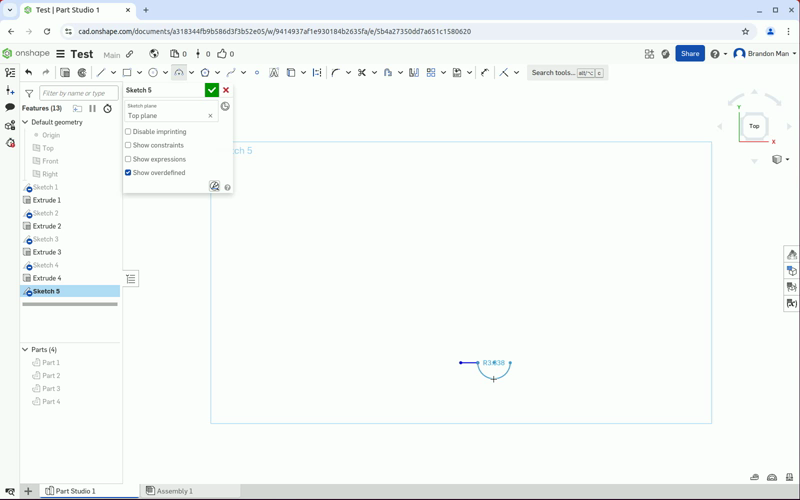
key_up(shift)
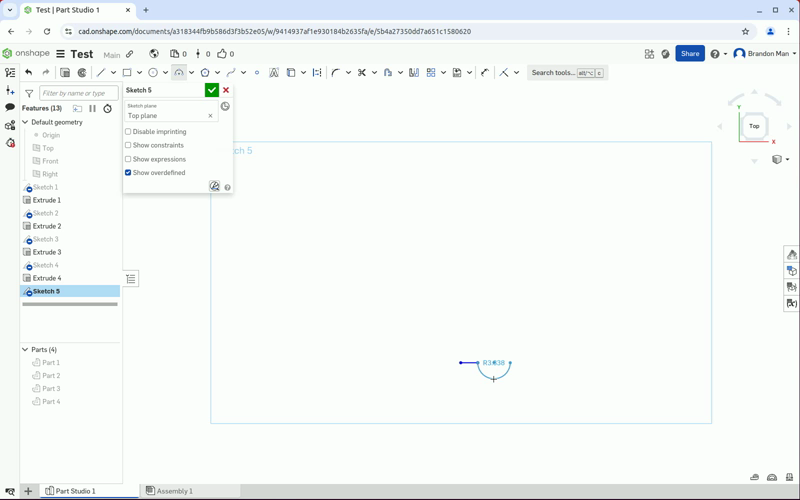
key(esc)
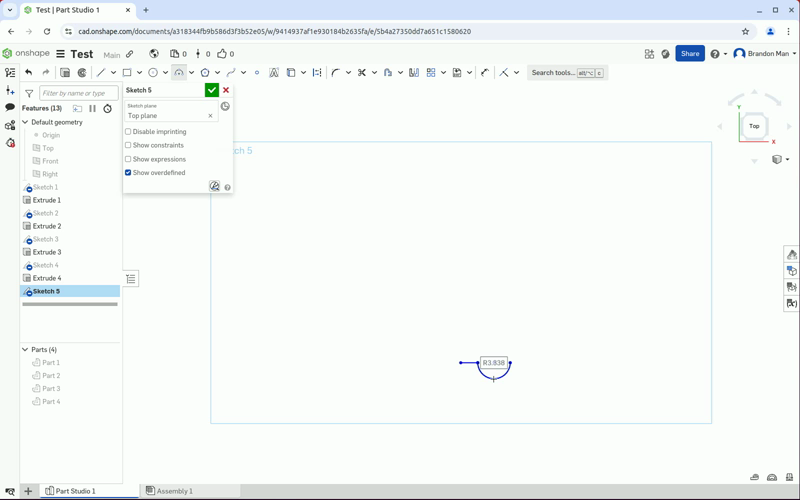
key(l)
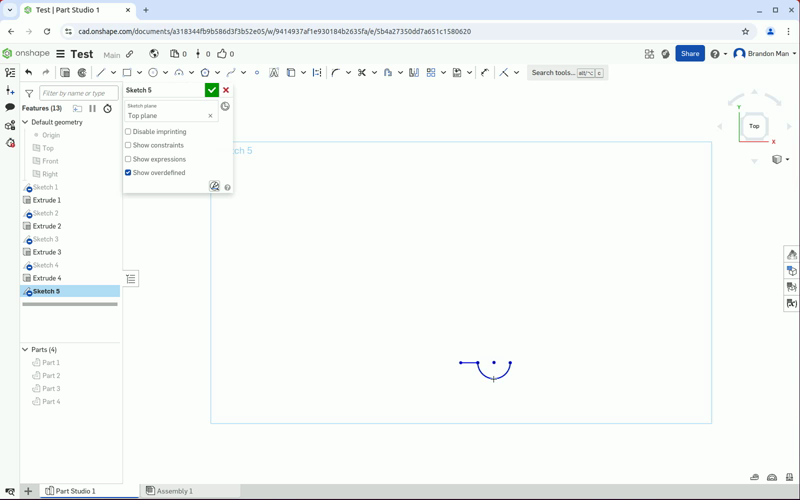
mouse_move(510, 362)
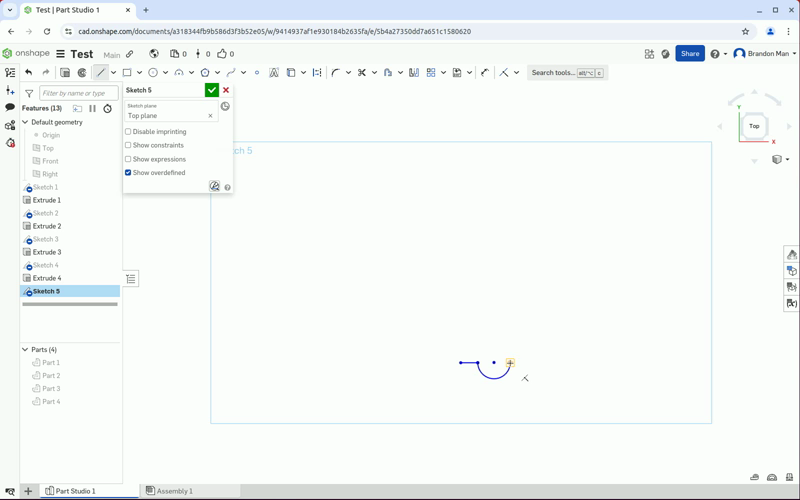
click(510, 362)
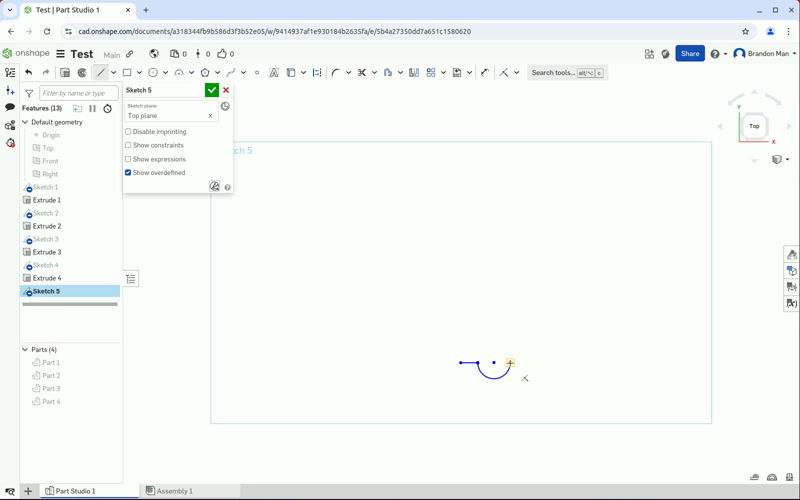
key_down(shift)
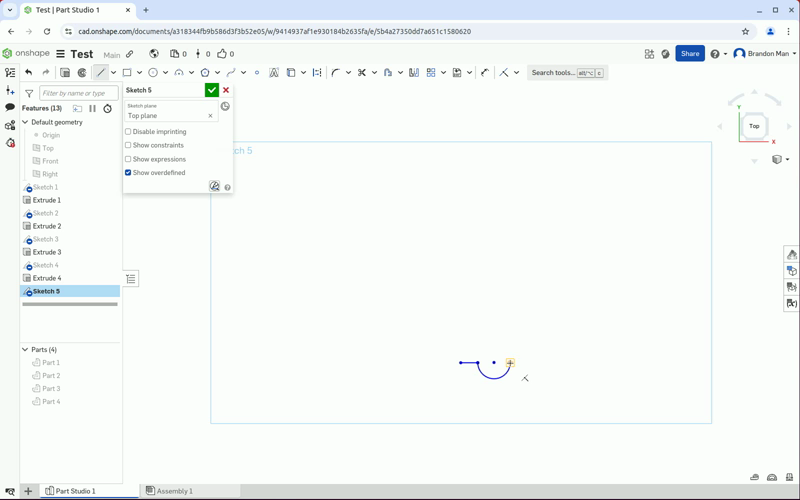
mouse_move(540, 362)
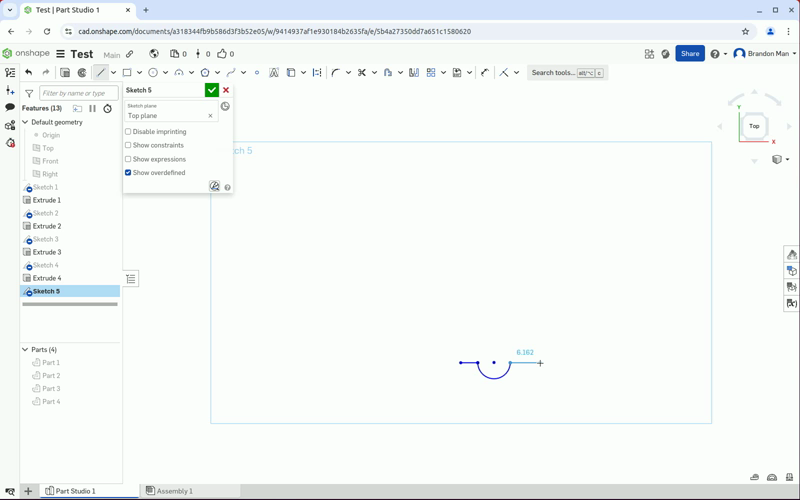
mouse_move(526, 362)
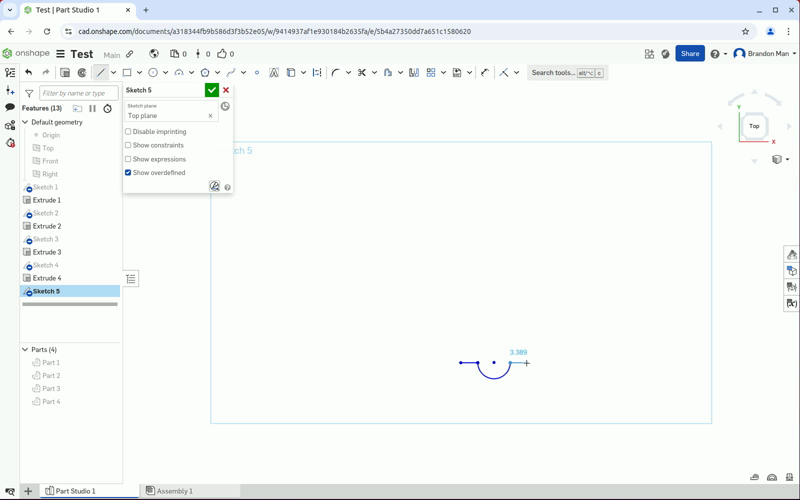
click(526, 362)
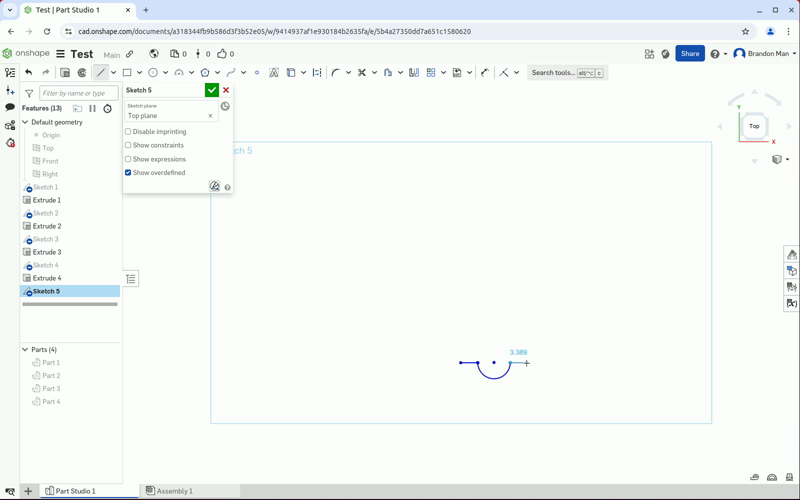
key_up(shift)
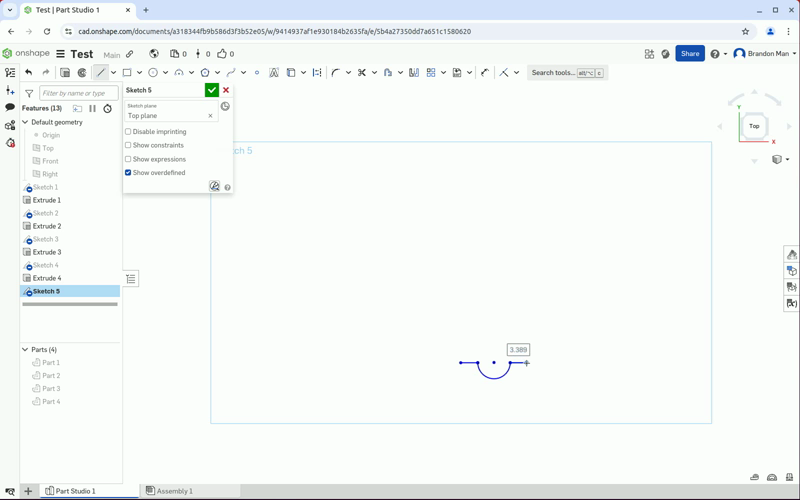
key_down(shift)
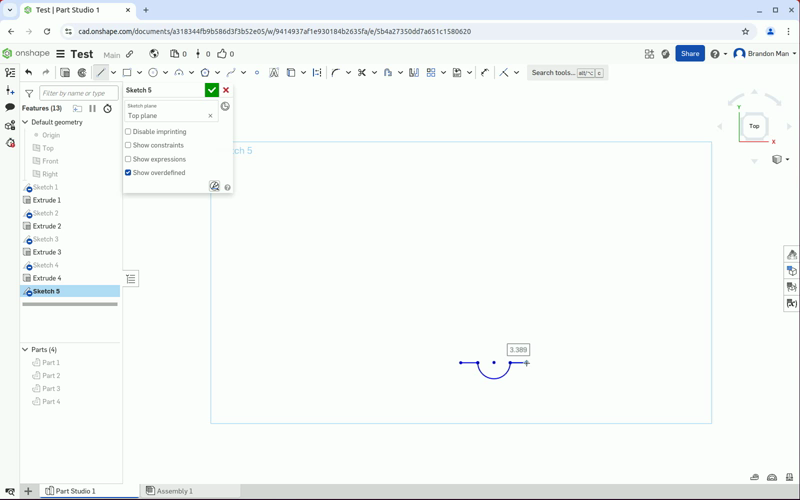
mouse_move(556, 362)
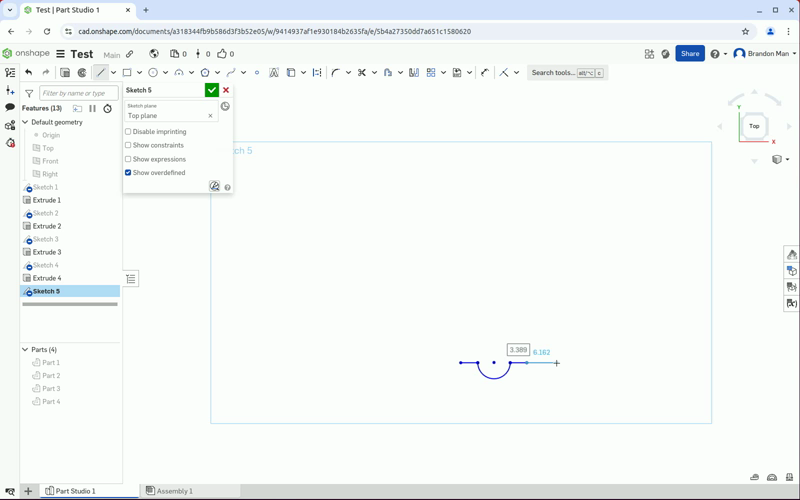
mouse_move(526, 336)
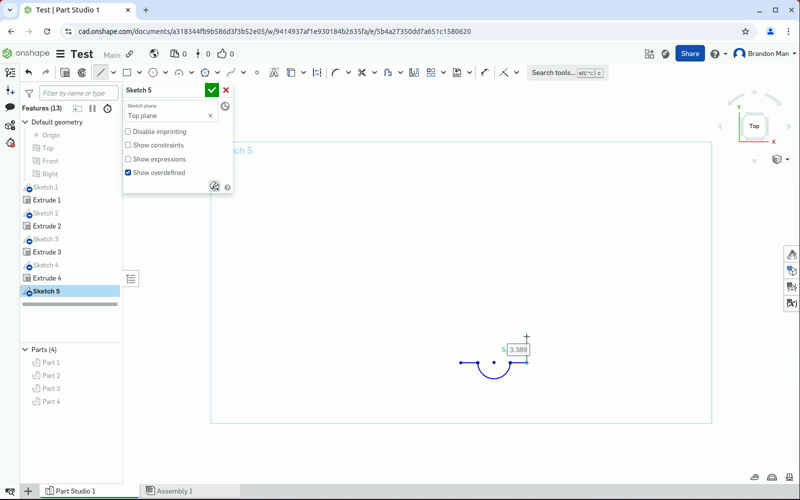
click(526, 336)
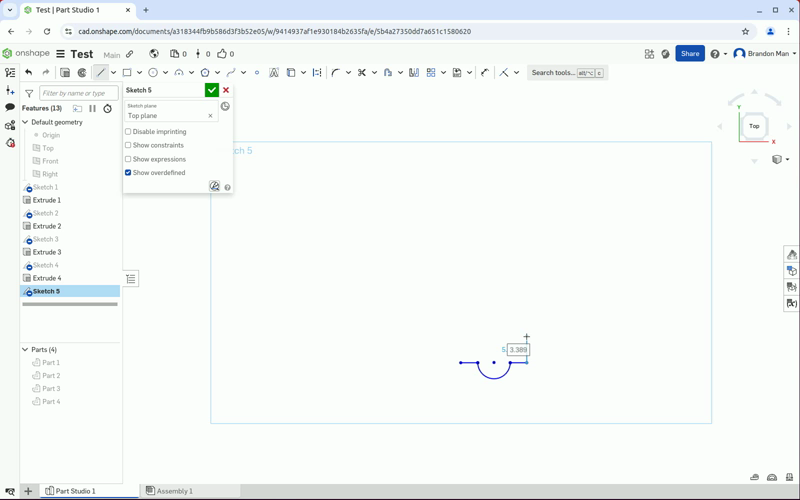
key_up(shift)
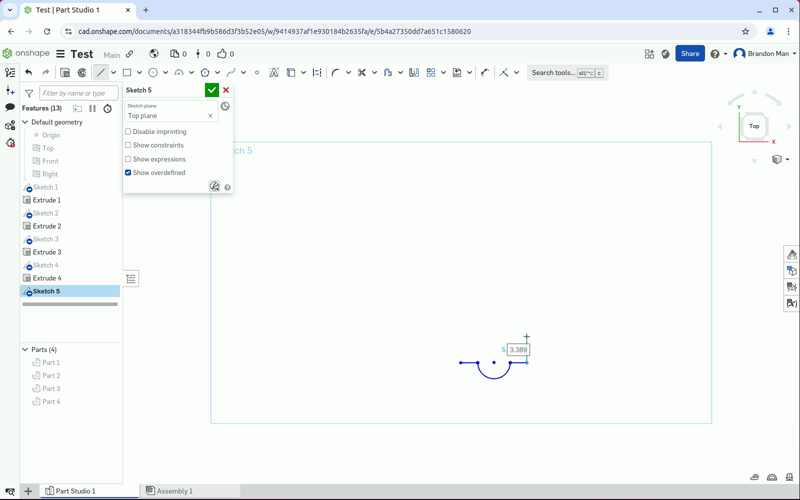
key_down(shift)
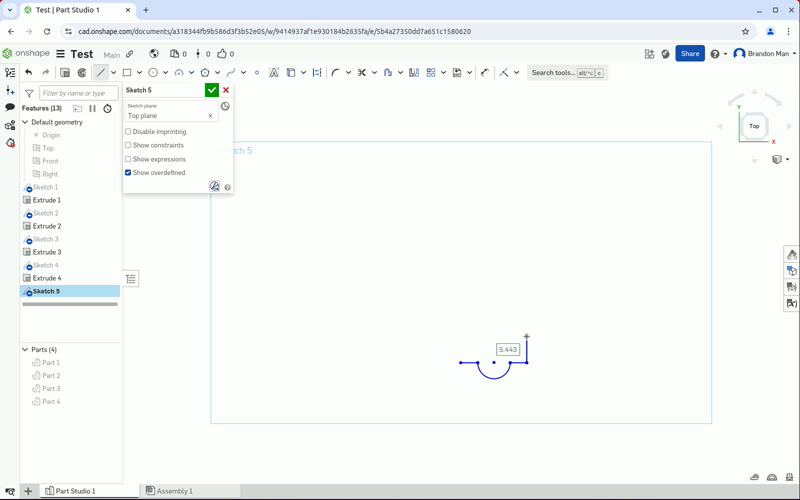
mouse_move(460, 336)
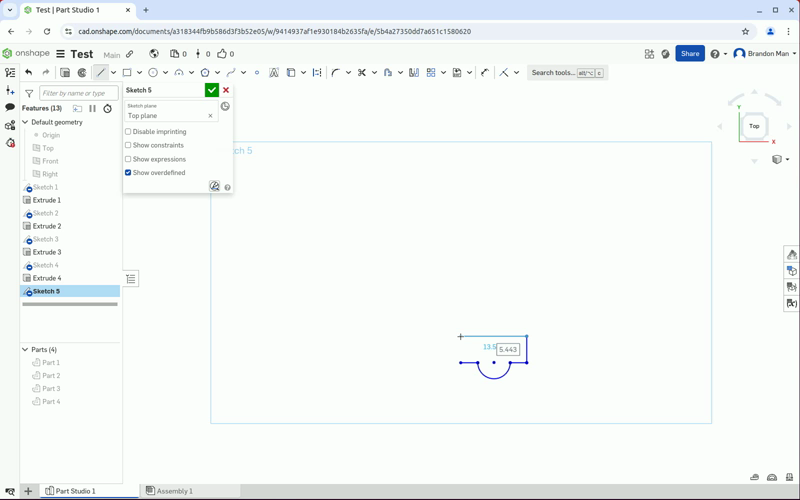
click(460, 336)
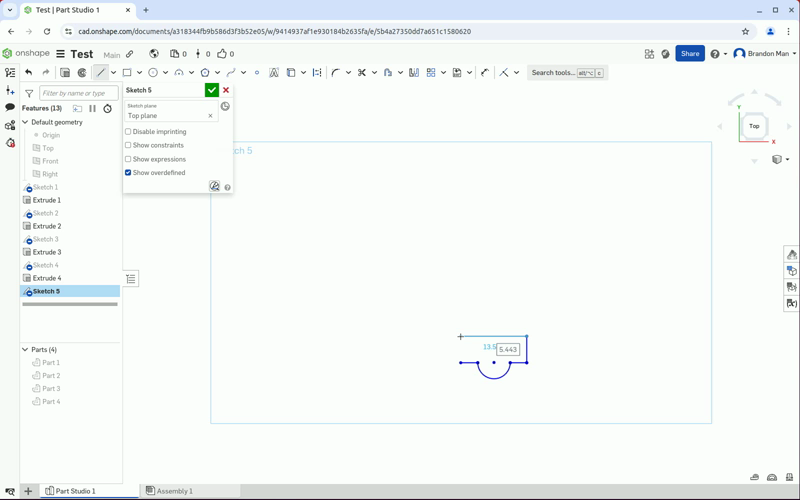
key_up(shift)
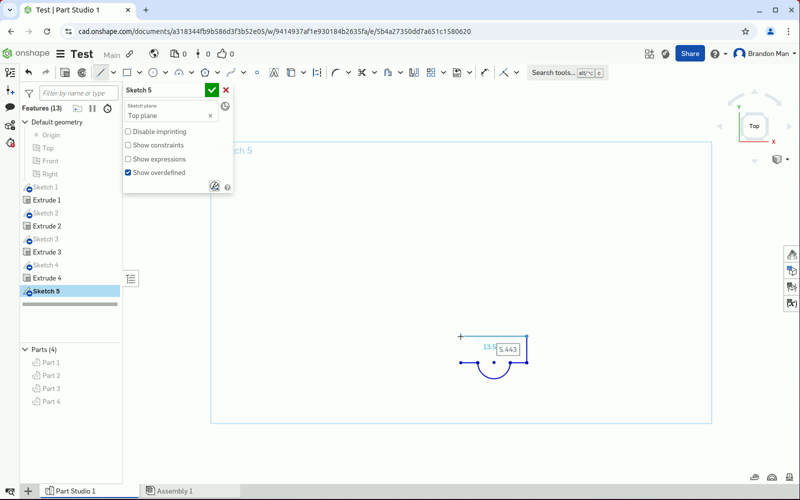
mouse_move(490, 336)
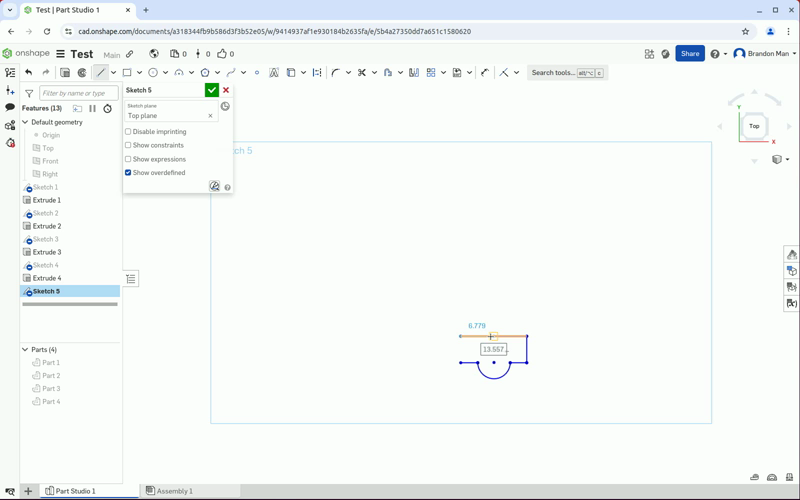
key_down(shift)
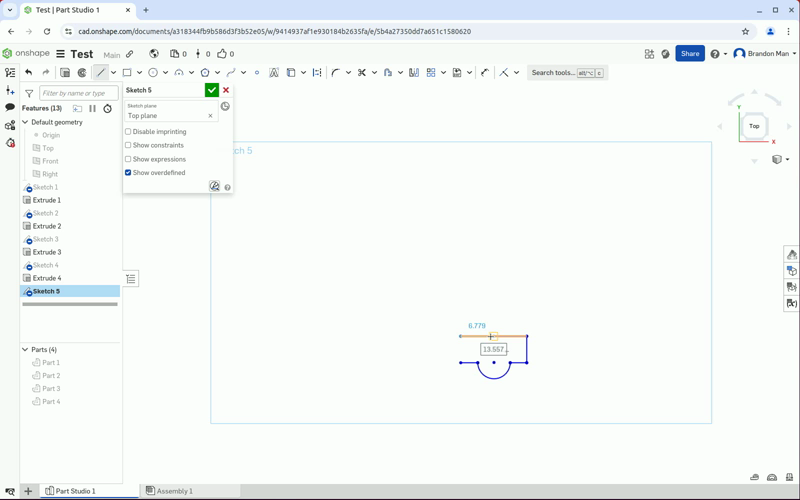
mouse_move(460, 362)
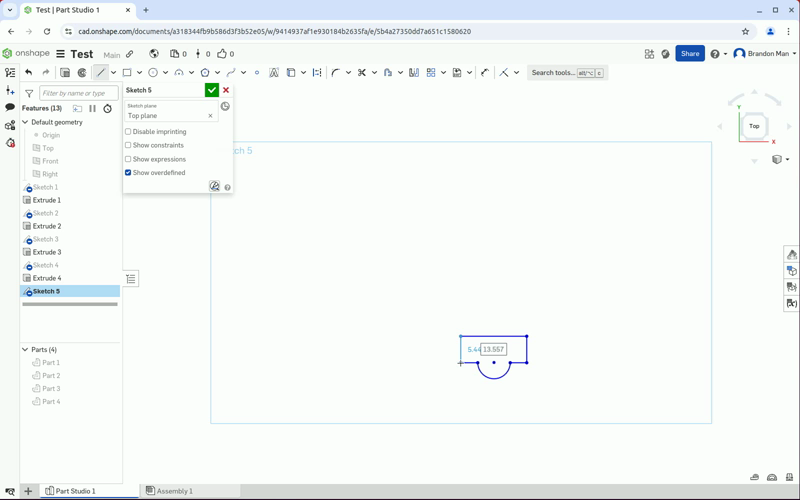
key_up(shift)
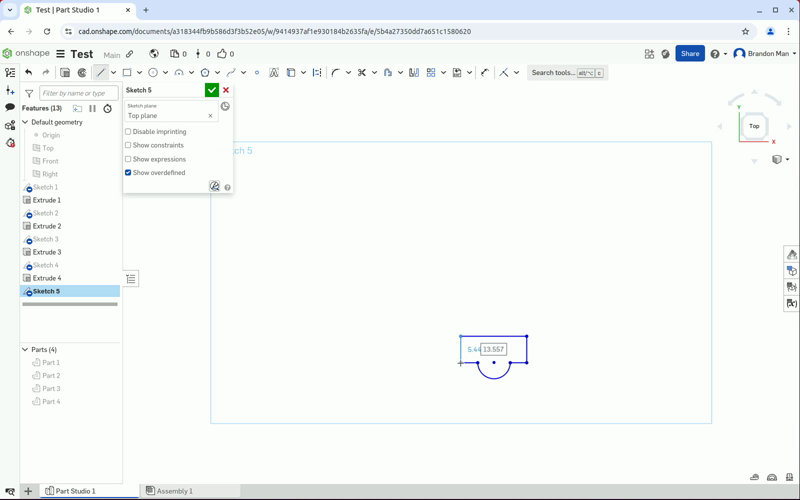
click(460, 362)
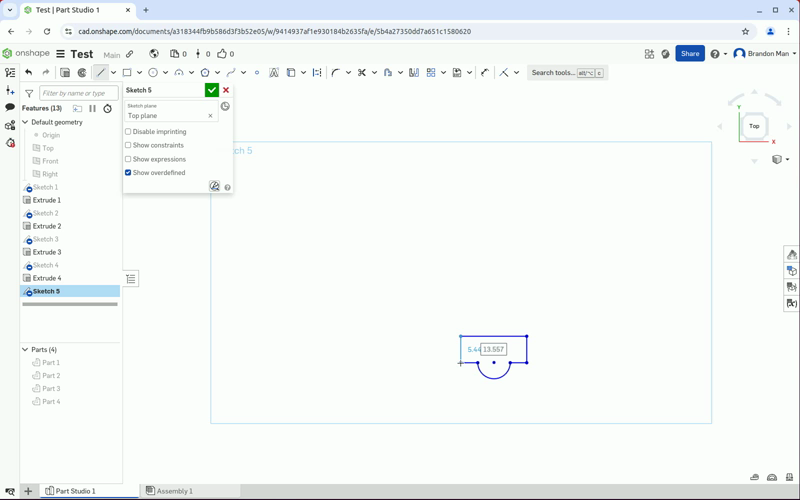
key(esc)
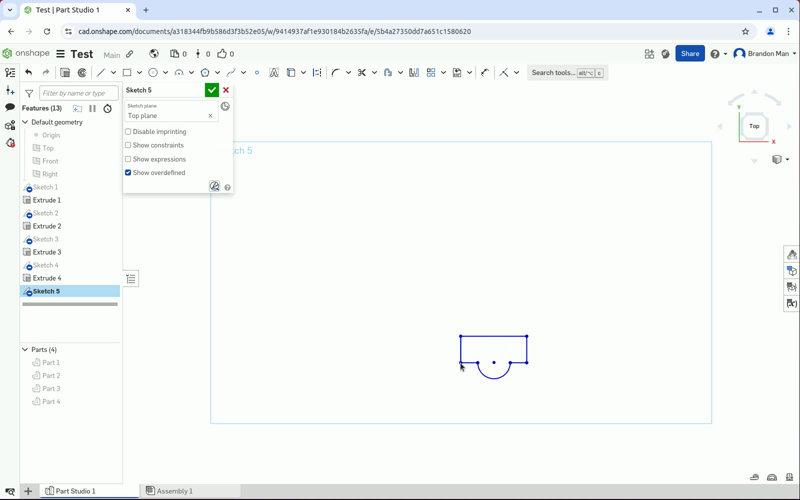
mouse_move(508, 344)
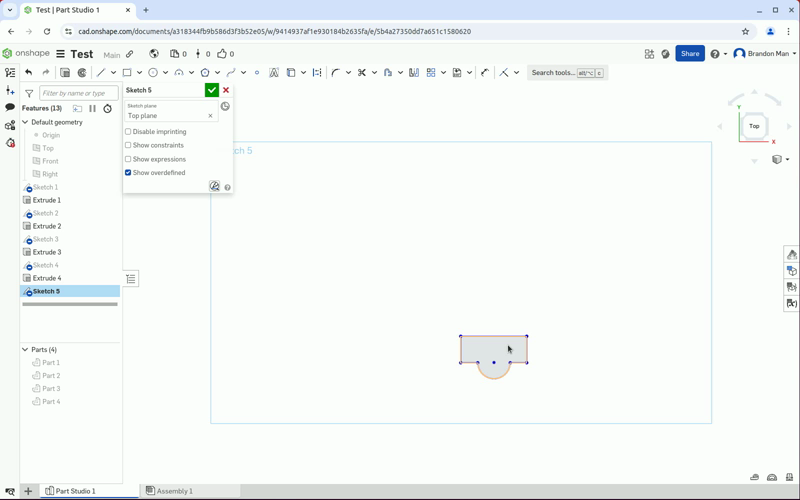
scroll(6)
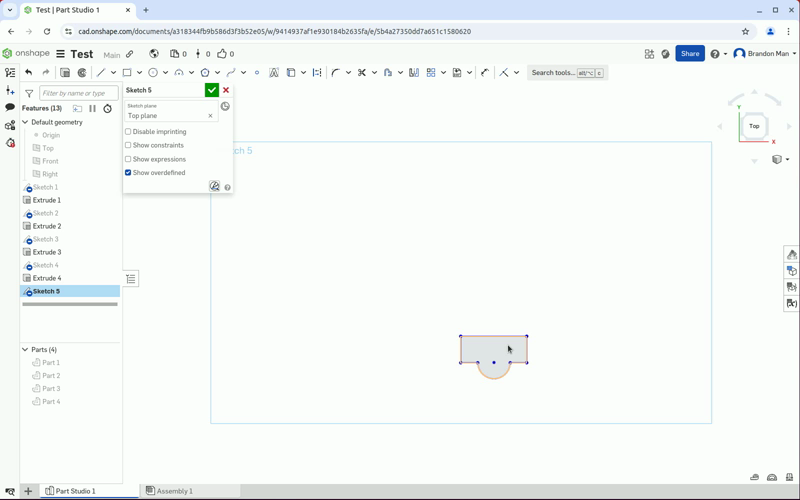
scroll(6)
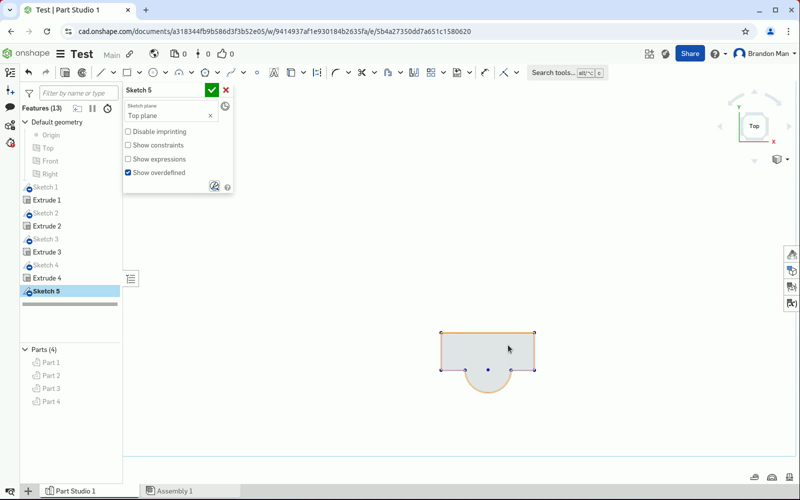
scroll(6)
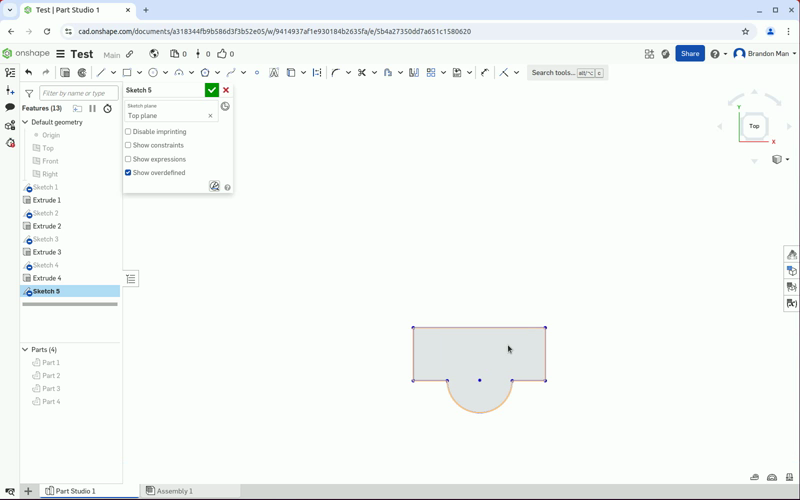
scroll(6)
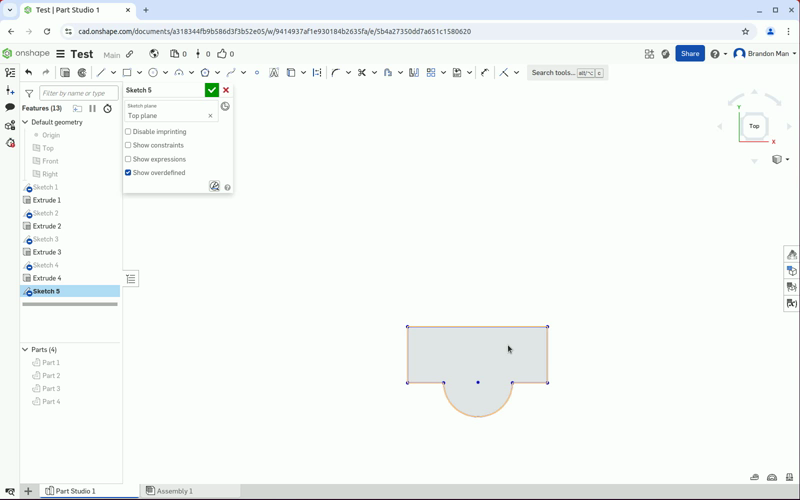
scroll(6)
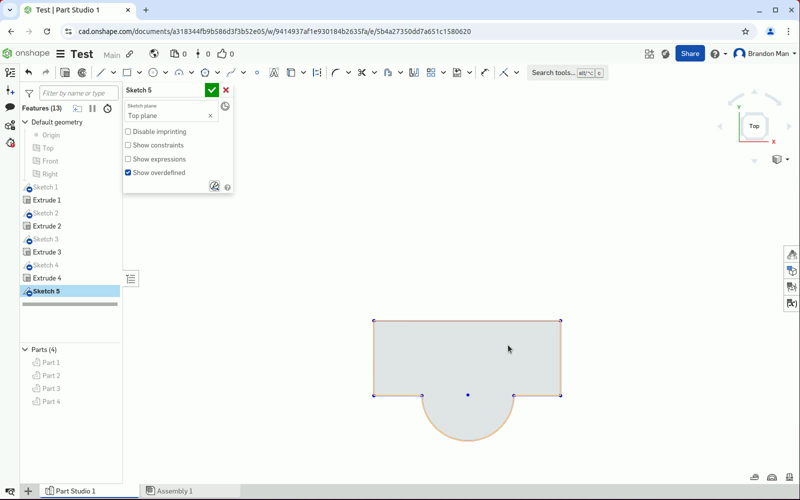
scroll(6)
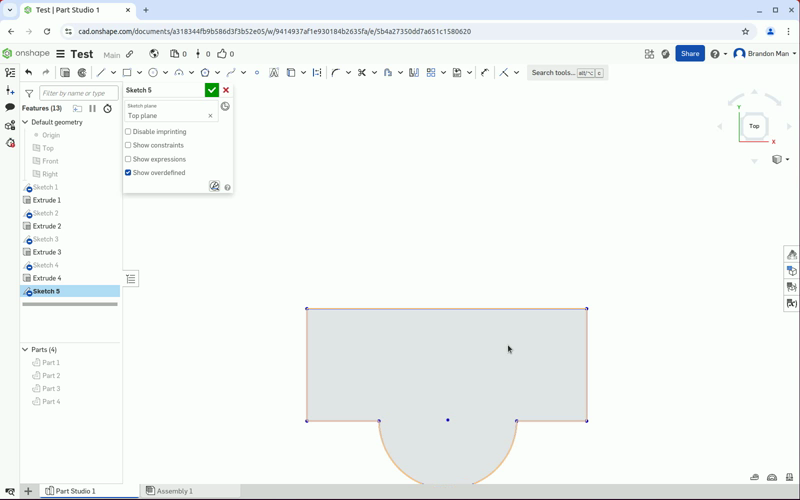
scroll(6)
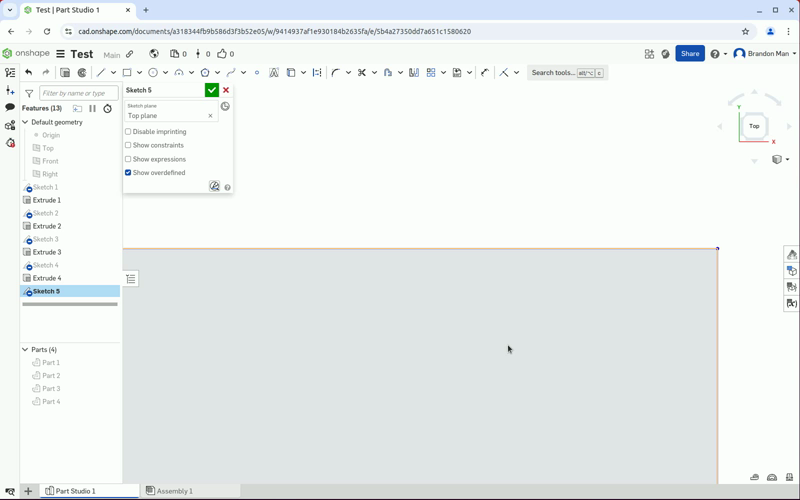
click(508, 344)
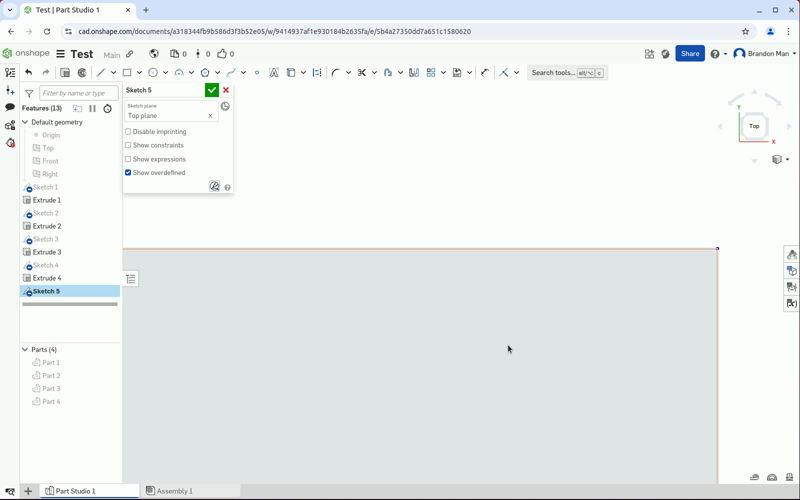
scroll(-6)
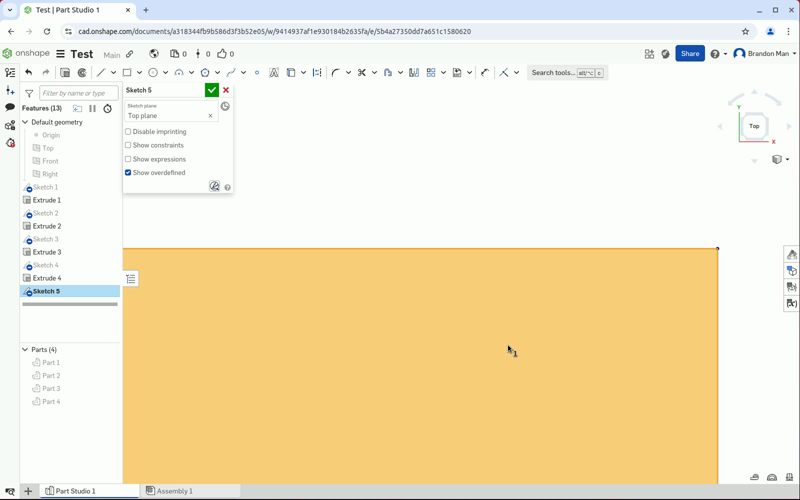
scroll(-6)
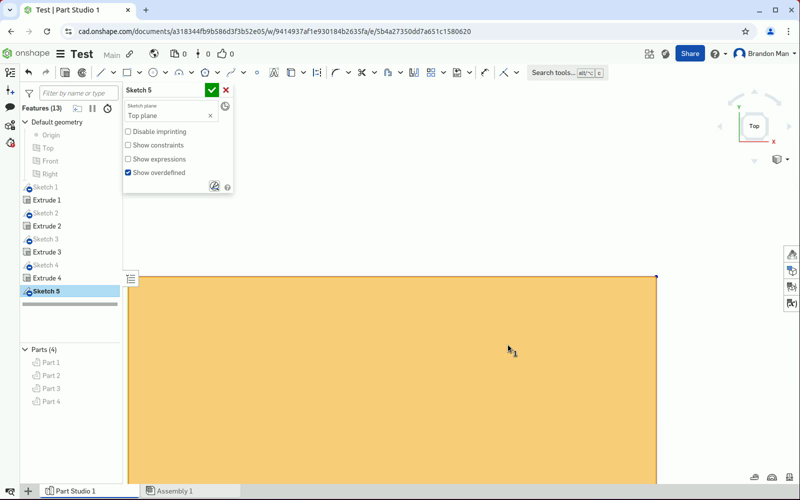
scroll(-6)
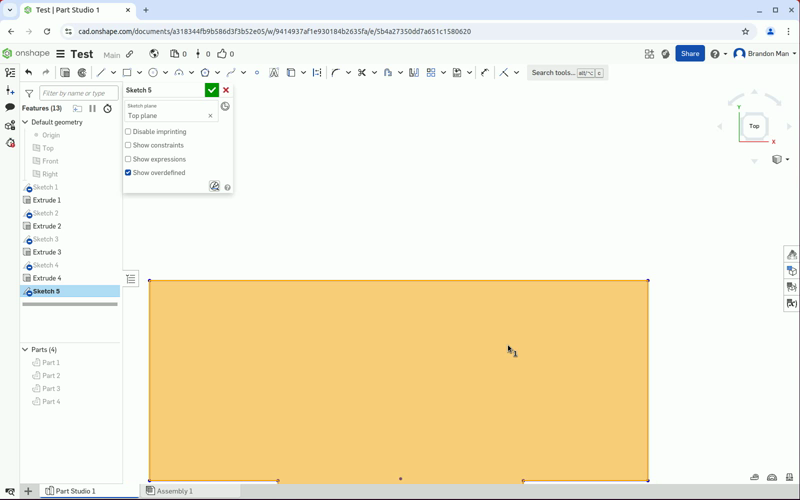
scroll(-6)
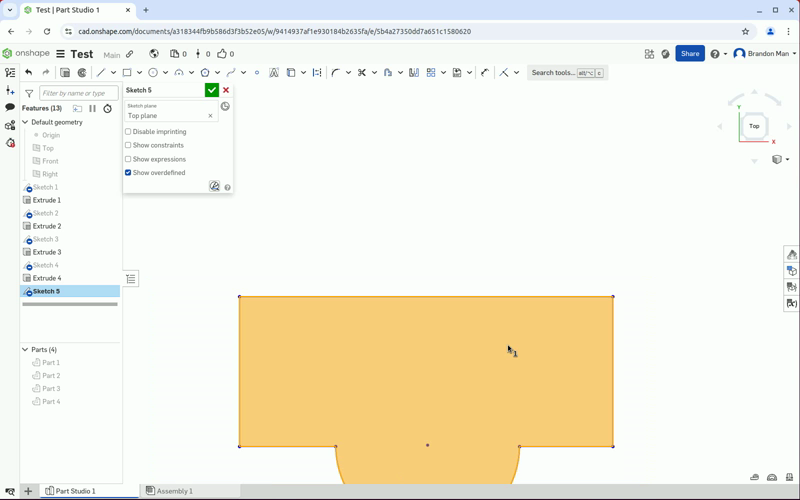
scroll(-6)
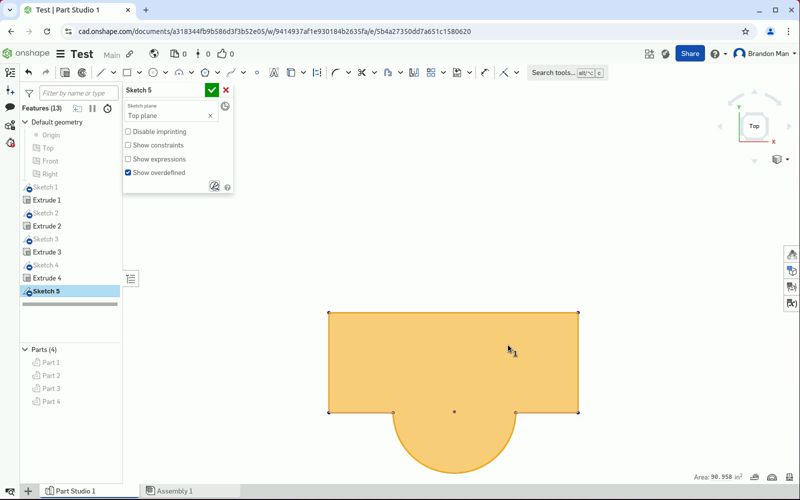
scroll(-6)
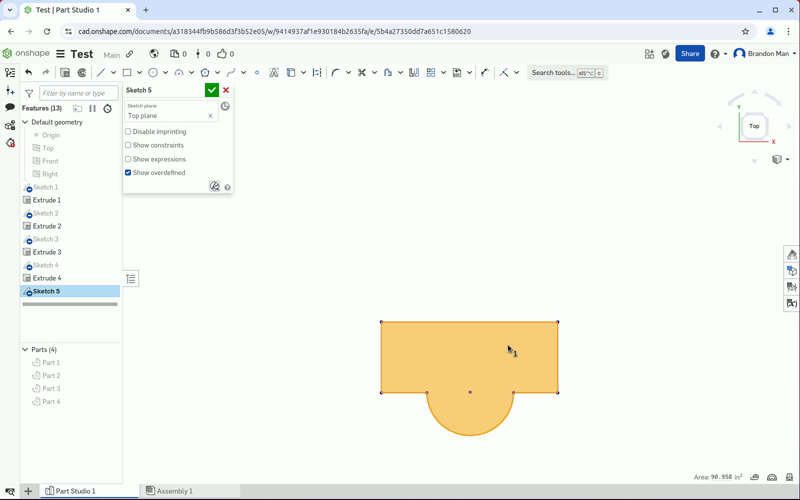
scroll(-6)
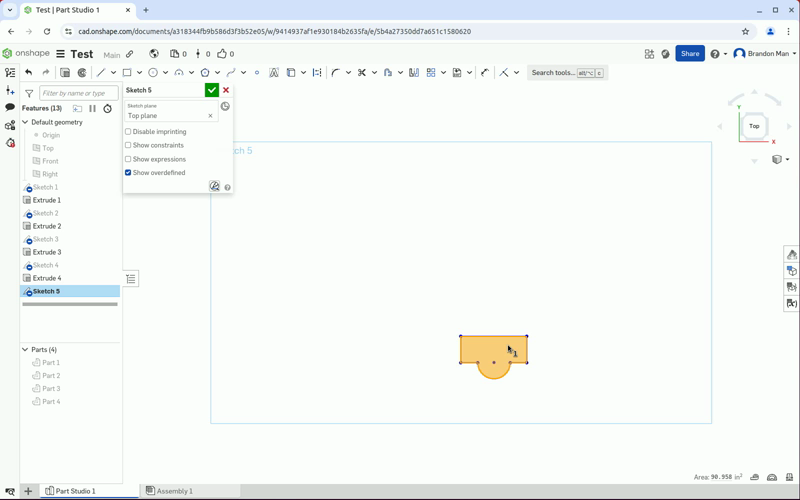
mouse_move(73, 352)
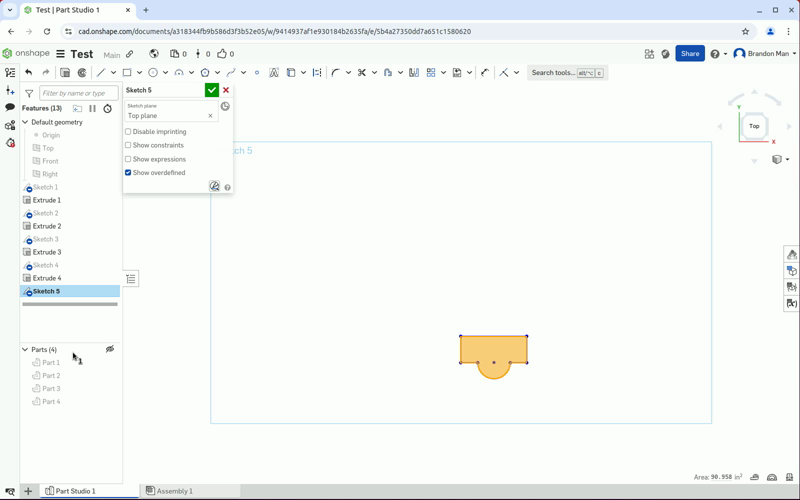
key(shift+y)
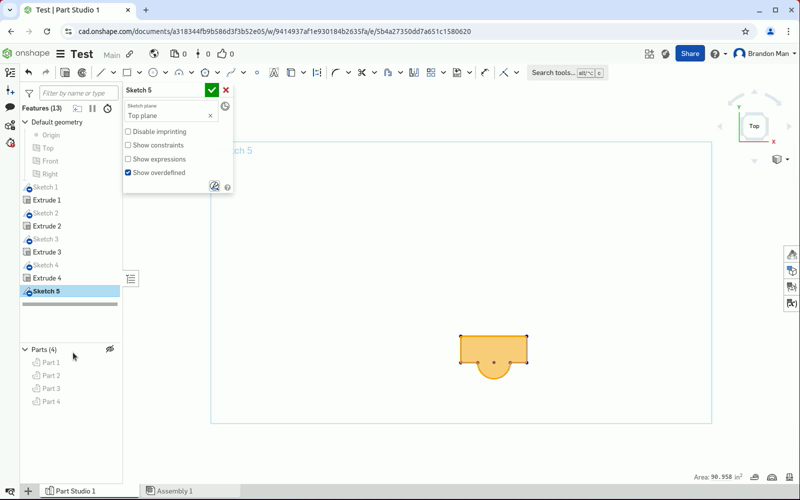
key(shift+e)
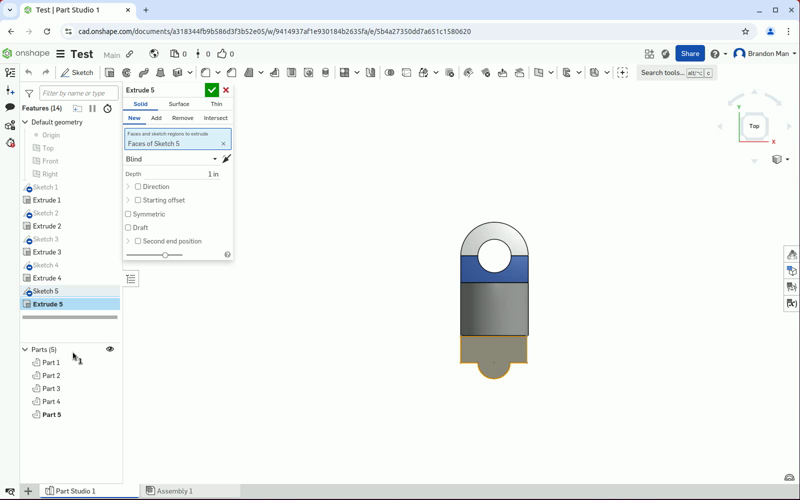
mouse_move(143, 106)
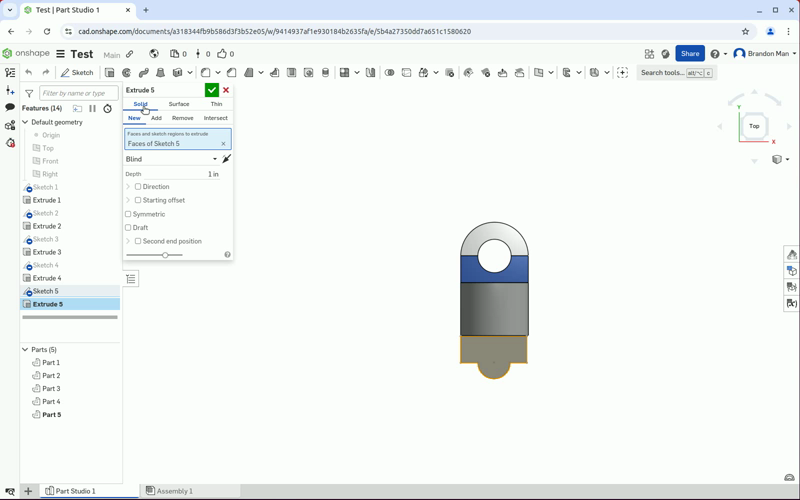
click(143, 106)
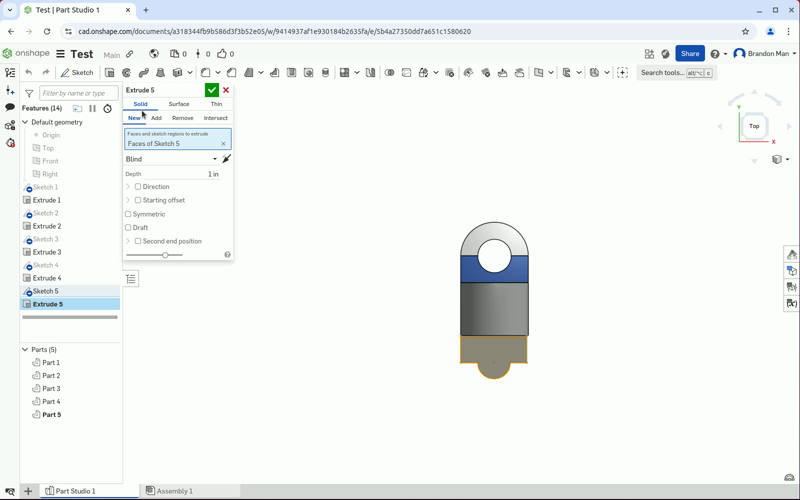
mouse_move(137, 120)
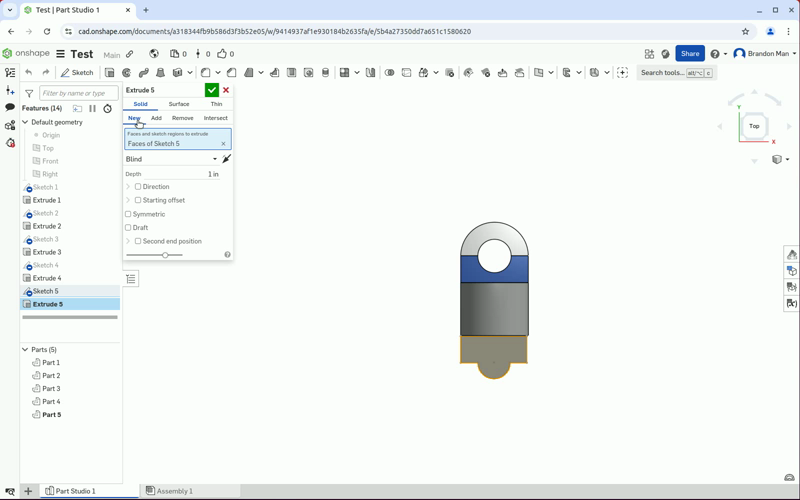
click(137, 120)
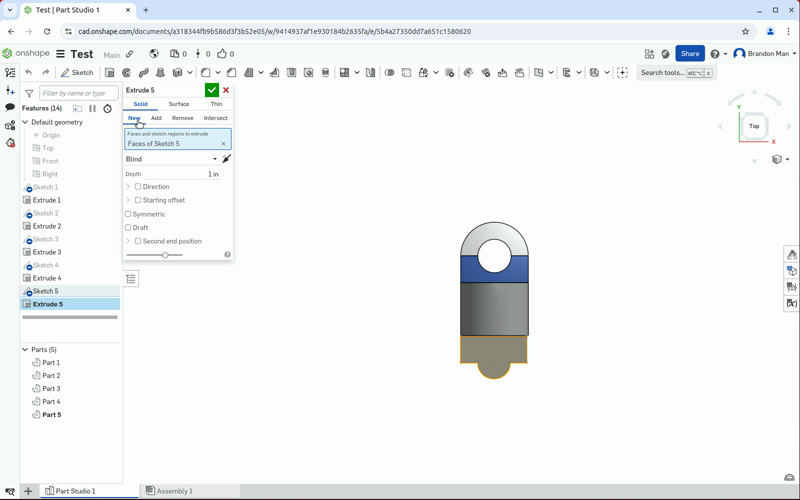
key(tab, 4)
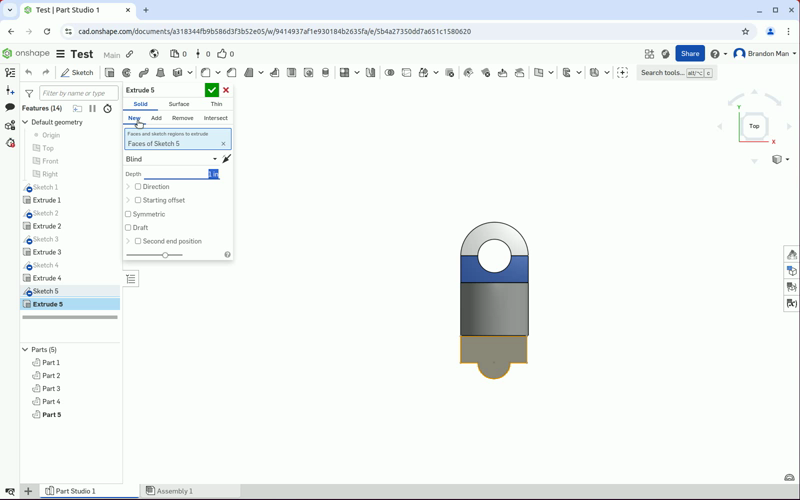
text(5.536)
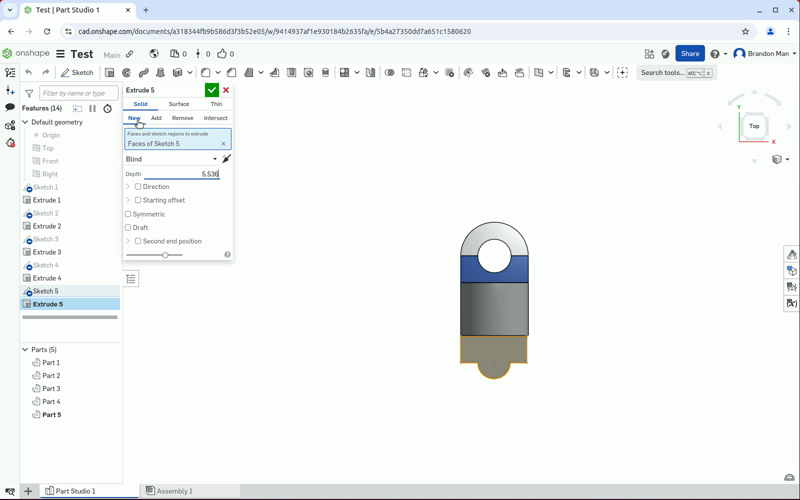
key(enter)
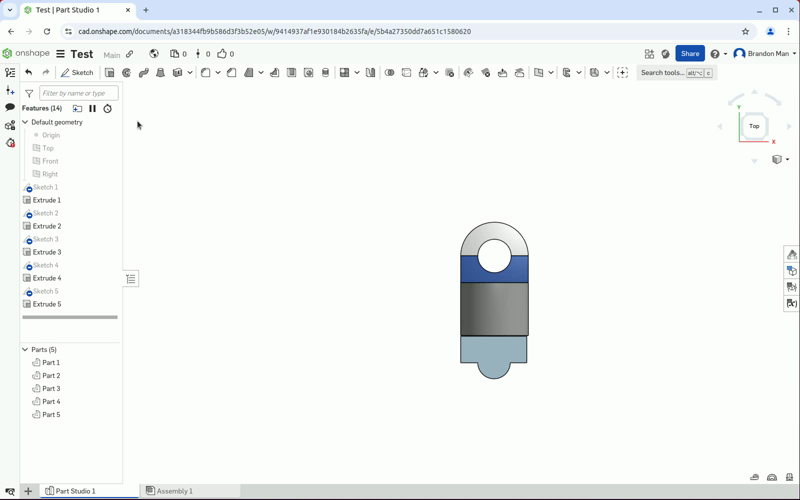
key(shift+h)
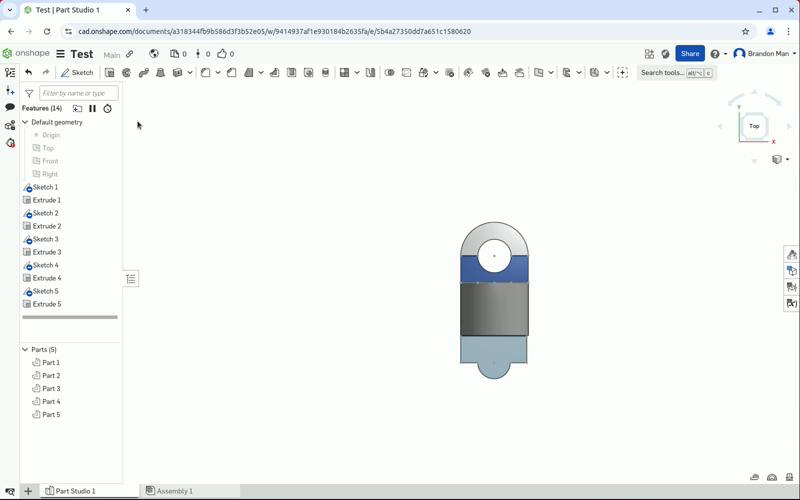
key(shift+h)
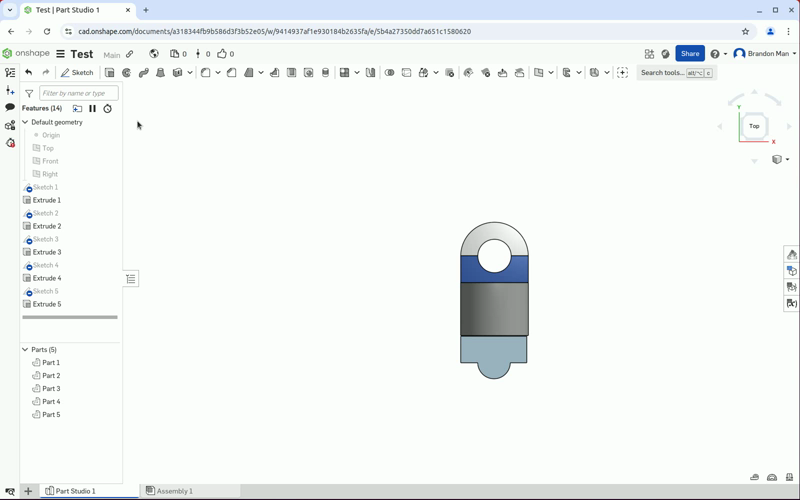
mouse_move(73, 189)
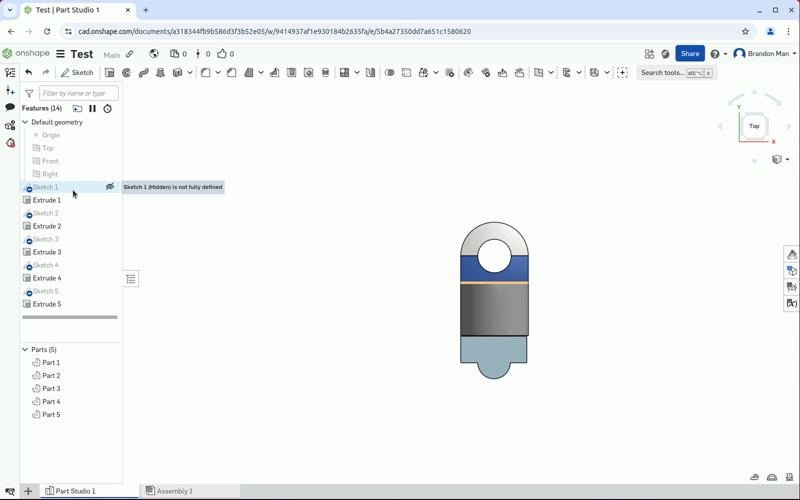
click(73, 189)
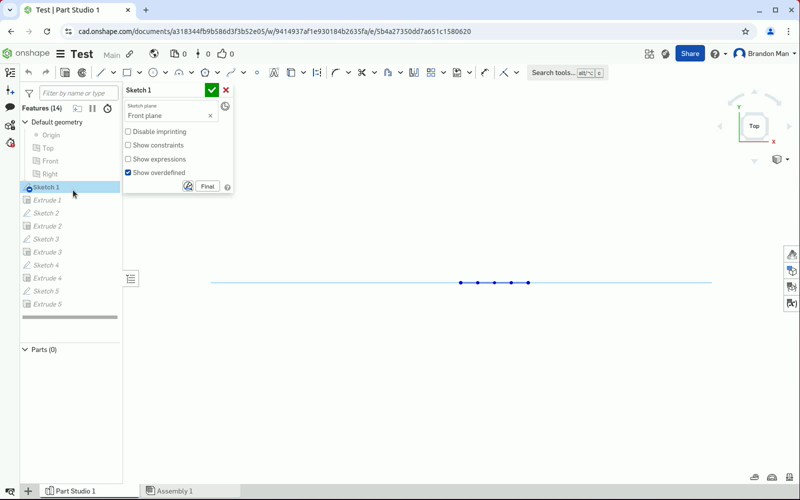
mouse_move(229, 92)
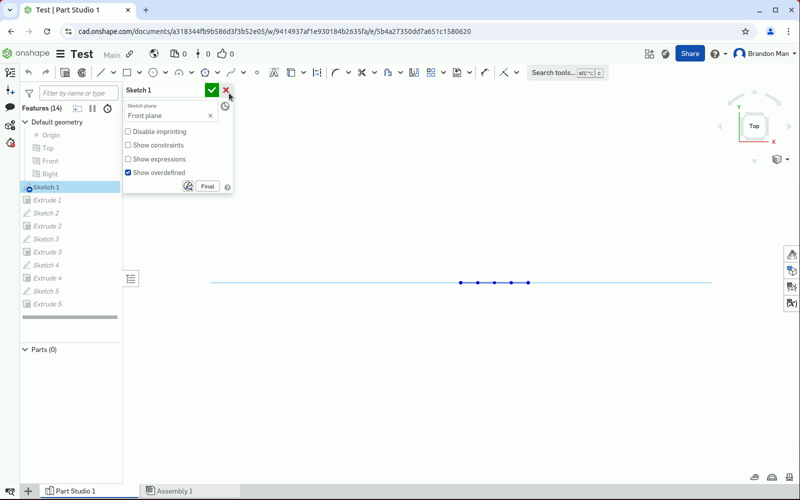
click(229, 92)
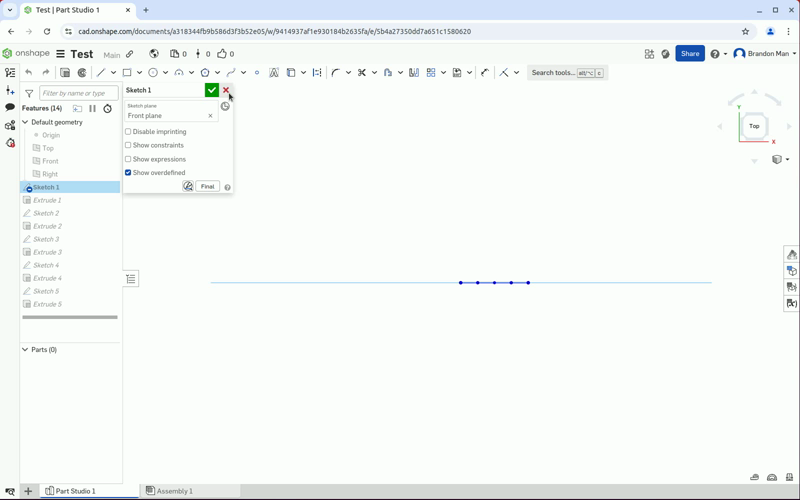
key(shift+s)
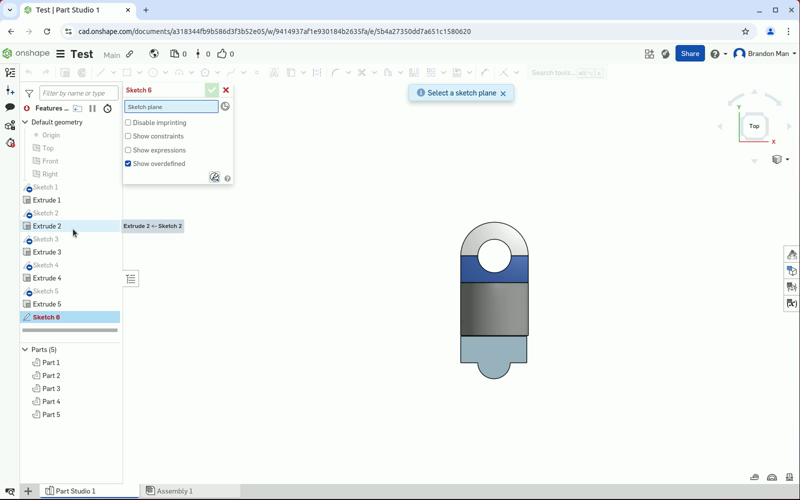
scroll(3)
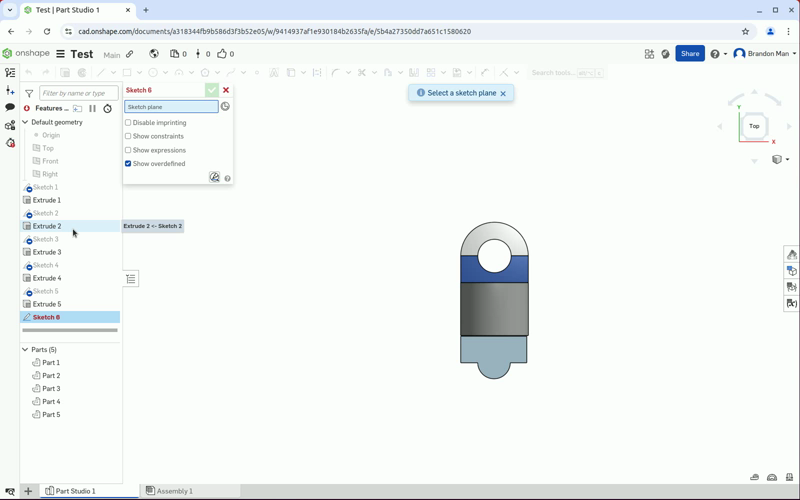
mouse_move(73, 150)
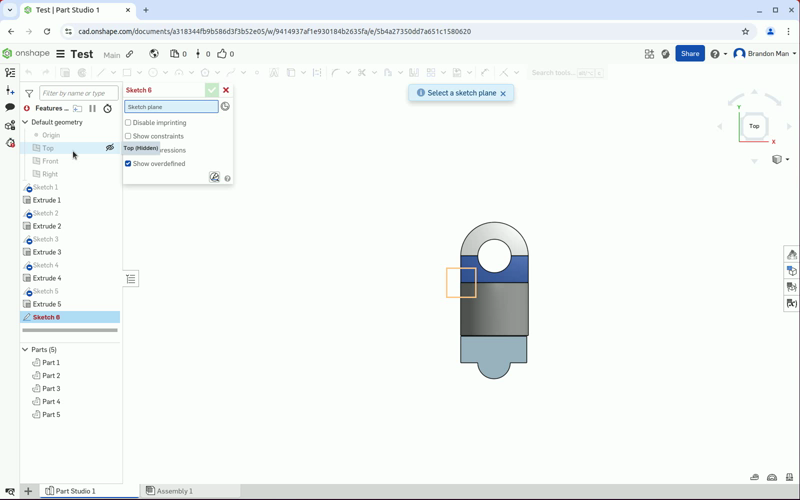
click(73, 150)
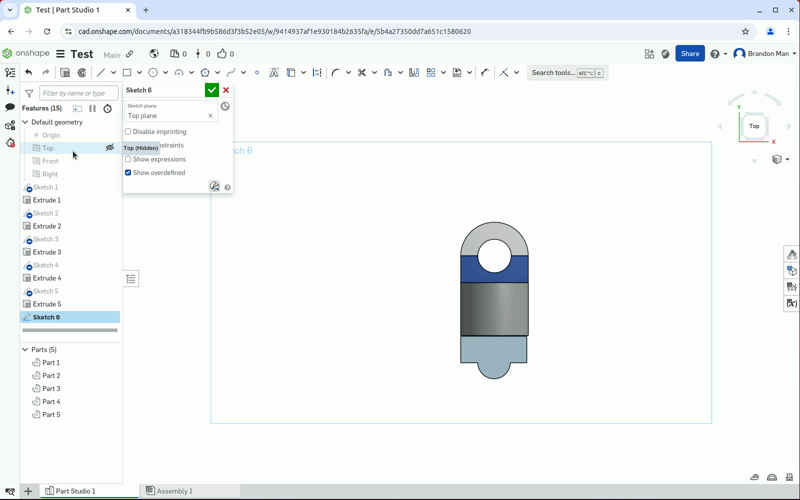
mouse_move(73, 352)
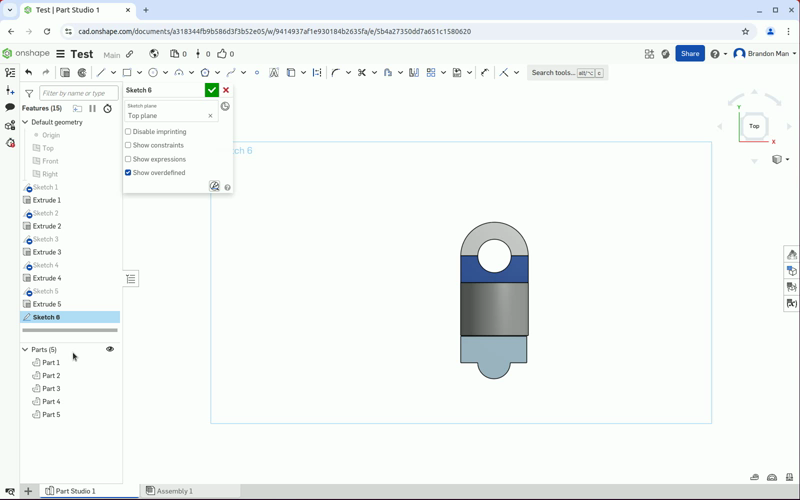
key(y)
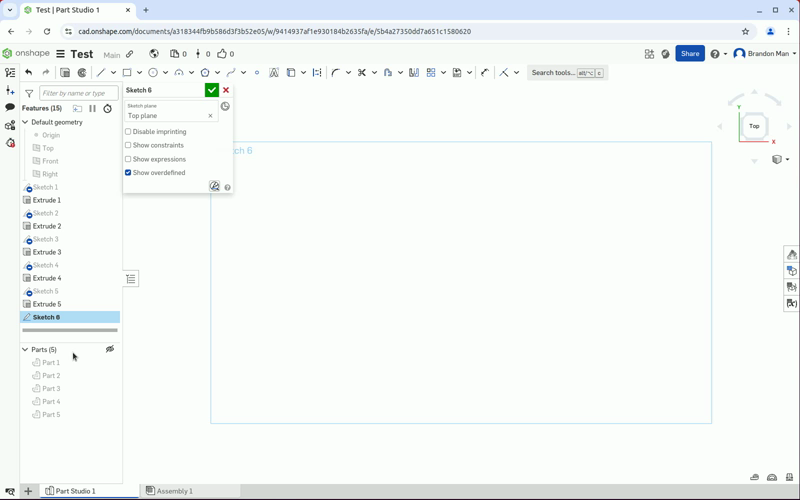
key(a)
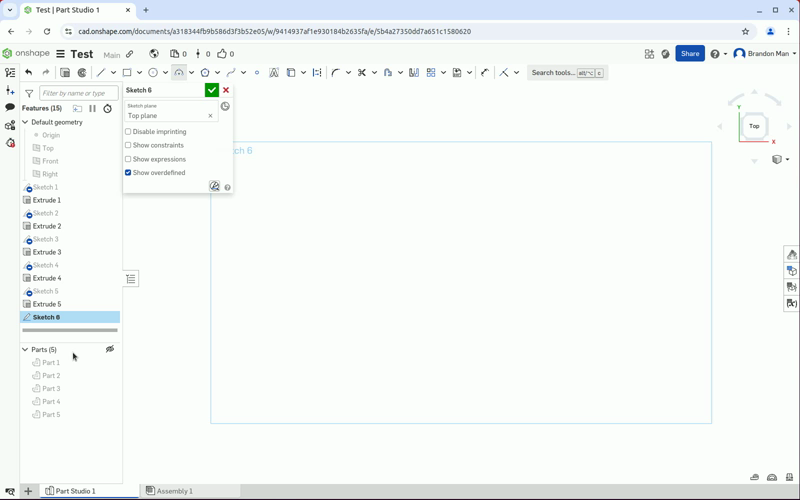
key_down(shift)
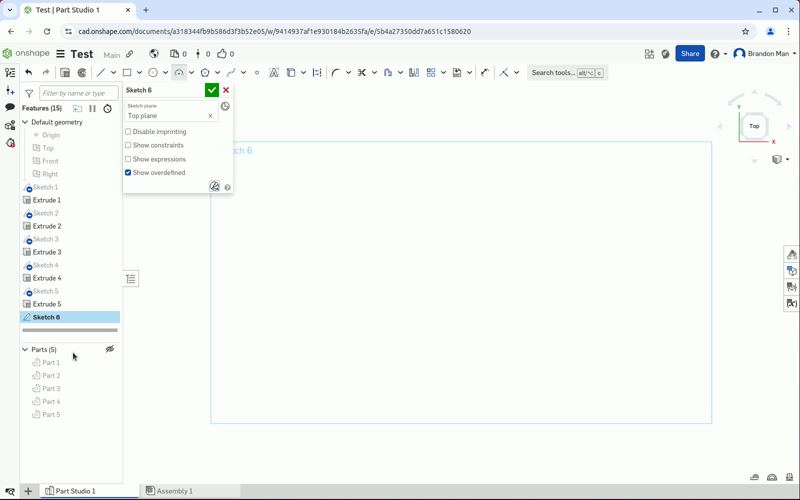
mouse_move(460, 362)
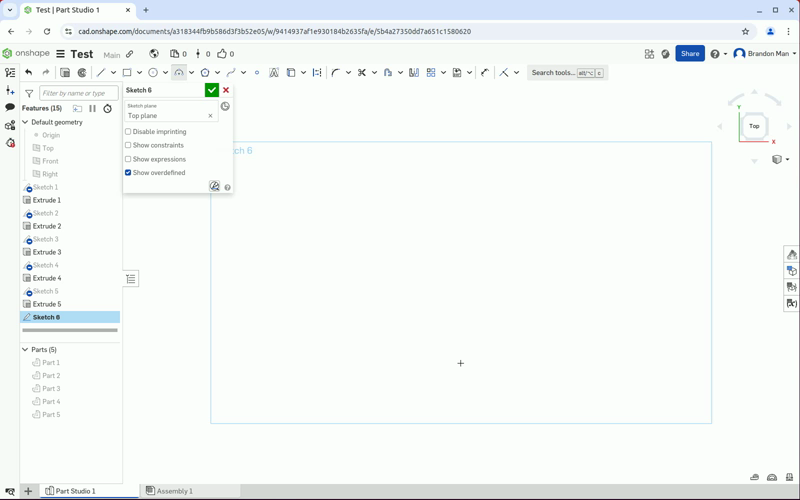
click(460, 362)
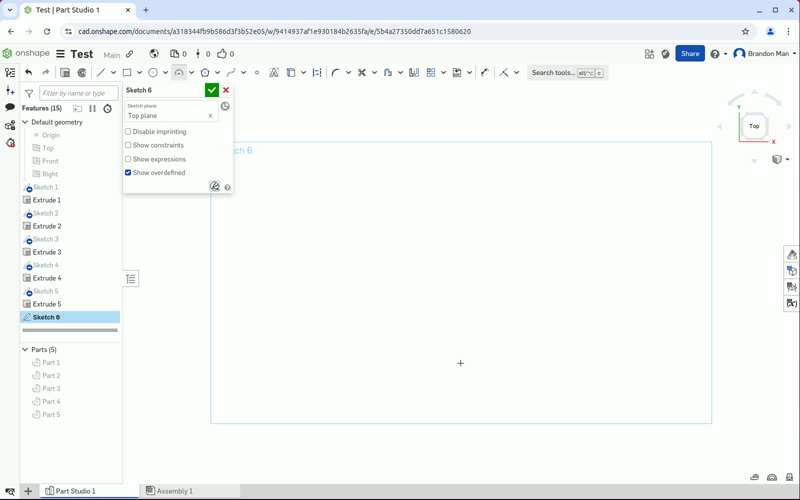
key_up(shift)
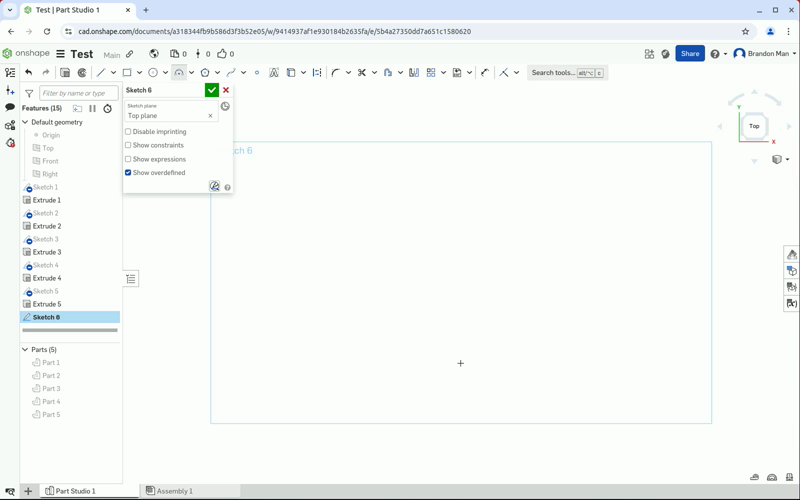
key_down(shift)
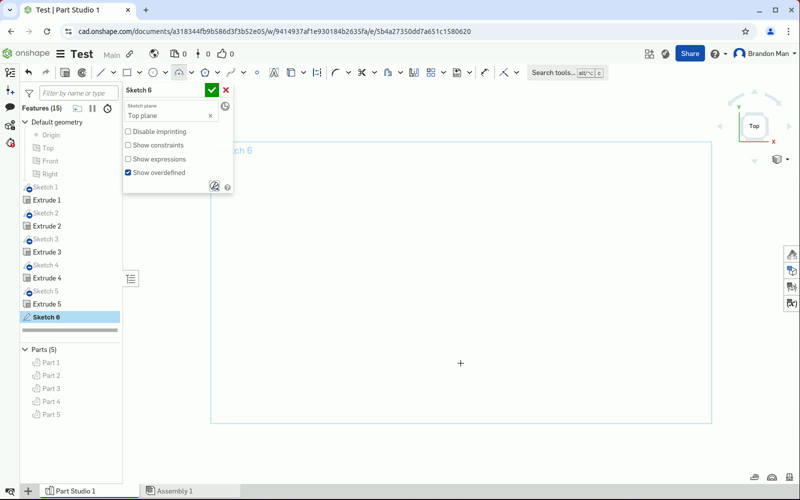
mouse_move(526, 362)
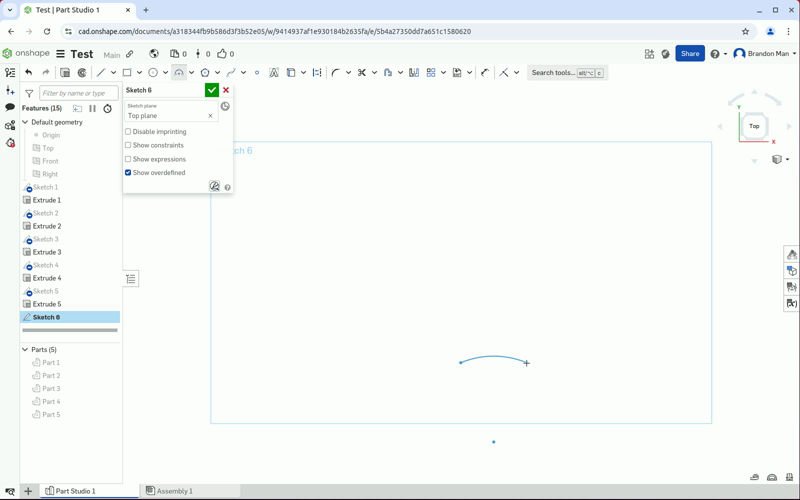
click(526, 362)
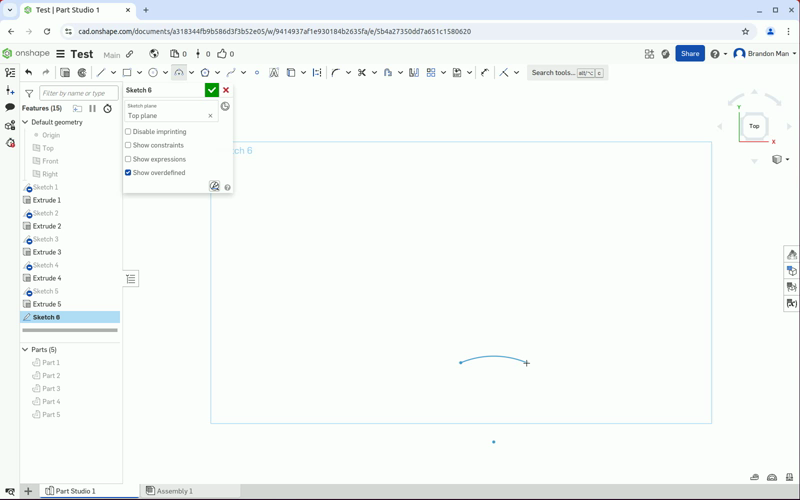
mouse_move(493, 395)
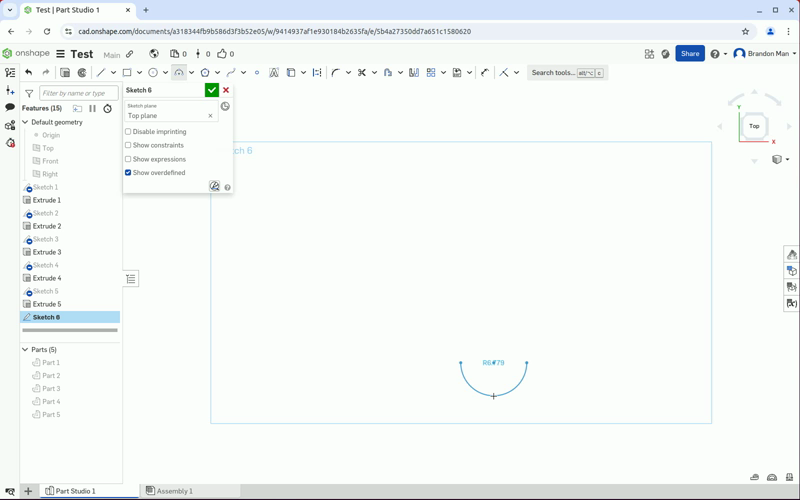
click(493, 395)
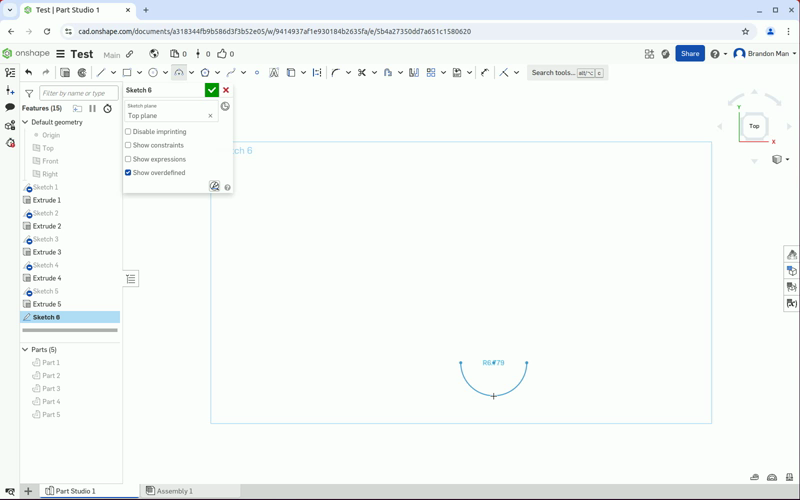
key_up(shift)
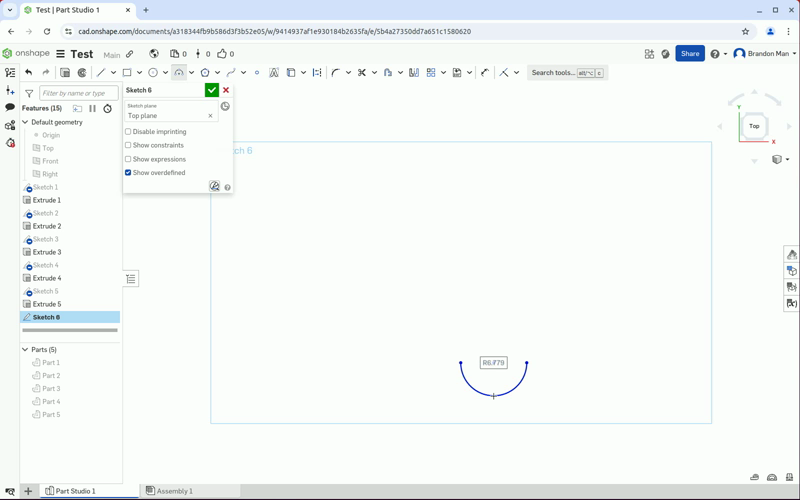
key(esc)
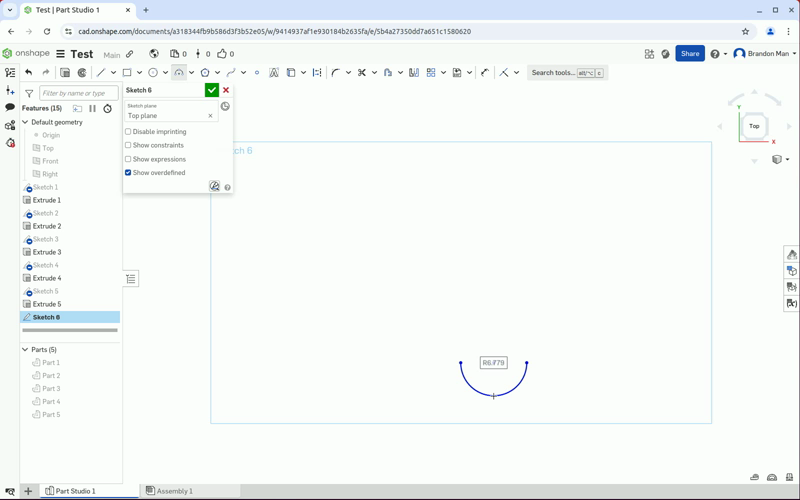
key(l)
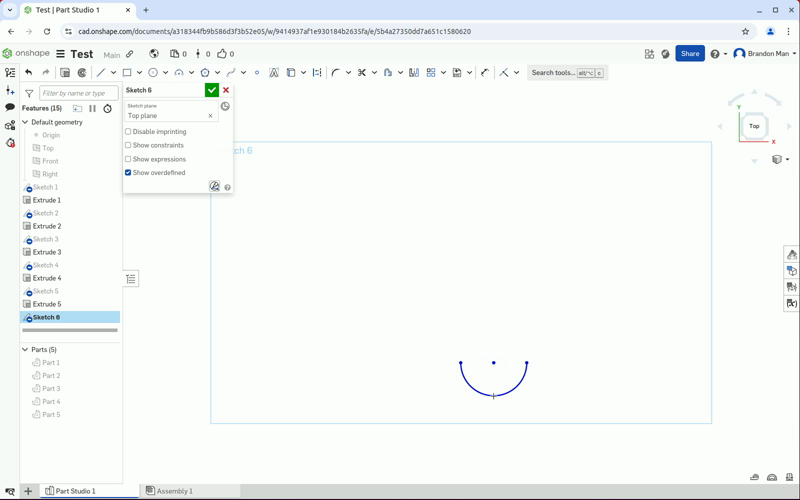
mouse_move(526, 362)
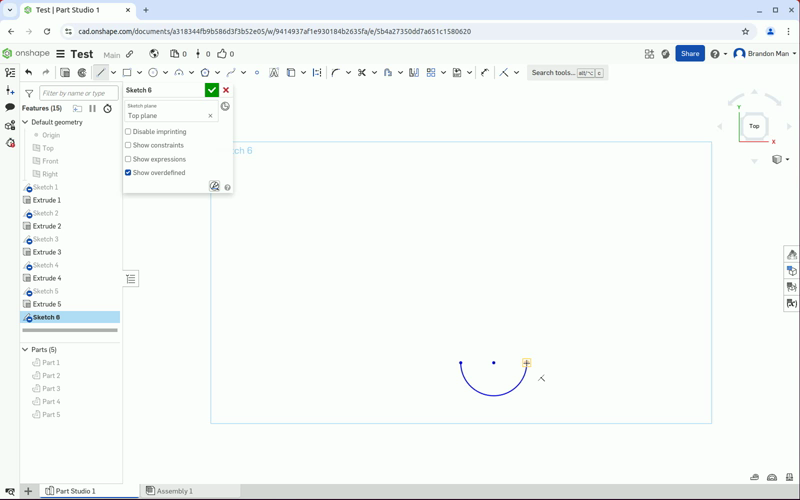
click(526, 362)
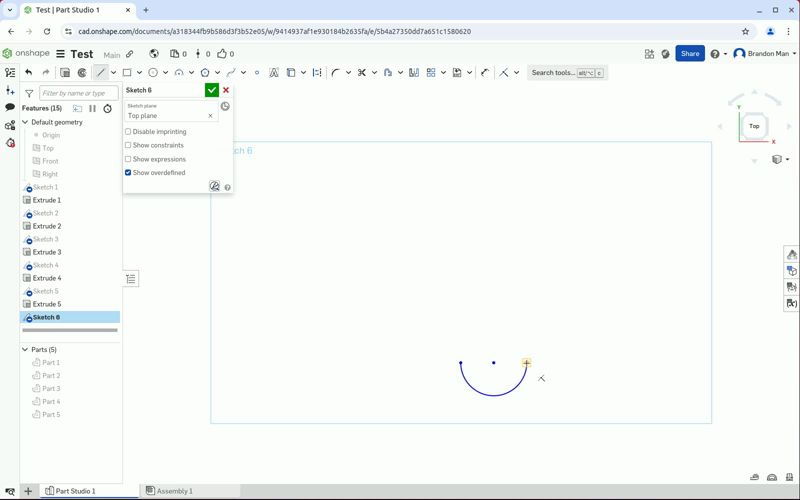
key_down(shift)
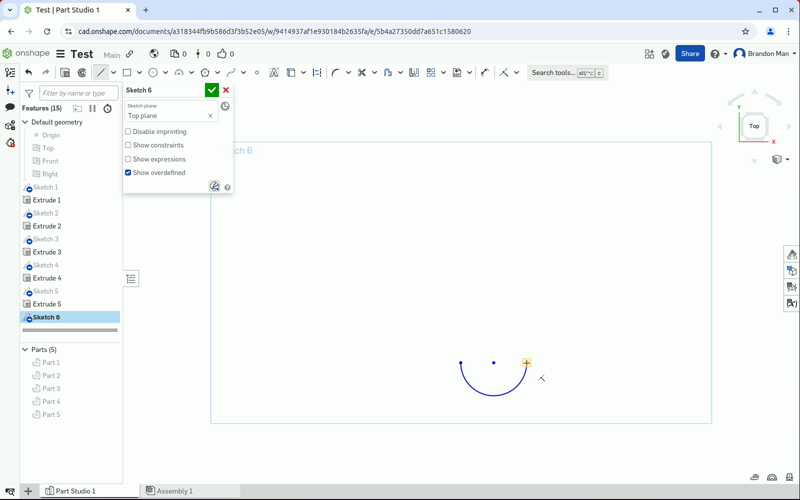
mouse_move(556, 362)
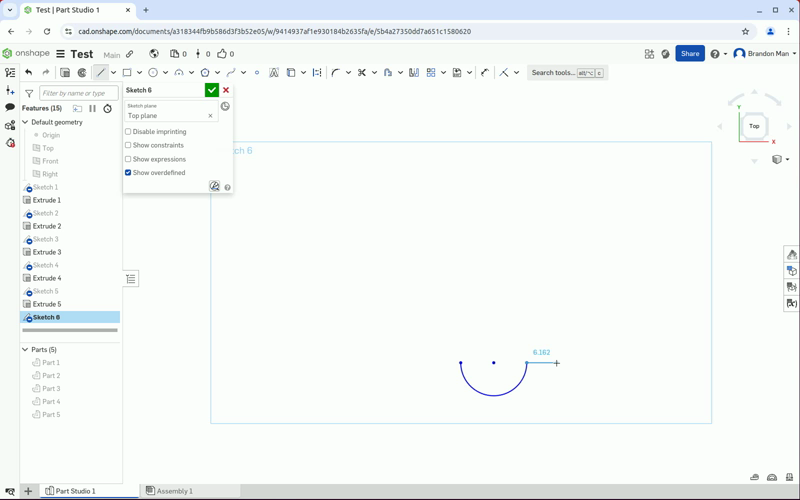
mouse_move(510, 362)
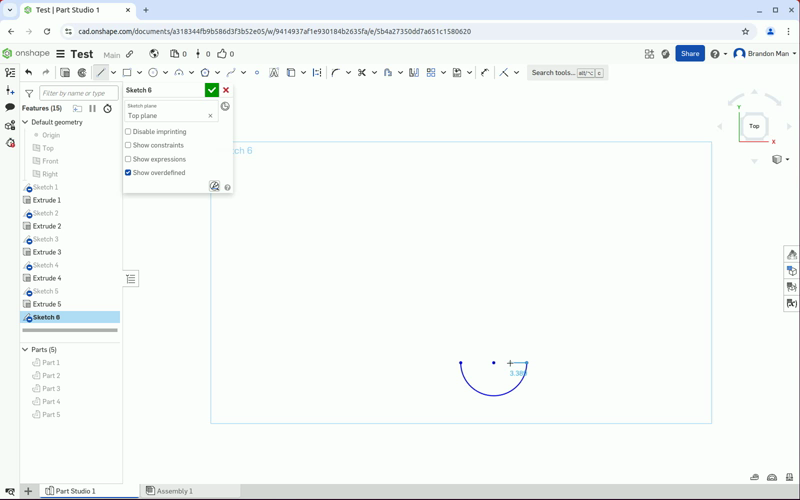
click(510, 362)
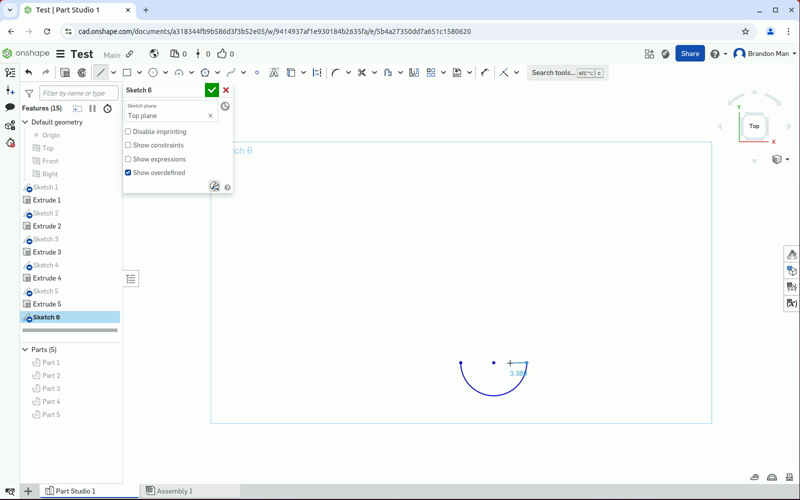
key_up(shift)
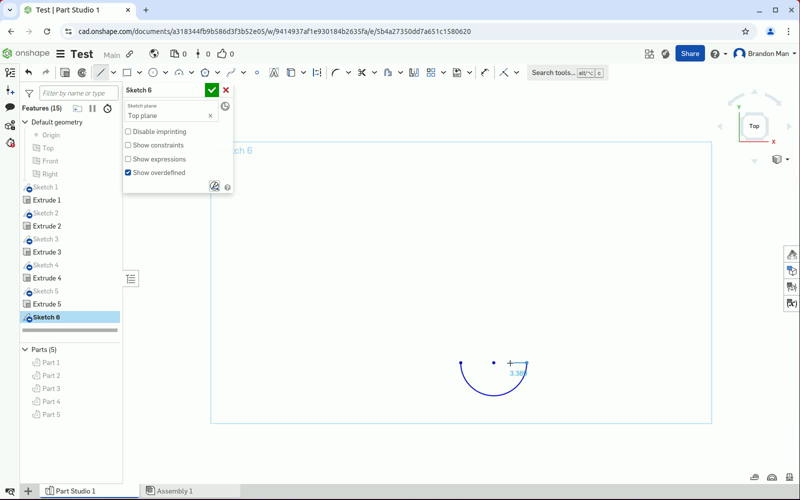
key(esc)
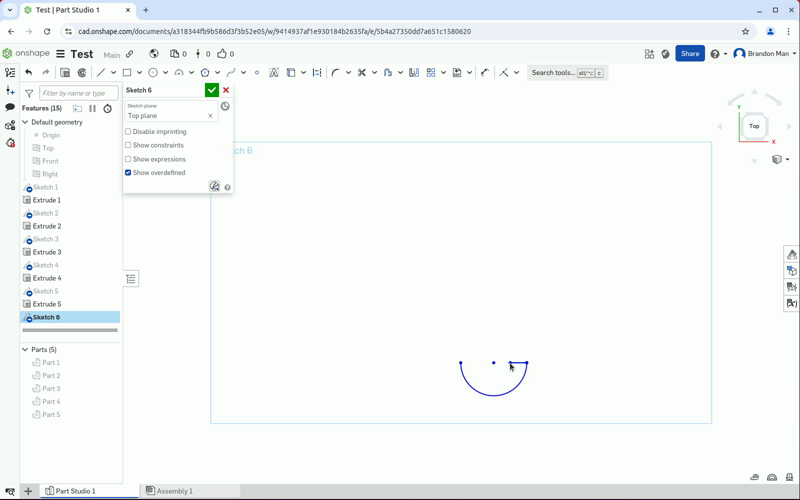
key(a)
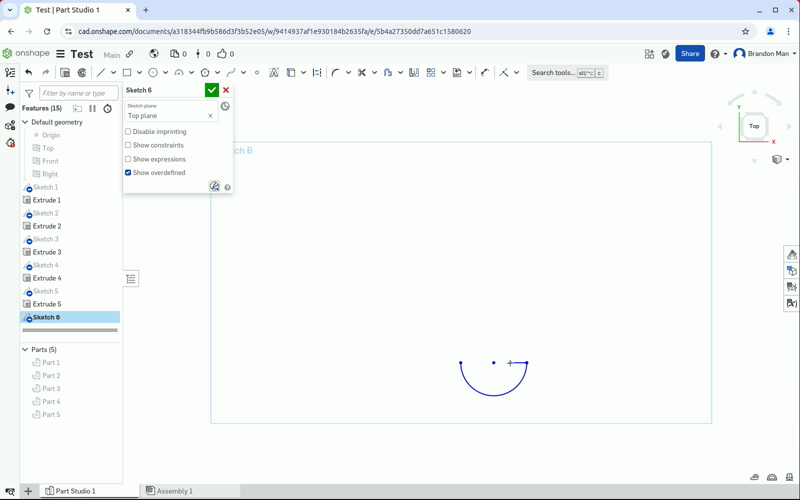
mouse_move(510, 362)
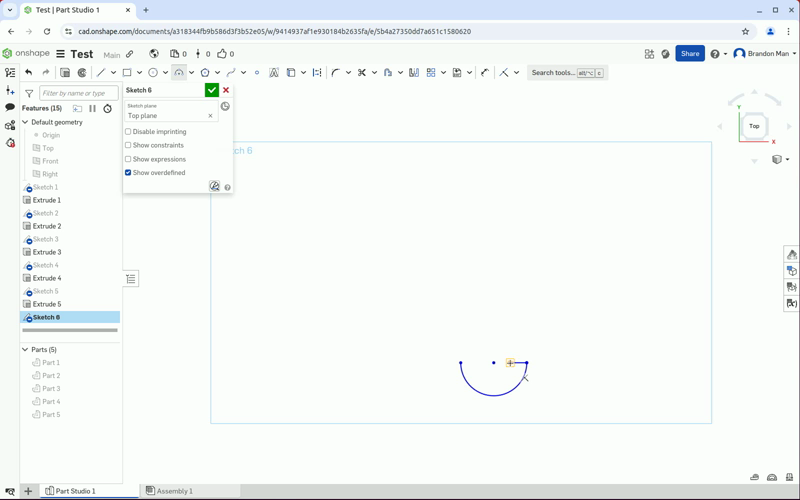
click(510, 362)
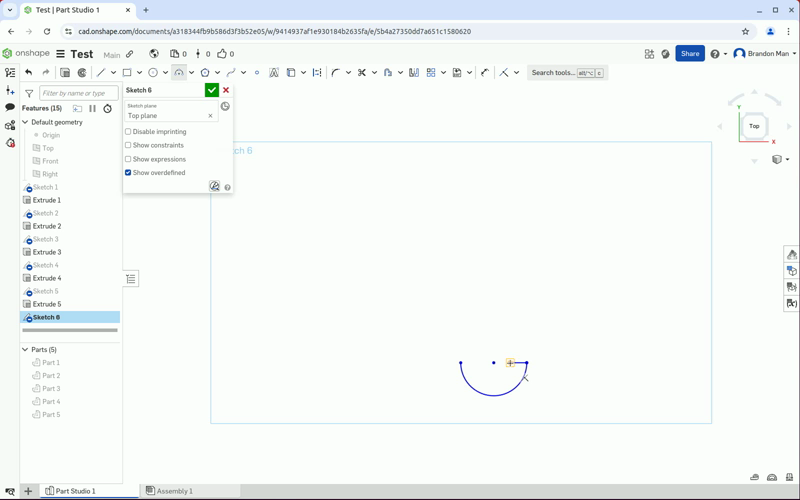
key_down(shift)
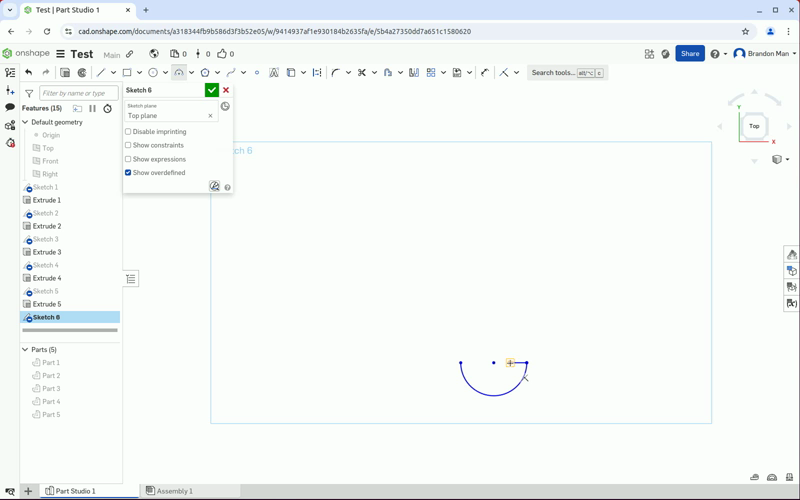
mouse_move(477, 362)
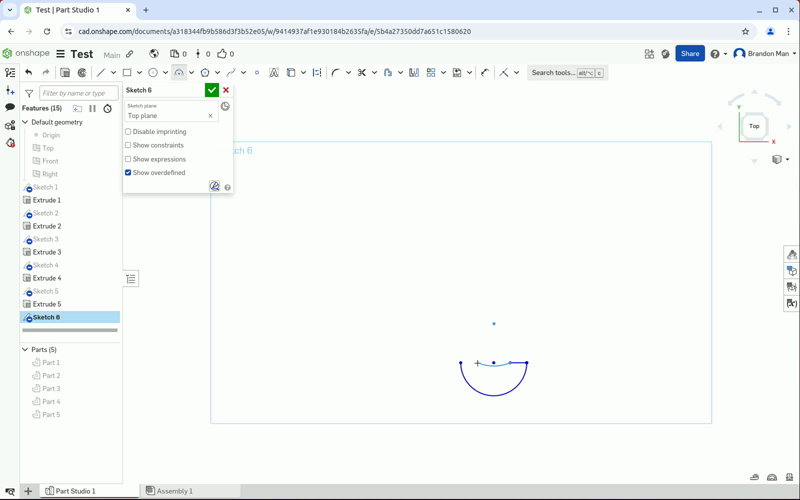
click(477, 362)
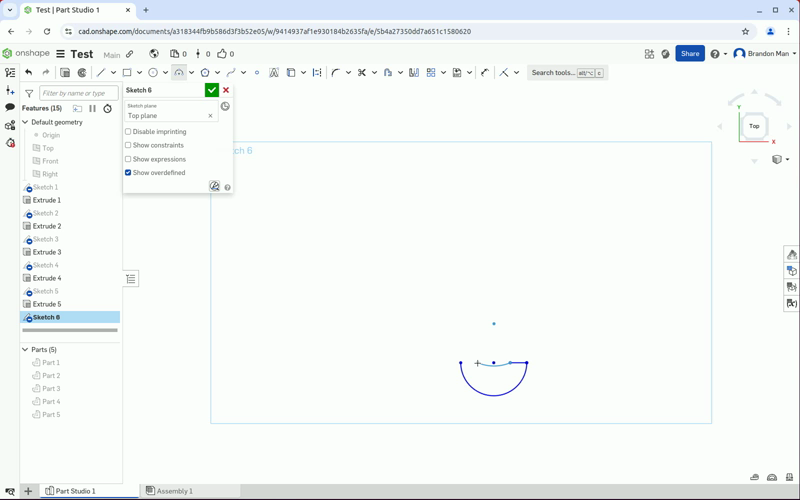
mouse_move(493, 378)
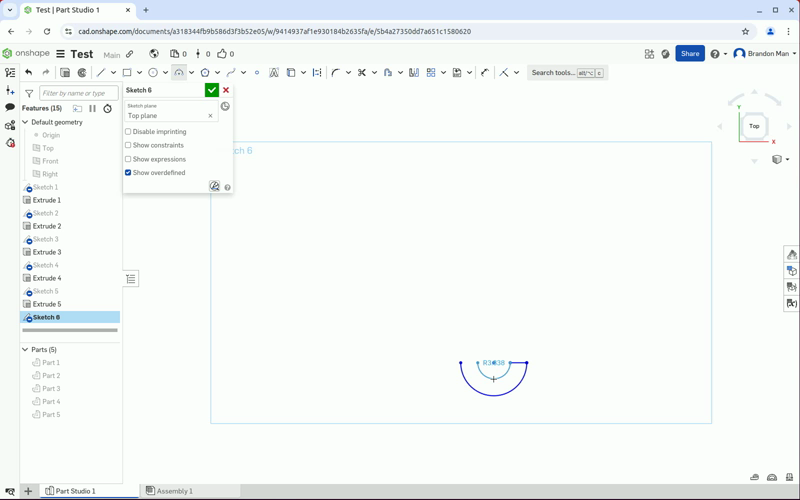
click(493, 378)
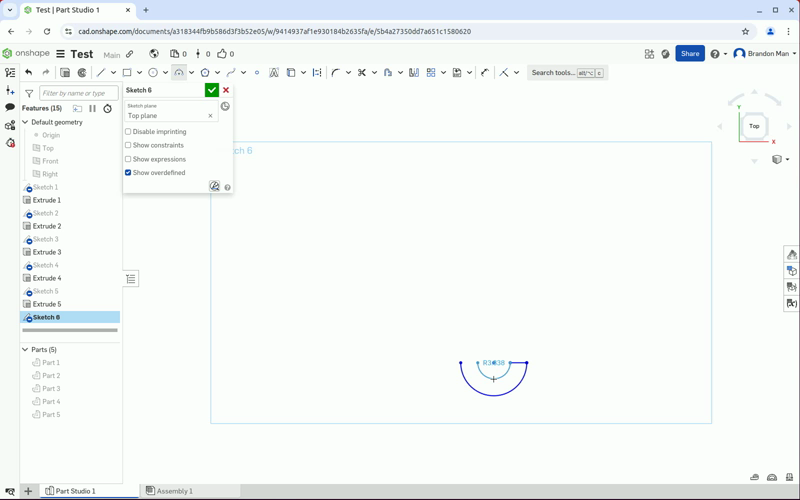
key_up(shift)
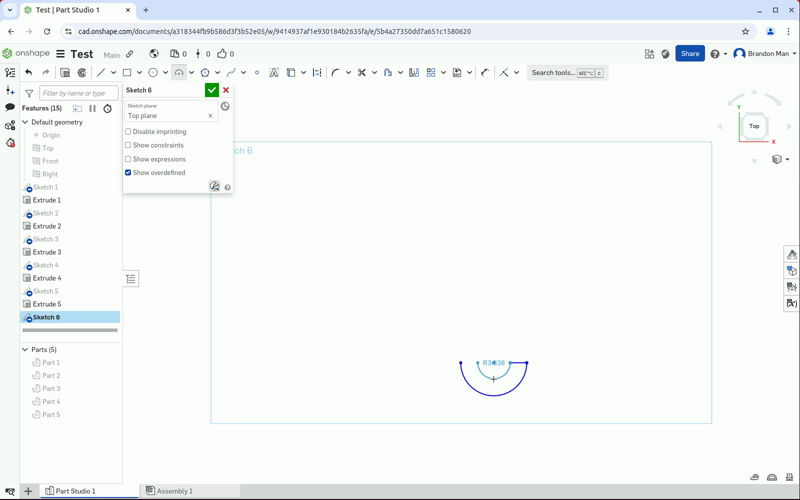
key(esc)
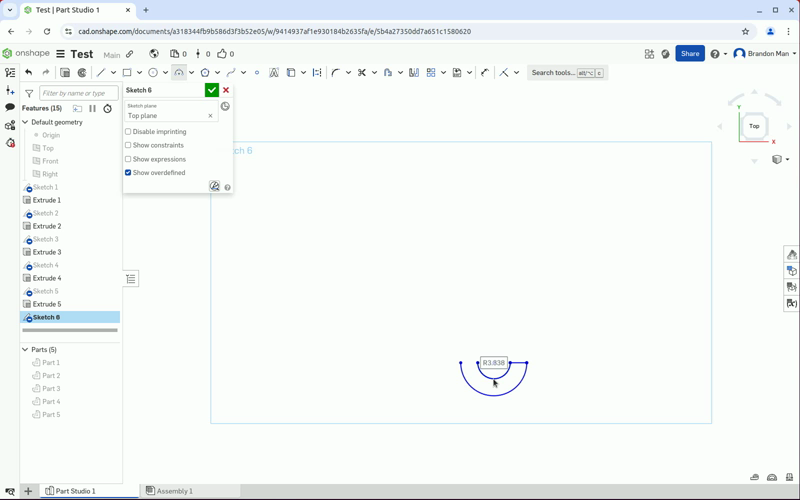
key(l)
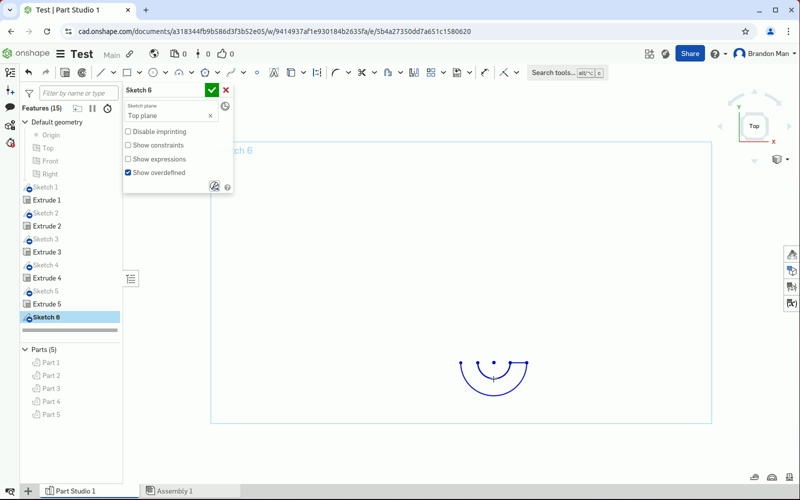
mouse_move(477, 362)
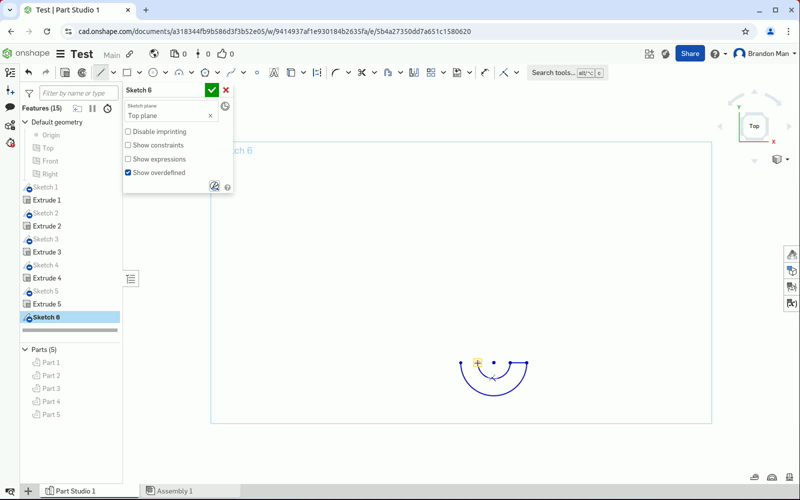
click(477, 362)
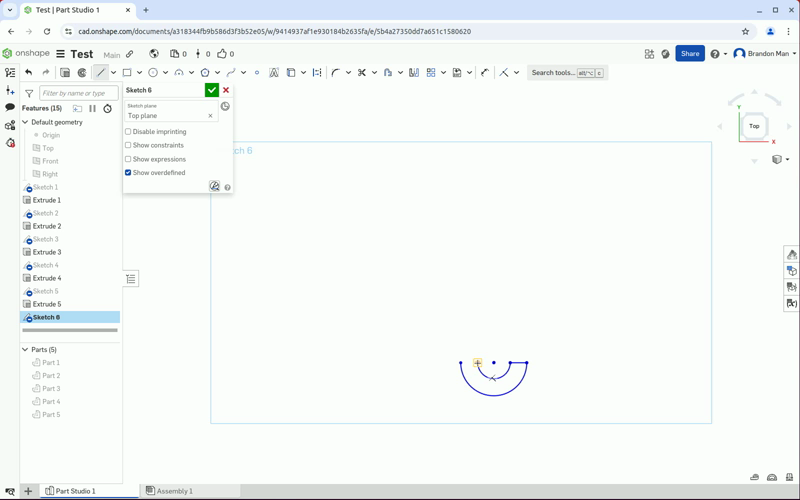
mouse_move(507, 362)
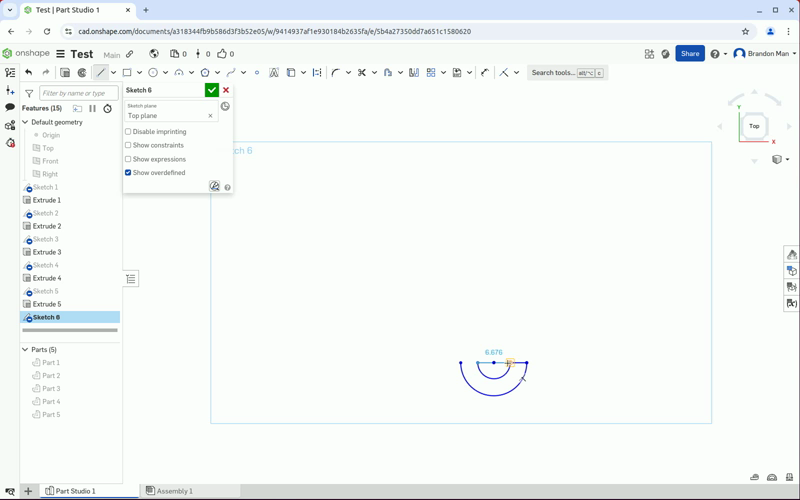
key_down(shift)
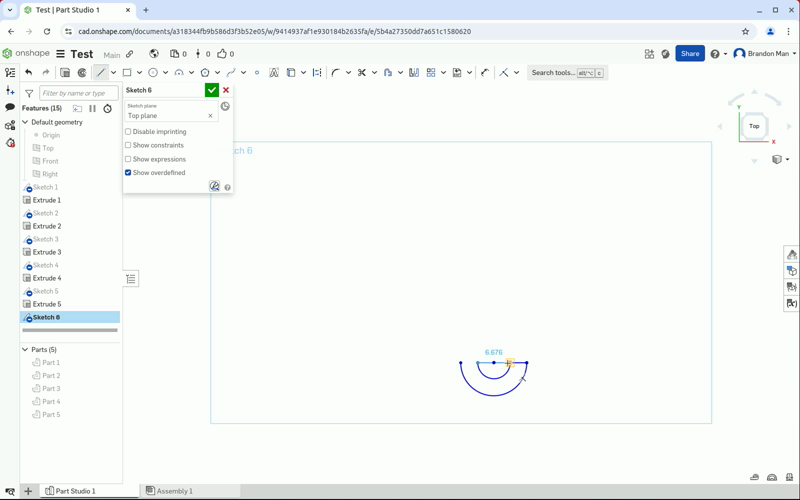
mouse_move(460, 362)
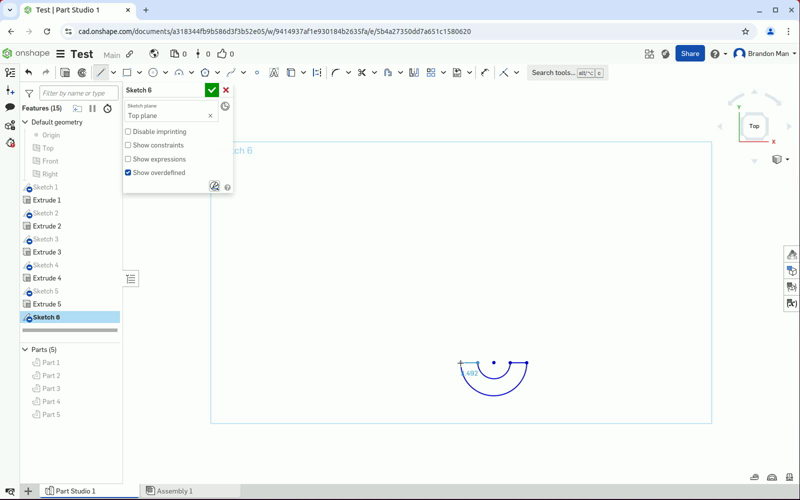
key_up(shift)
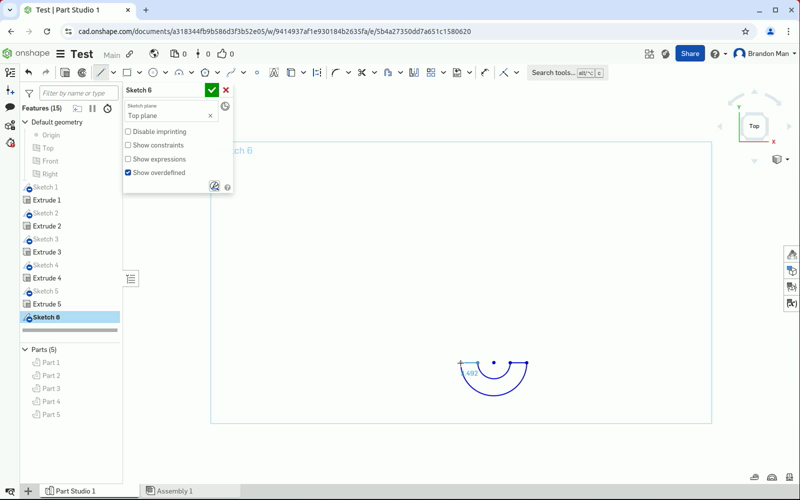
click(460, 362)
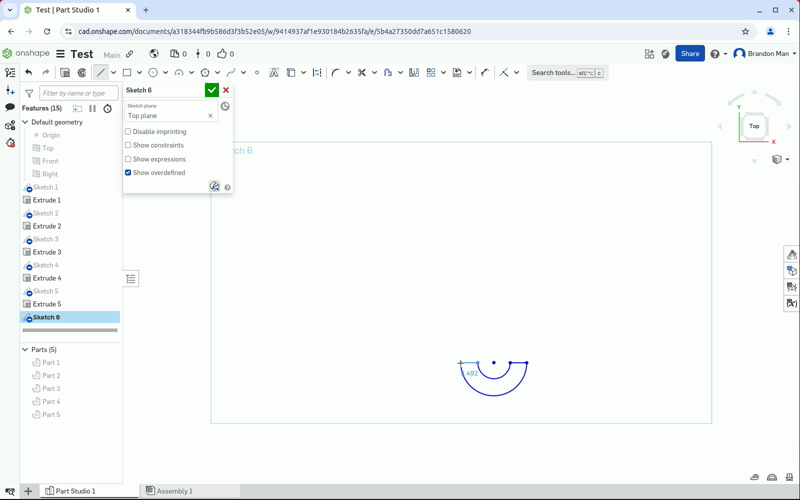
key(esc)
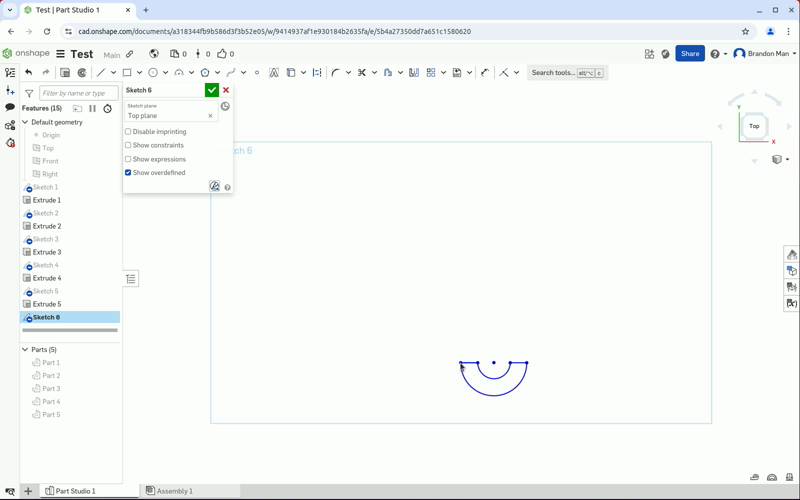
mouse_move(493, 381)
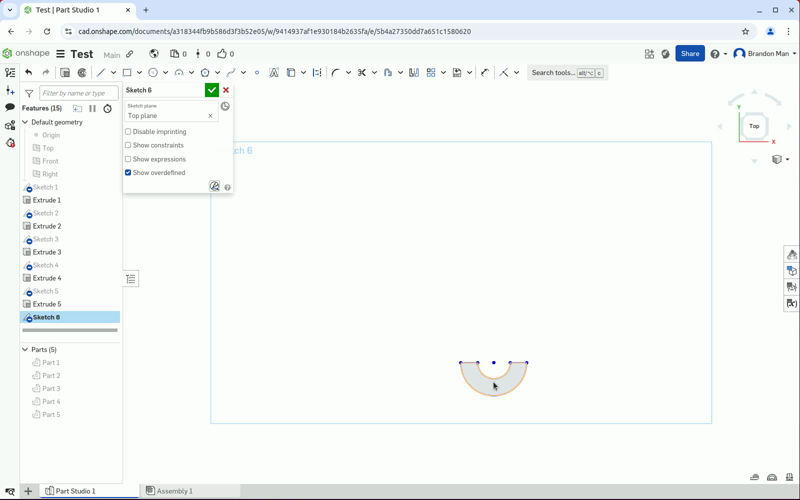
scroll(6)
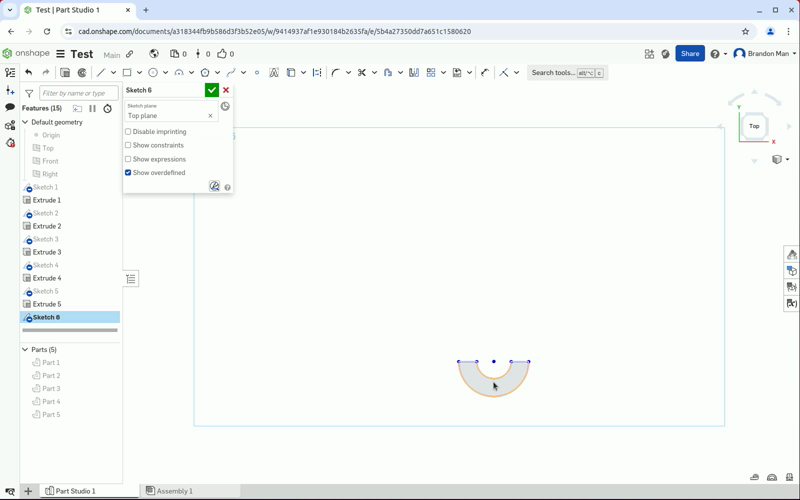
scroll(6)
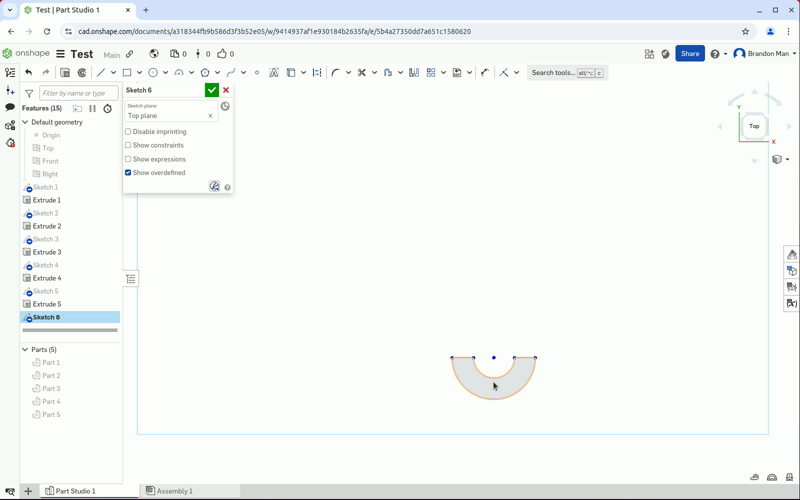
scroll(6)
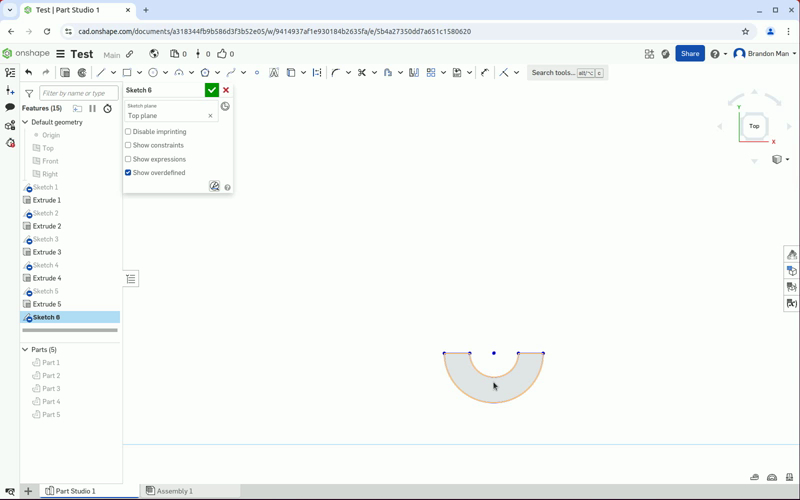
scroll(6)
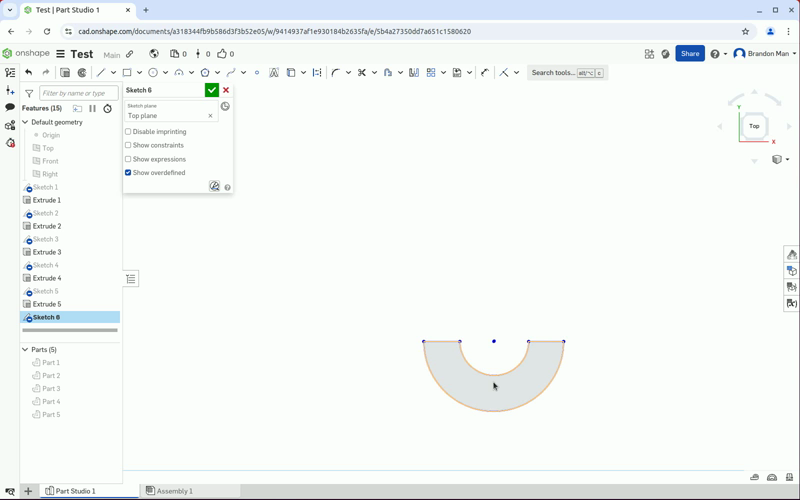
scroll(6)
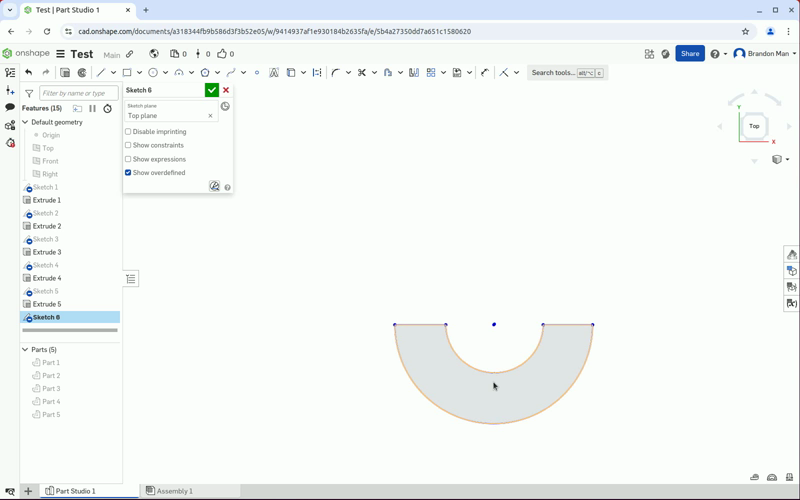
scroll(6)
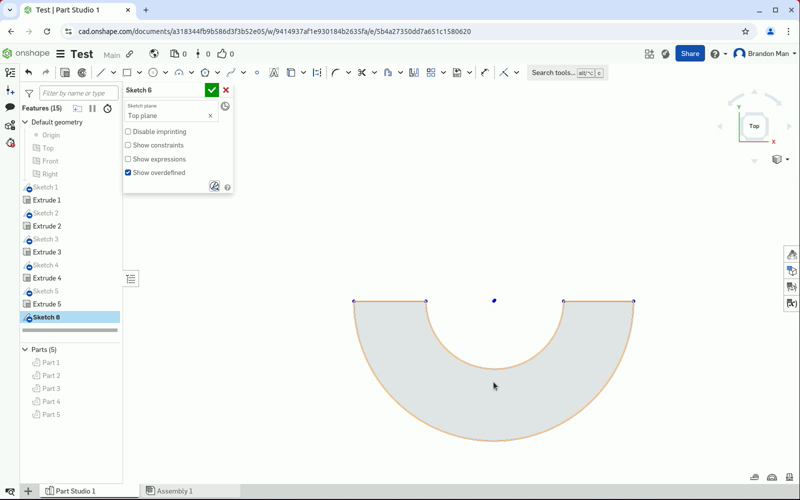
scroll(6)
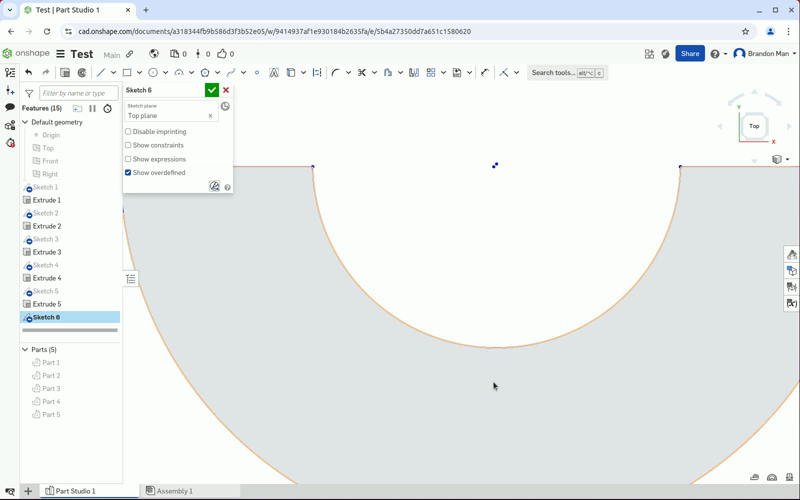
click(493, 381)
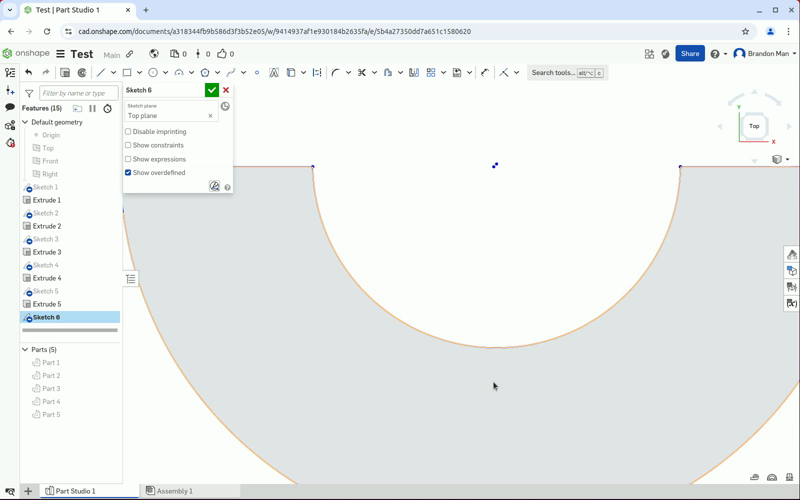
scroll(-6)
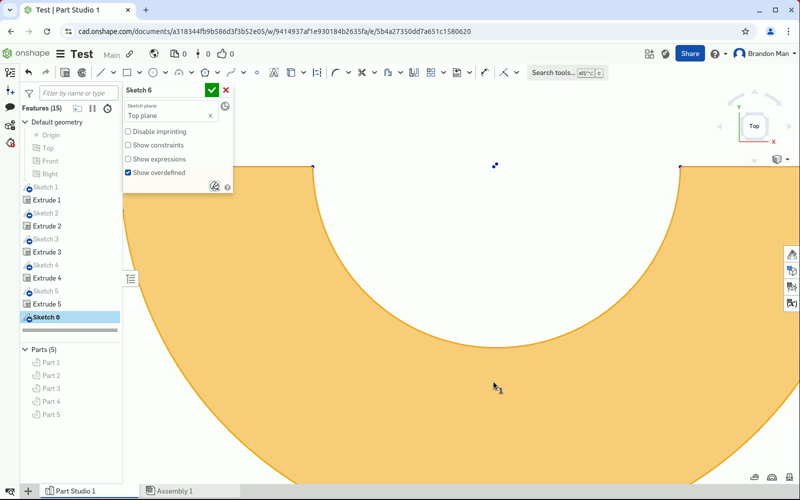
scroll(-6)
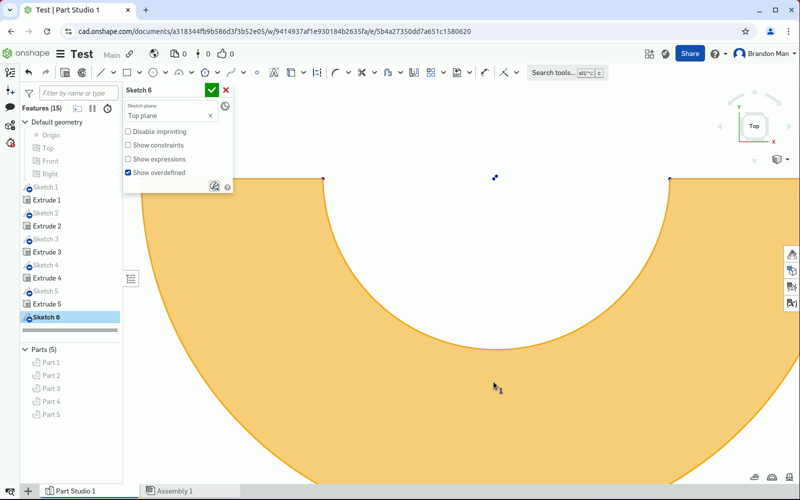
scroll(-6)
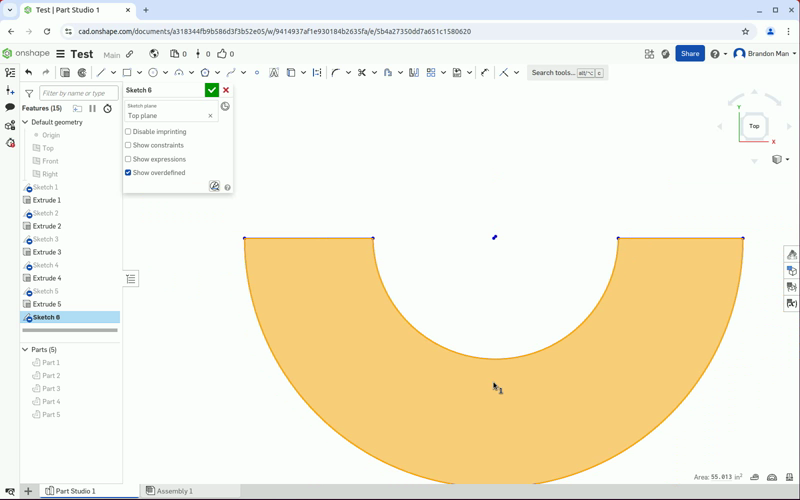
scroll(-6)
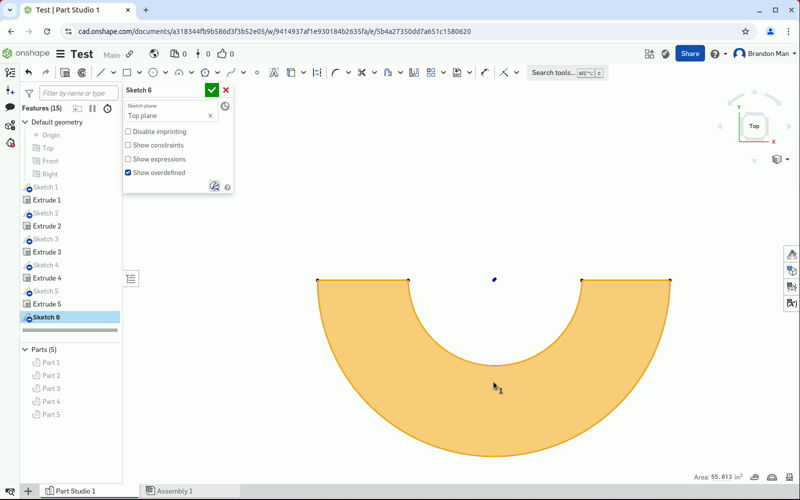
scroll(-6)
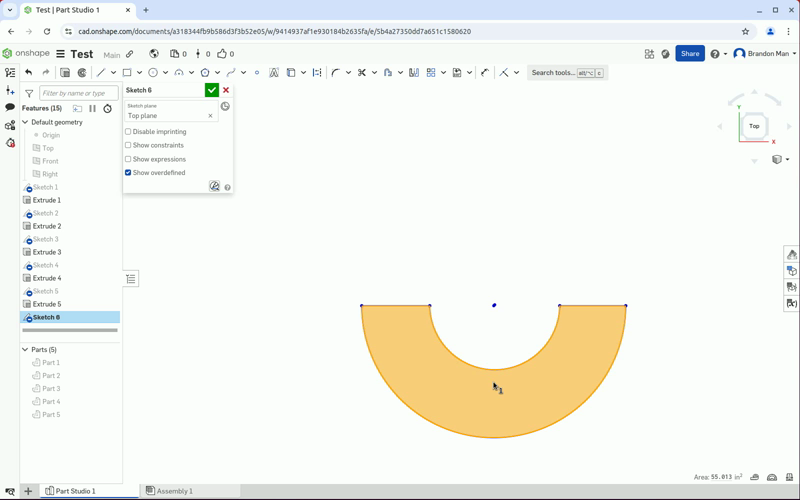
scroll(-6)
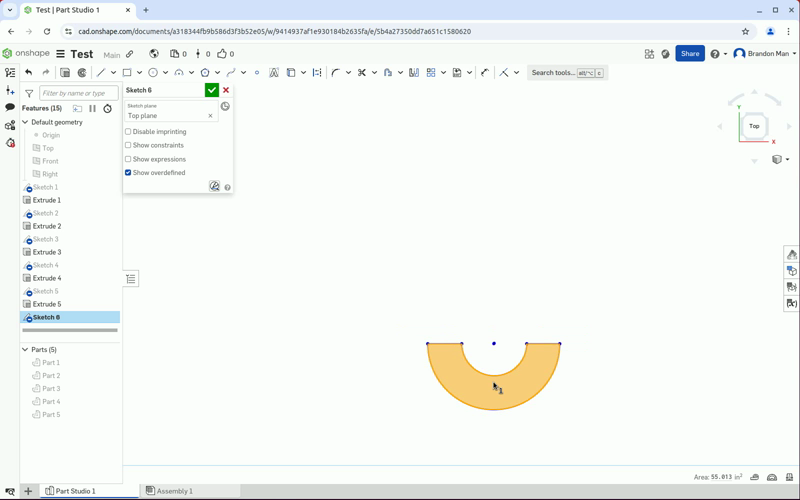
scroll(-6)
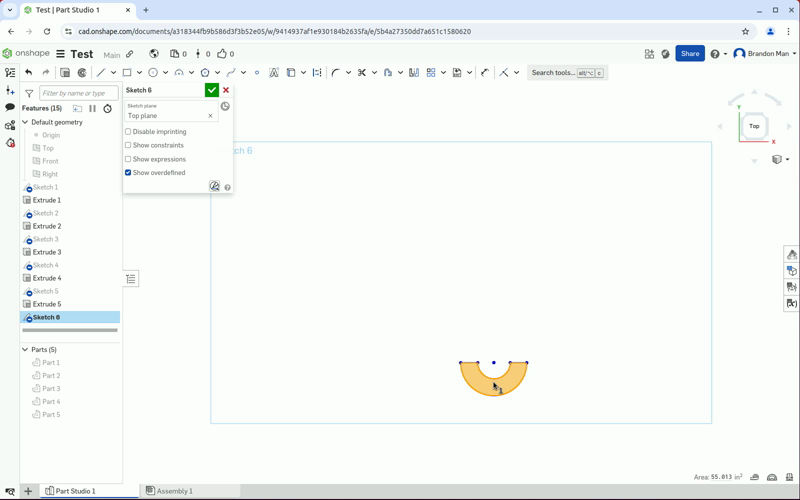
mouse_move(73, 352)
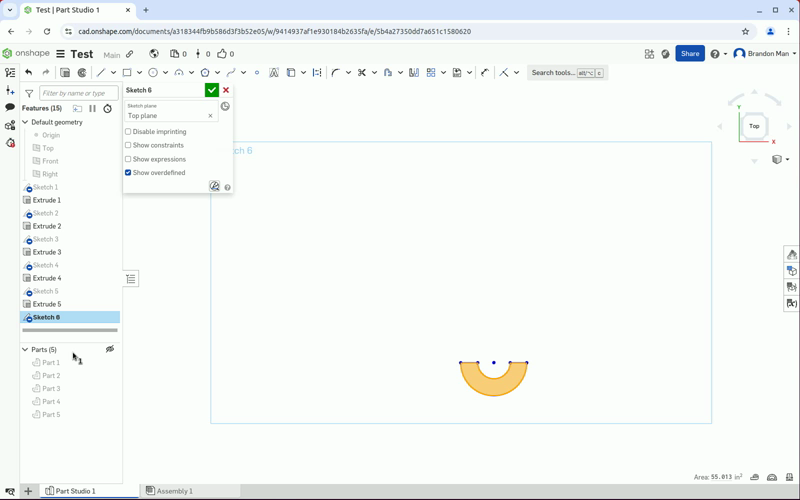
key(shift+y)
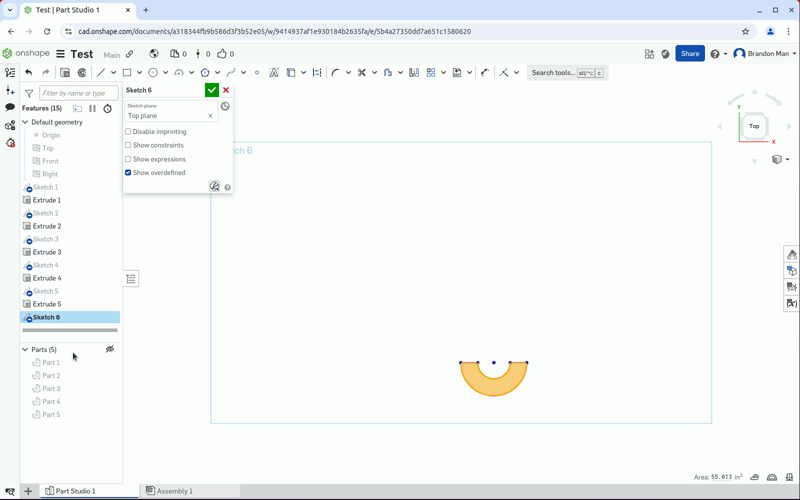
key(shift+e)
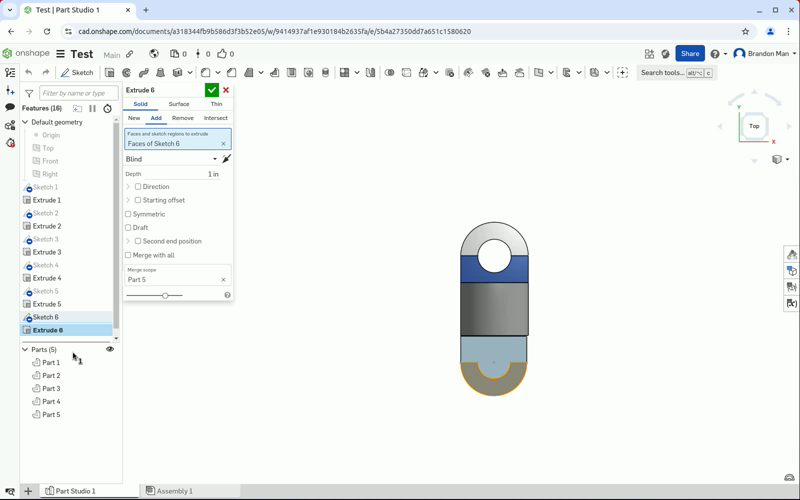
mouse_move(143, 106)
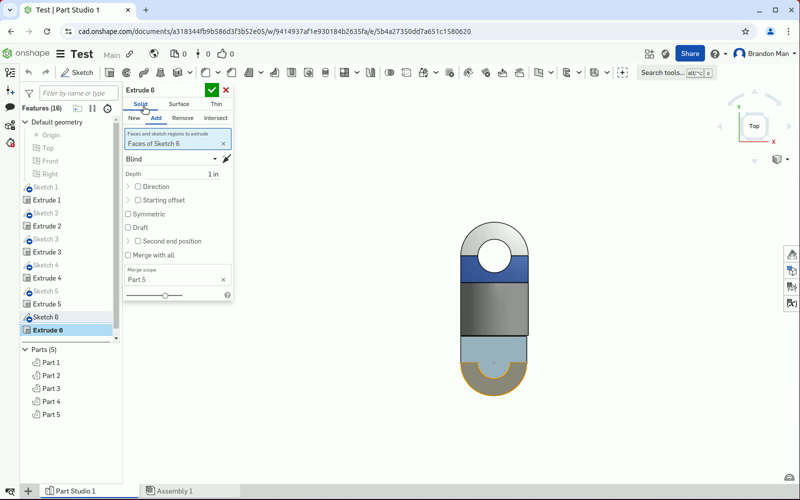
click(143, 106)
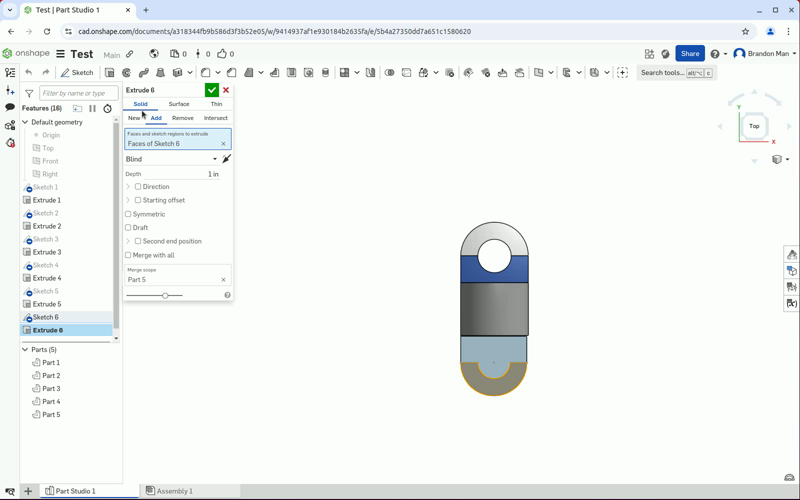
mouse_move(137, 120)
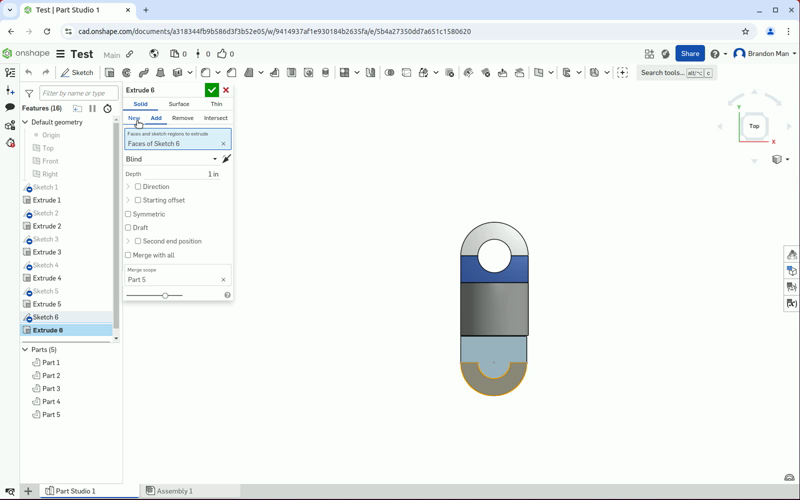
click(137, 120)
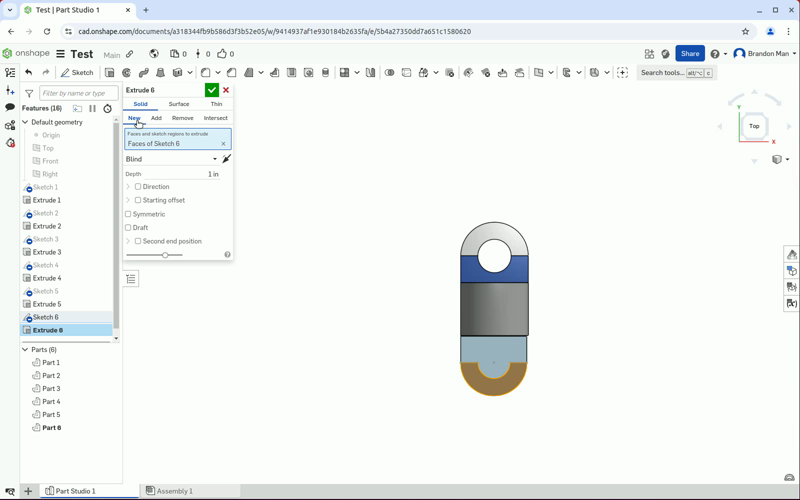
key(tab, 4)
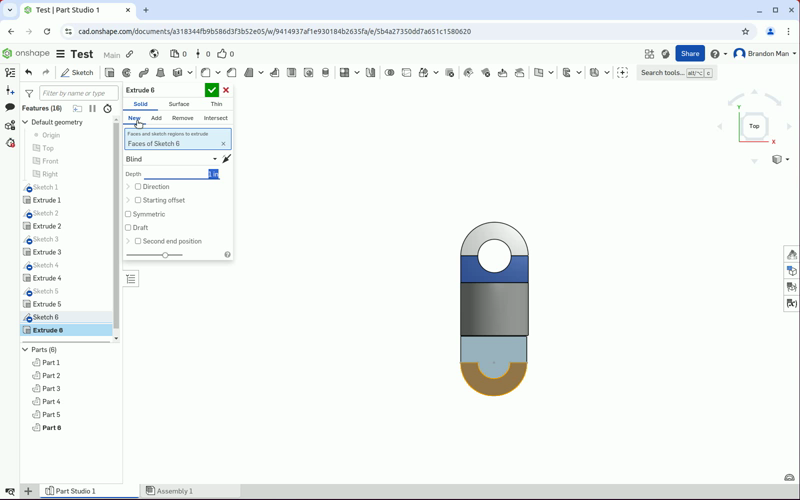
text(5.536)
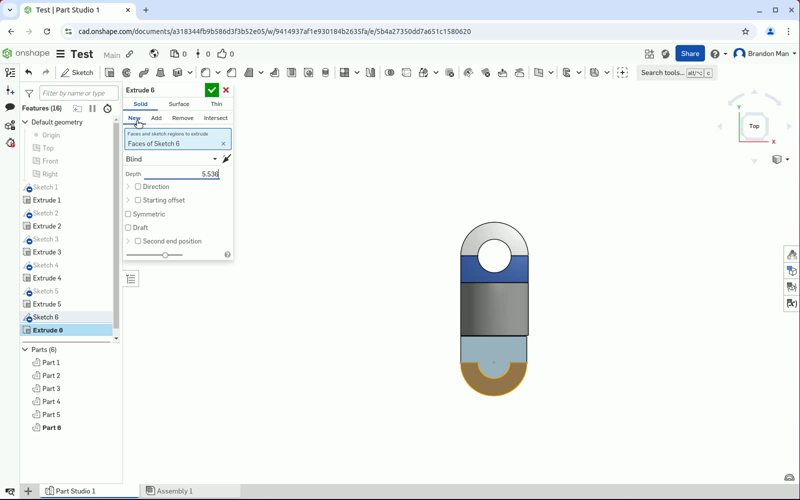
key(enter)
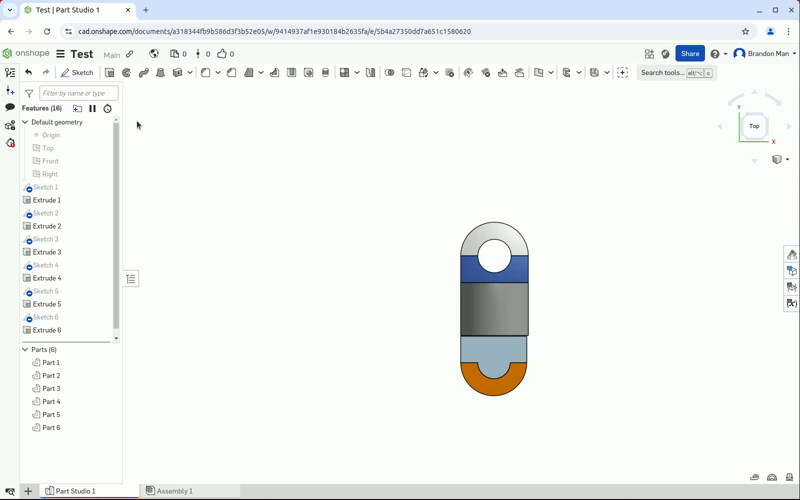
key(shift+h)
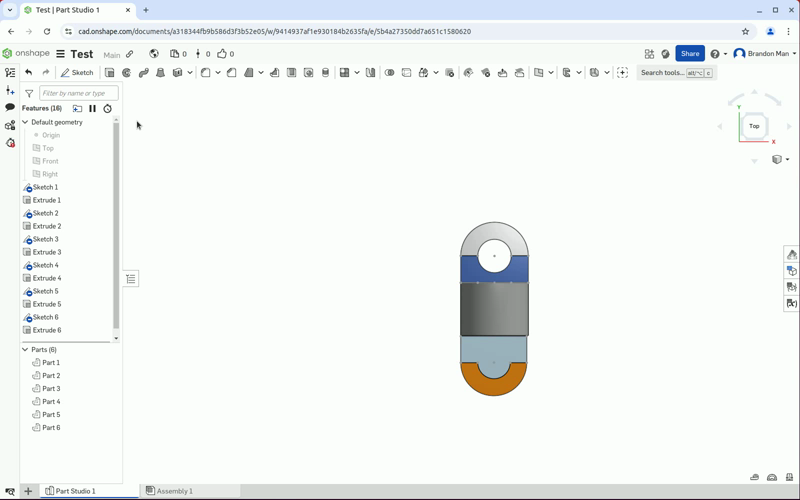
key(shift+h)
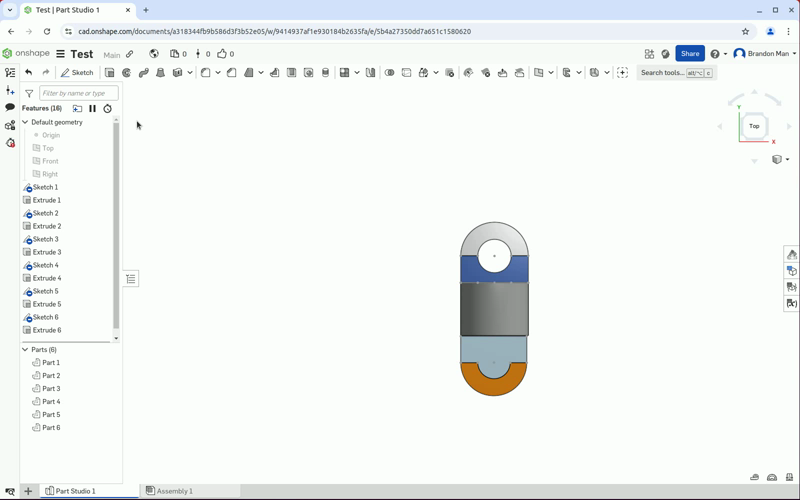
key(shift+7)
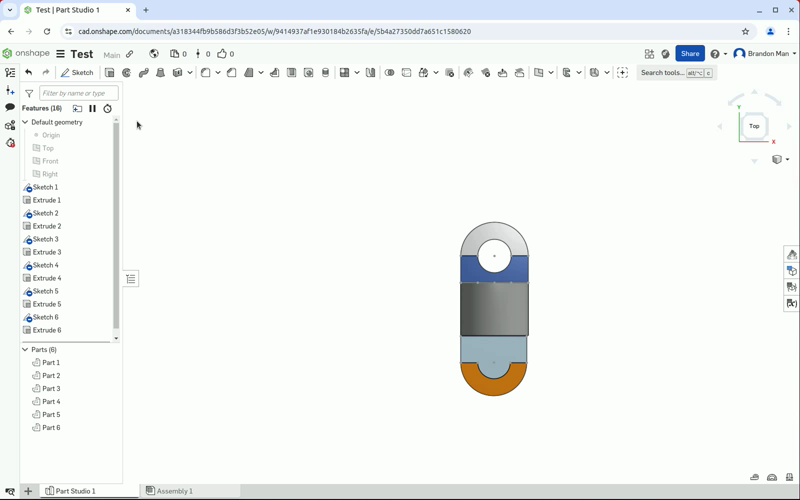
key(up, 3)
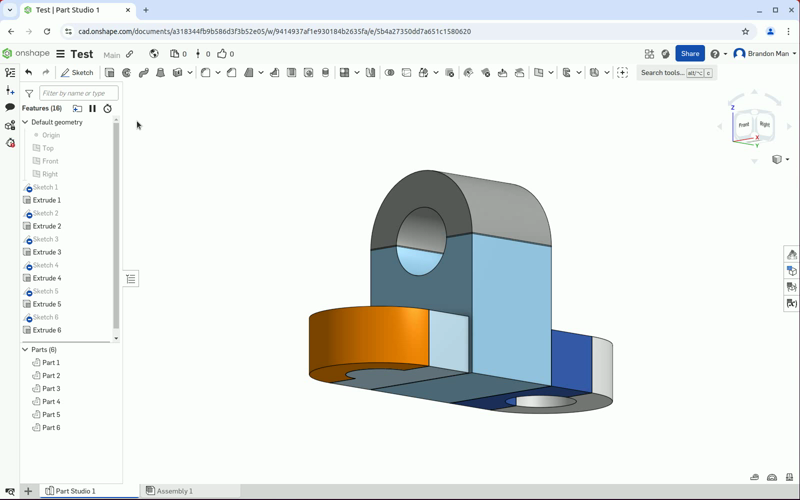
key(left, 3)
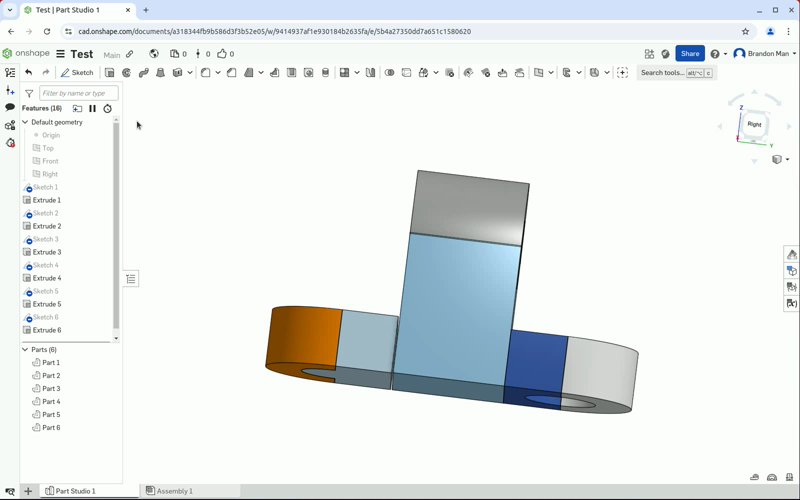
key(right, 3)
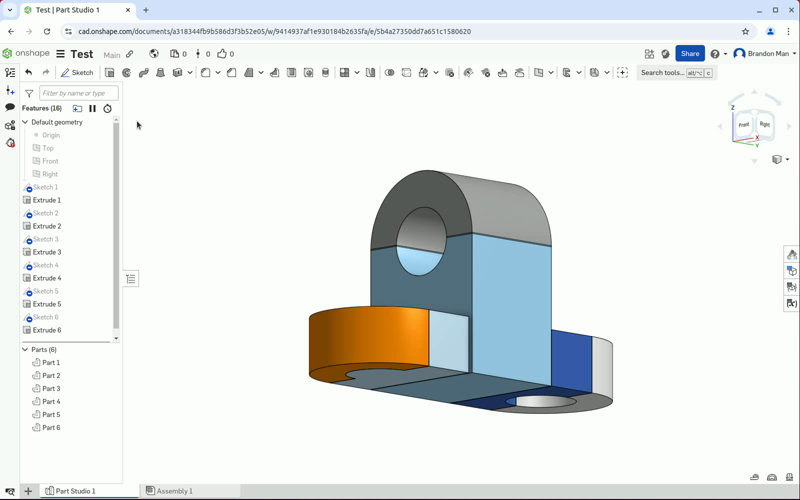
key(down, 3)
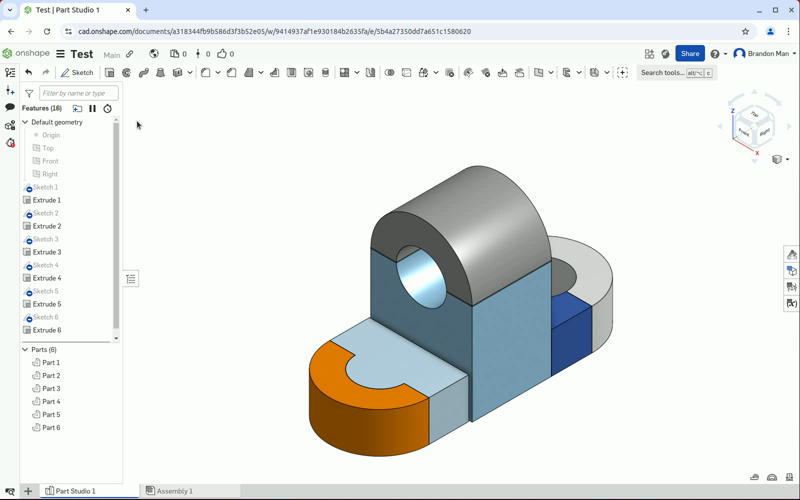
mouse_move(69, 189)
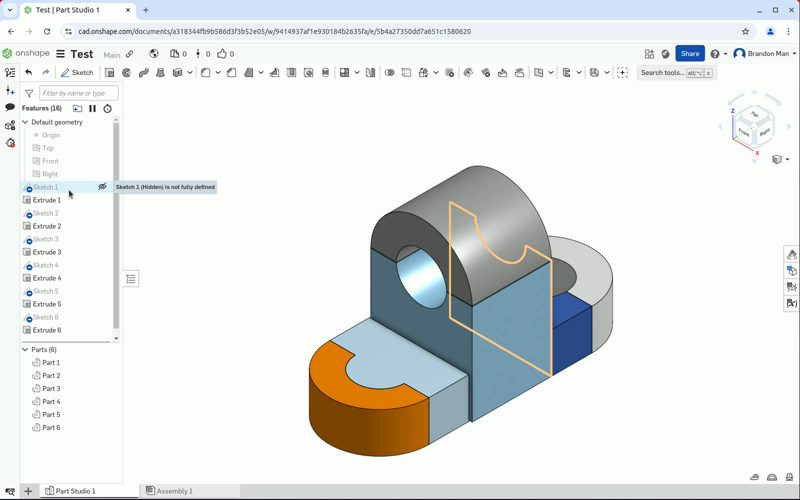
click(69, 189)